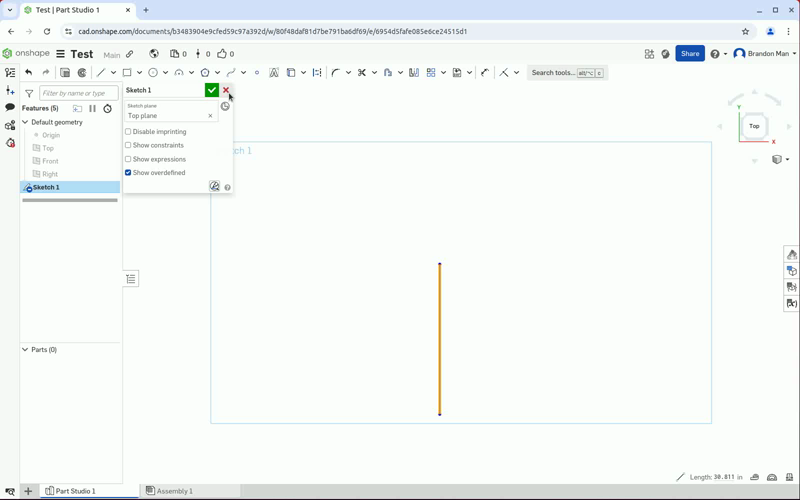
key(shift+h)
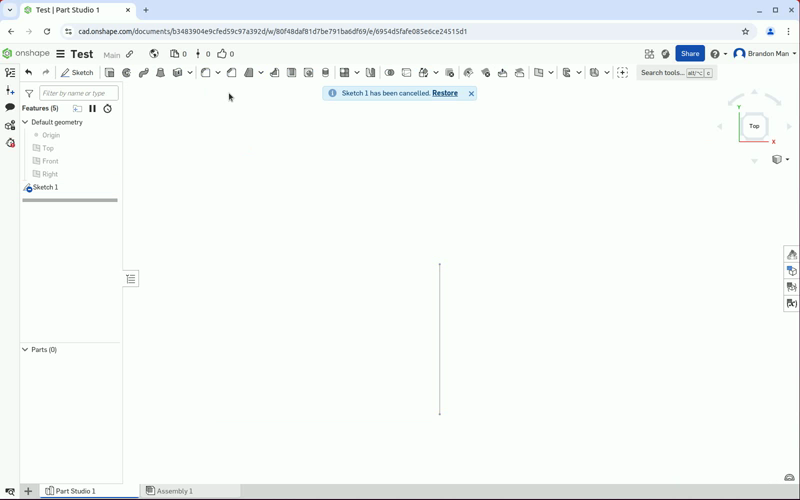
key(shift+s)
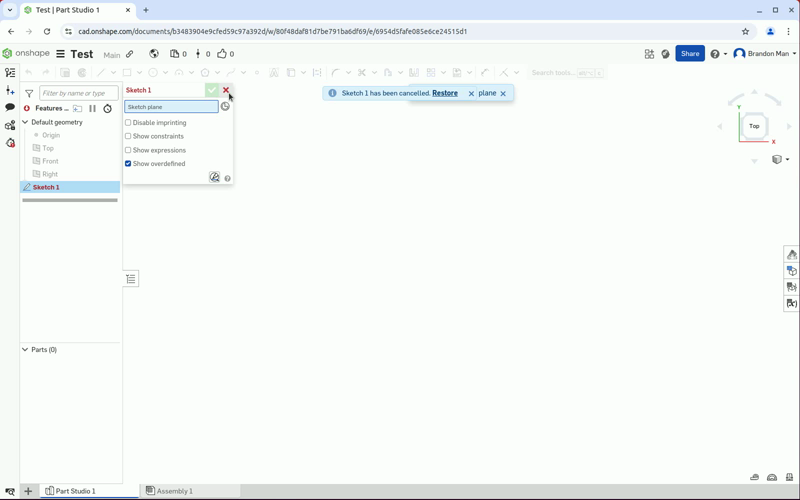
mouse_move(73, 150)
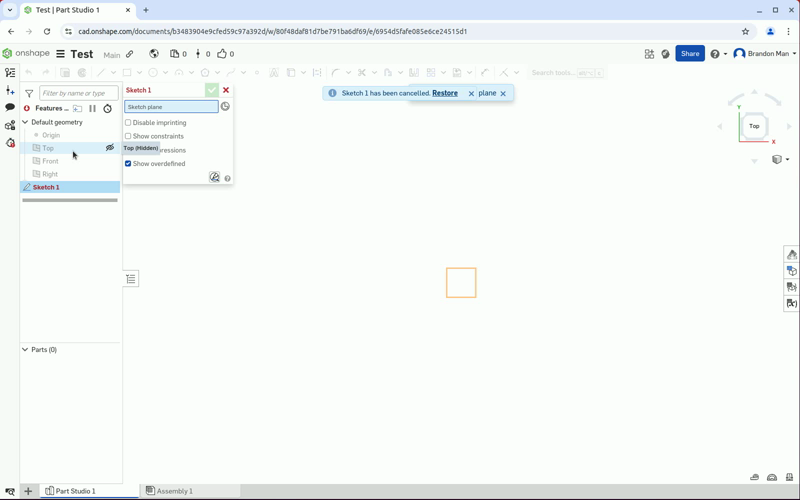
click(73, 150)
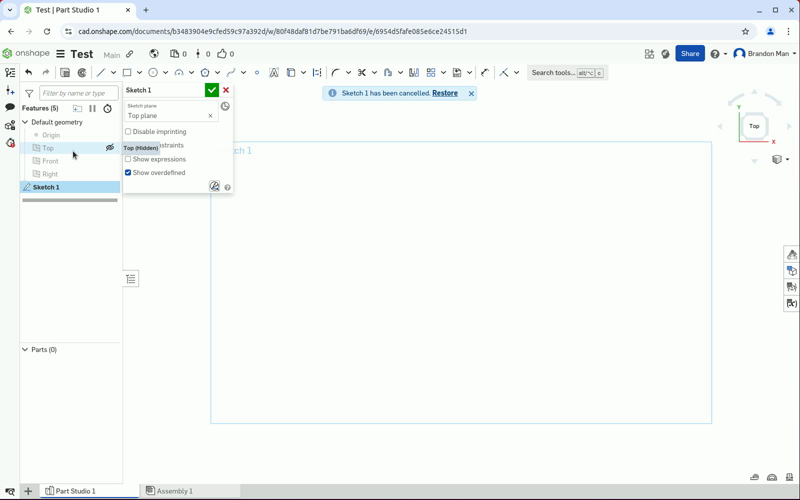
mouse_move(73, 352)
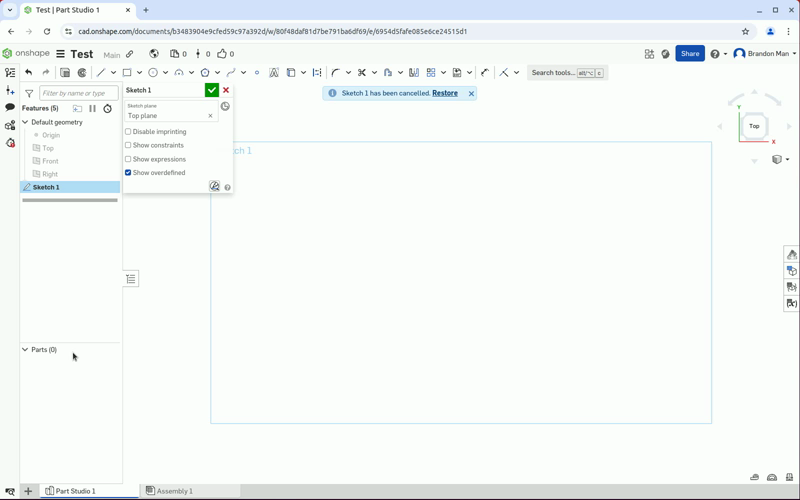
key(y)
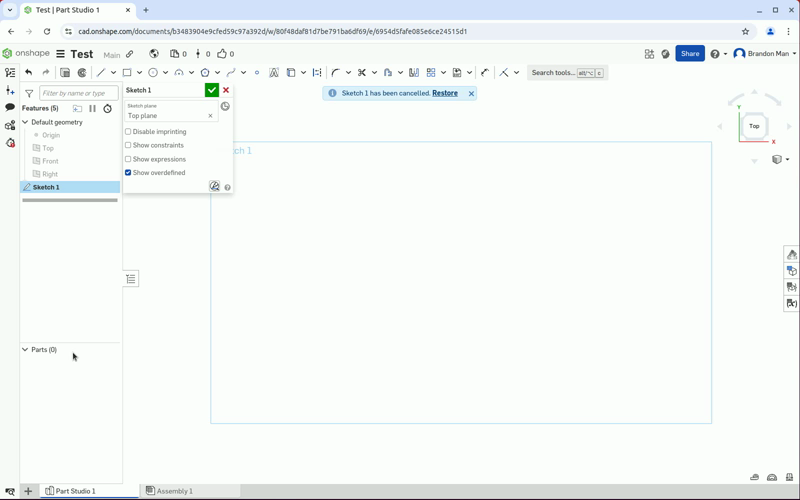
key(l)
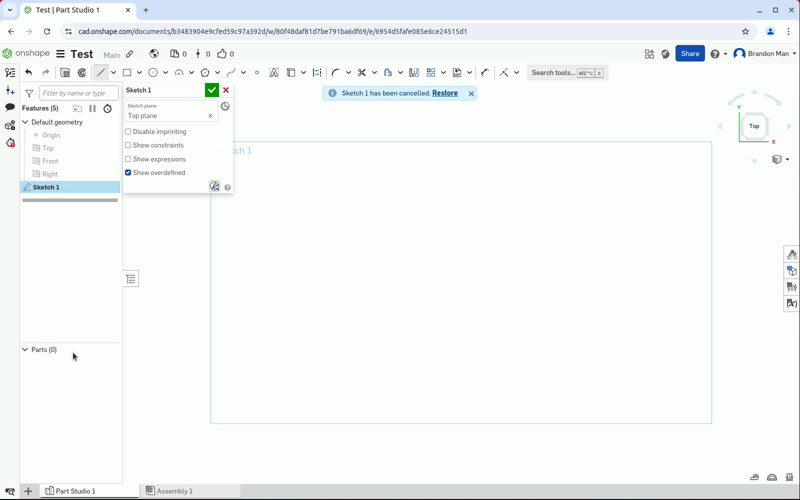
key_down(shift)
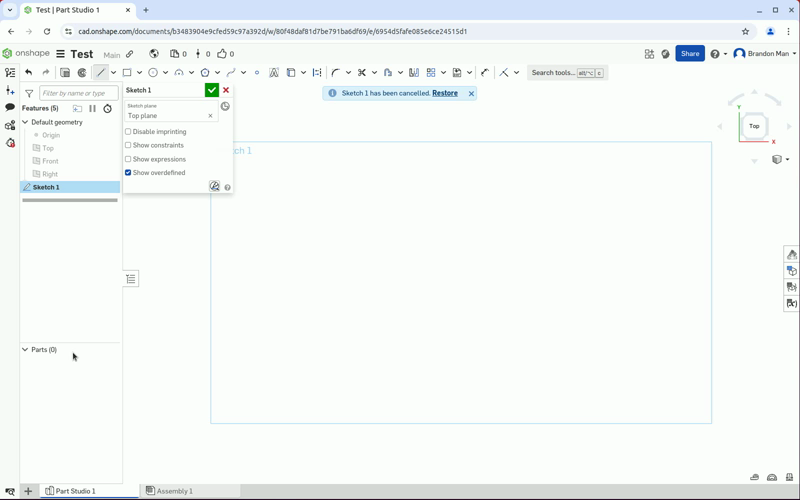
mouse_move(348, 357)
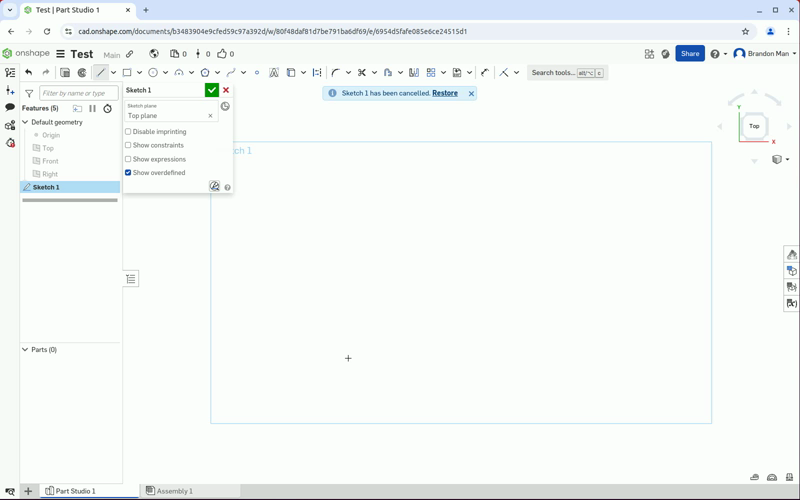
click(348, 357)
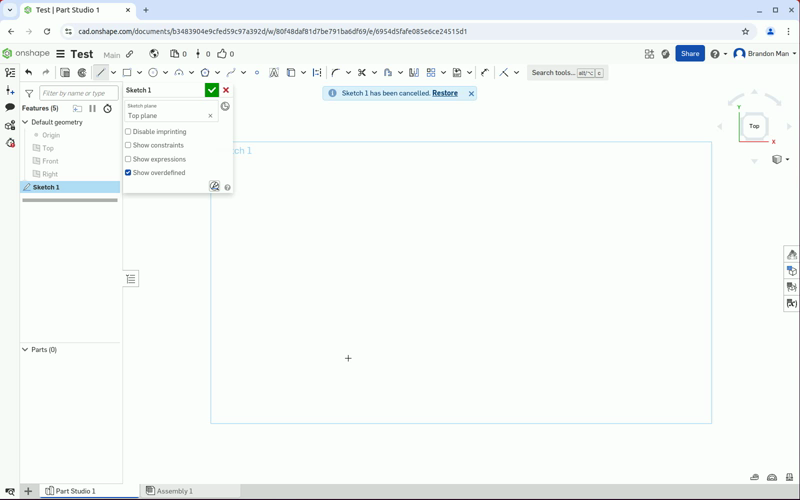
key_up(shift)
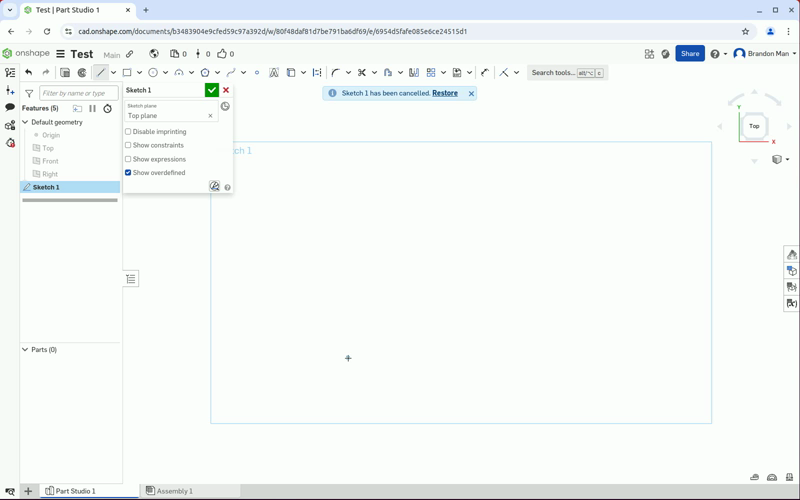
key_down(shift)
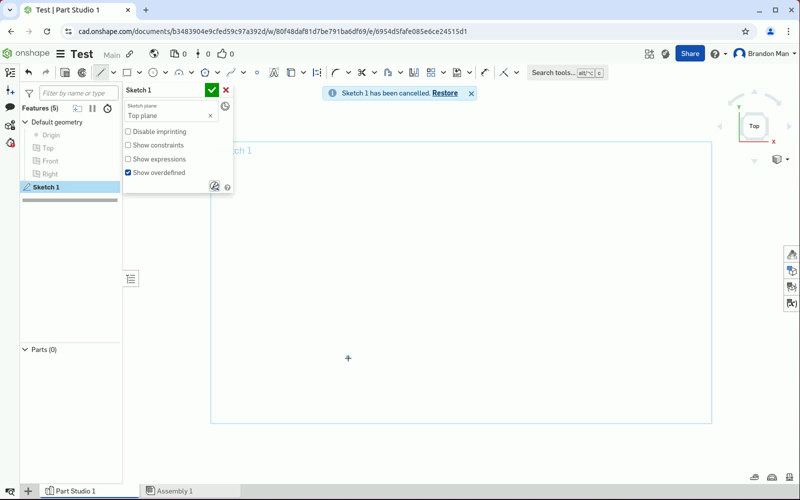
mouse_move(572, 357)
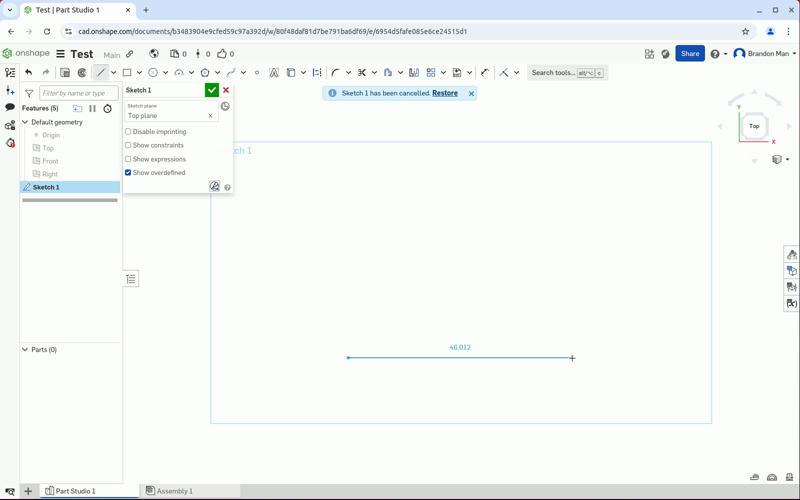
click(572, 357)
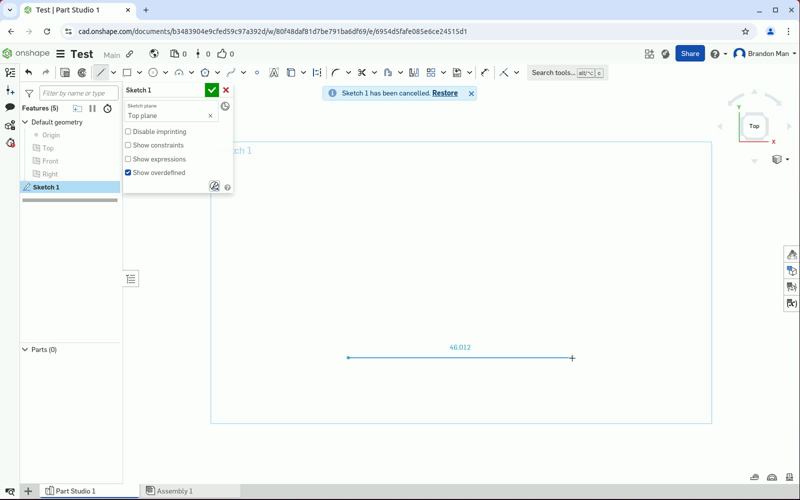
key_up(shift)
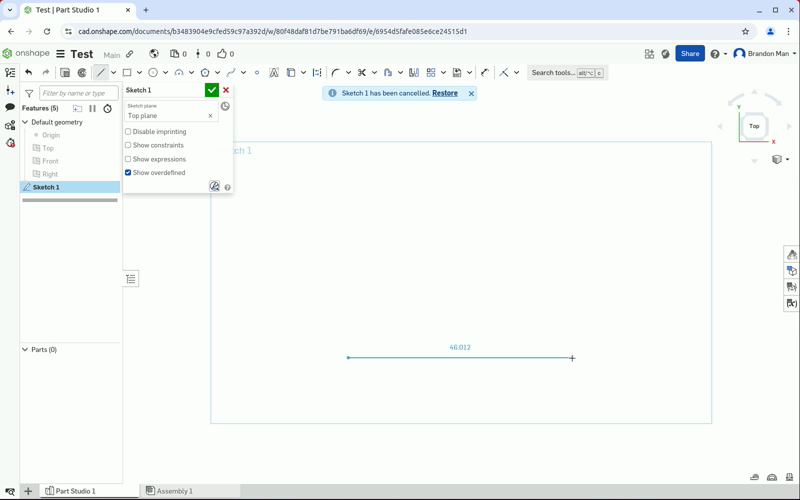
key_down(shift)
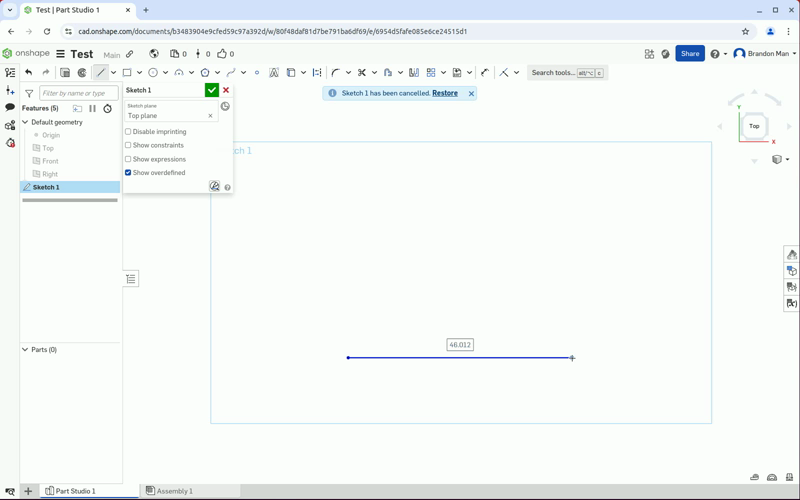
mouse_move(589, 357)
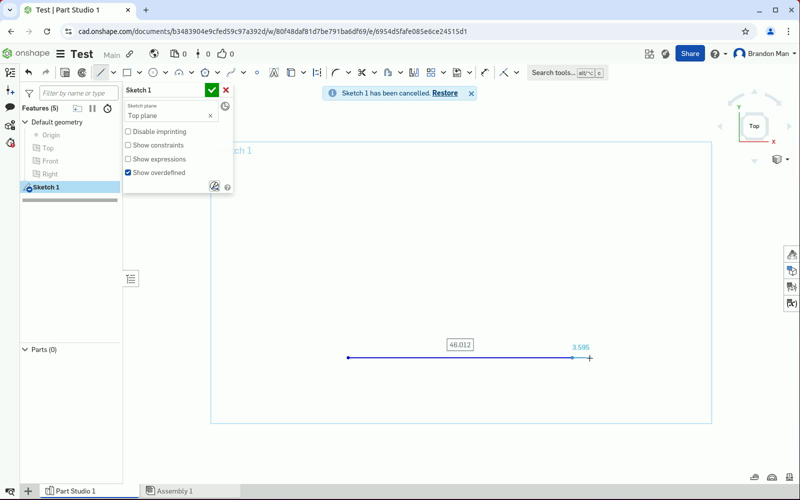
mouse_move(572, 301)
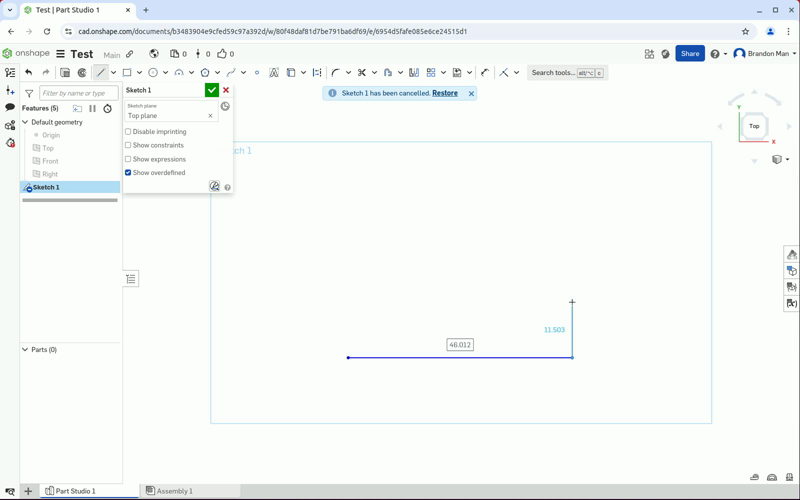
click(572, 301)
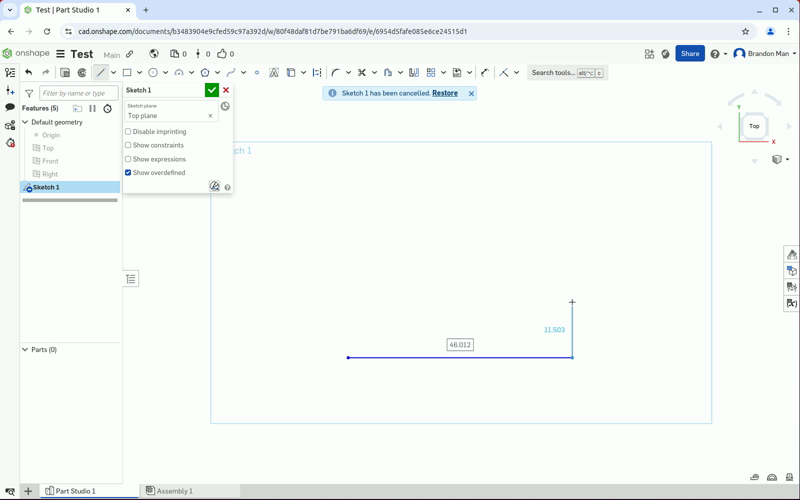
key_up(shift)
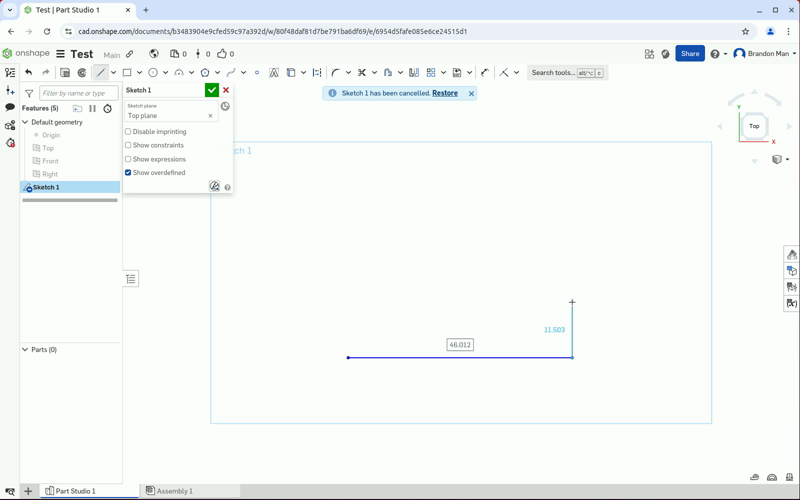
key_down(shift)
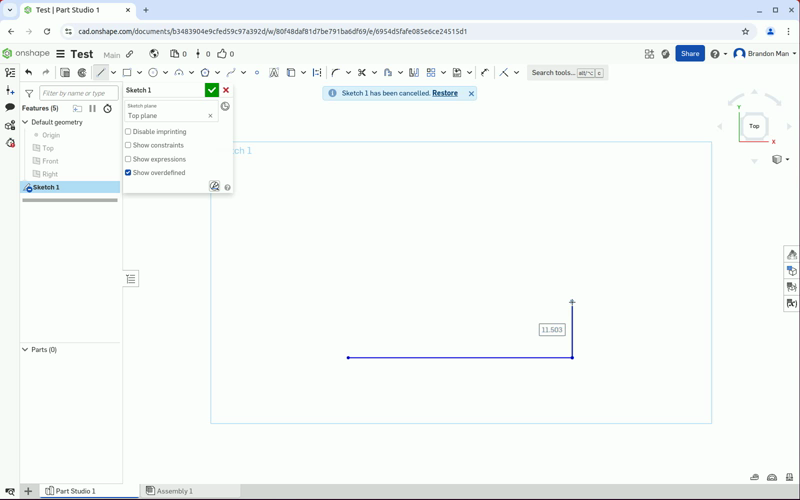
mouse_move(430, 301)
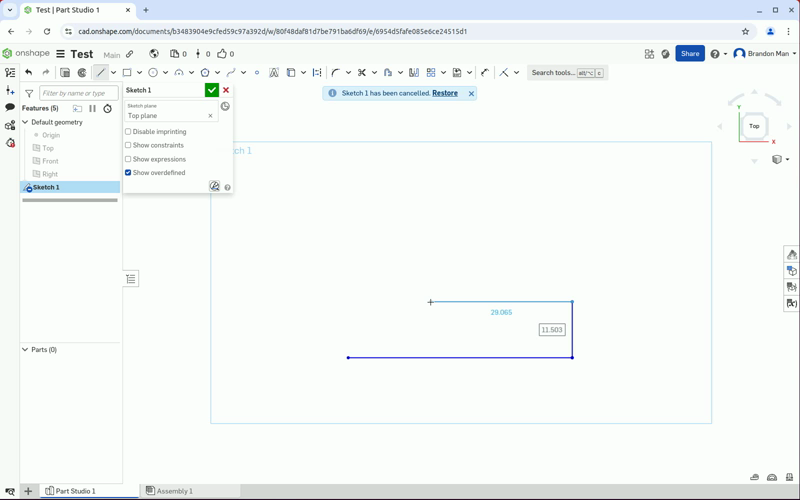
click(430, 301)
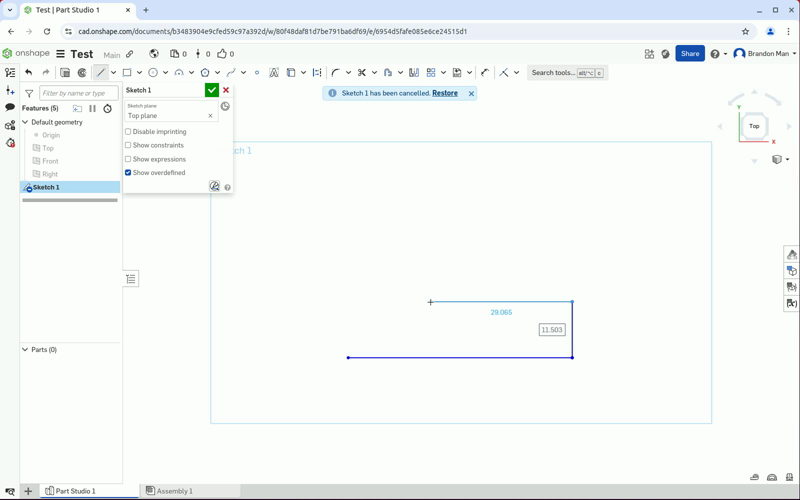
key_up(shift)
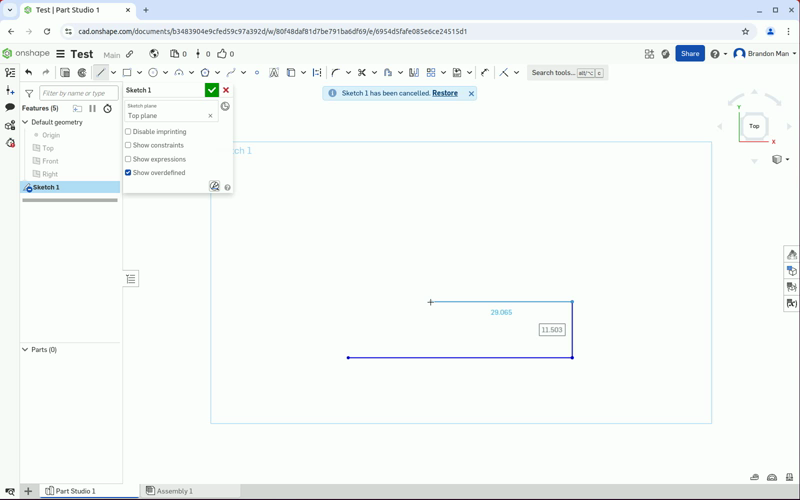
key(esc)
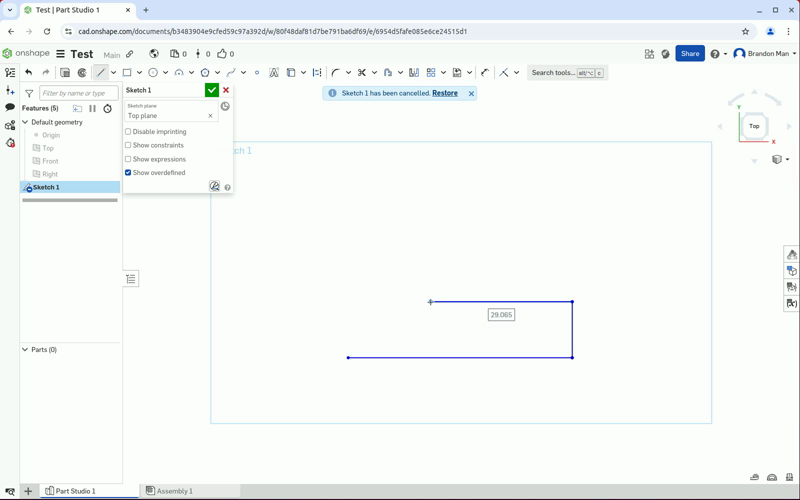
key(a)
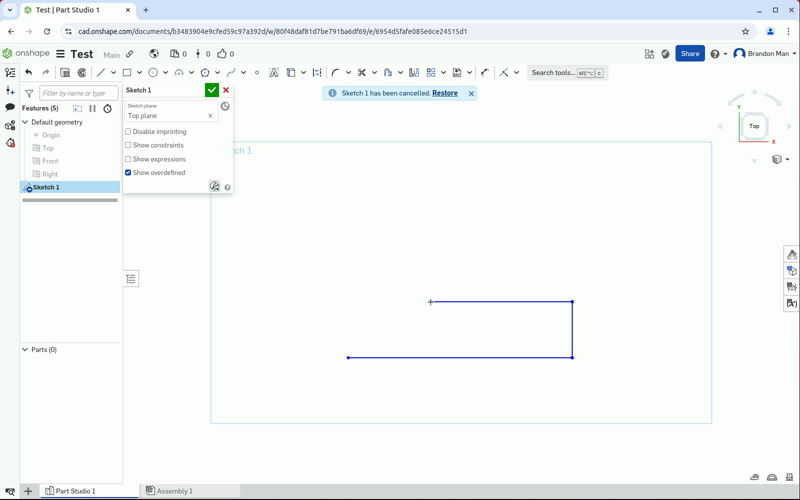
mouse_move(430, 301)
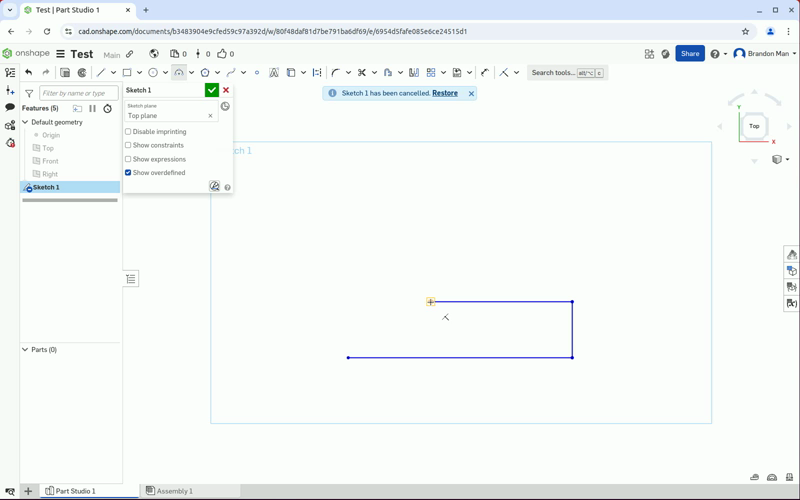
click(430, 301)
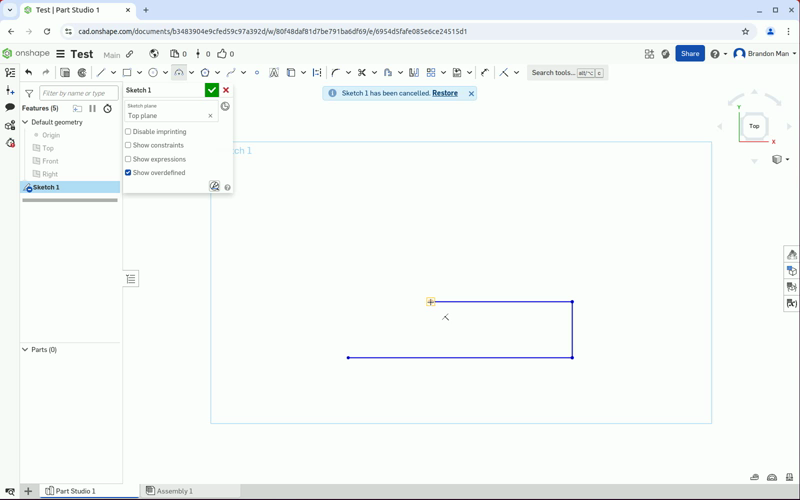
key_down(shift)
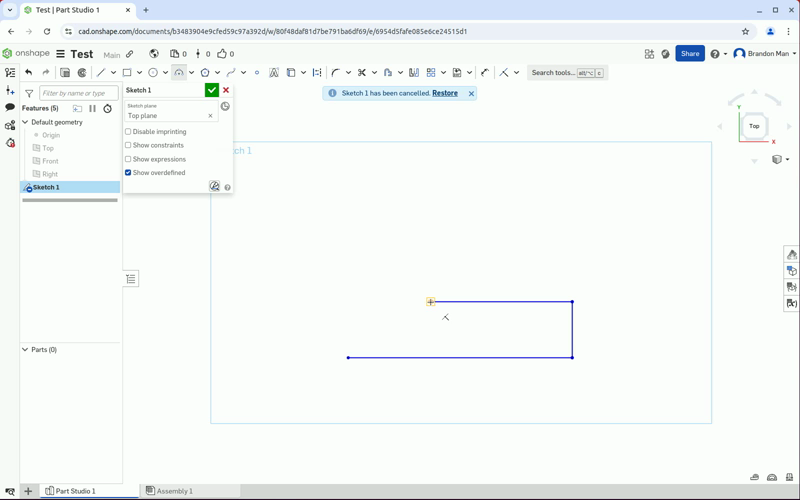
mouse_move(423, 294)
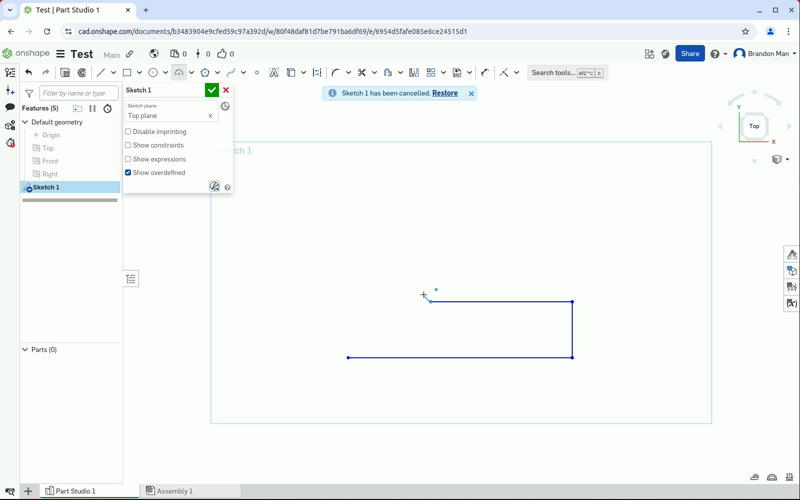
click(423, 294)
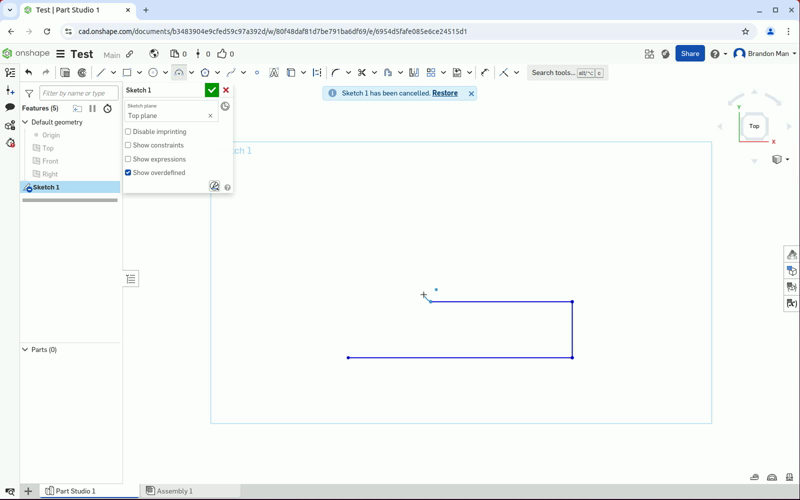
mouse_move(418, 306)
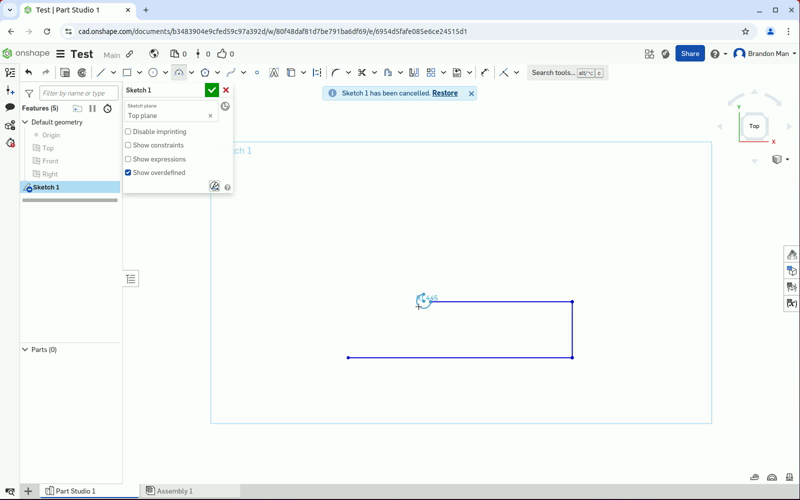
click(418, 306)
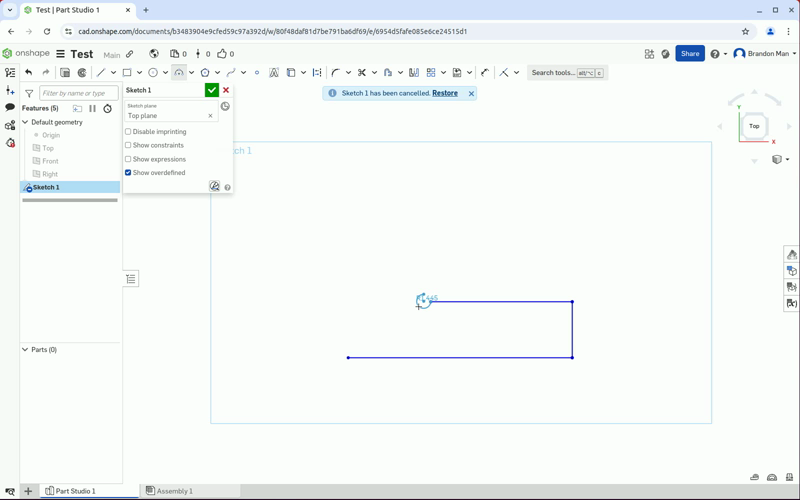
key_up(shift)
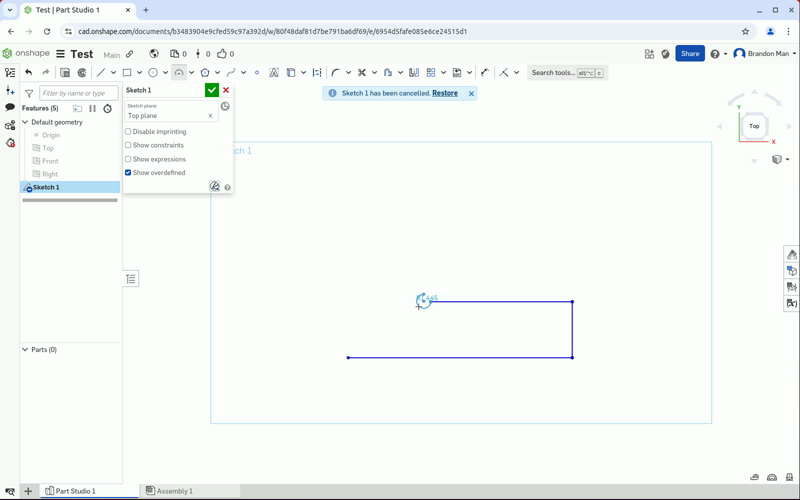
key(esc)
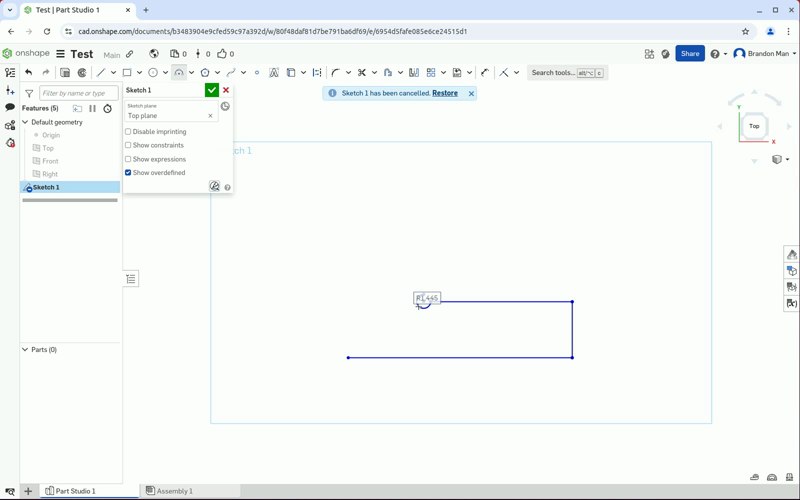
key(l)
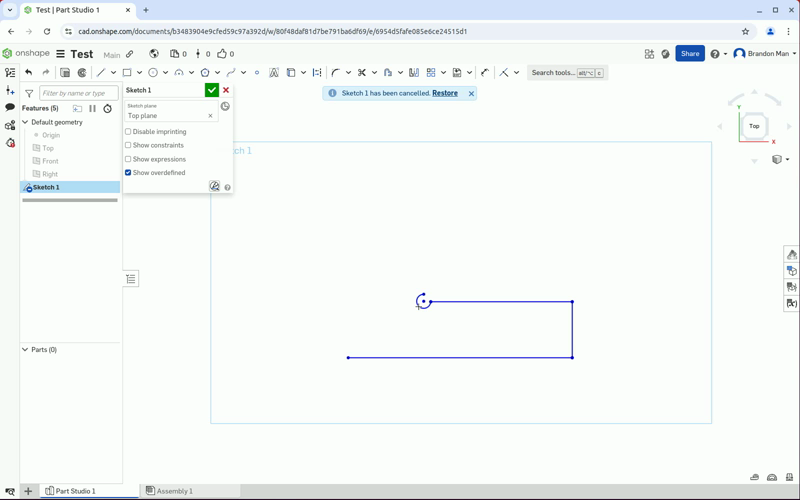
mouse_move(423, 294)
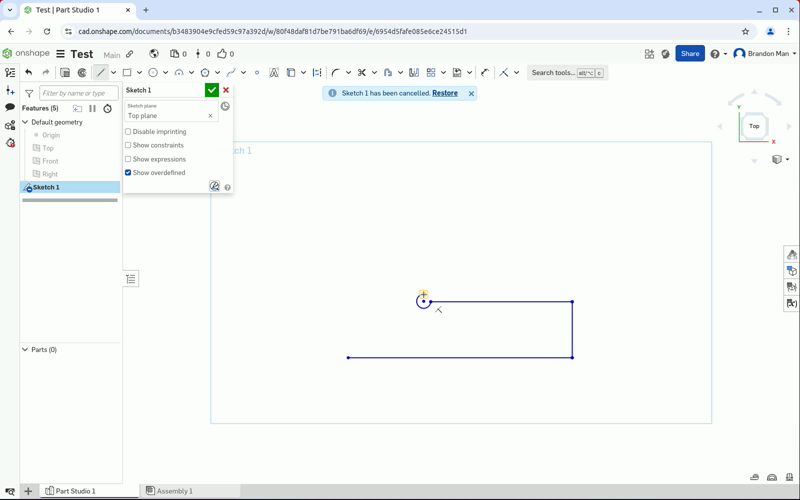
click(423, 294)
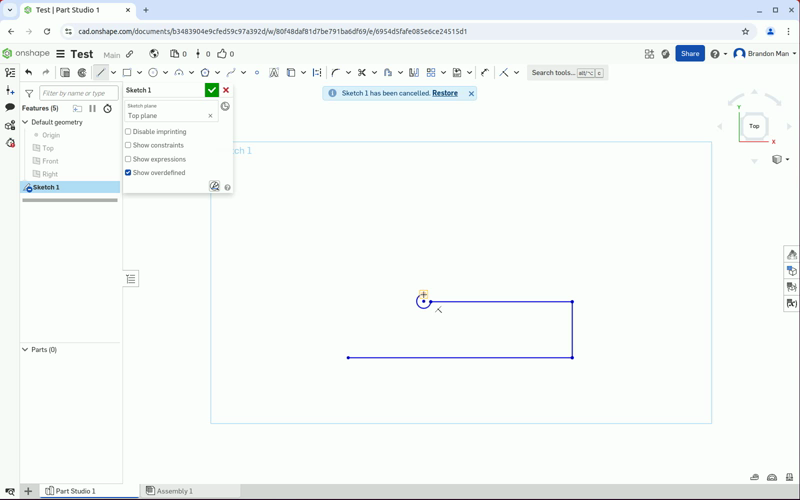
key_down(shift)
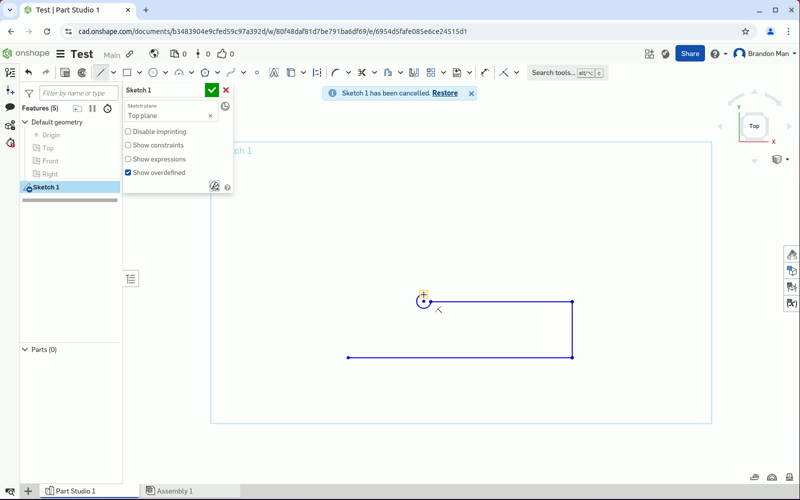
mouse_move(453, 294)
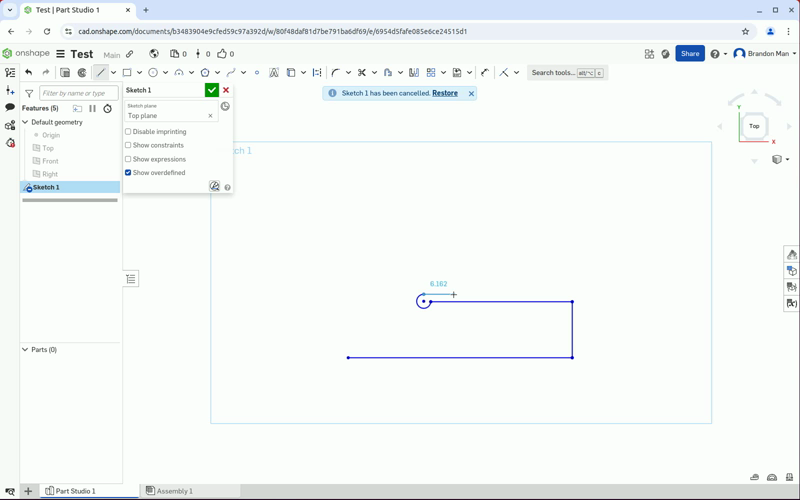
mouse_move(423, 263)
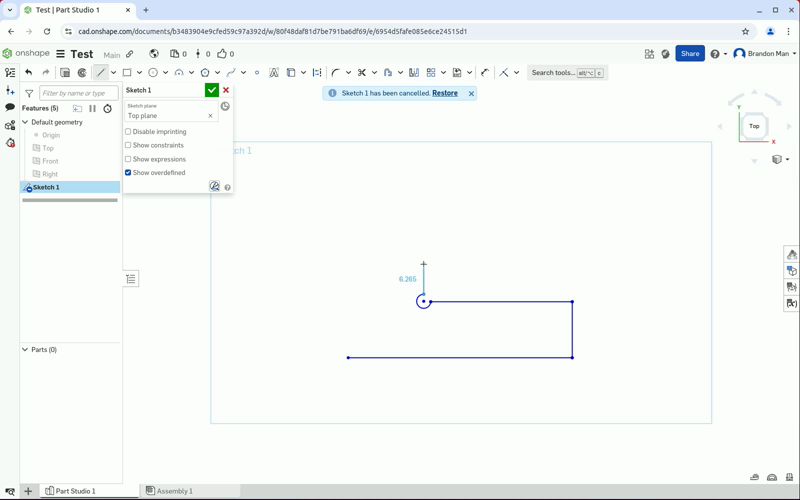
click(423, 263)
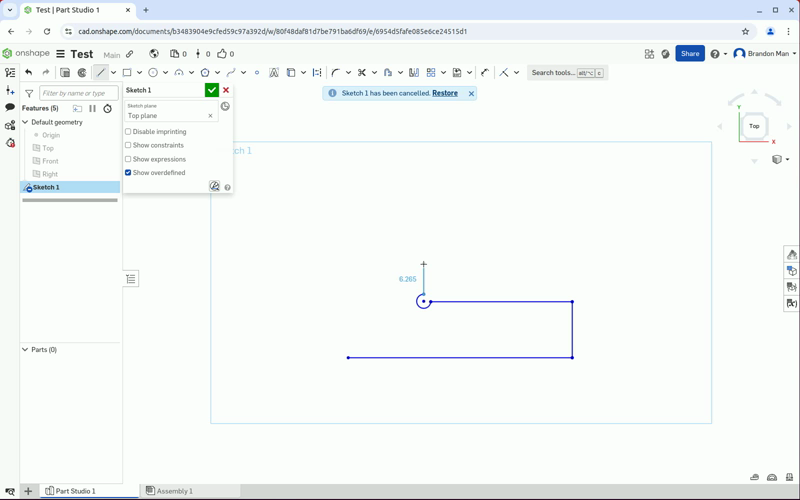
key_up(shift)
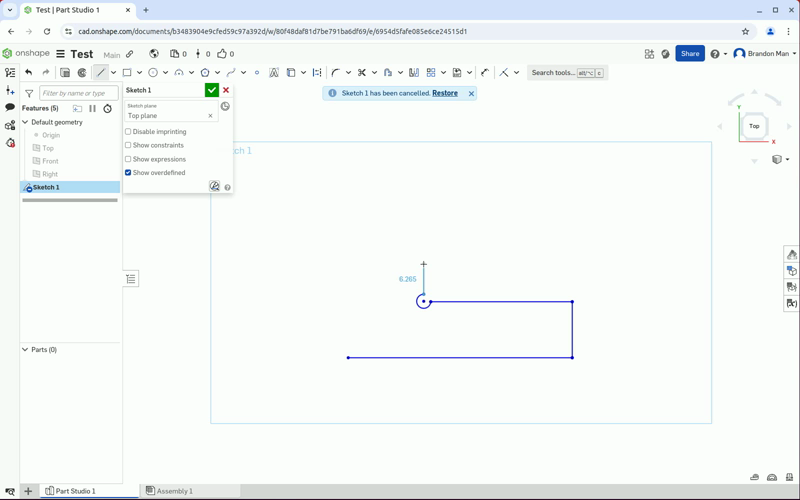
key(esc)
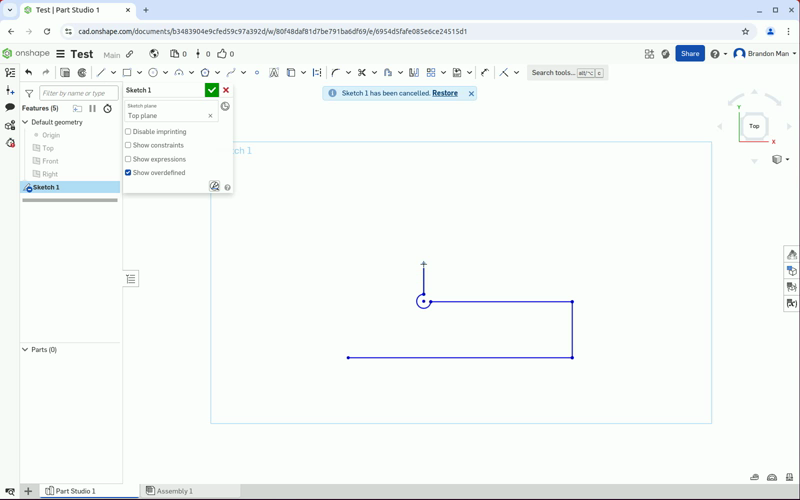
key(a)
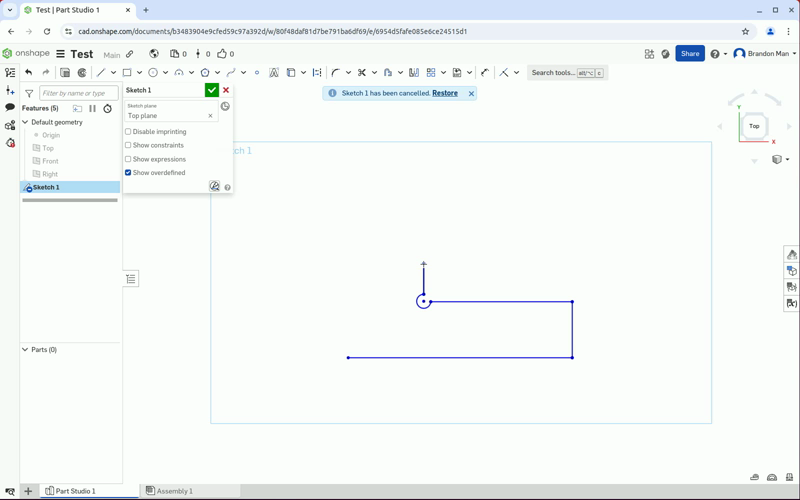
mouse_move(423, 263)
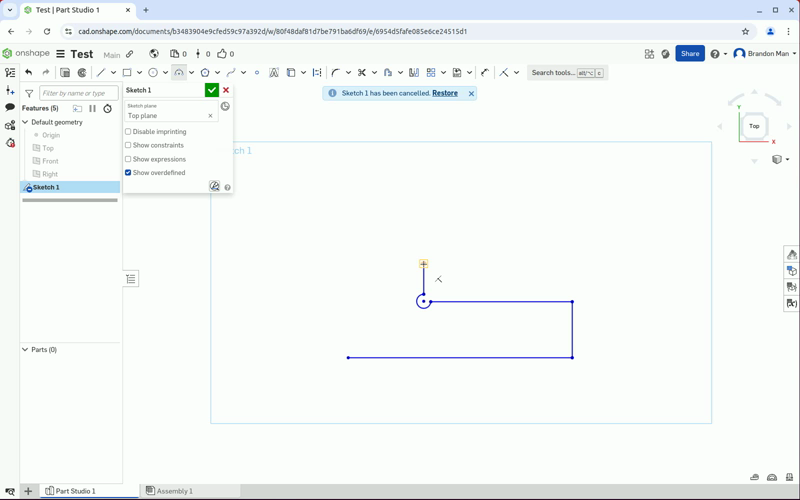
click(423, 263)
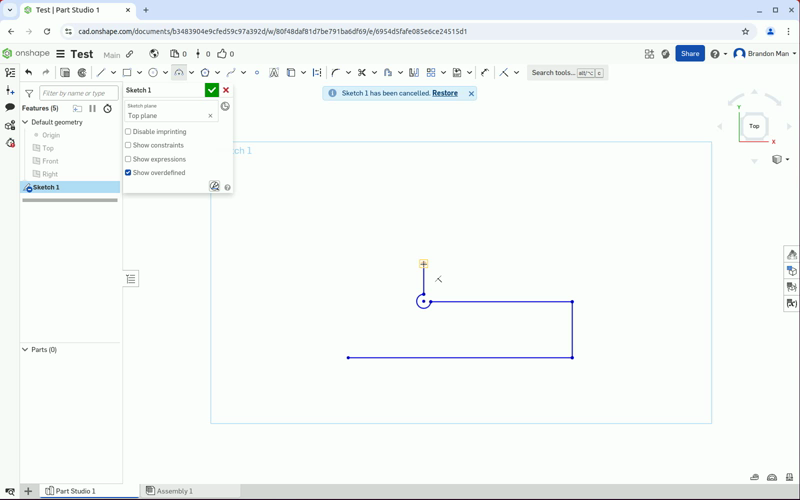
key_down(shift)
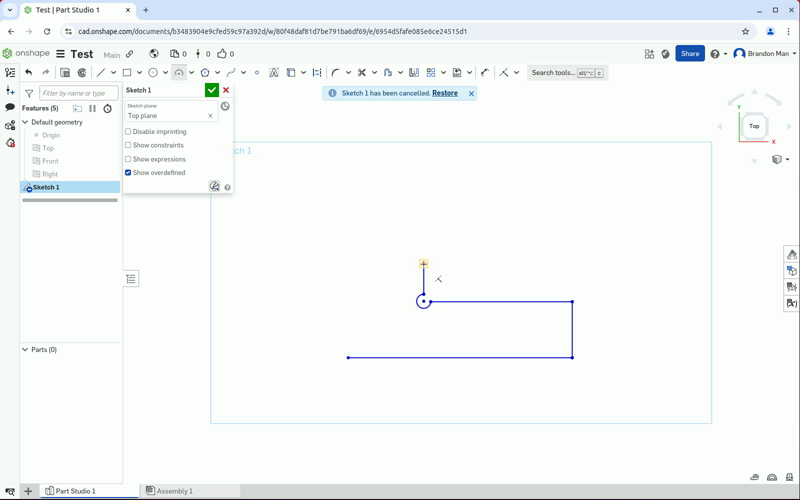
mouse_move(388, 209)
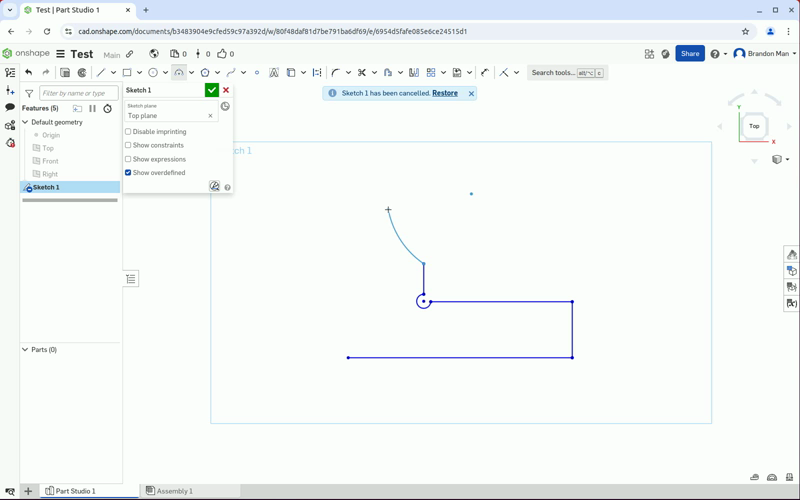
click(388, 209)
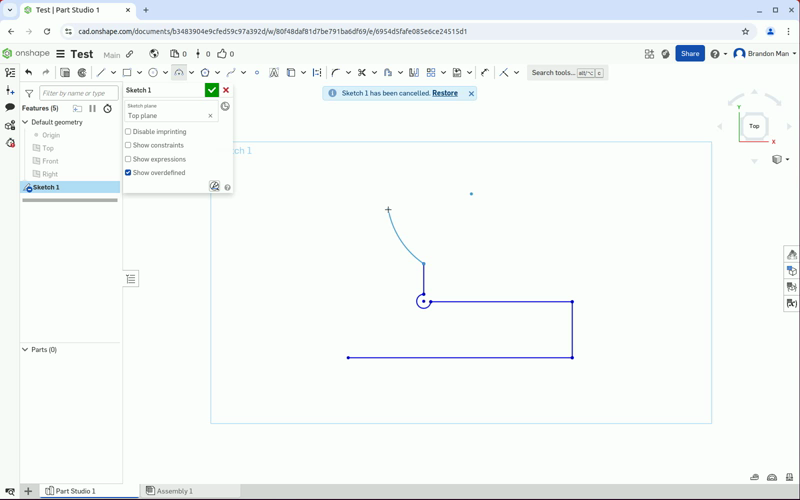
mouse_move(401, 239)
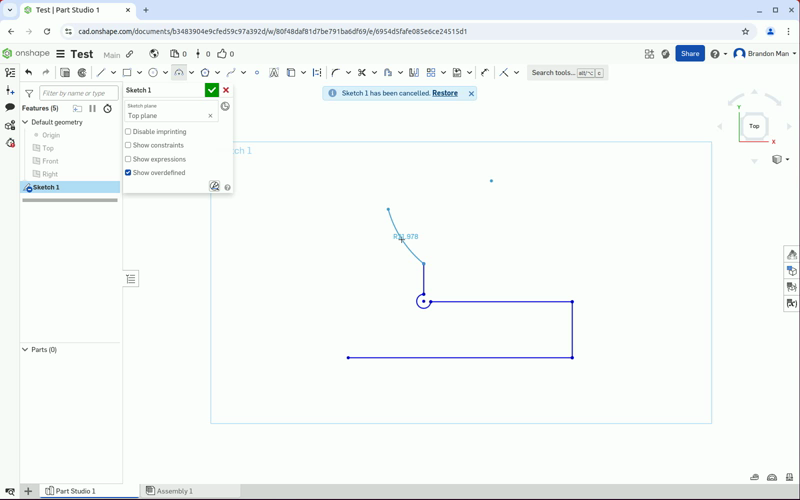
click(401, 239)
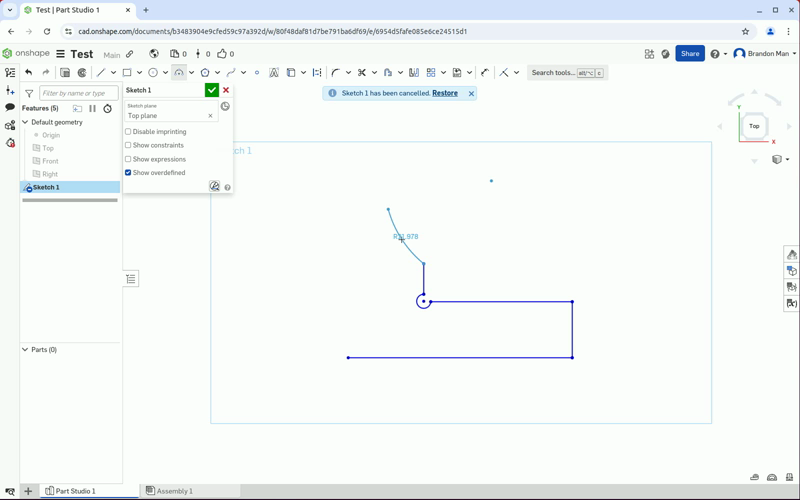
key_up(shift)
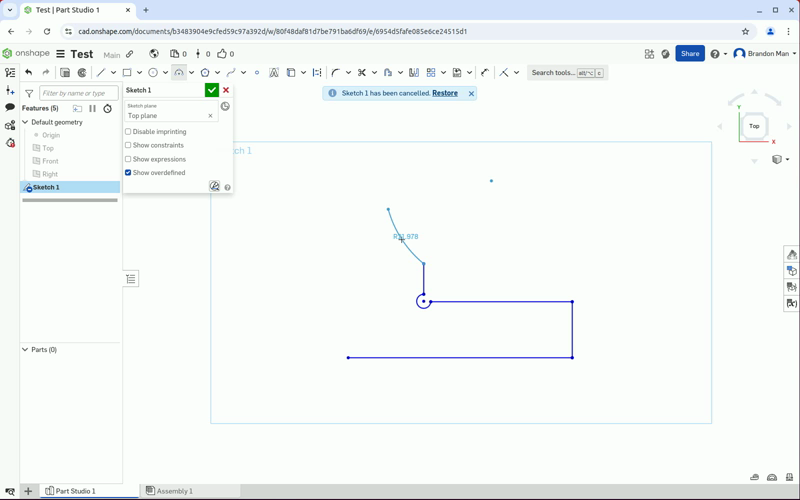
key(esc)
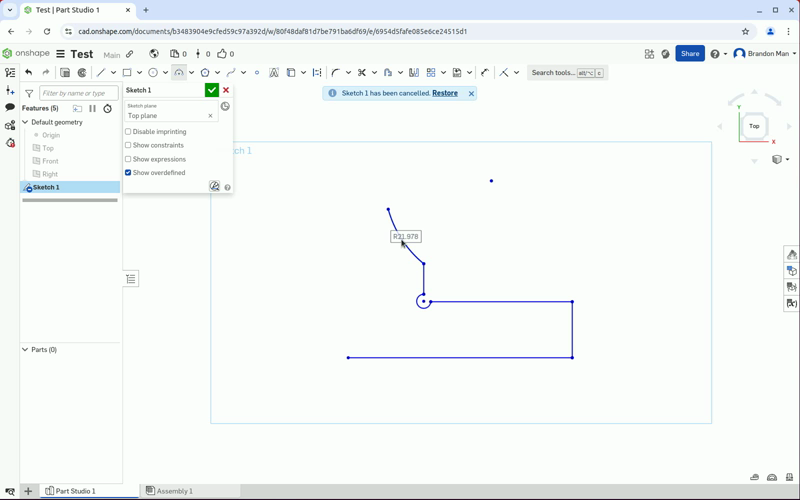
key(l)
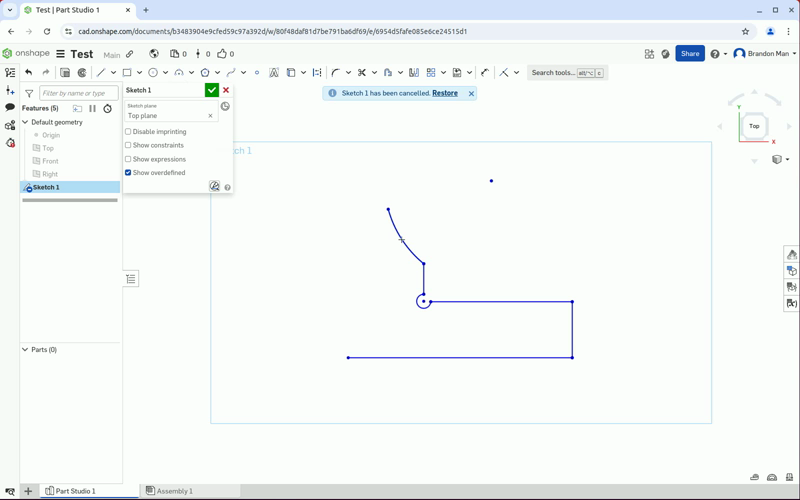
mouse_move(388, 209)
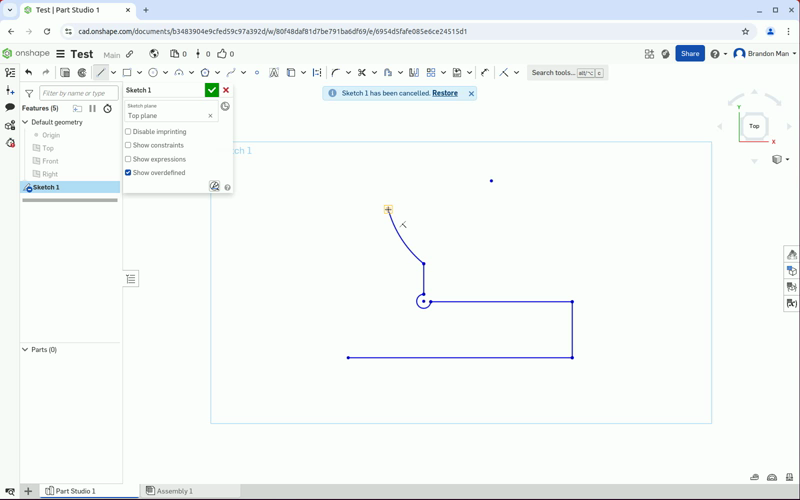
click(388, 209)
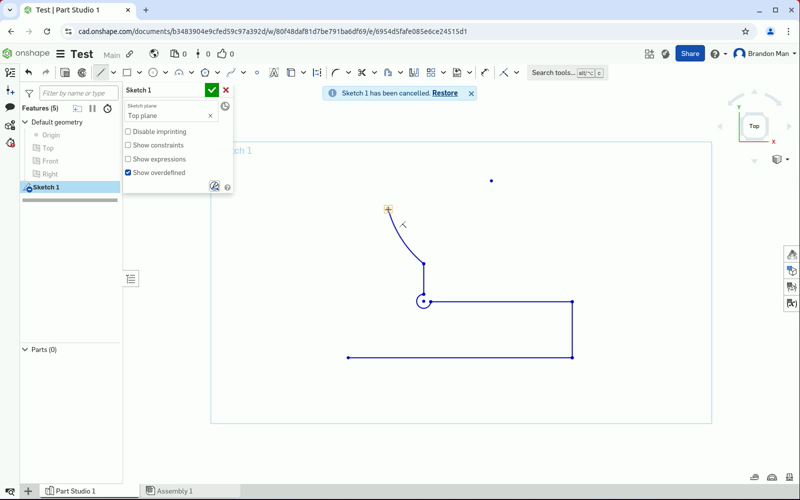
key_down(shift)
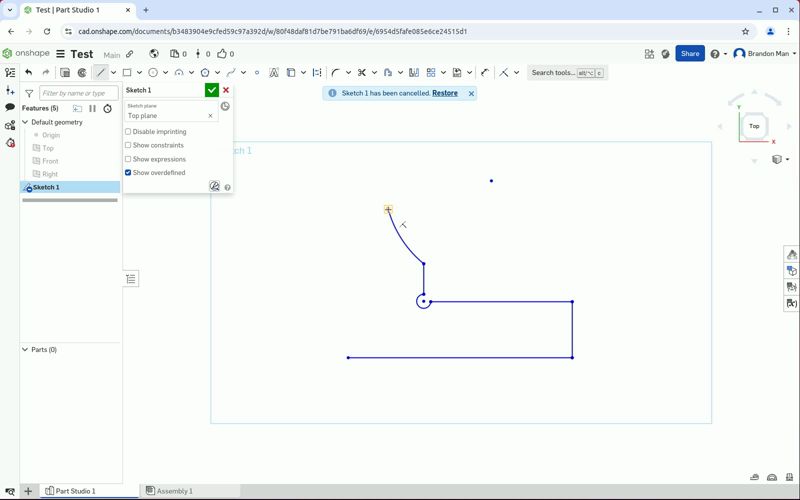
mouse_move(418, 209)
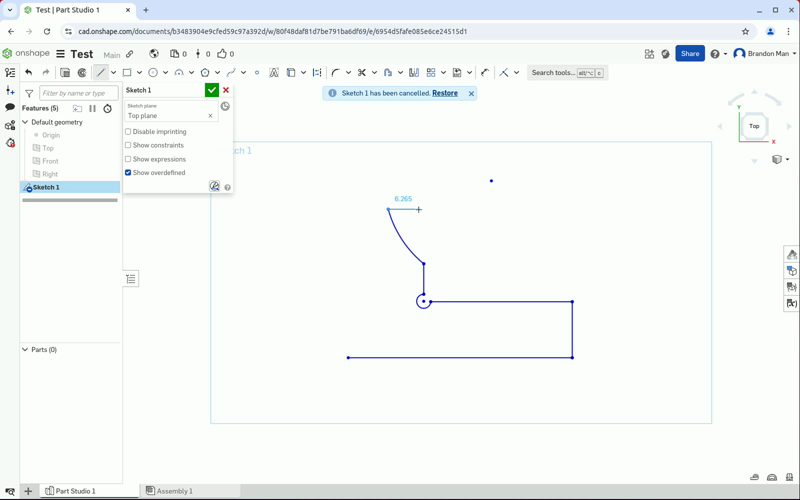
mouse_move(348, 209)
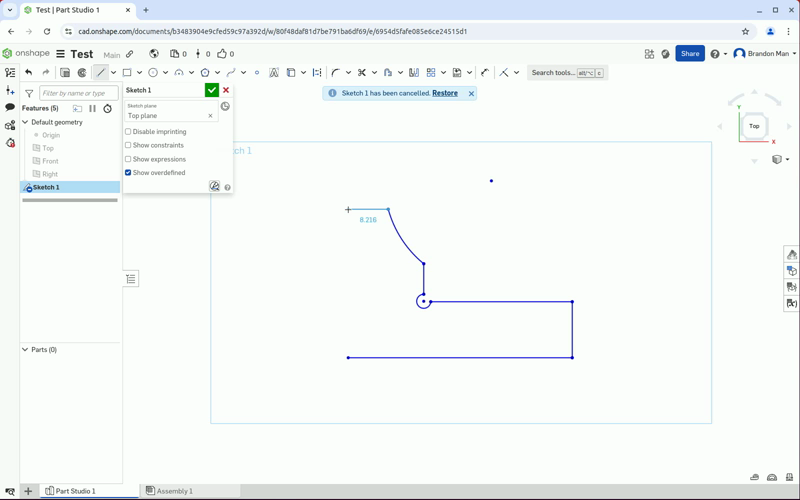
click(348, 209)
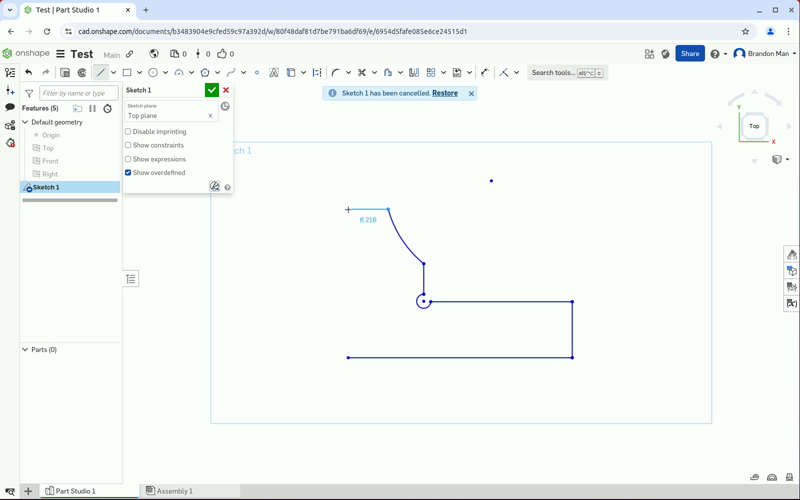
key_up(shift)
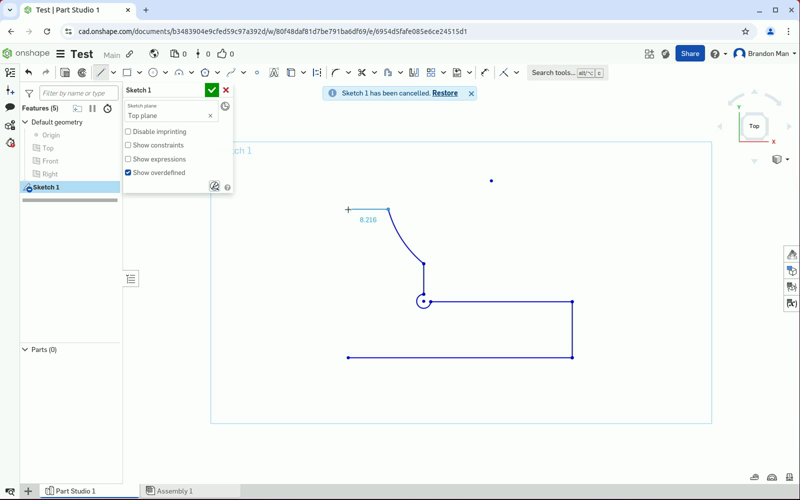
key_down(shift)
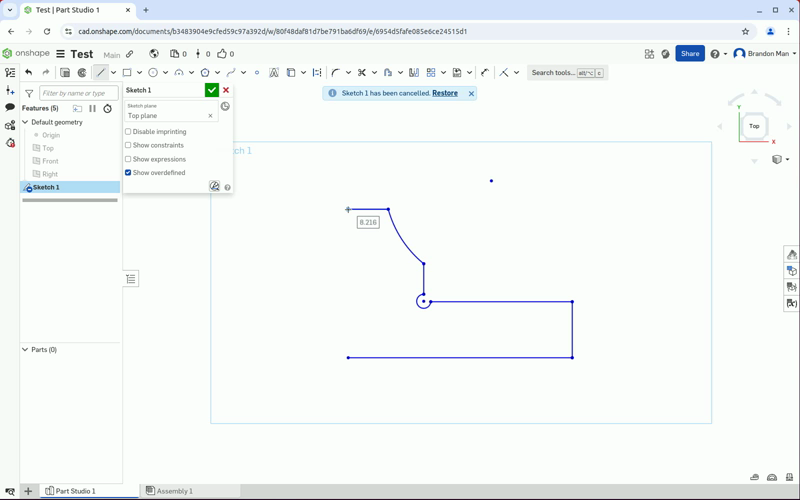
mouse_move(348, 357)
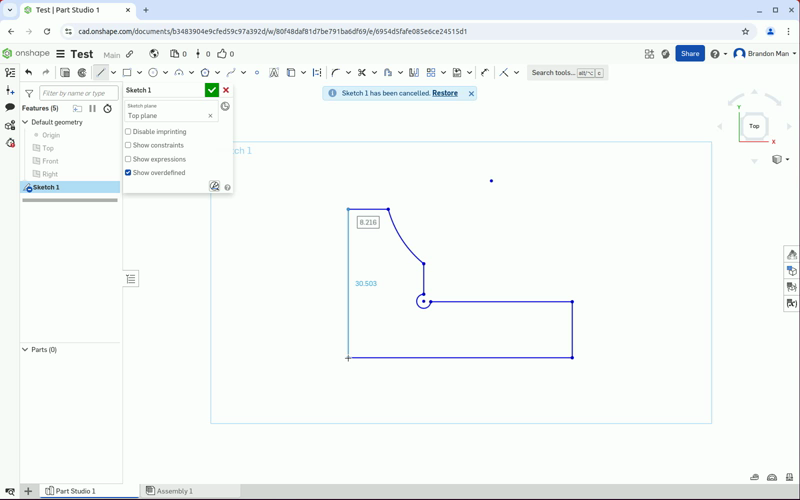
key_up(shift)
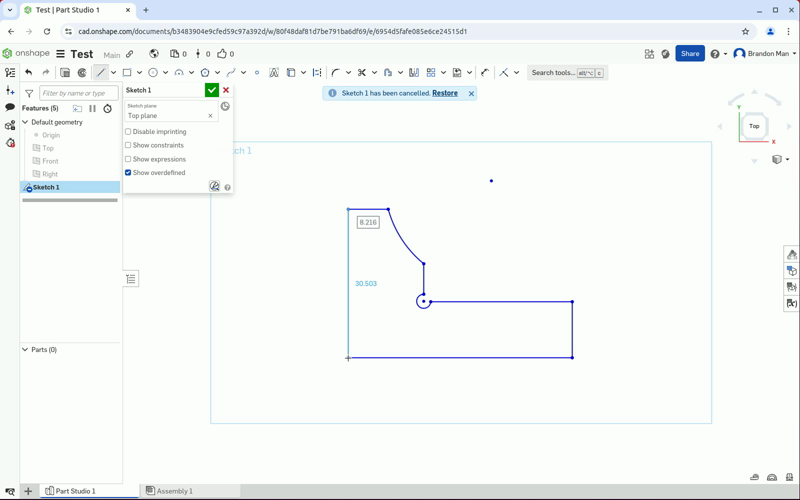
click(348, 357)
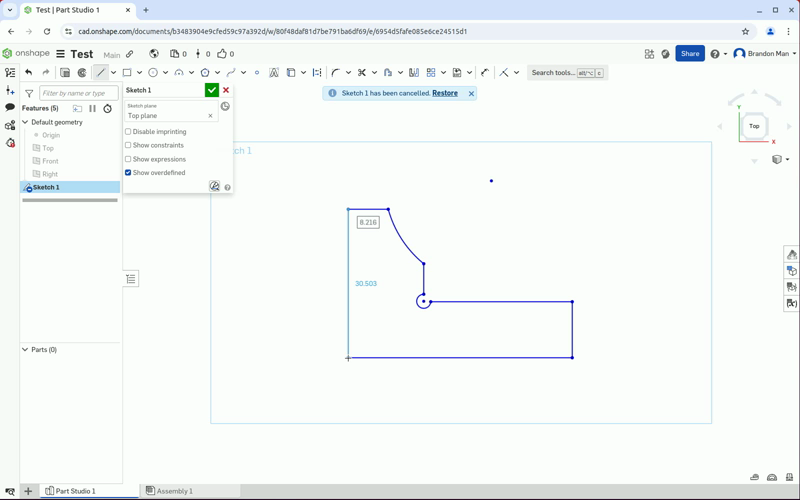
key(esc)
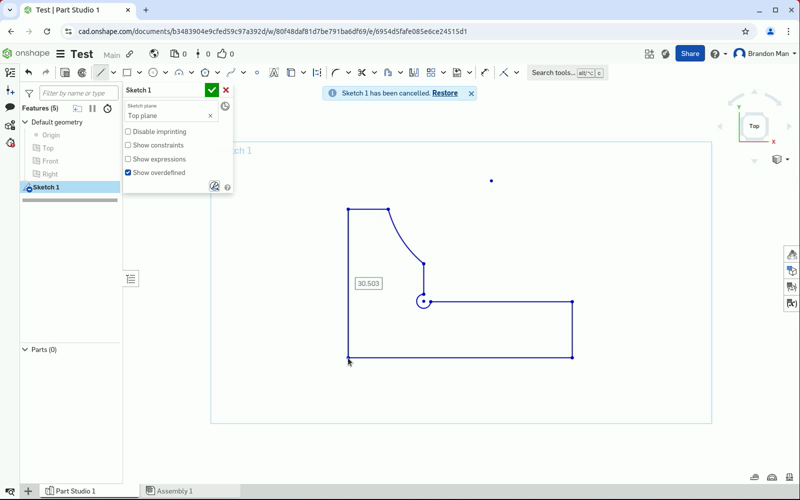
mouse_move(375, 280)
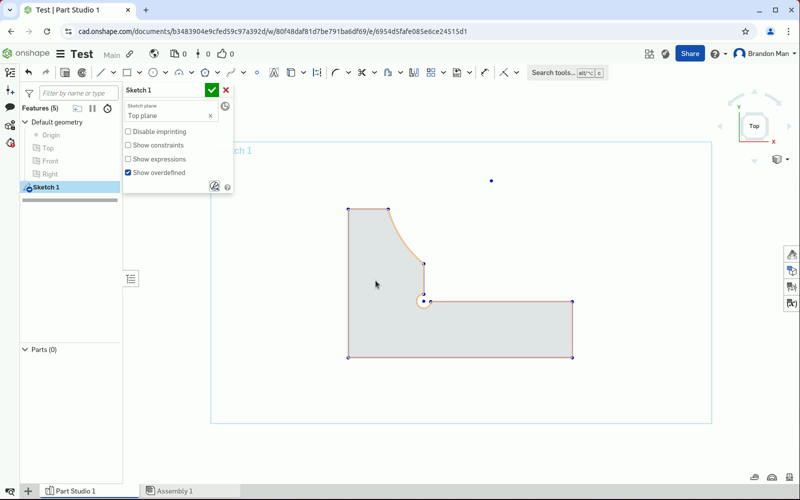
click(375, 280)
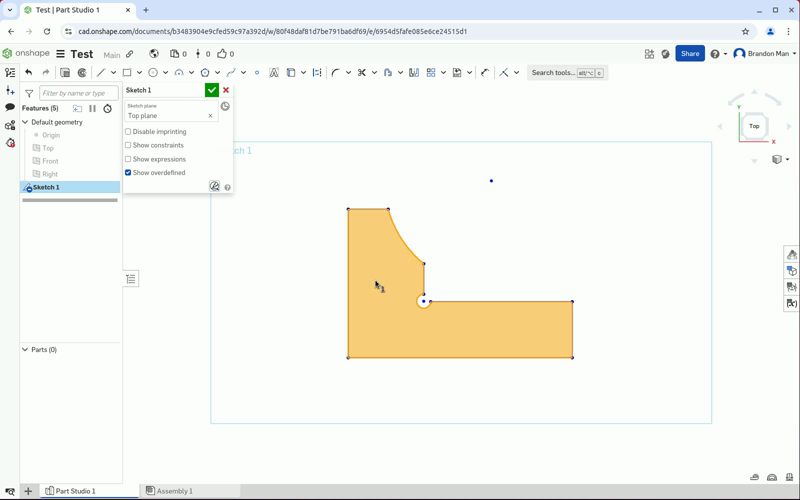
mouse_move(73, 352)
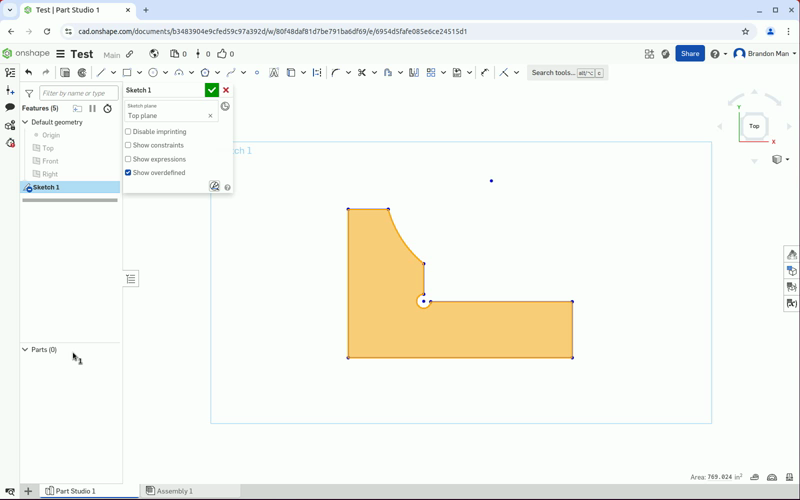
key(shift+y)
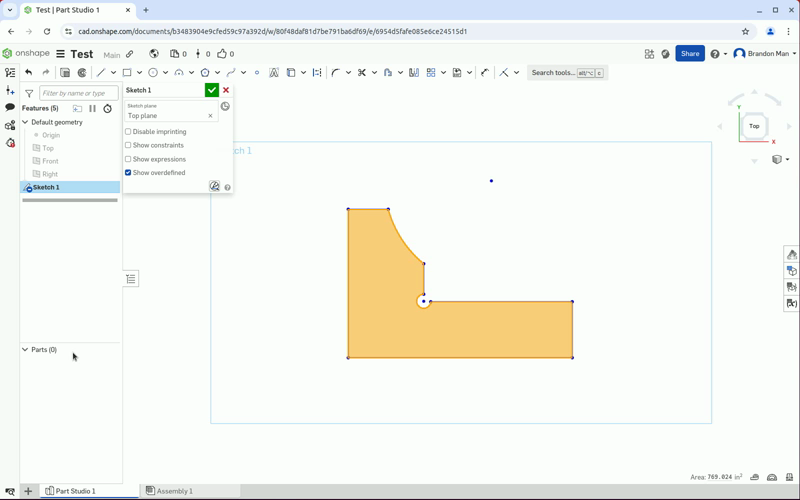
key(shift+e)
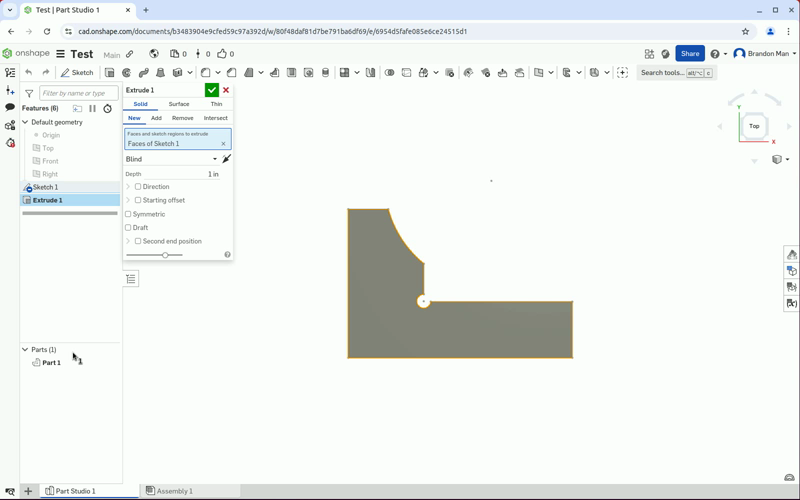
mouse_move(143, 106)
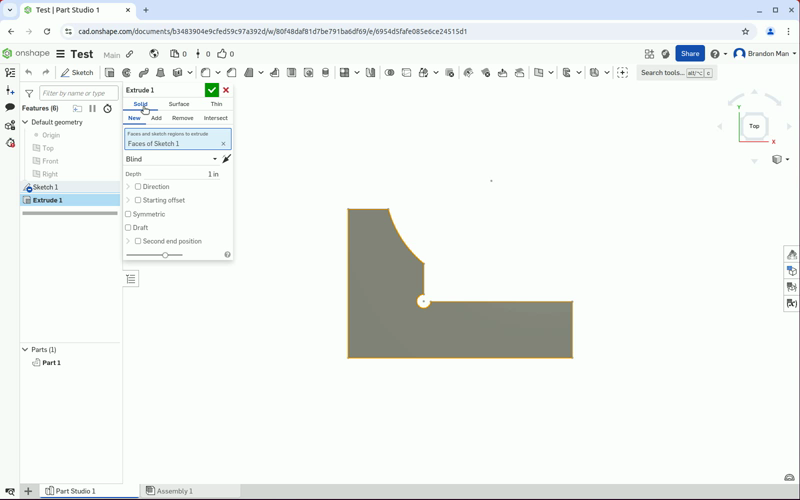
click(143, 106)
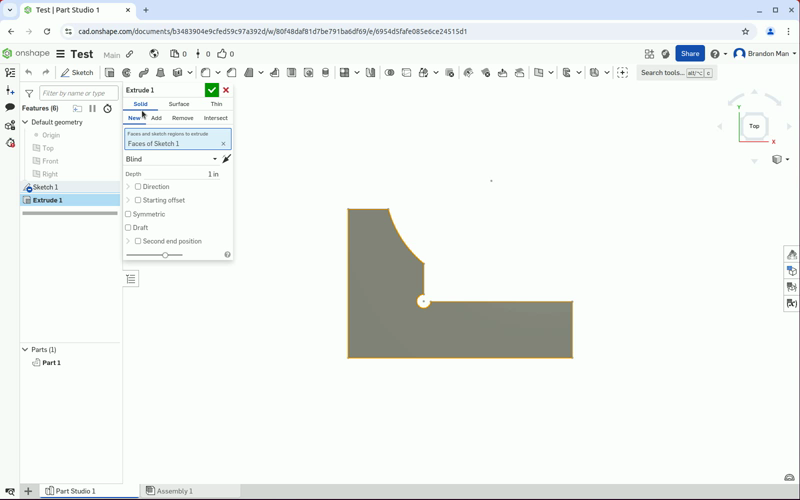
mouse_move(137, 120)
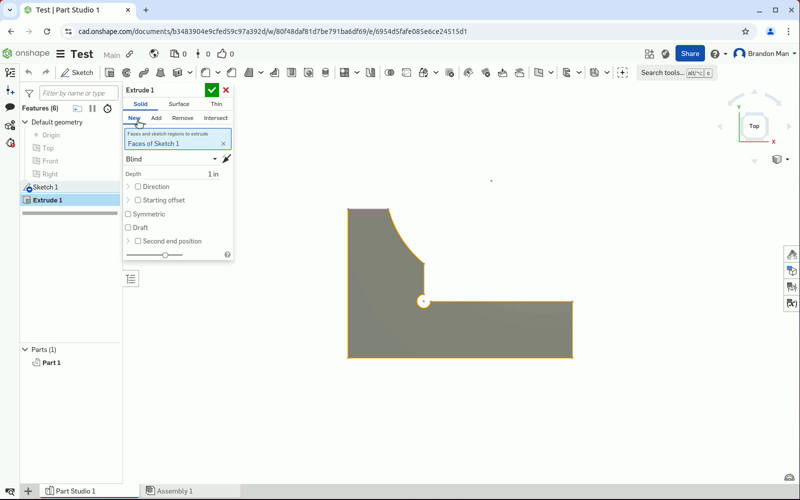
click(137, 120)
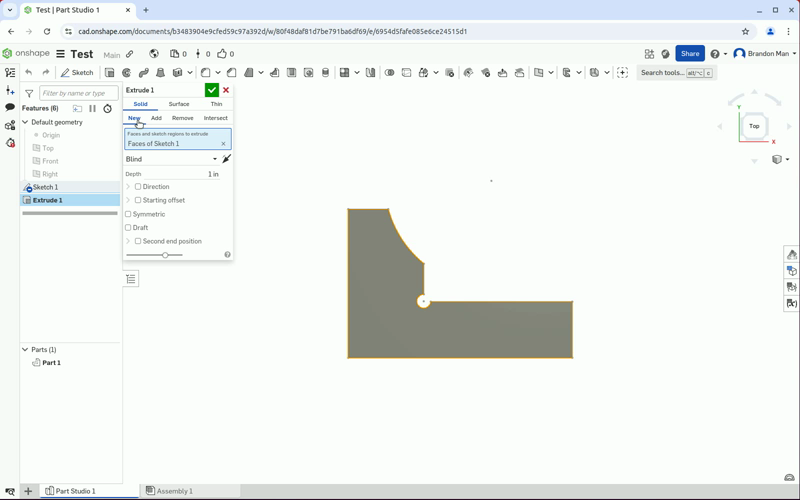
key(tab, 4)
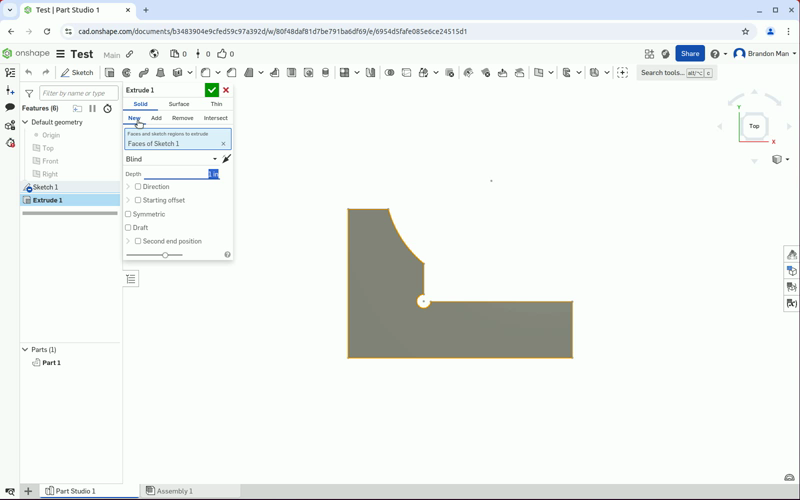
text(15.405)
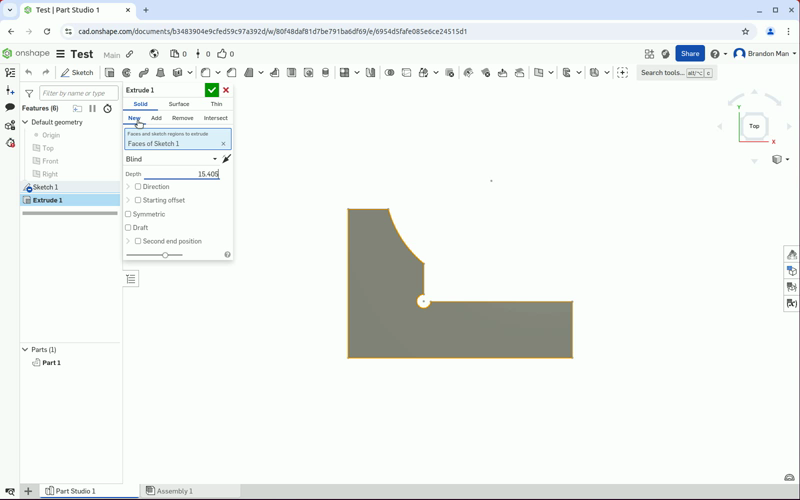
key(enter)
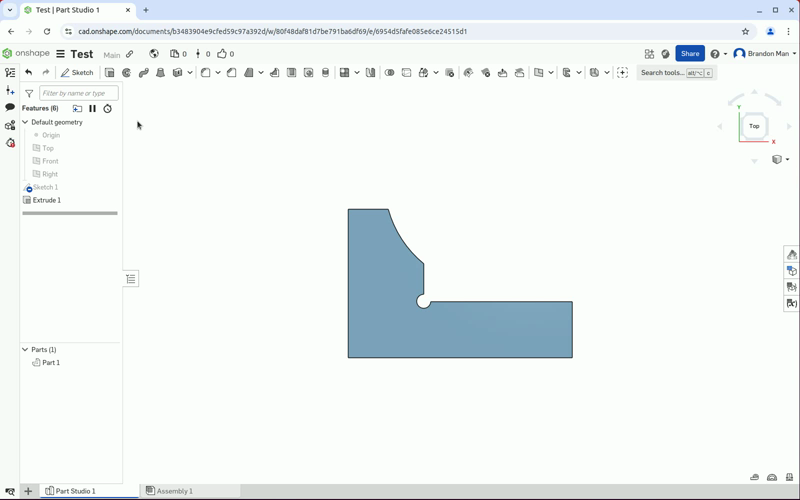
key(shift+h)
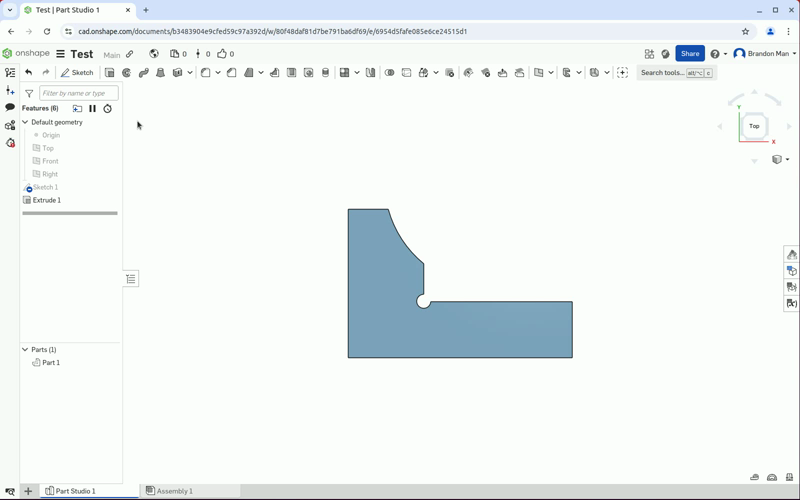
key(shift+h)
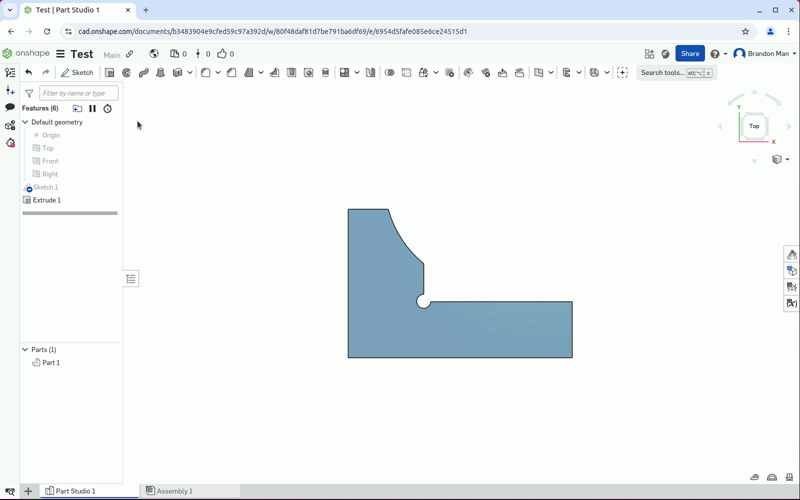
mouse_move(73, 189)
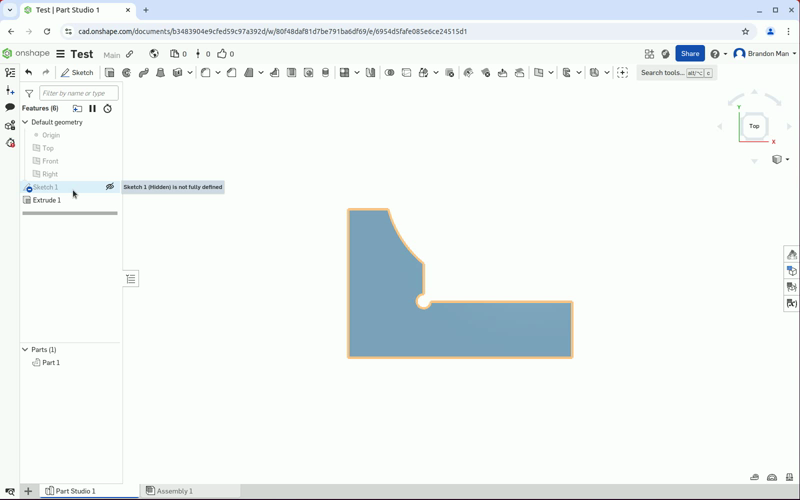
click(73, 189)
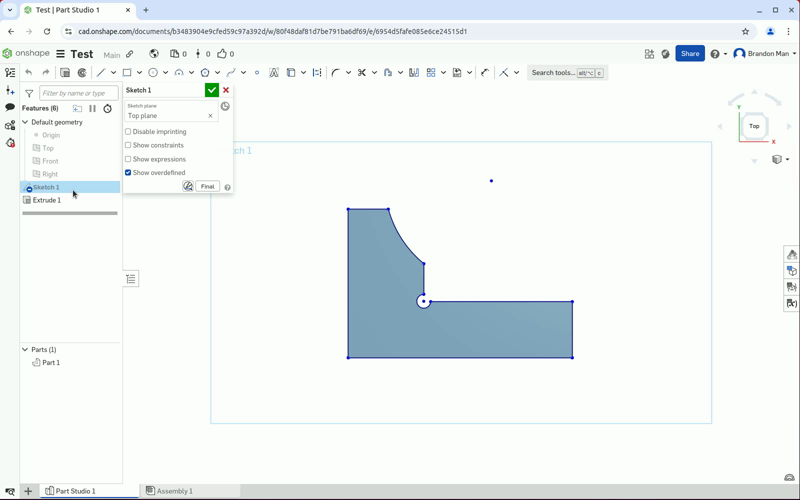
mouse_move(229, 92)
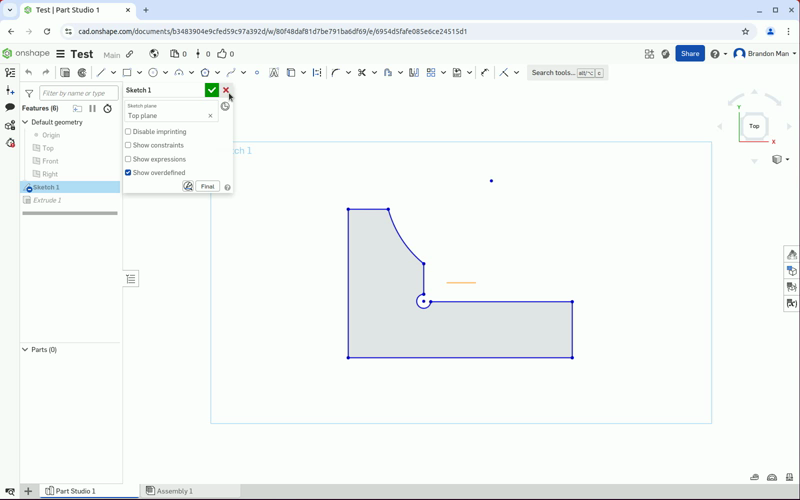
click(229, 92)
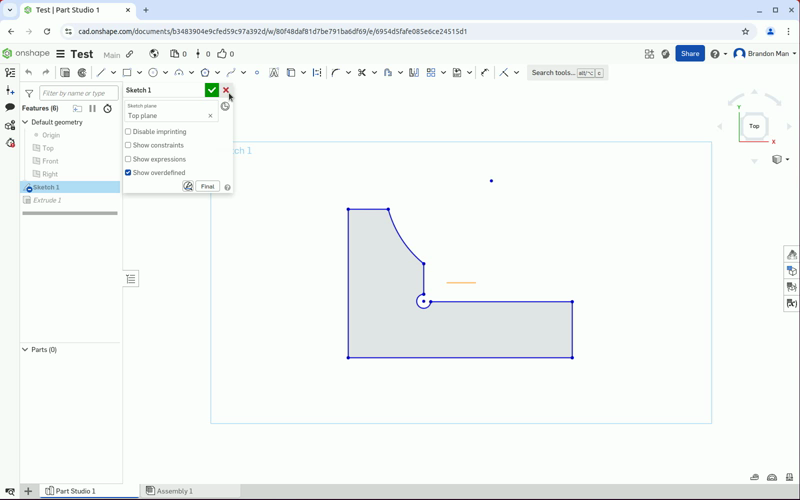
key(shift+s)
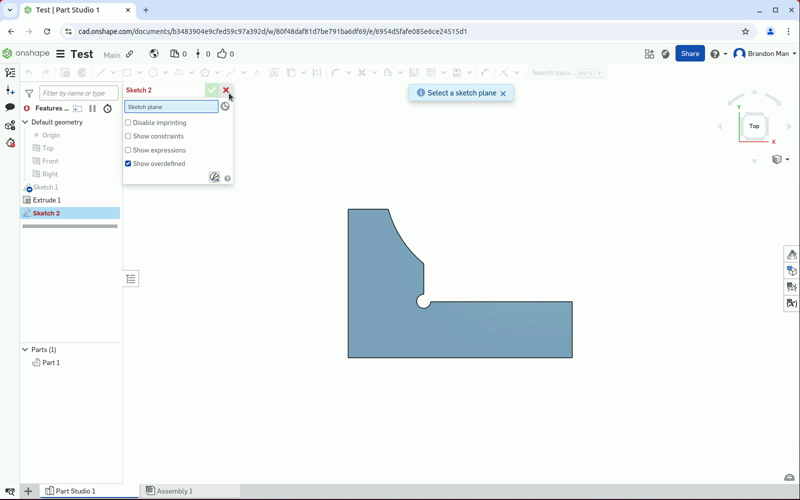
mouse_move(73, 150)
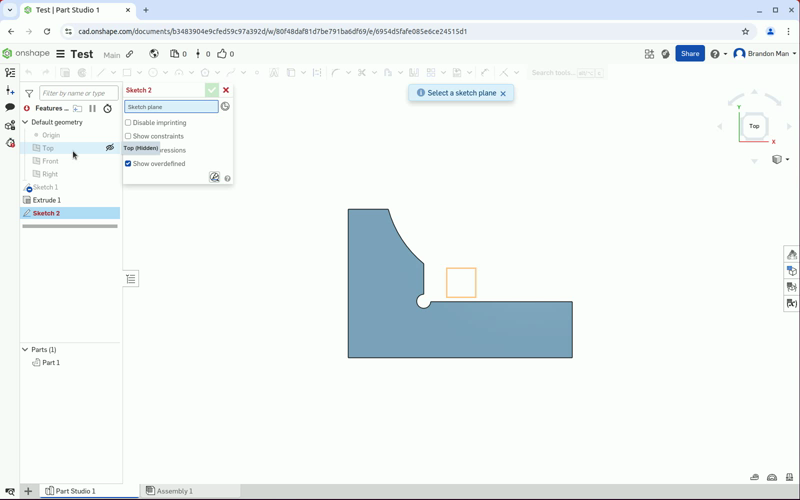
click(73, 150)
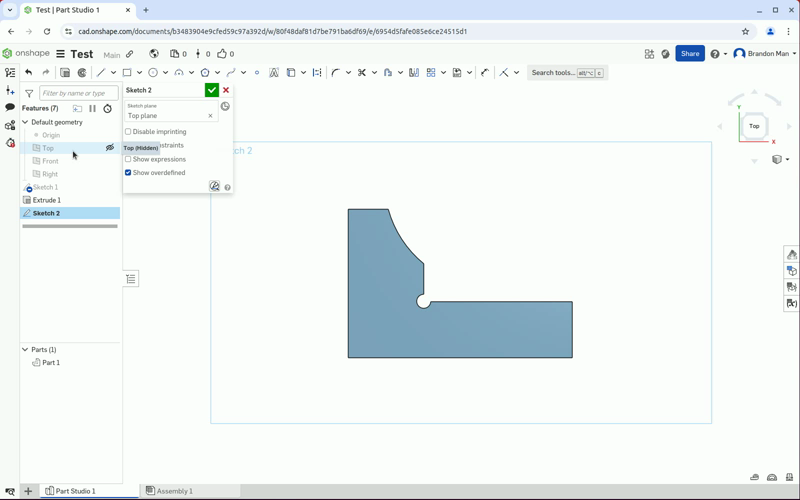
mouse_move(73, 352)
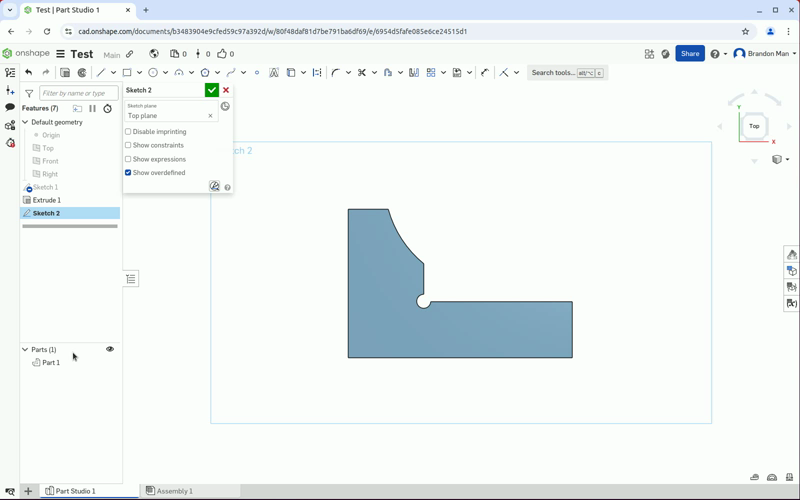
key(y)
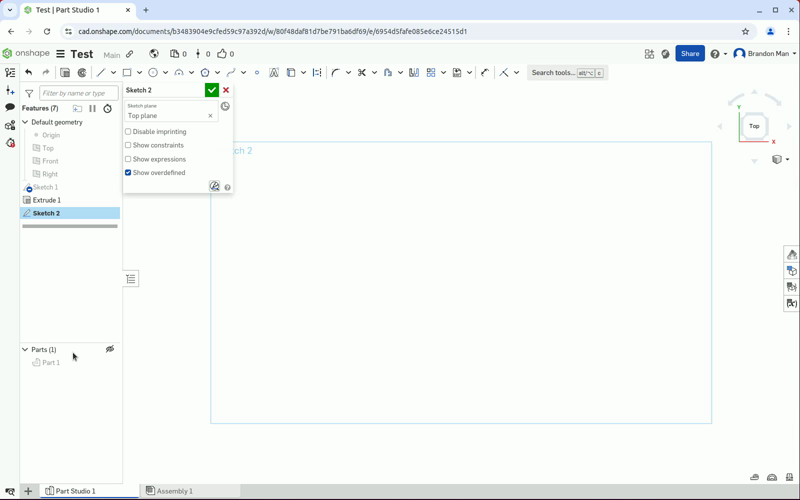
key(a)
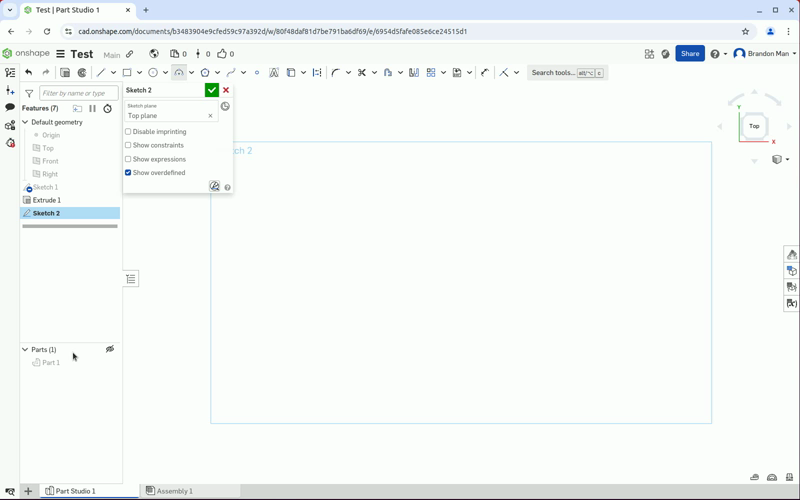
key_down(shift)
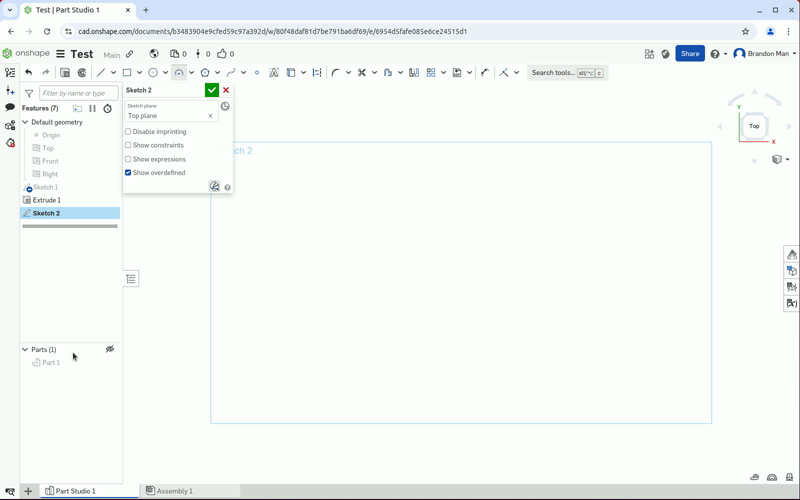
mouse_move(388, 207)
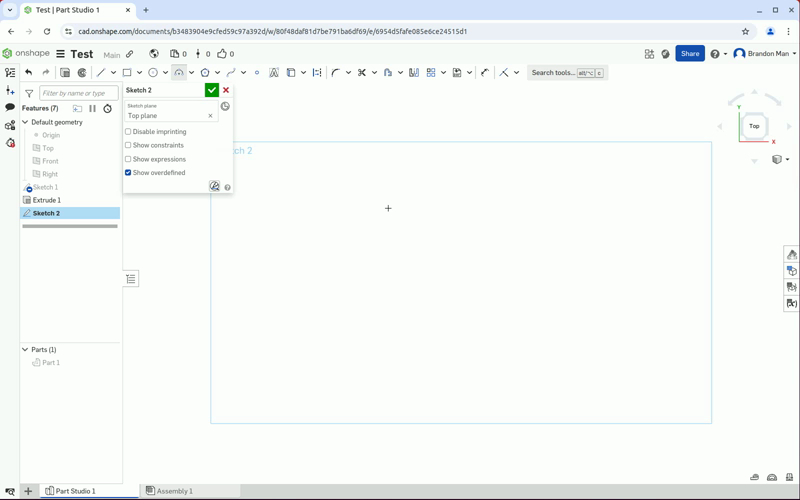
click(388, 207)
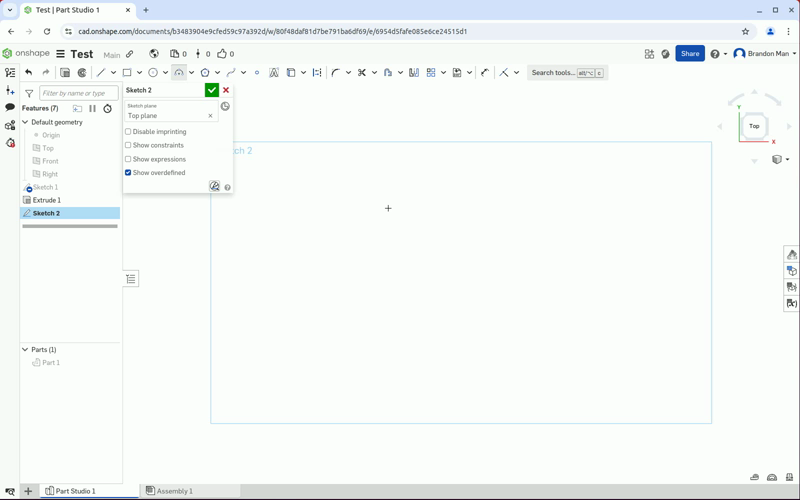
key_up(shift)
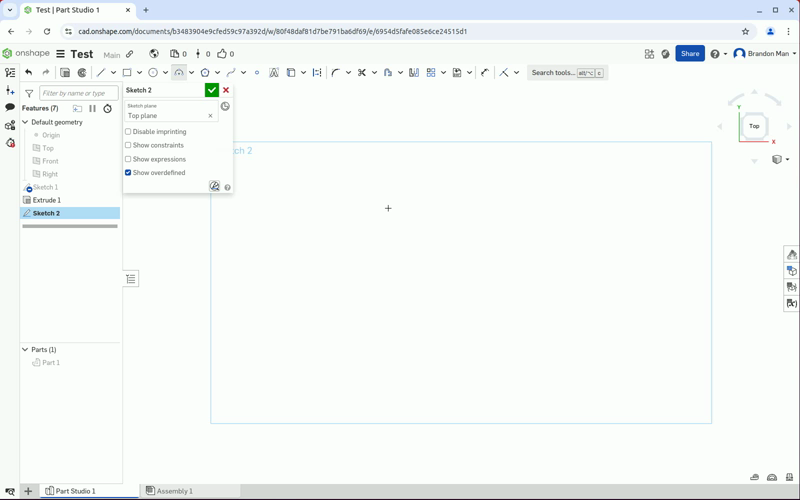
key_down(shift)
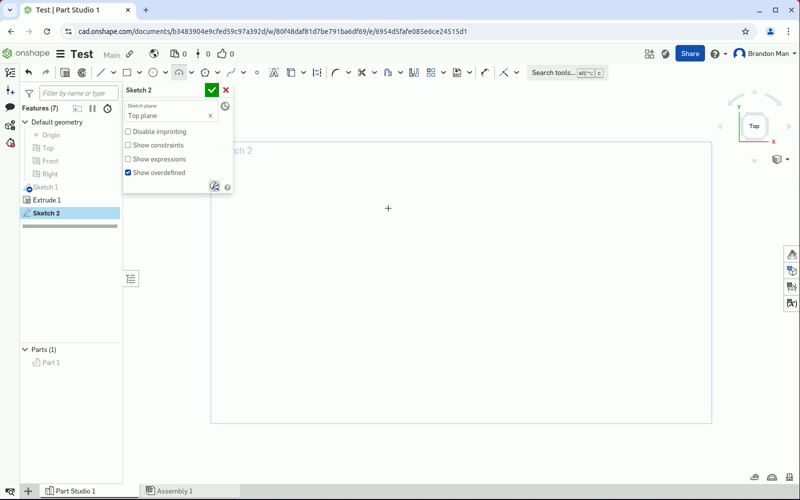
mouse_move(423, 264)
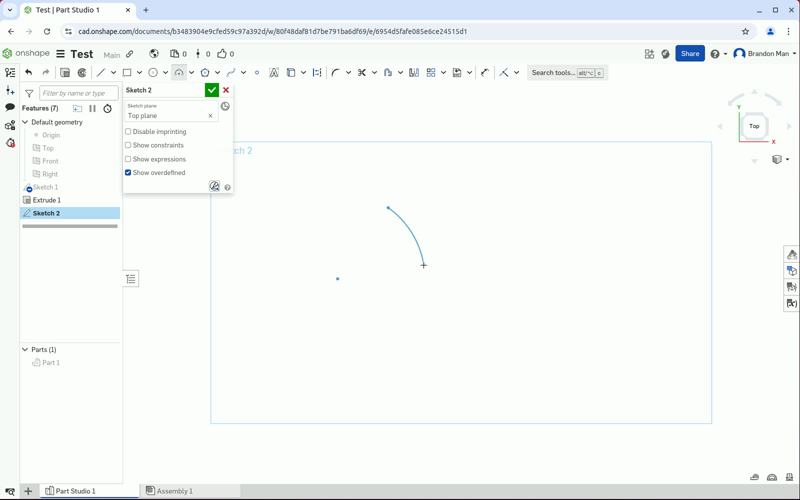
click(423, 264)
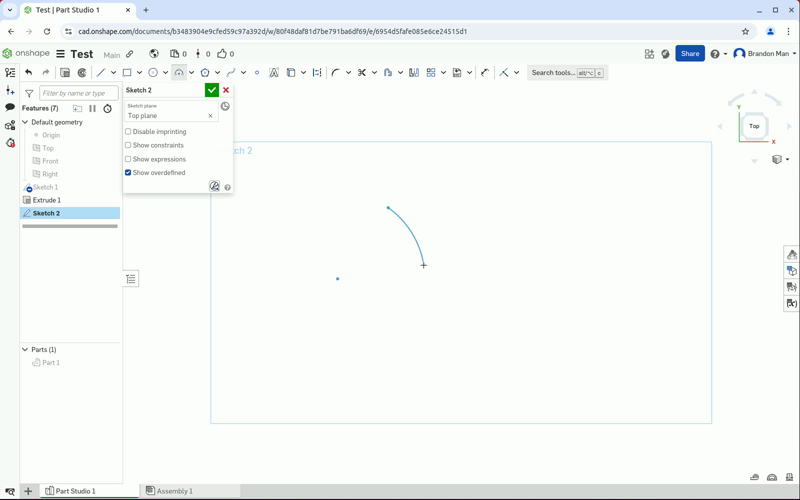
mouse_move(401, 238)
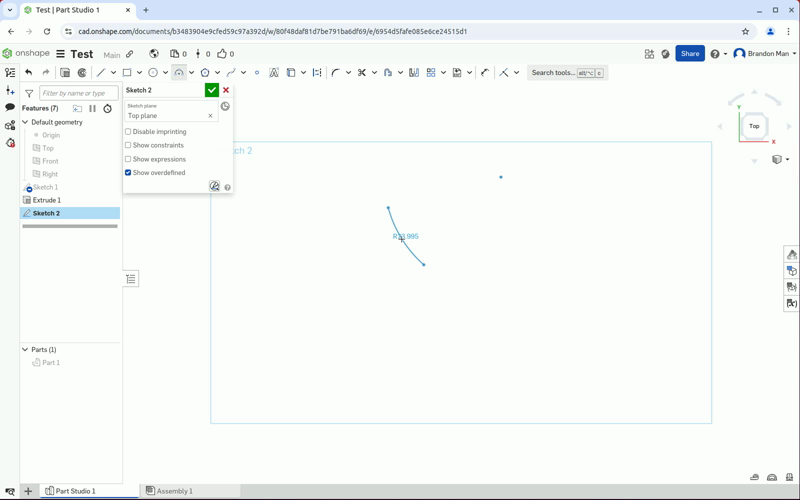
click(401, 238)
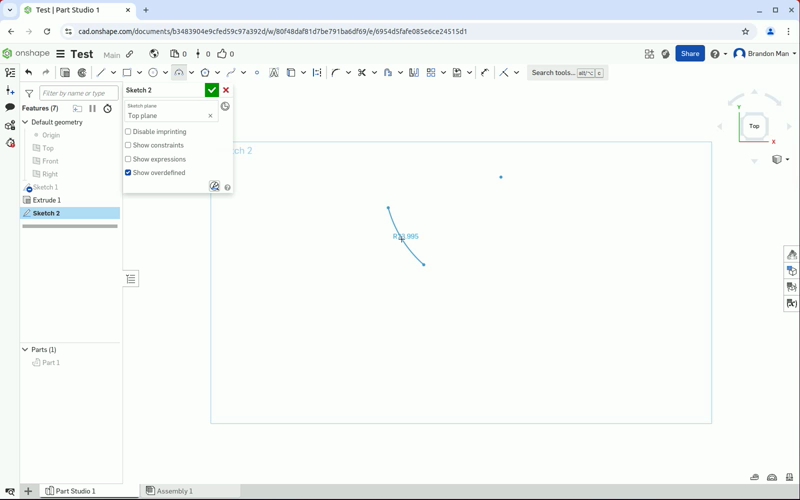
key_up(shift)
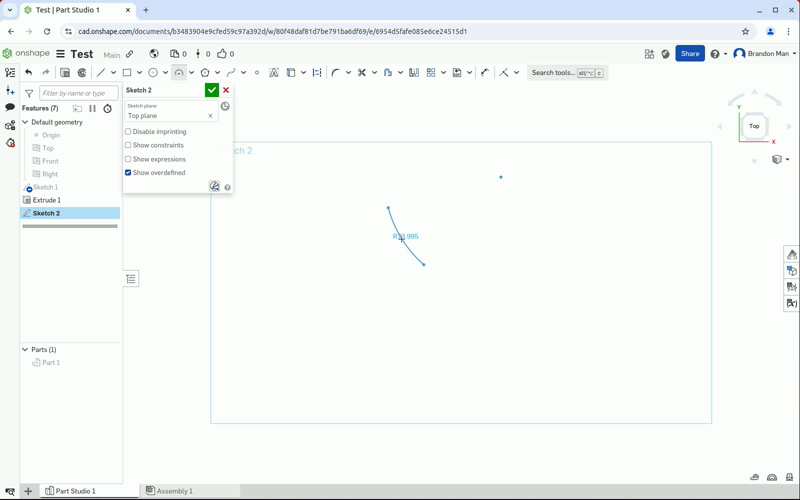
key(esc)
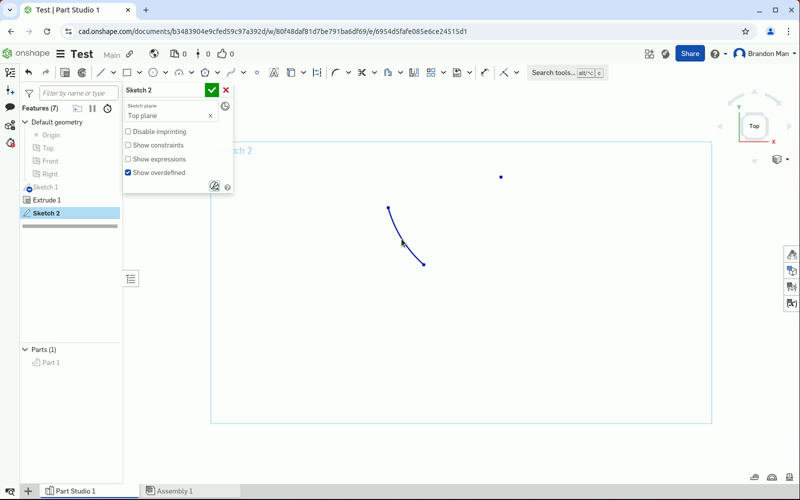
key(l)
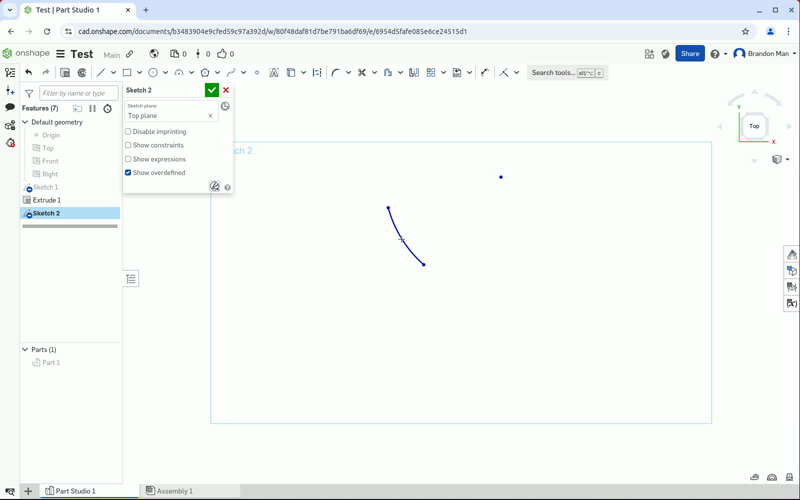
mouse_move(423, 264)
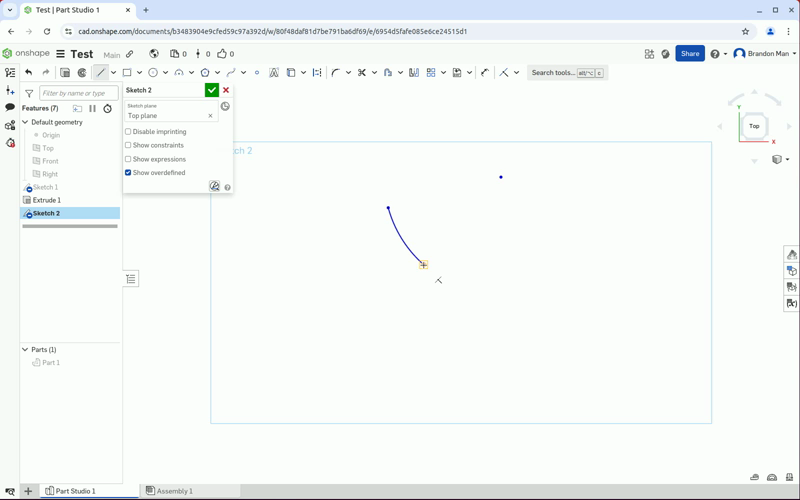
click(423, 264)
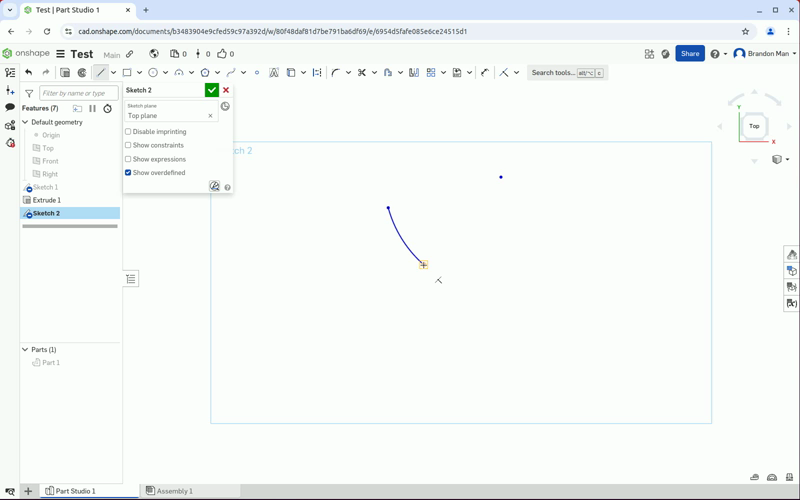
key_down(shift)
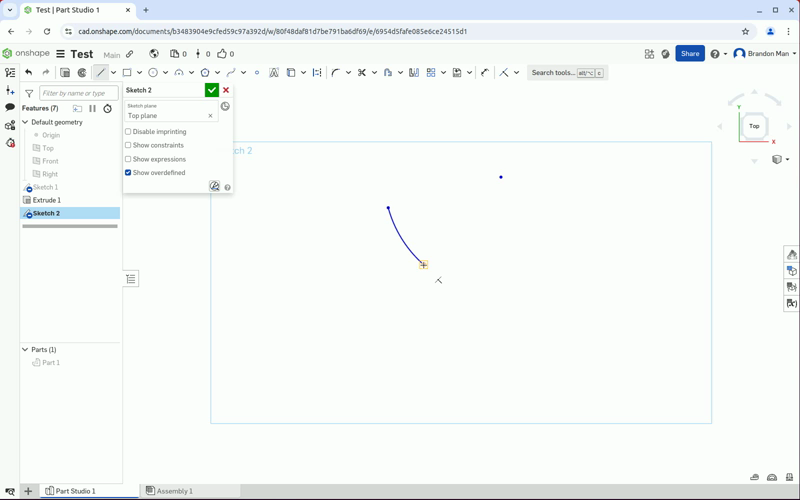
mouse_move(453, 264)
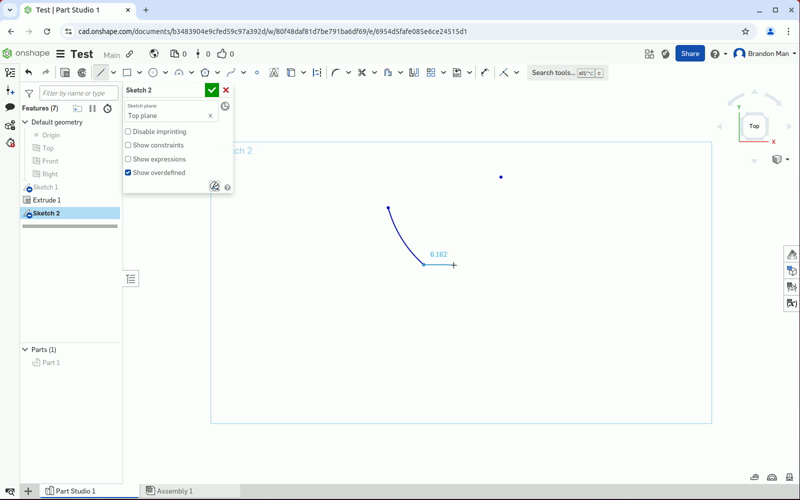
mouse_move(431, 264)
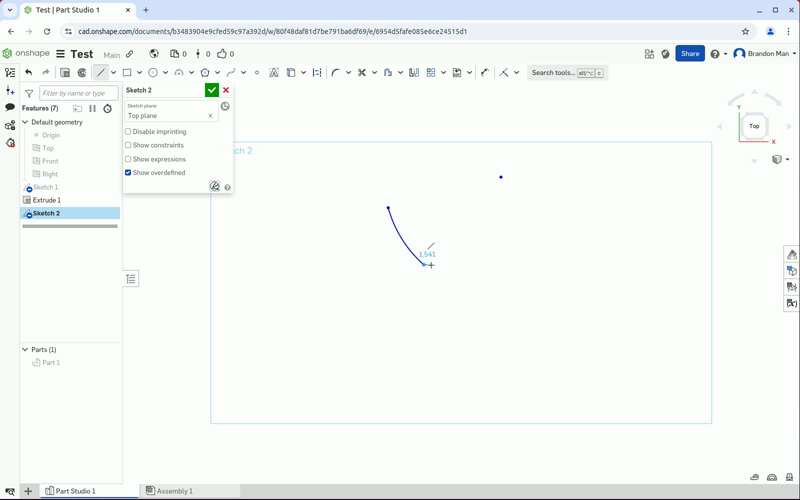
click(431, 264)
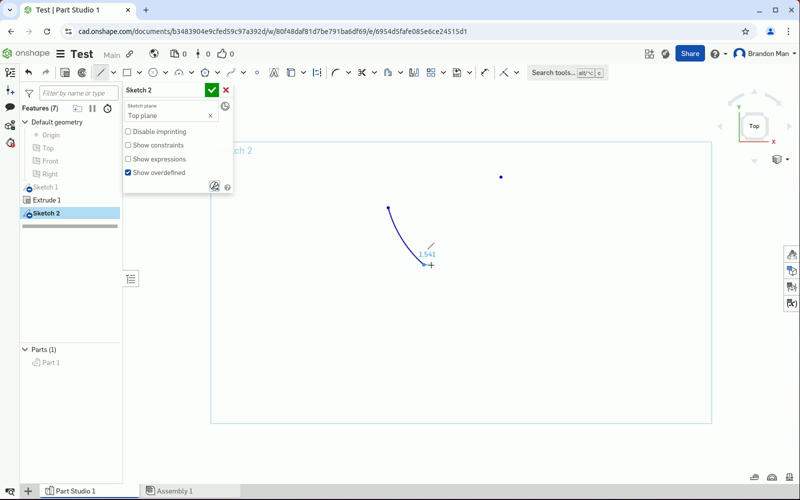
key_up(shift)
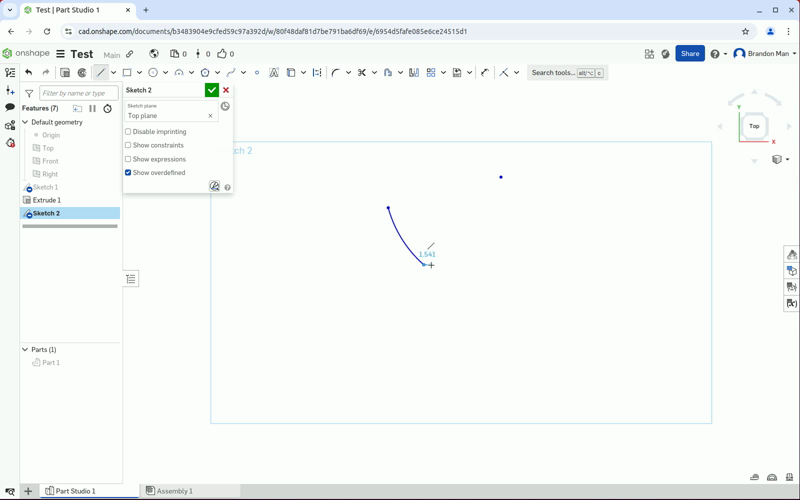
key(esc)
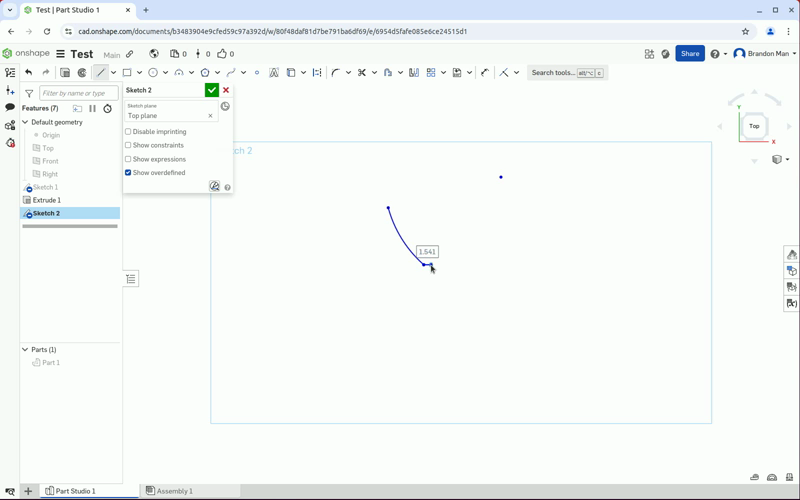
key(a)
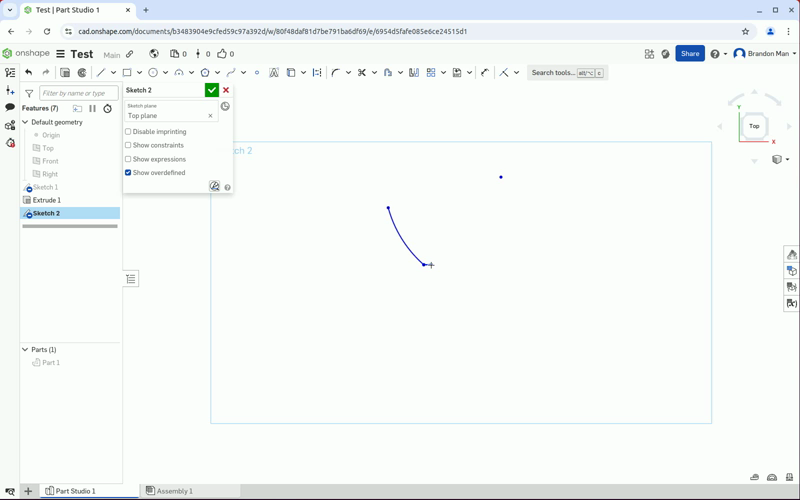
mouse_move(431, 264)
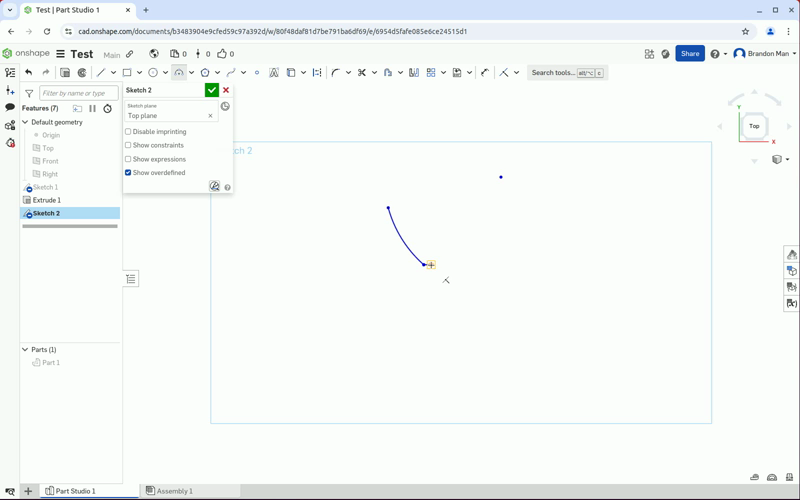
click(431, 264)
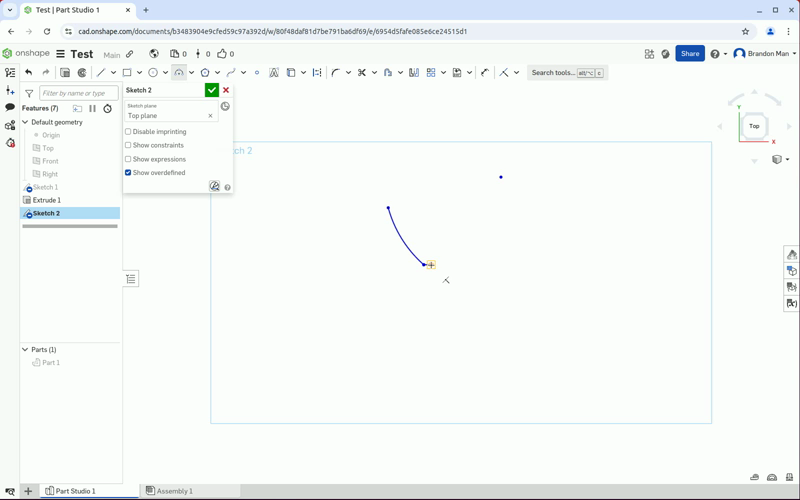
key_down(shift)
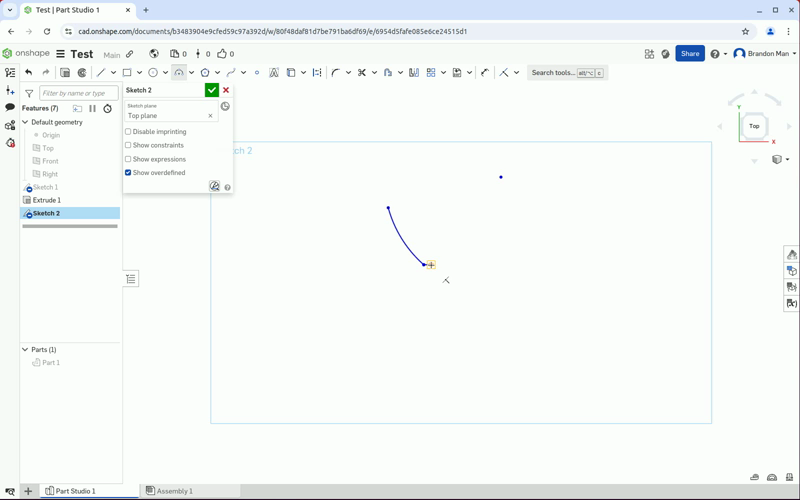
mouse_move(392, 207)
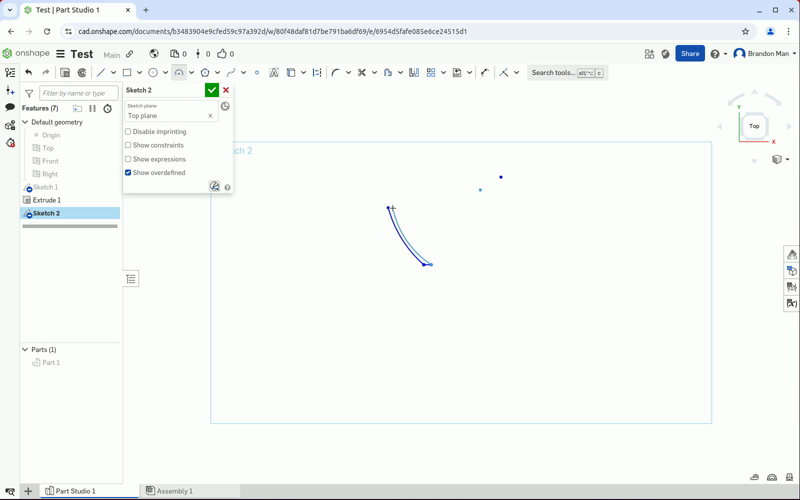
click(392, 207)
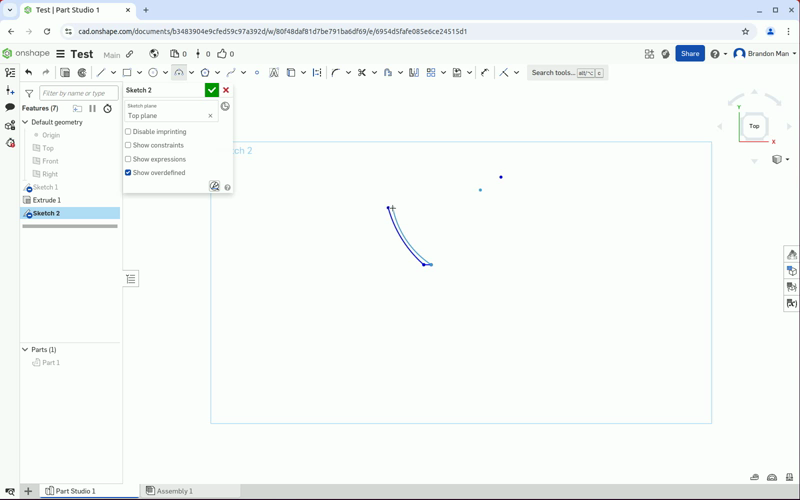
mouse_move(407, 239)
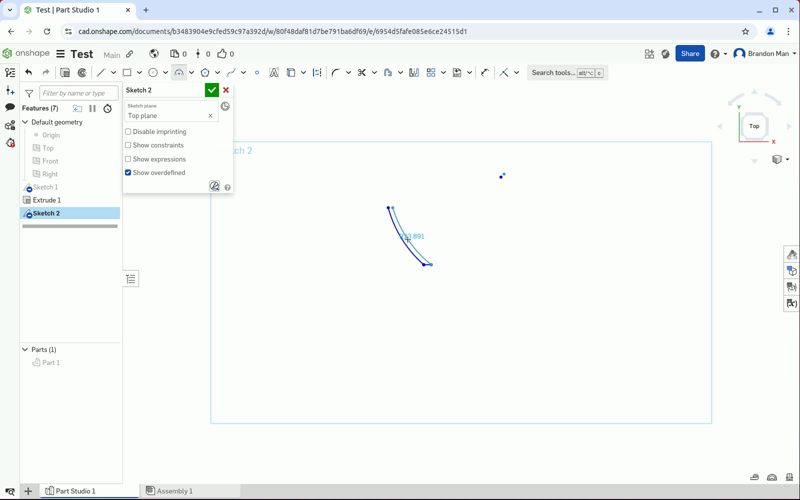
click(407, 239)
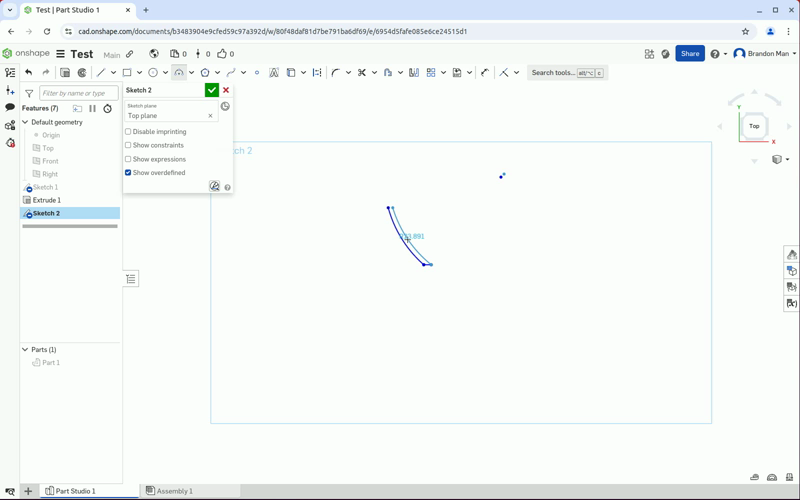
key_up(shift)
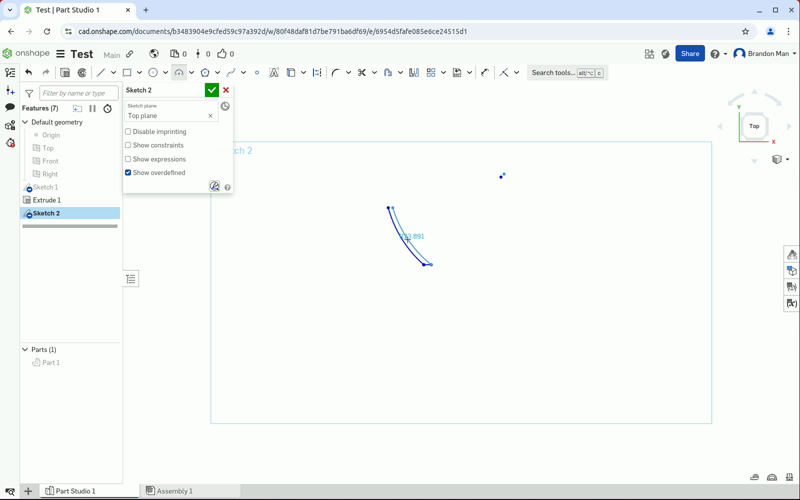
key(esc)
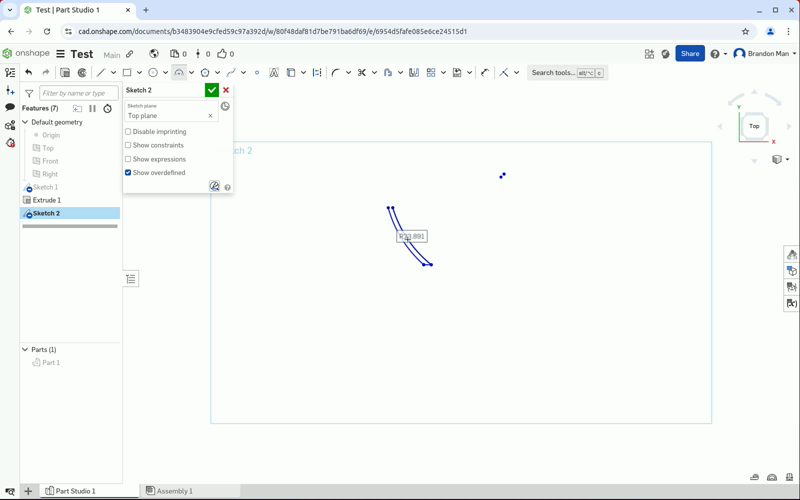
key(l)
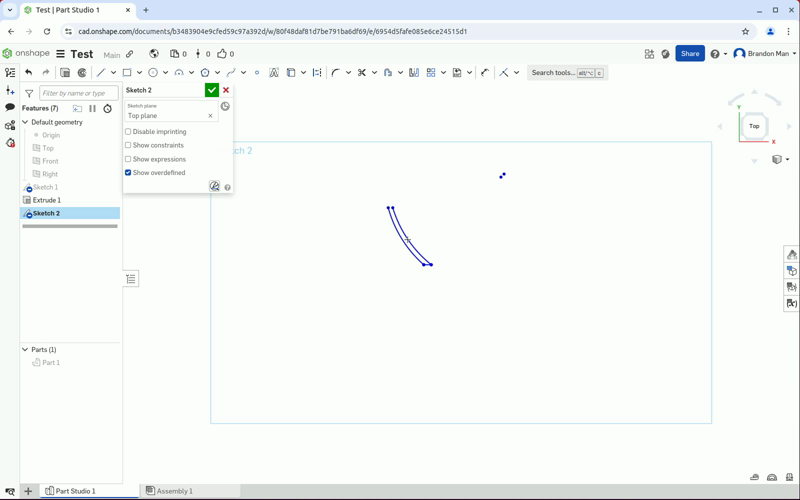
mouse_move(392, 207)
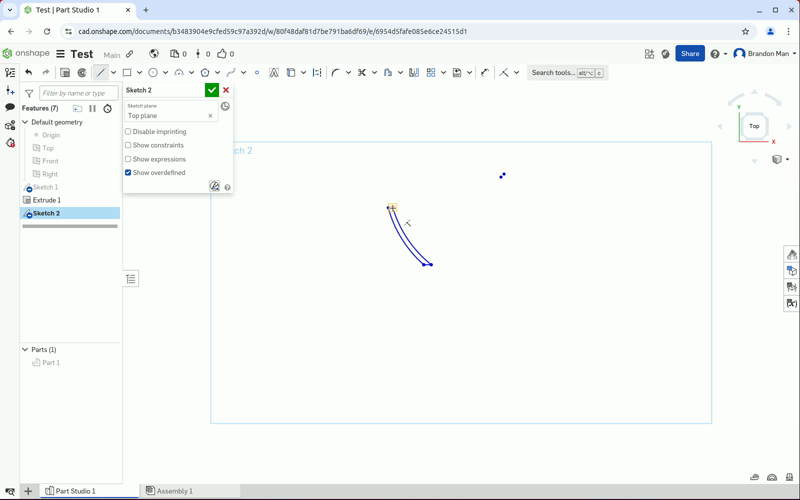
click(392, 207)
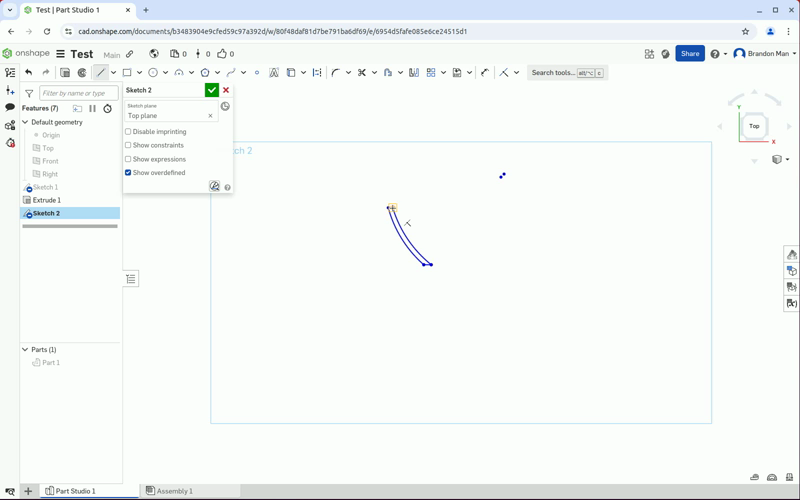
mouse_move(422, 207)
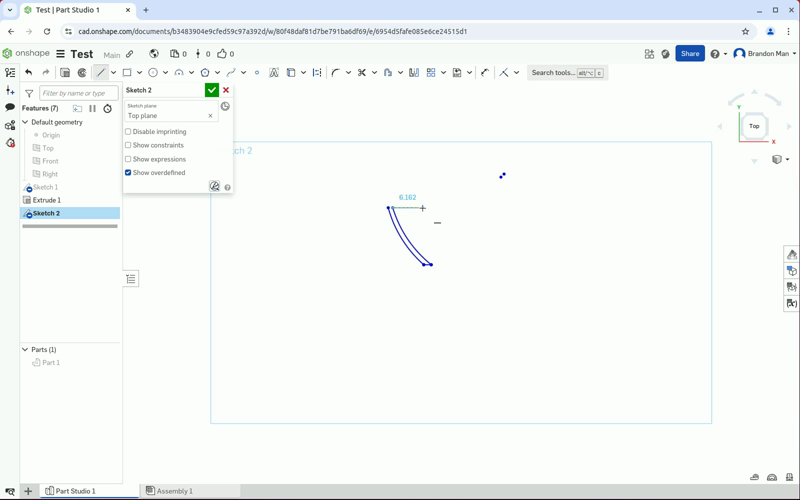
key_down(shift)
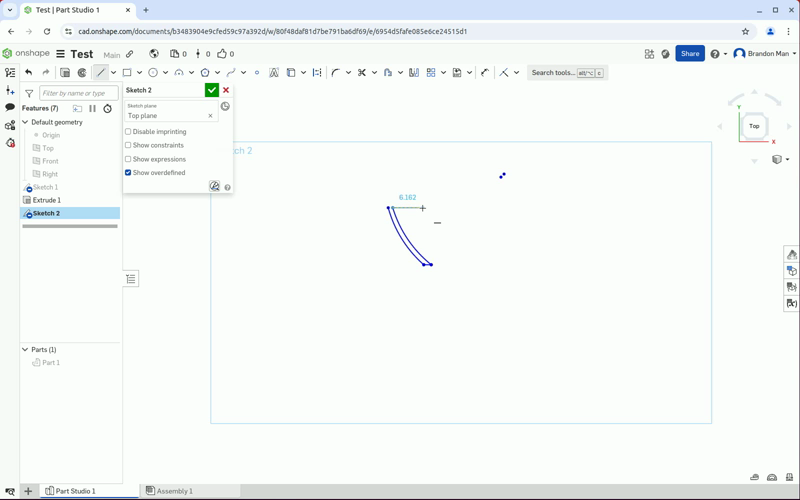
mouse_move(388, 207)
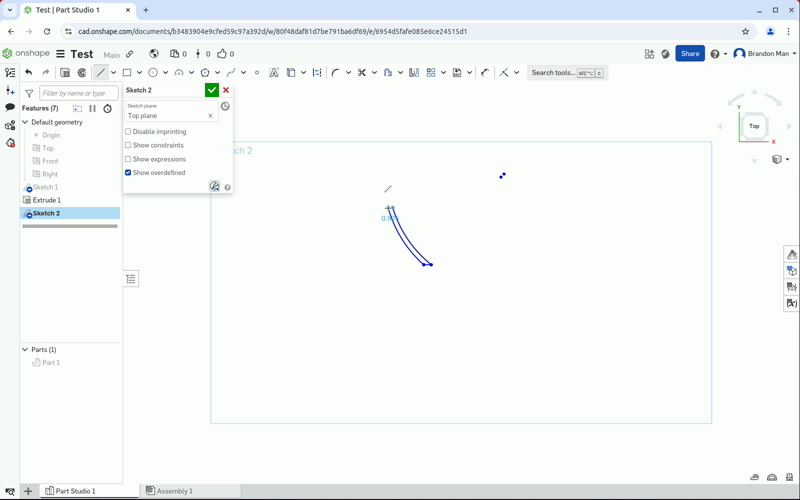
scroll(6)
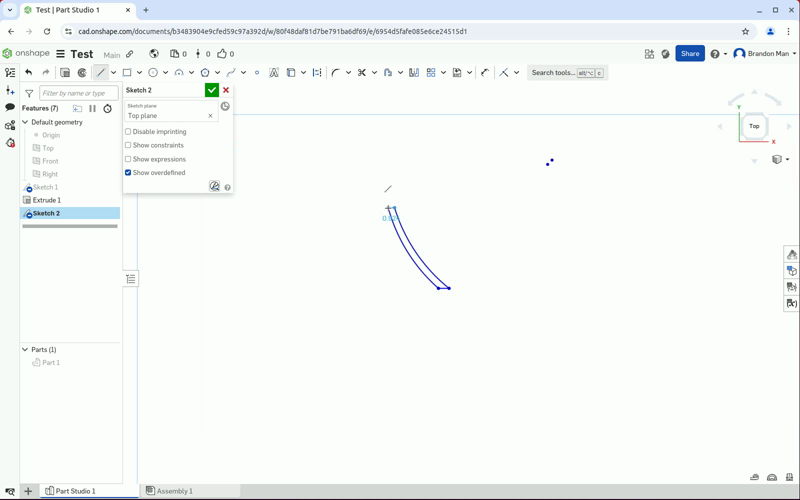
scroll(6)
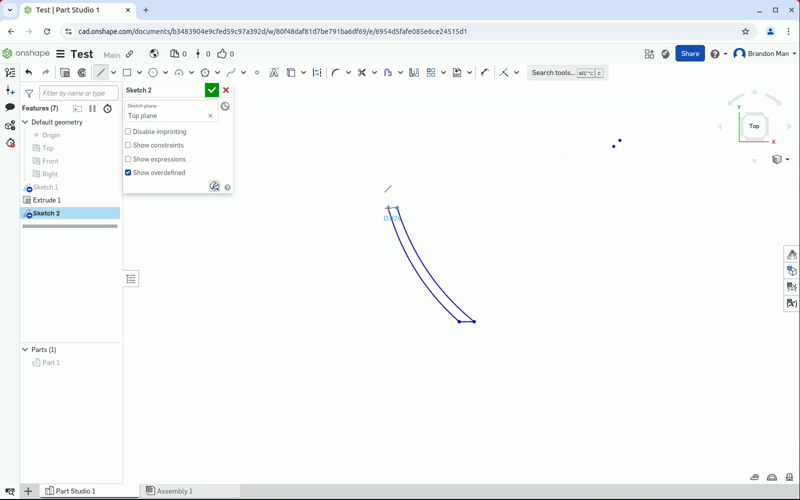
scroll(6)
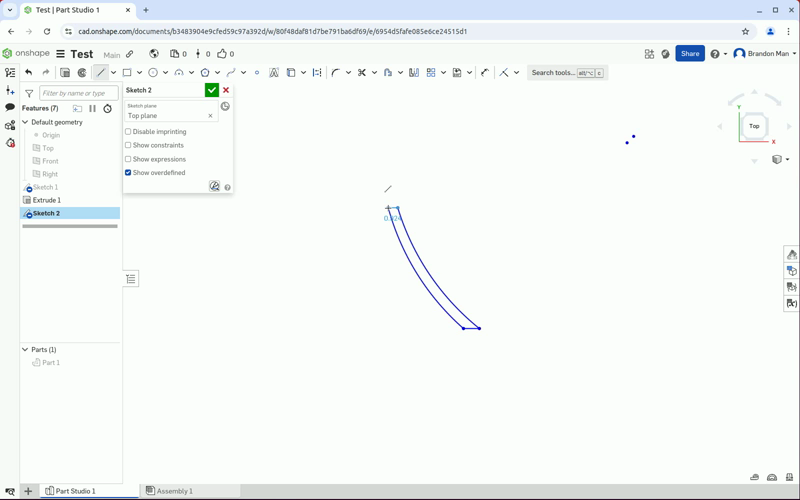
scroll(6)
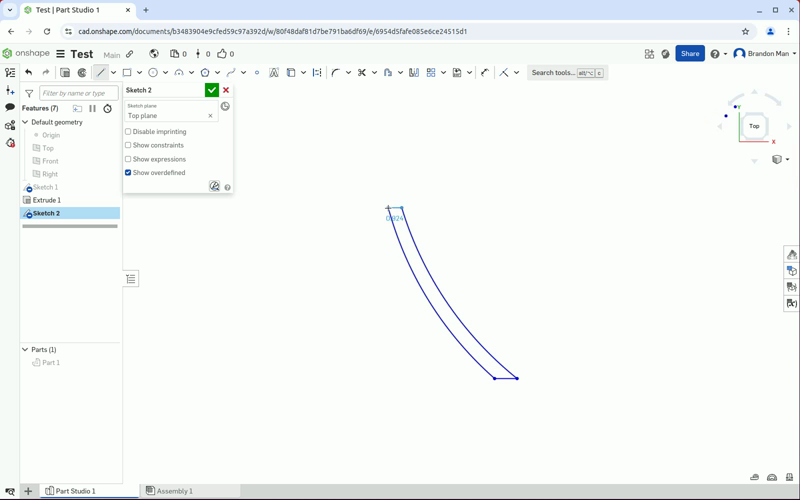
scroll(6)
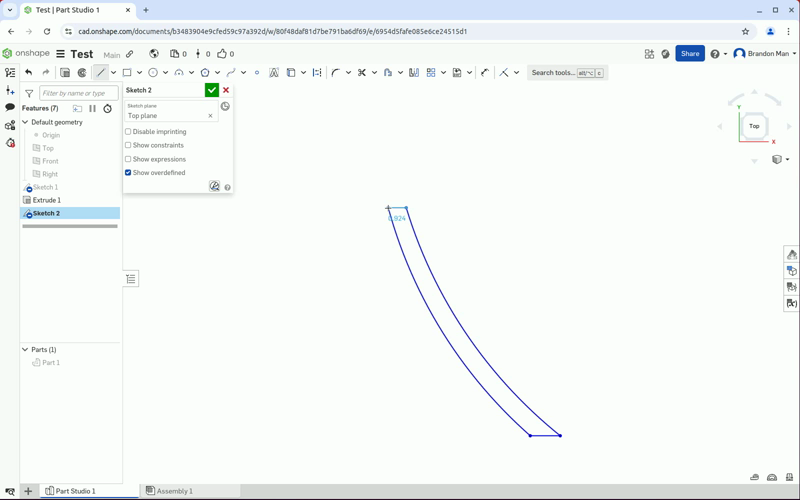
scroll(6)
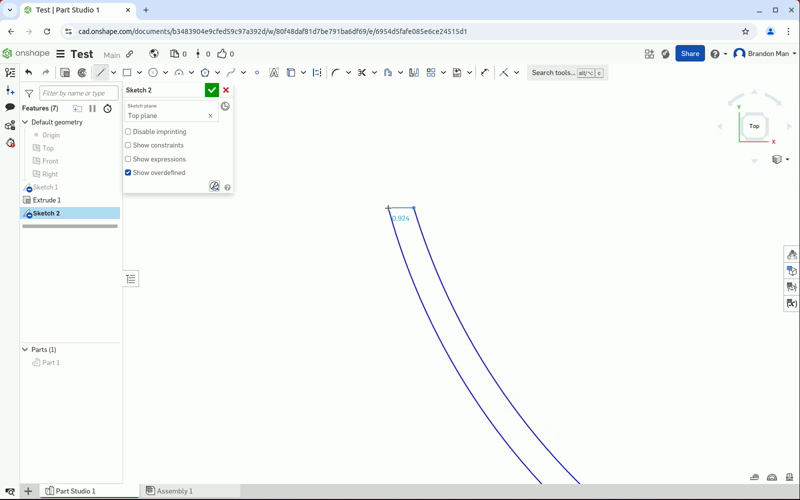
scroll(6)
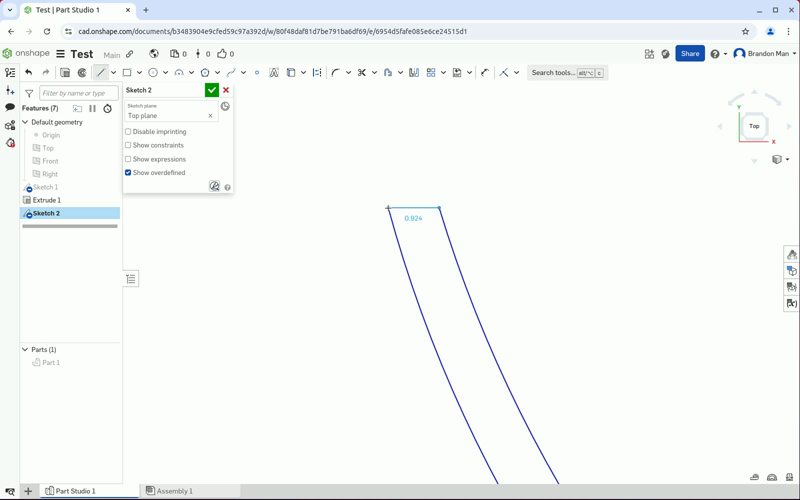
key_up(shift)
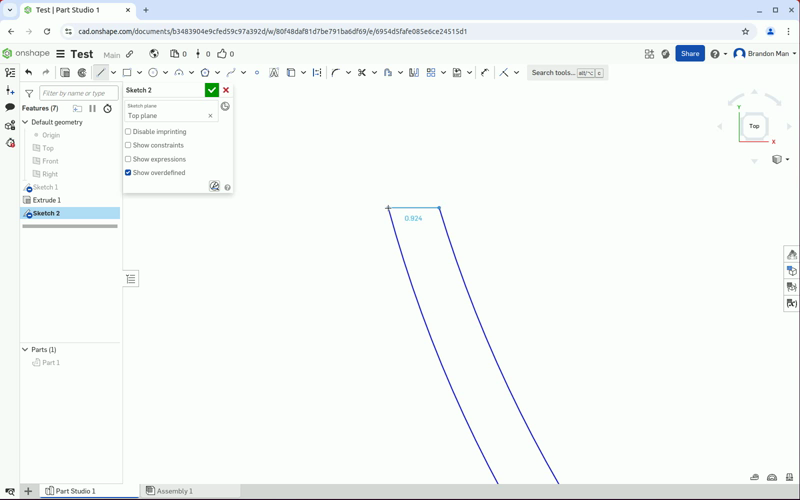
click(388, 207)
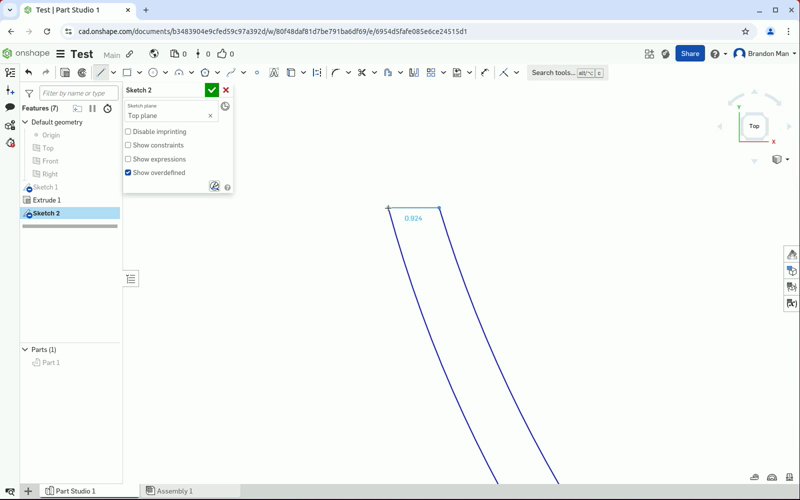
scroll(-6)
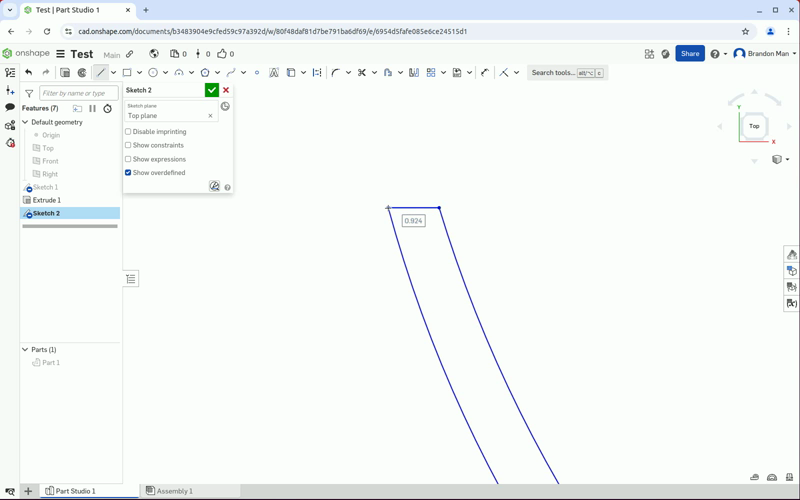
scroll(-6)
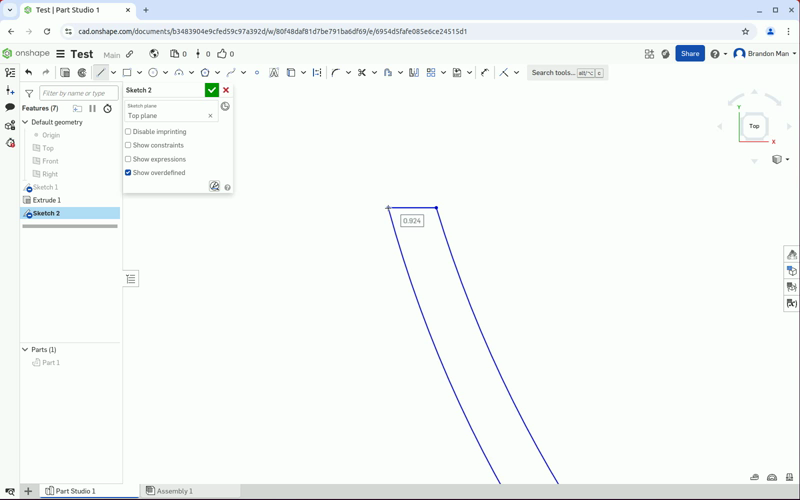
scroll(-6)
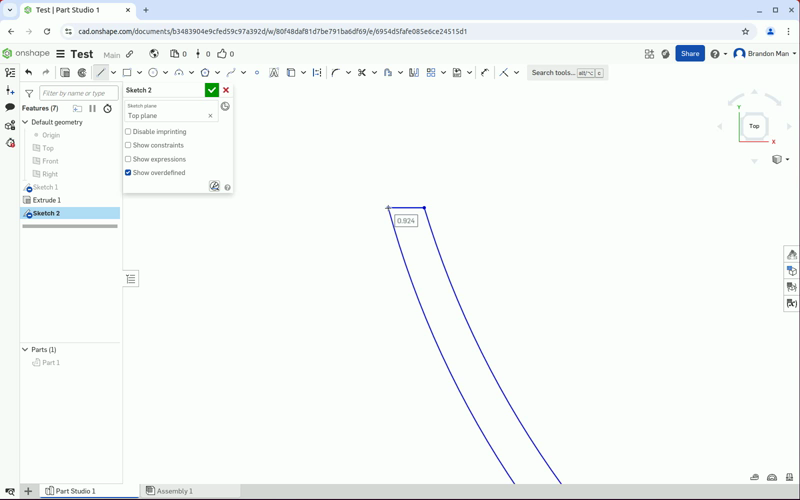
scroll(-6)
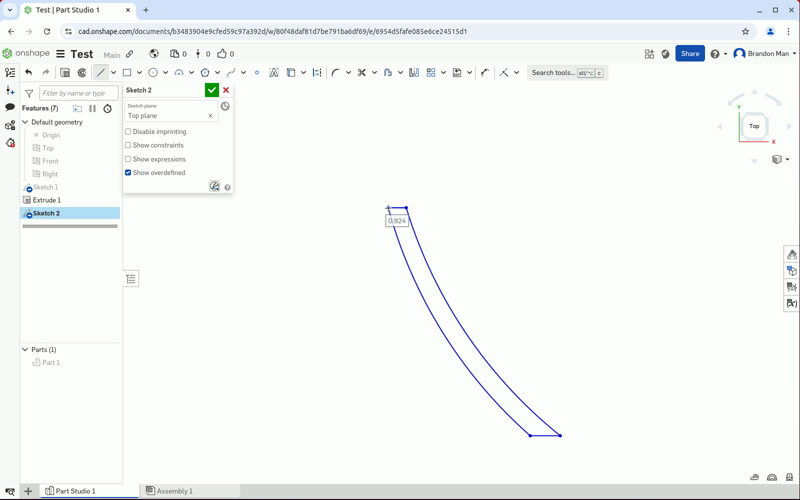
scroll(-6)
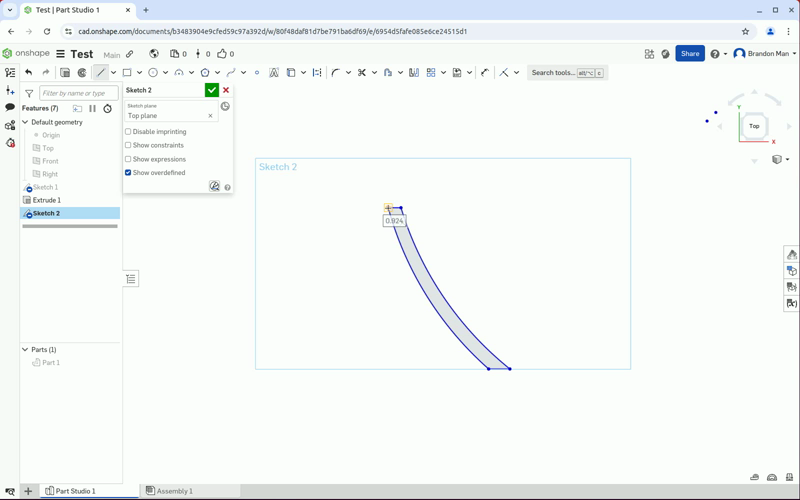
scroll(-6)
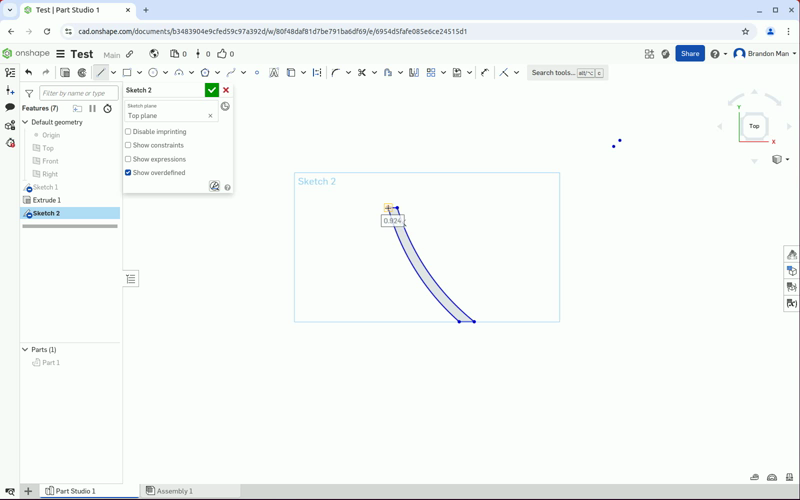
scroll(-6)
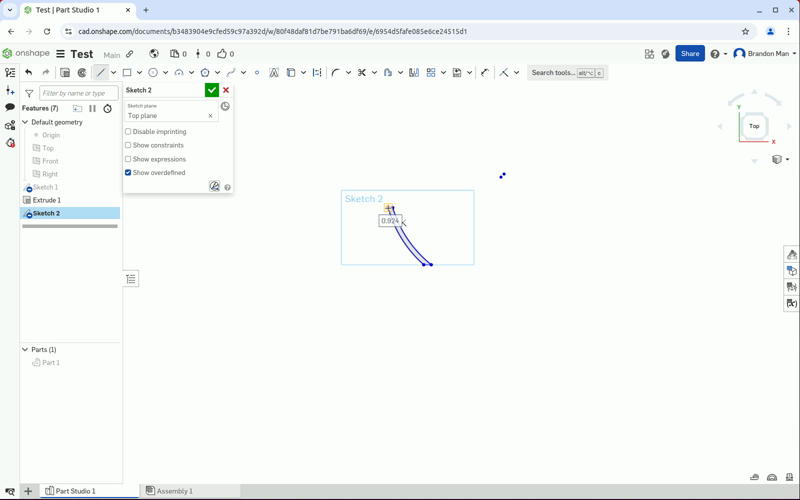
key(esc)
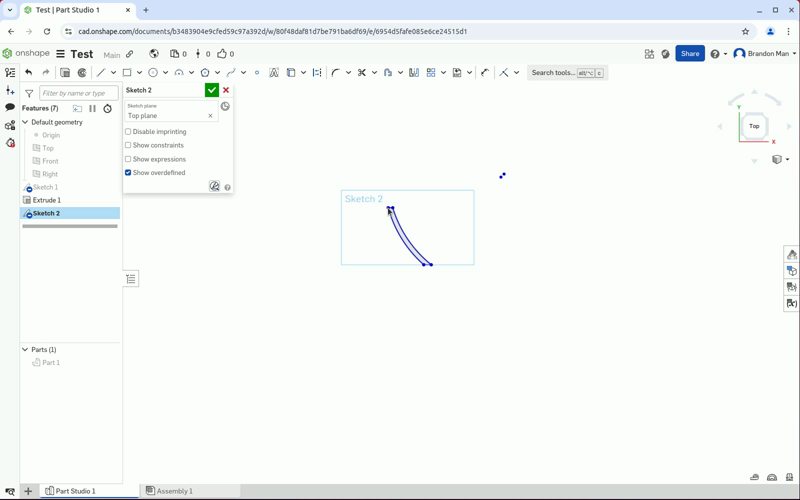
mouse_move(401, 235)
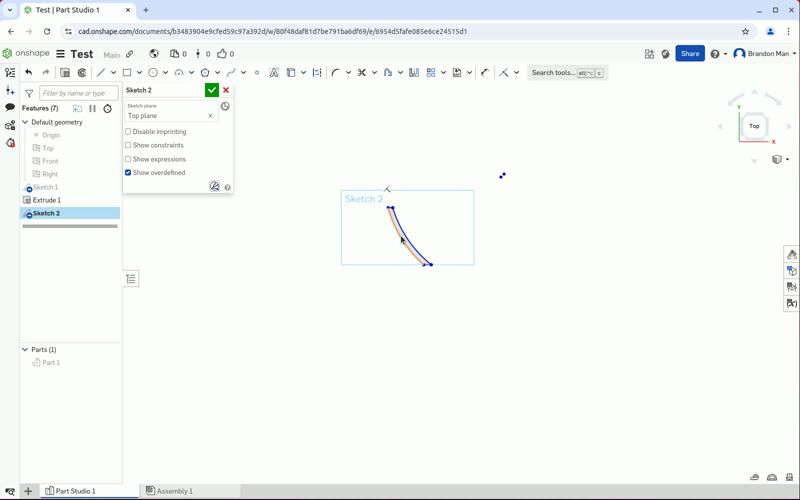
scroll(6)
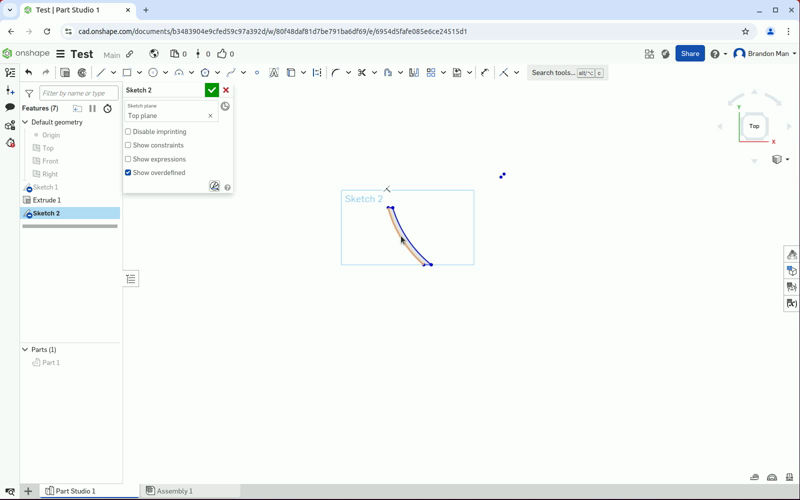
scroll(6)
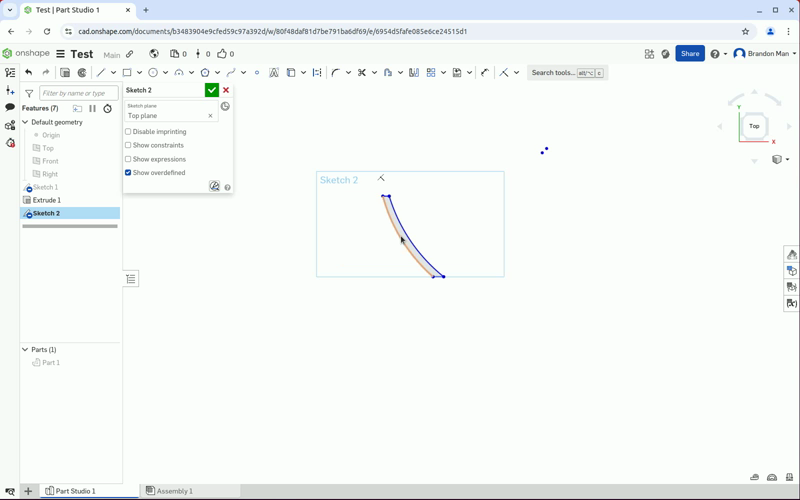
scroll(6)
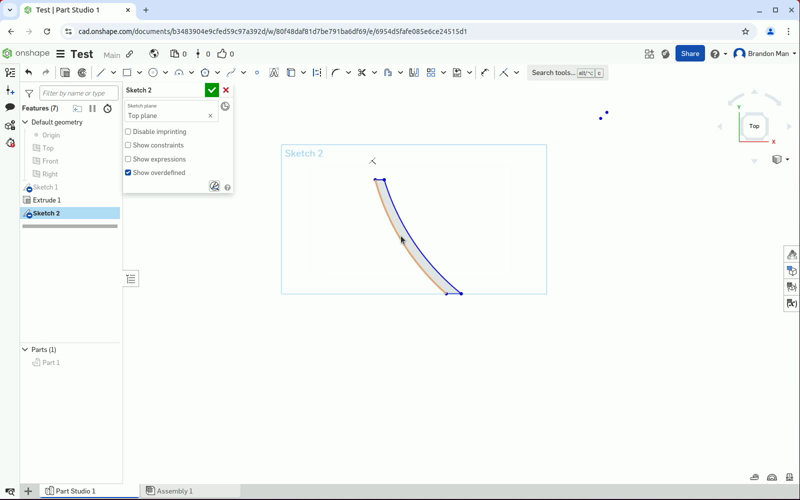
scroll(6)
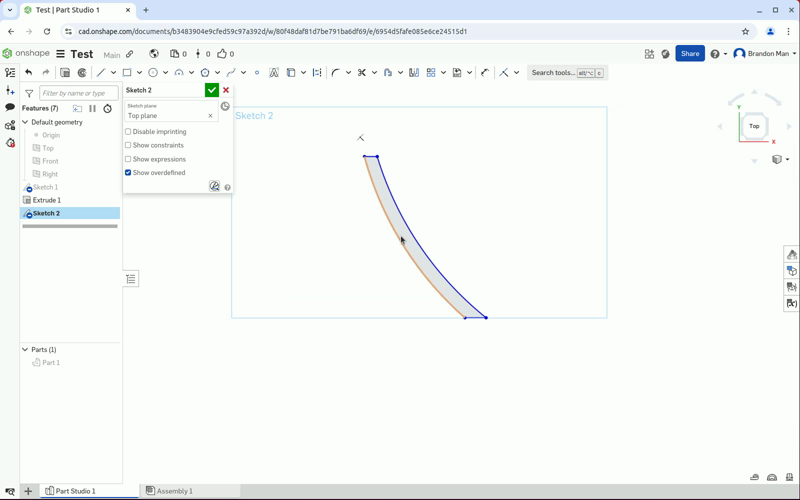
scroll(6)
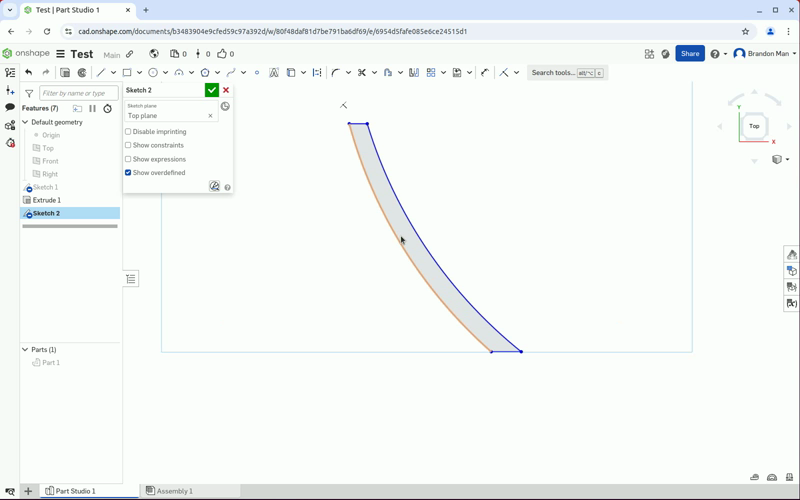
scroll(6)
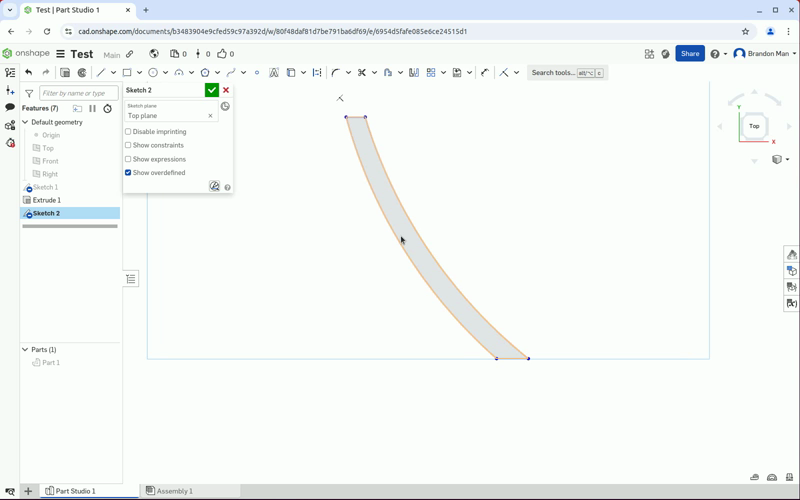
scroll(6)
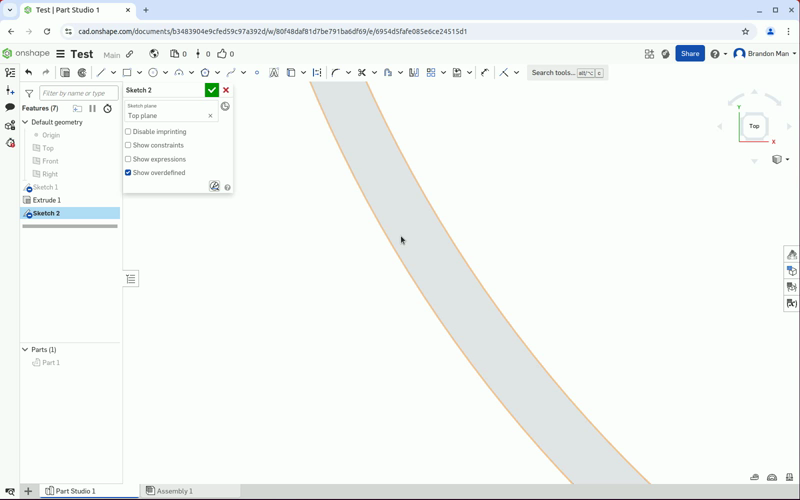
click(401, 235)
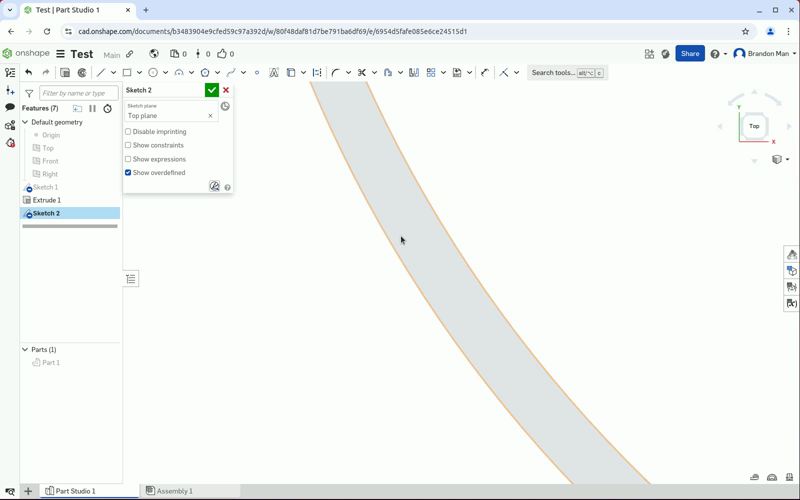
scroll(-6)
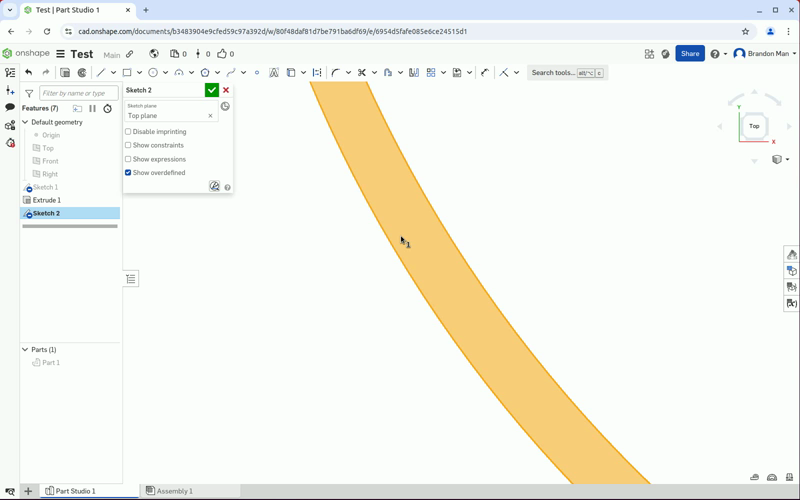
scroll(-6)
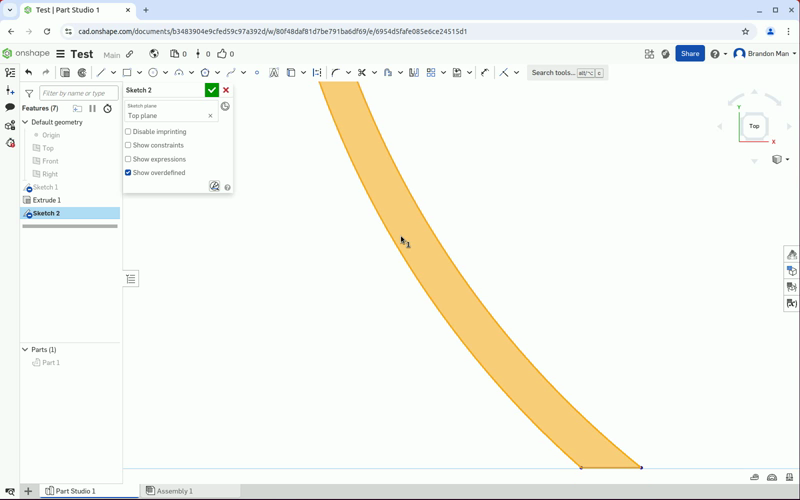
scroll(-6)
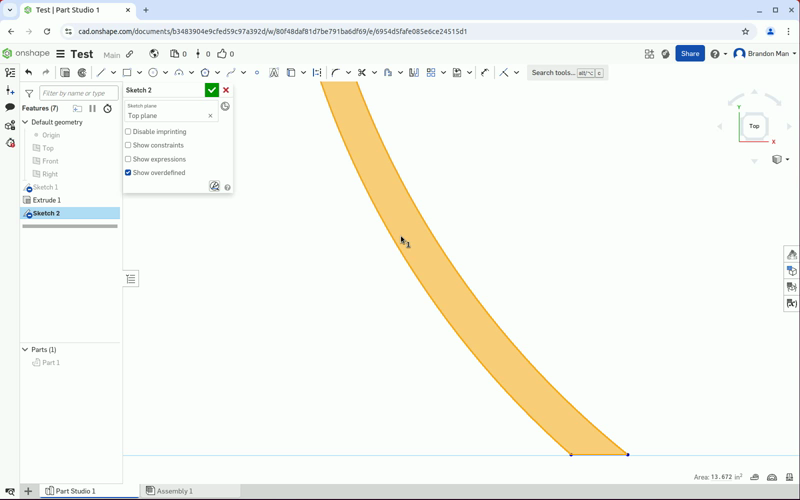
scroll(-6)
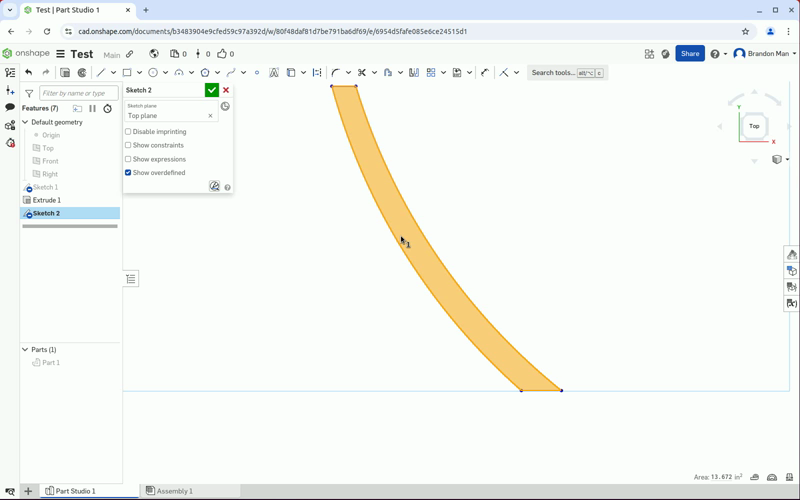
scroll(-6)
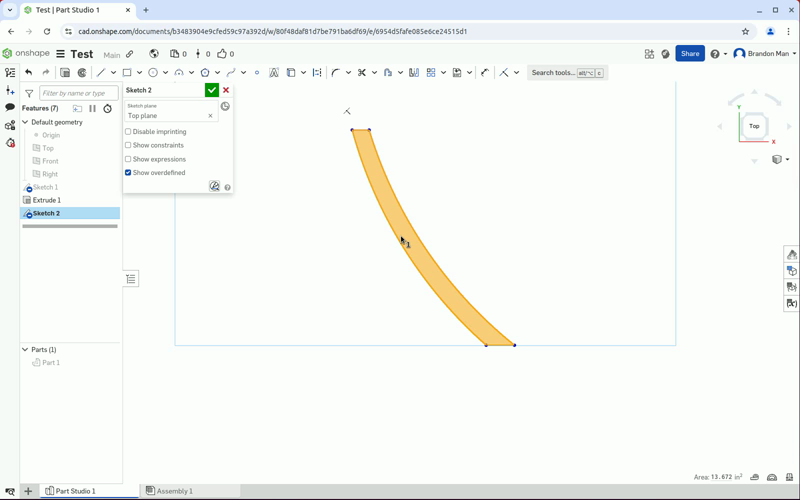
scroll(-6)
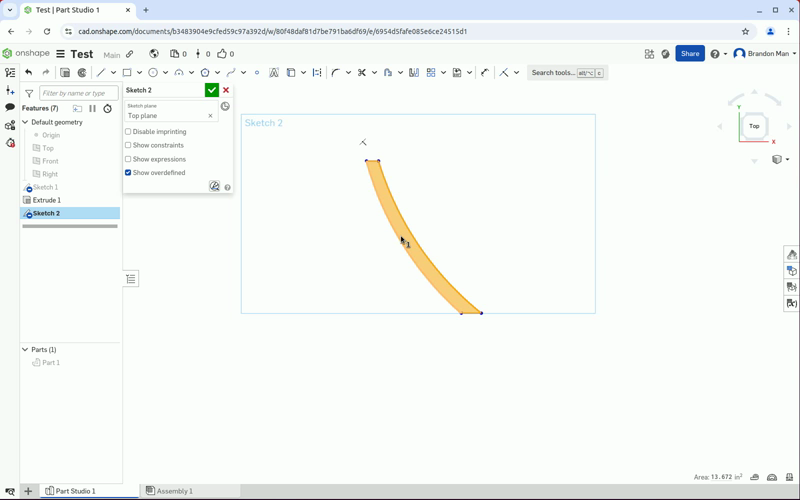
scroll(-6)
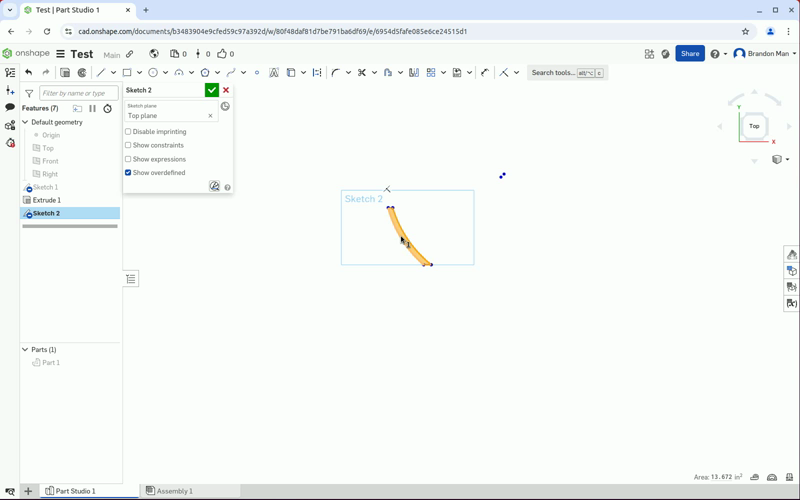
mouse_move(73, 352)
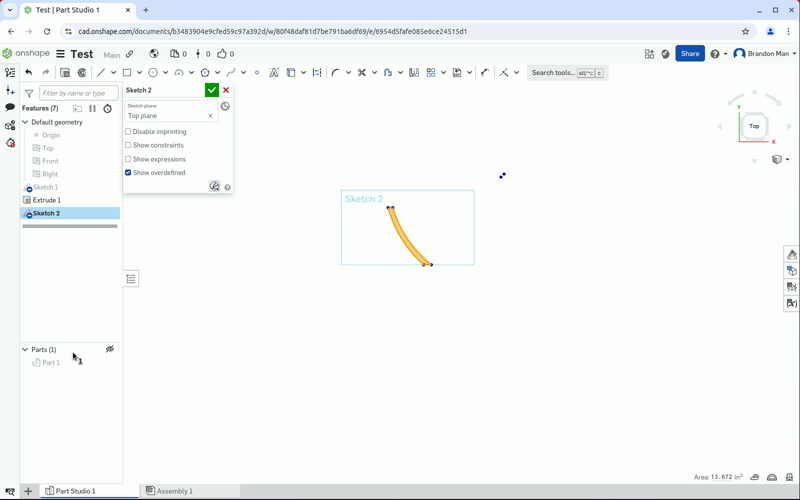
key(shift+y)
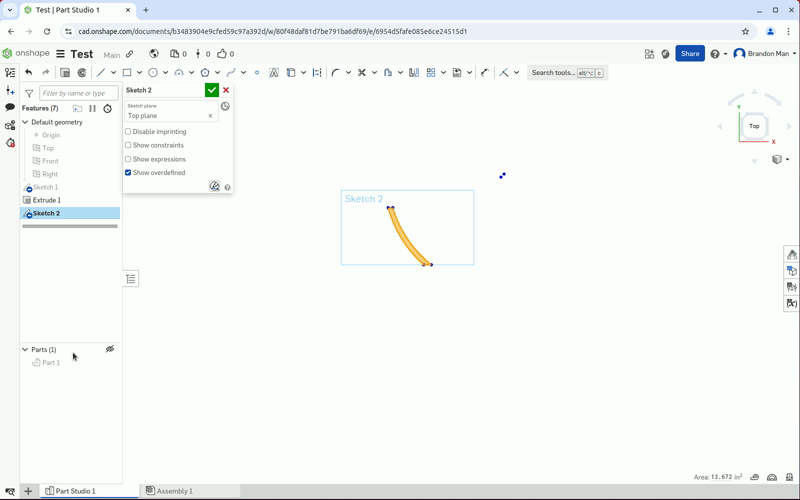
key(shift+e)
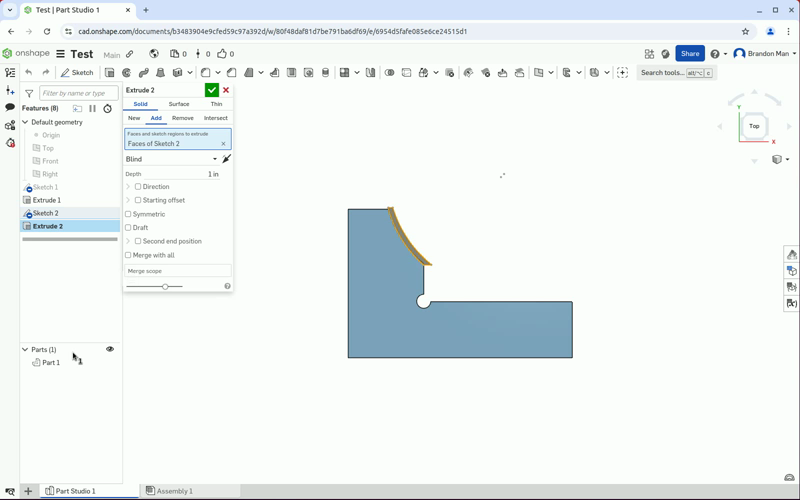
mouse_move(143, 106)
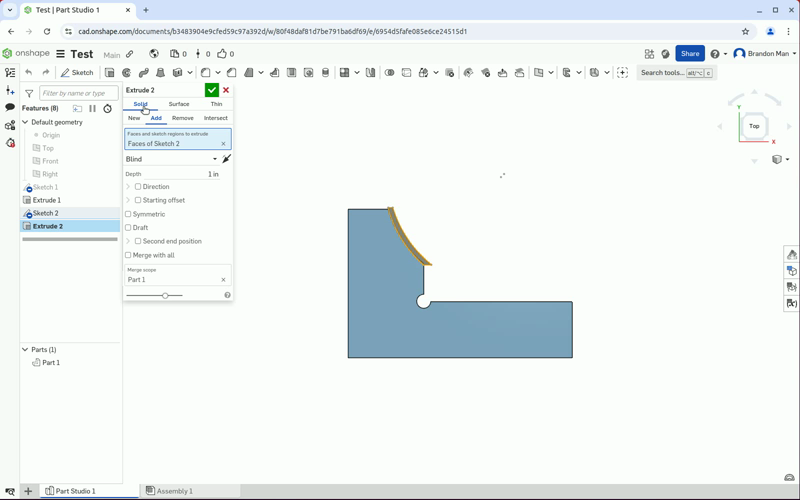
click(143, 106)
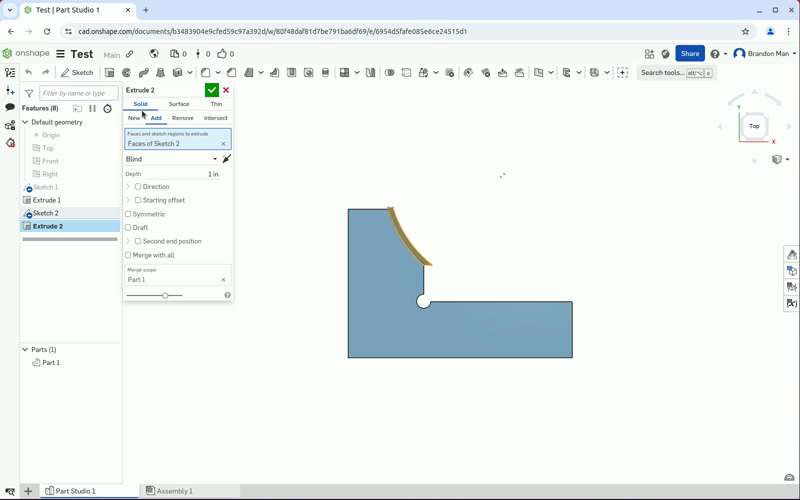
mouse_move(137, 120)
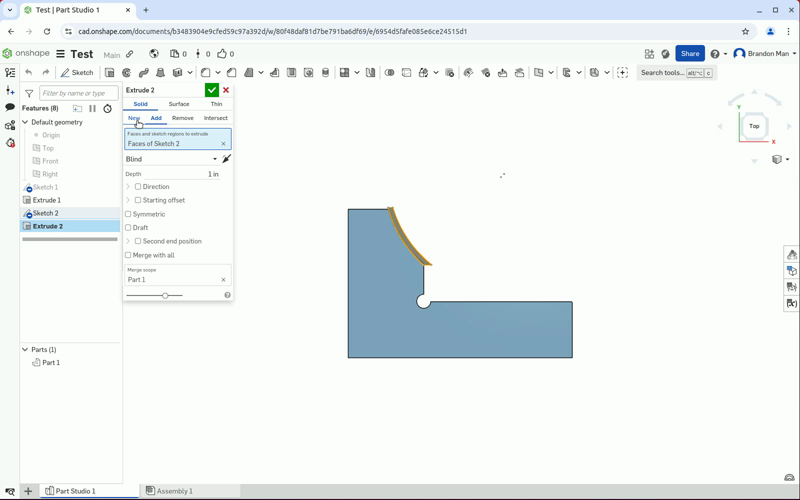
click(137, 120)
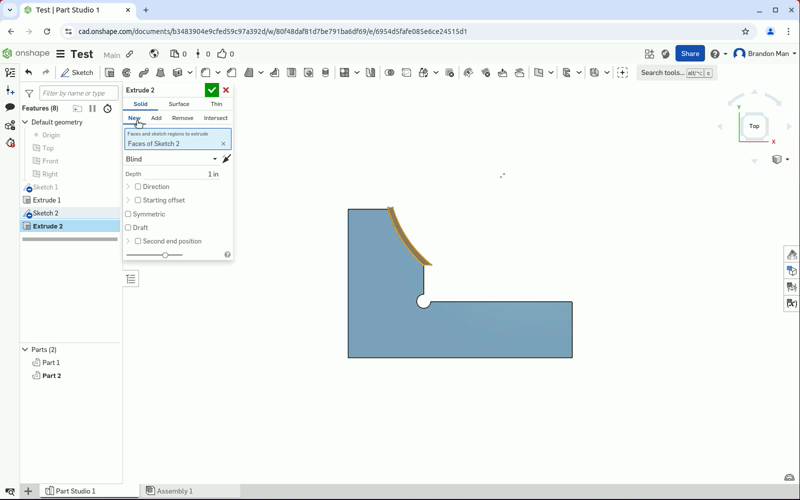
key(tab, 4)
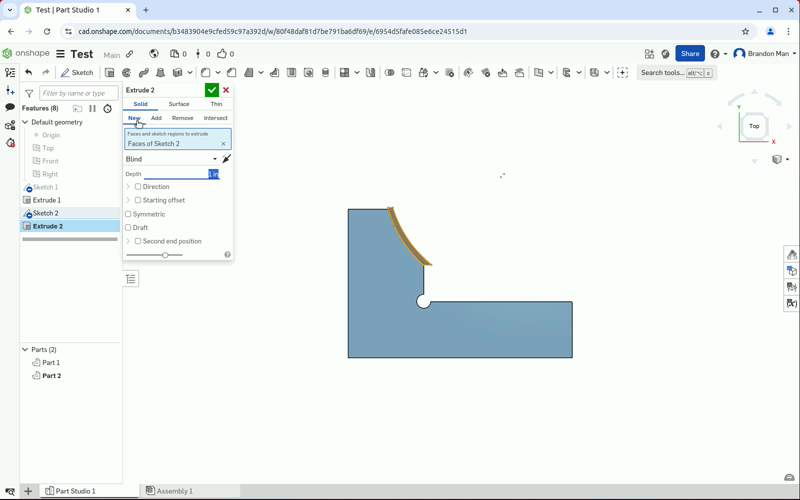
text(15.405)
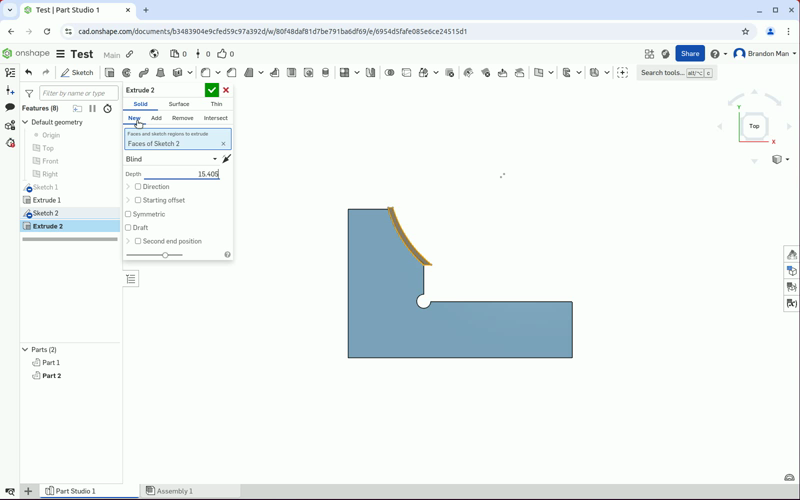
key(enter)
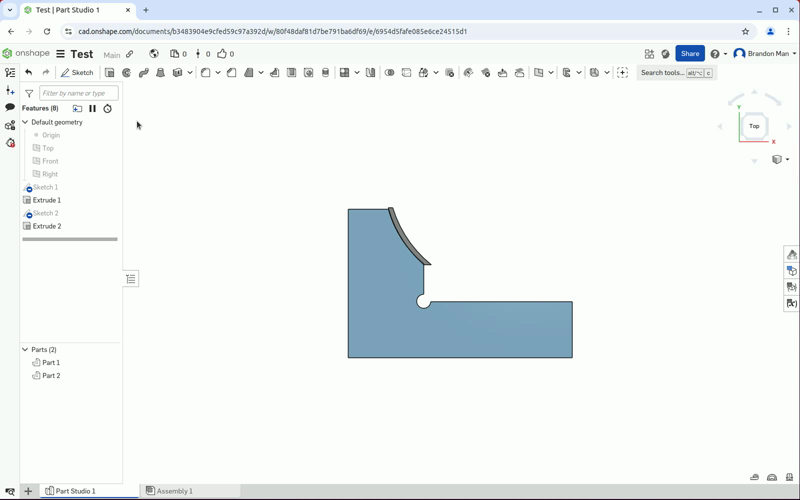
key(shift+h)
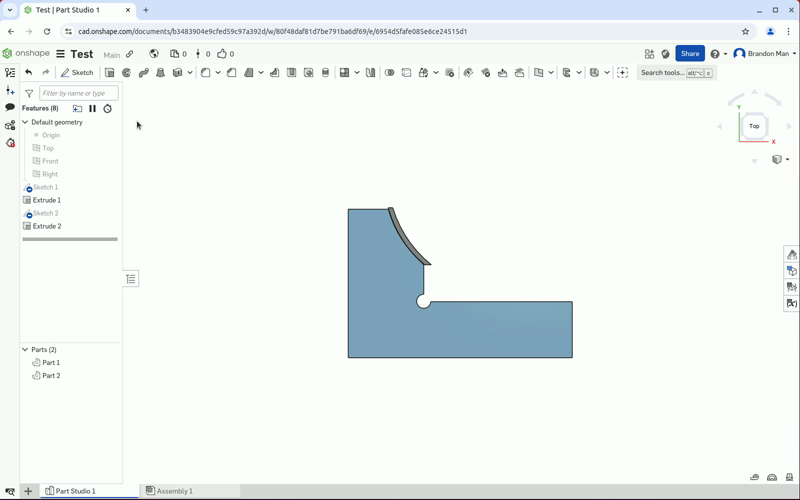
key(shift+h)
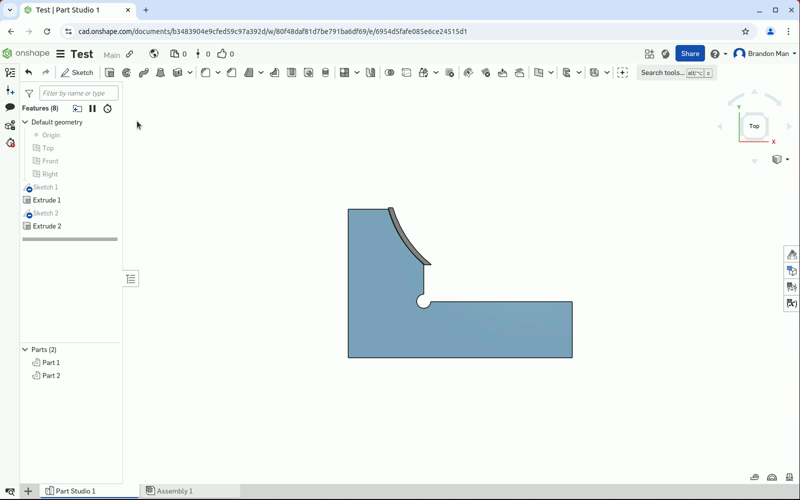
mouse_move(73, 189)
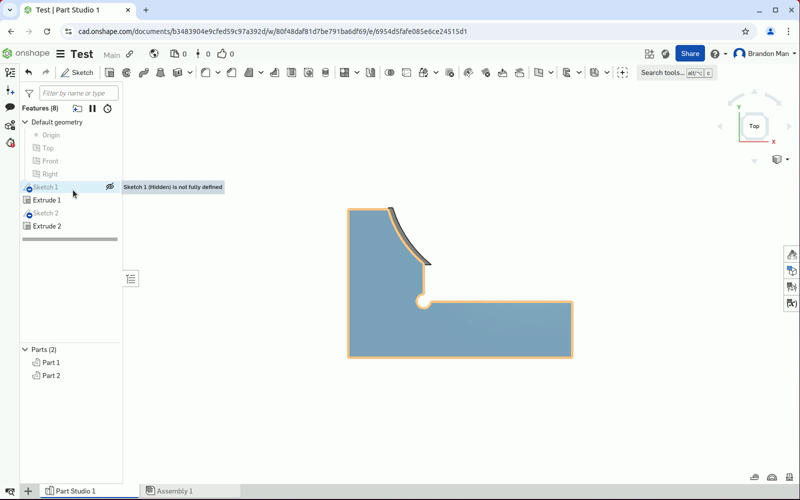
click(73, 189)
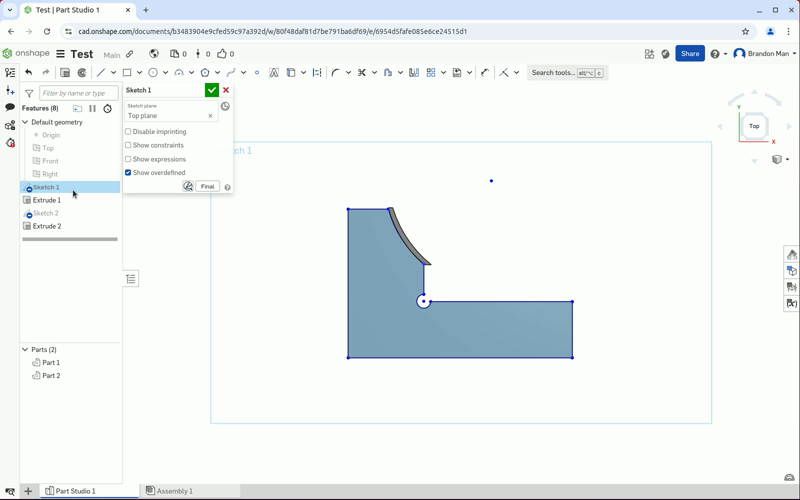
mouse_move(229, 92)
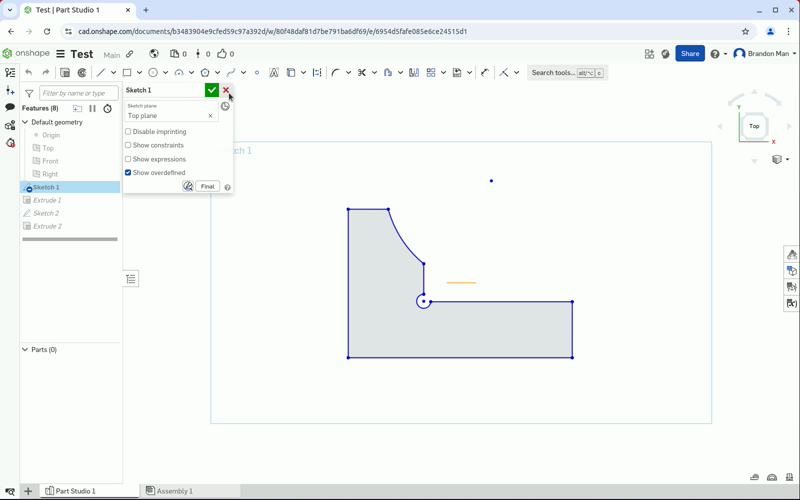
click(229, 92)
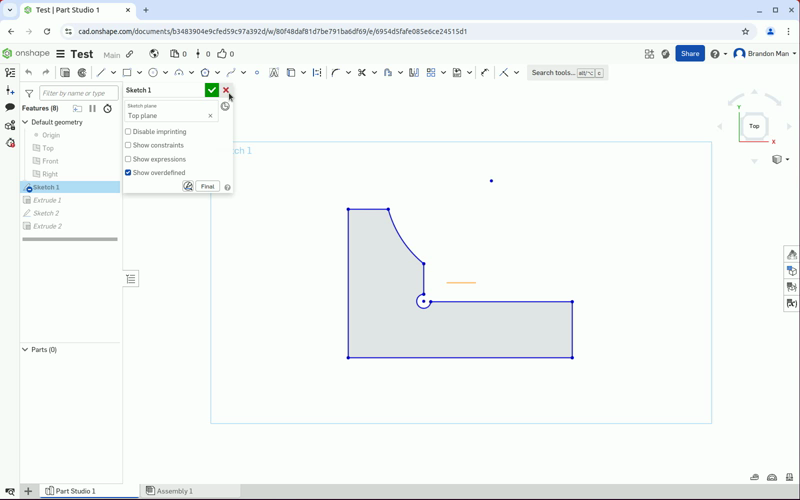
key(shift+s)
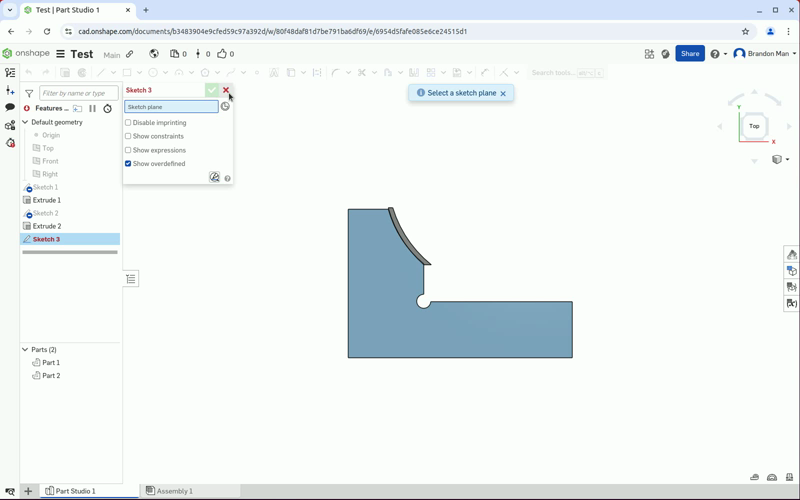
mouse_move(73, 150)
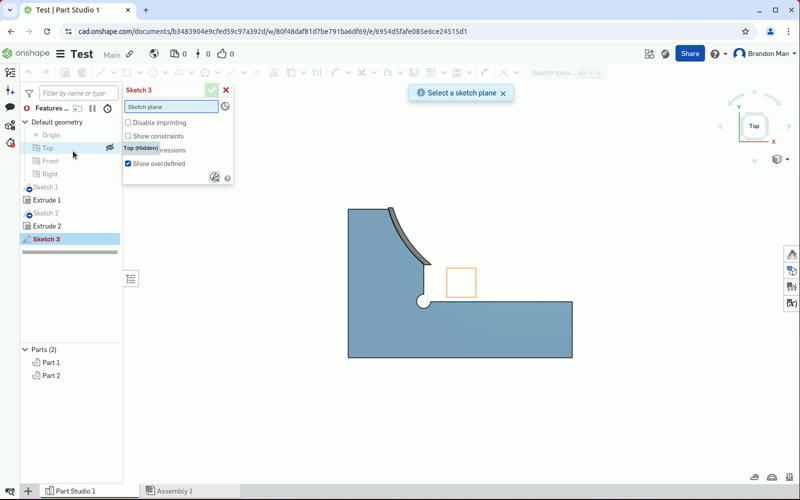
click(73, 150)
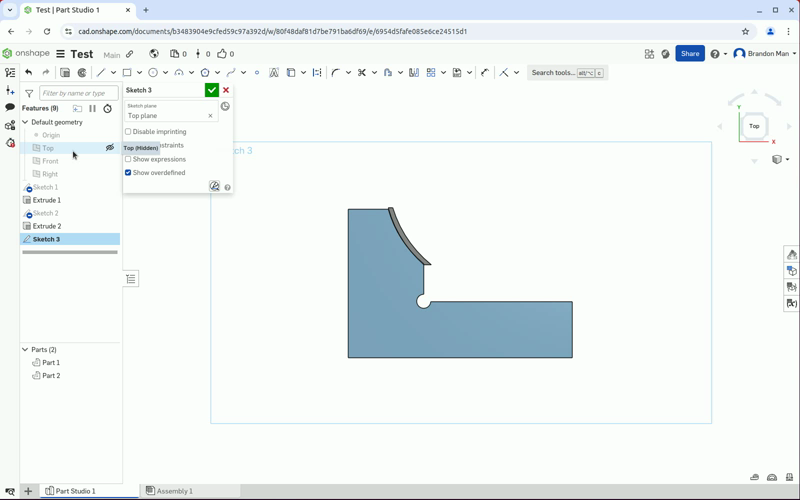
mouse_move(73, 352)
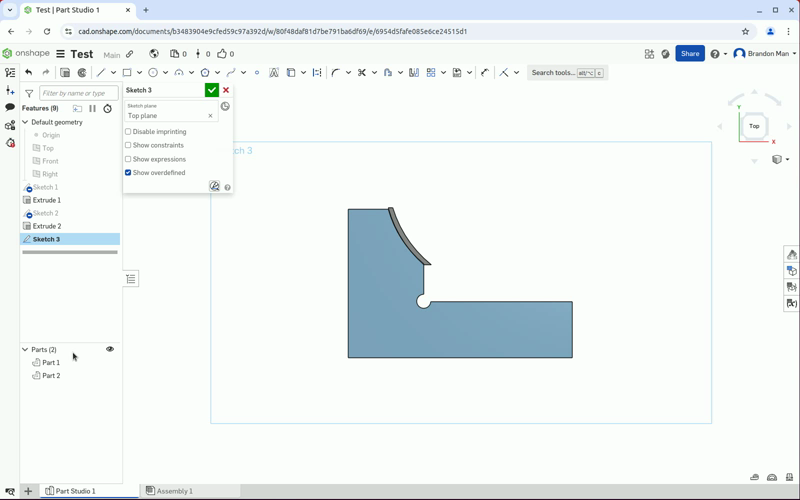
key(y)
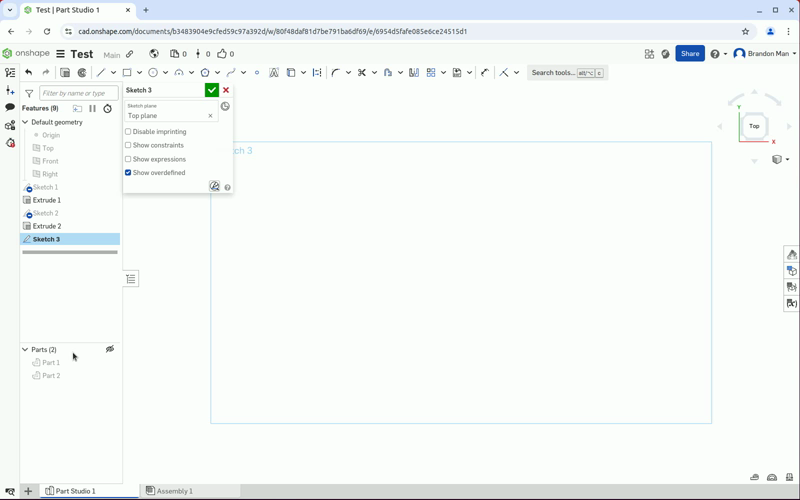
key(a)
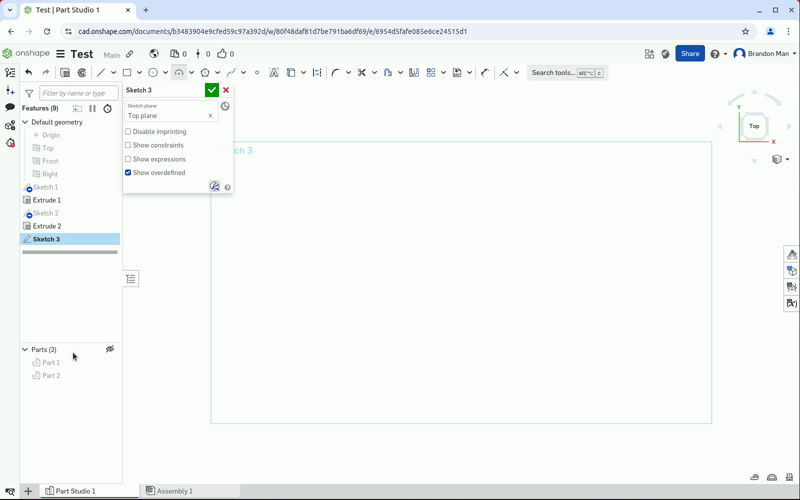
key_down(shift)
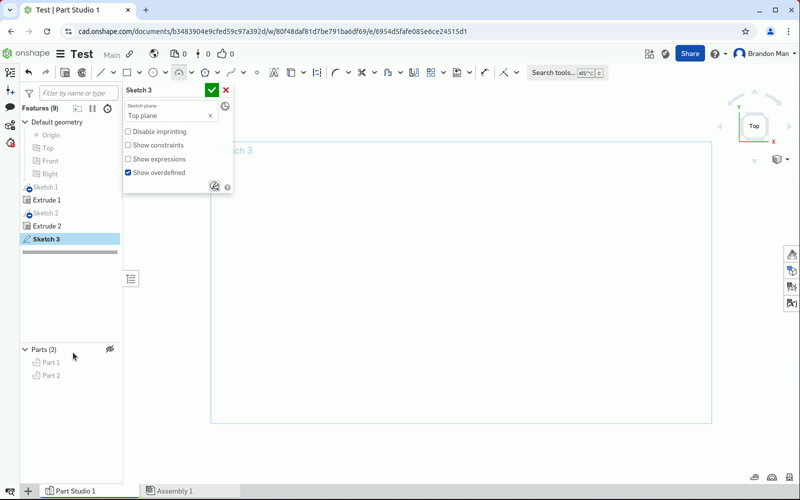
mouse_move(392, 207)
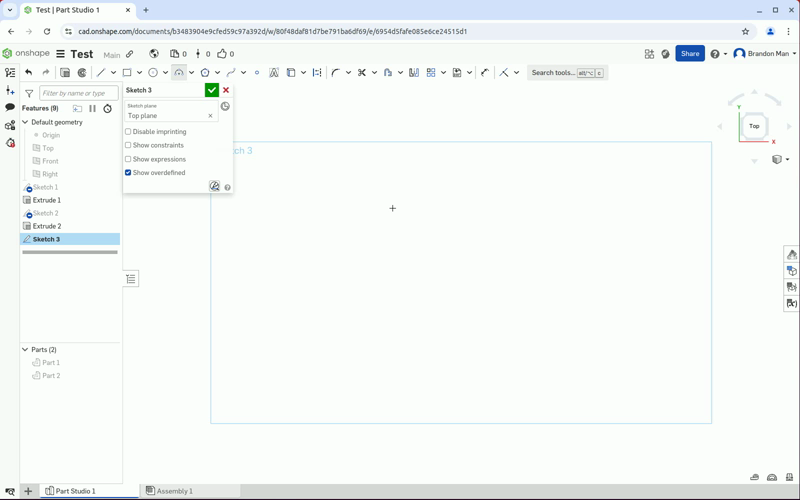
click(392, 207)
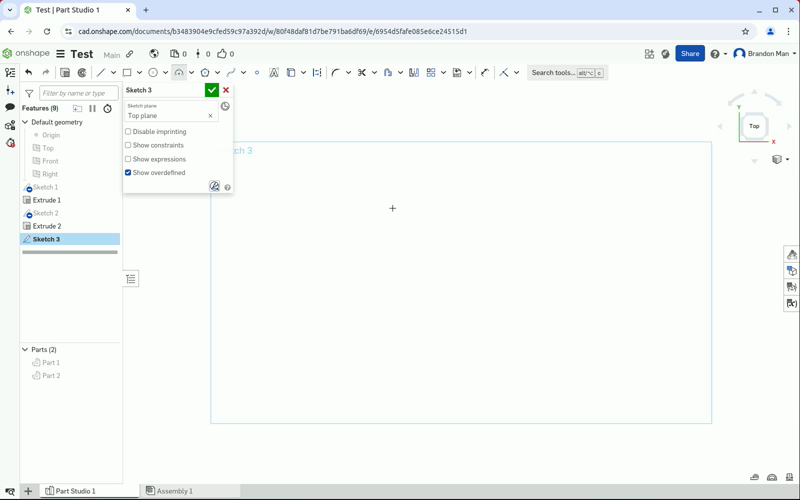
key_up(shift)
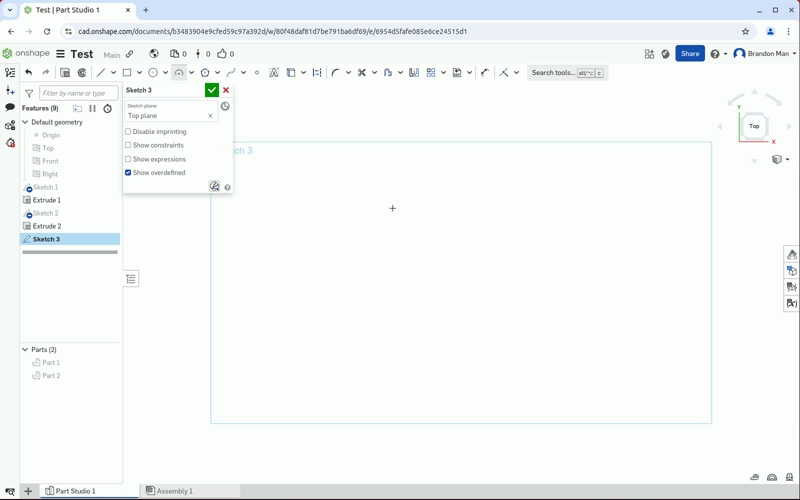
key_down(shift)
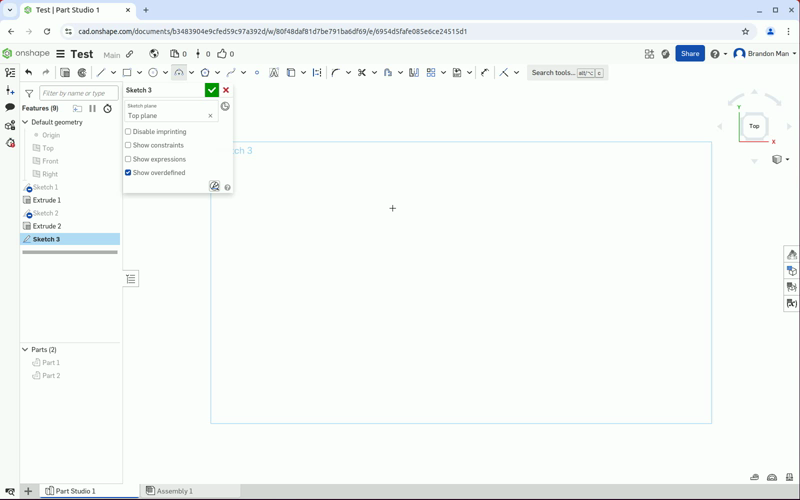
mouse_move(430, 264)
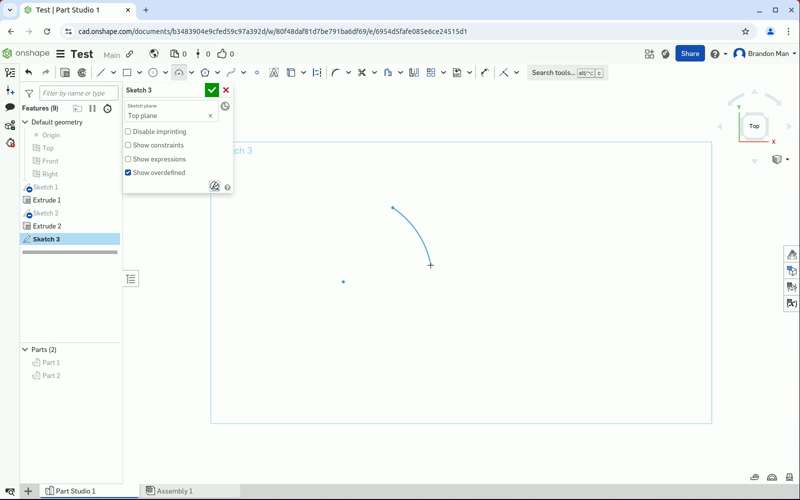
click(430, 264)
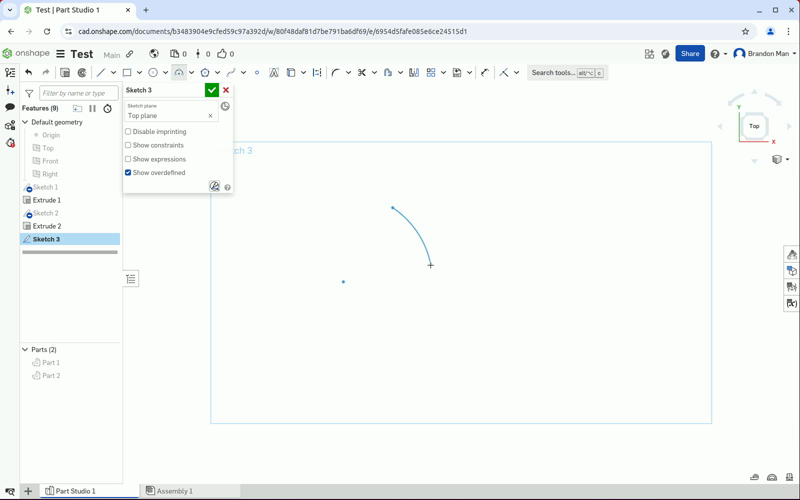
mouse_move(407, 239)
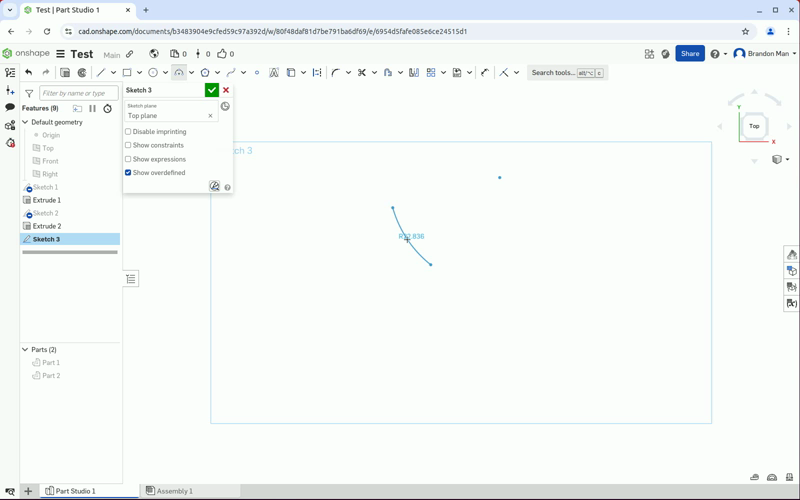
click(407, 239)
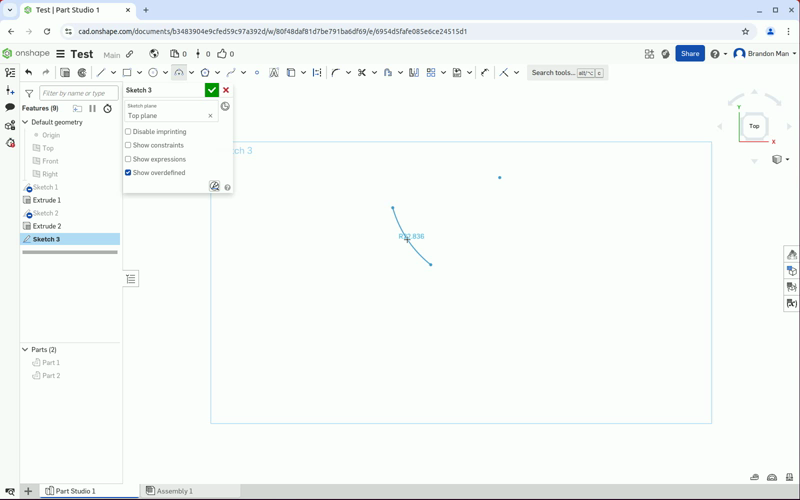
key_up(shift)
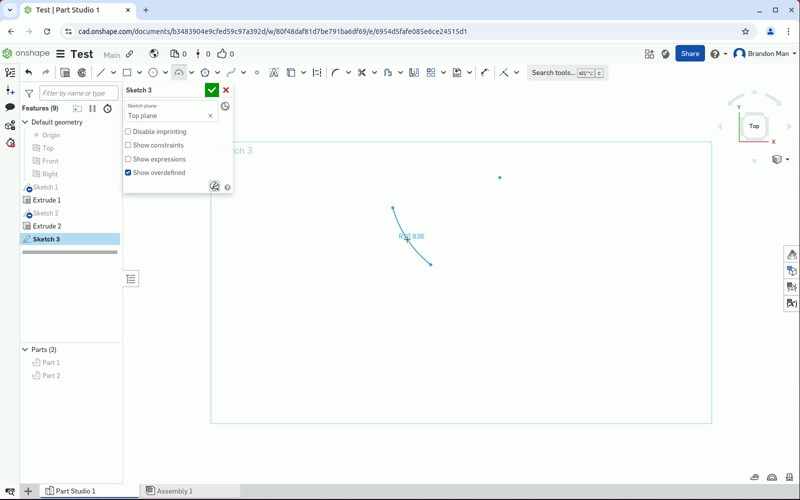
key(esc)
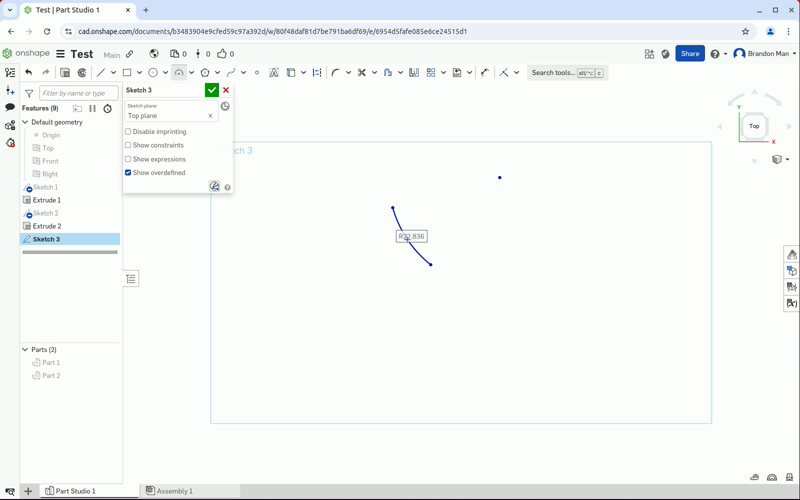
key(l)
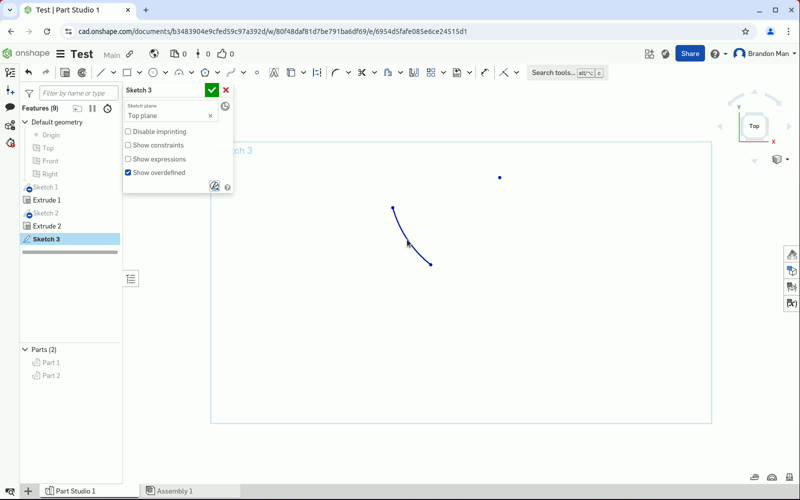
mouse_move(430, 264)
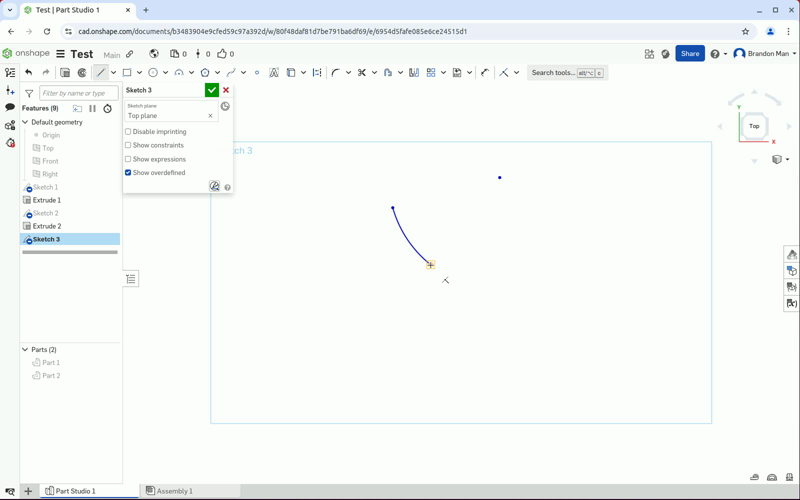
click(430, 264)
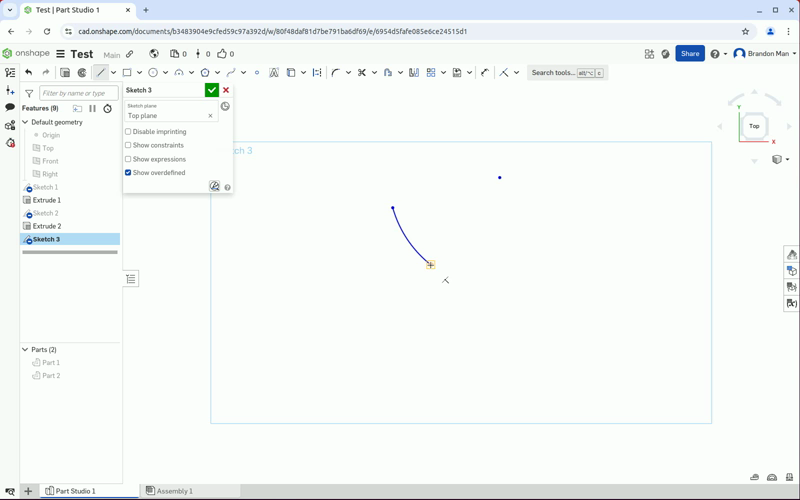
key_down(shift)
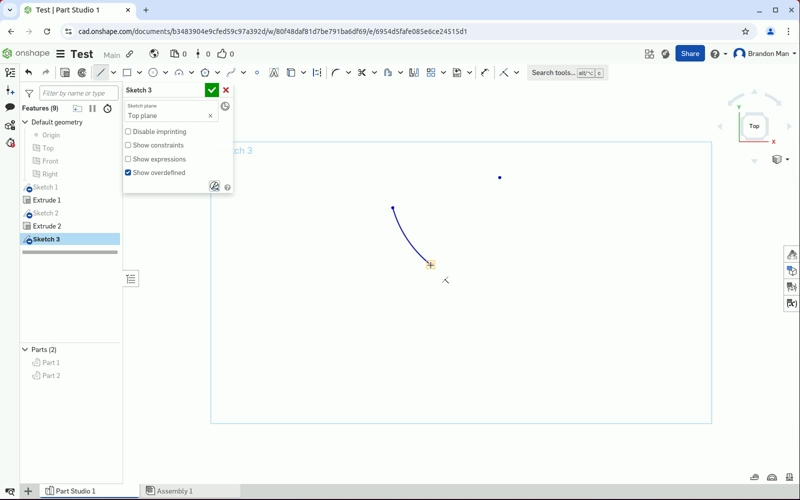
mouse_move(564, 264)
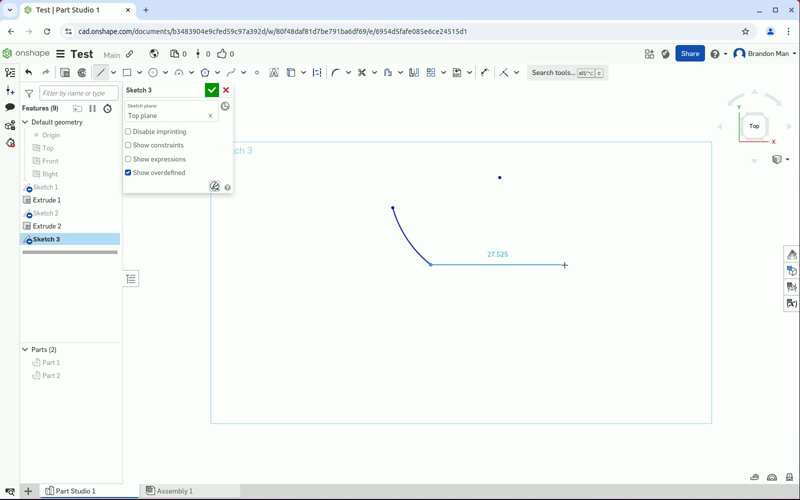
click(564, 264)
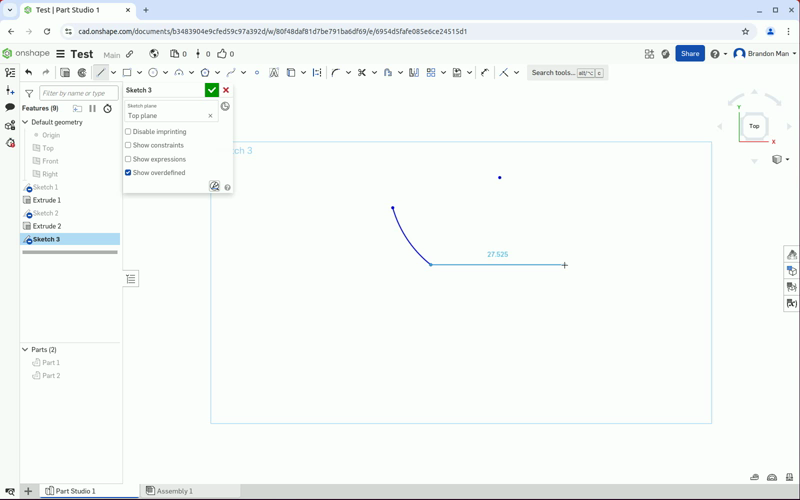
key_up(shift)
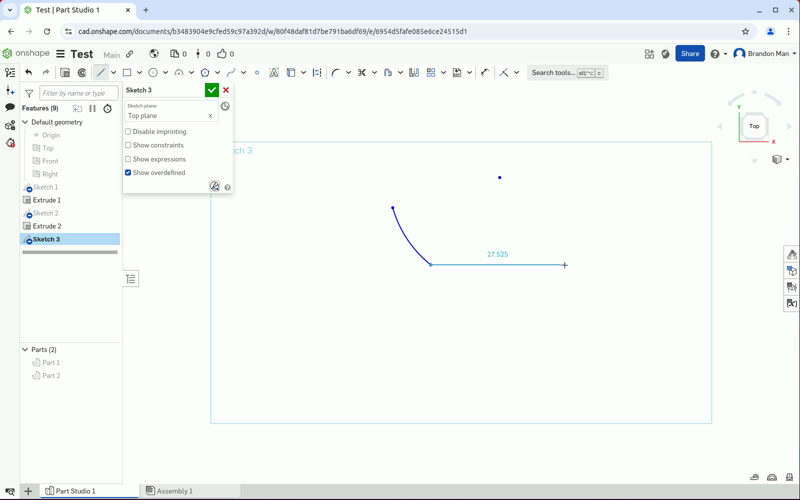
key(esc)
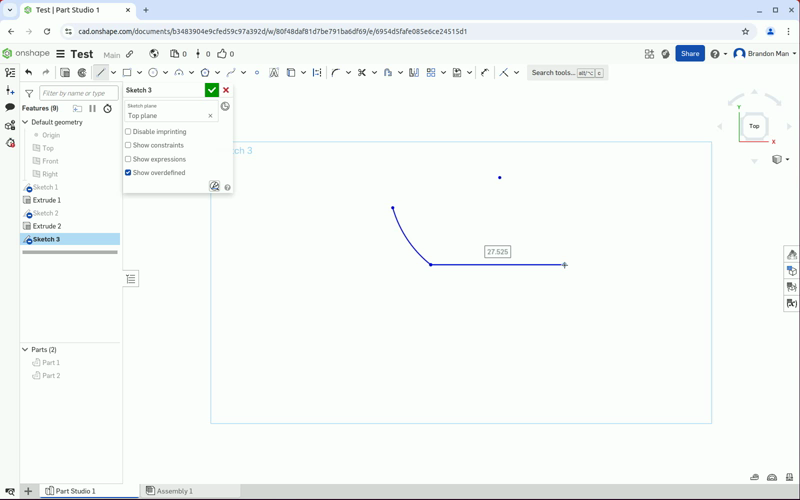
key(a)
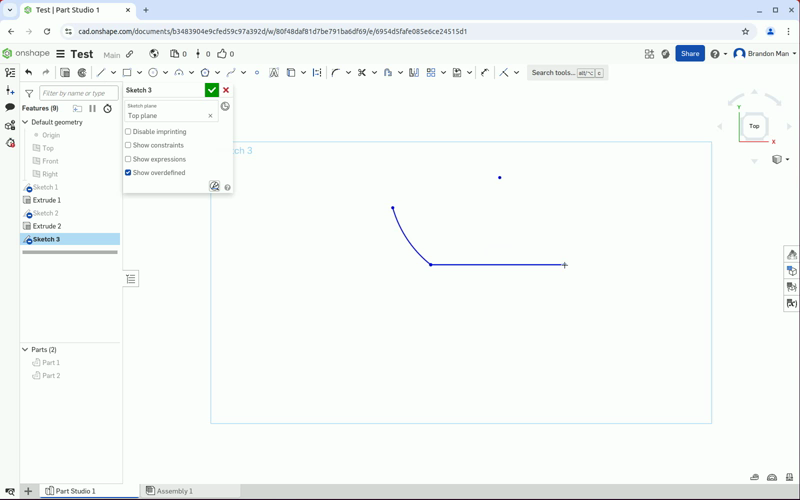
mouse_move(564, 264)
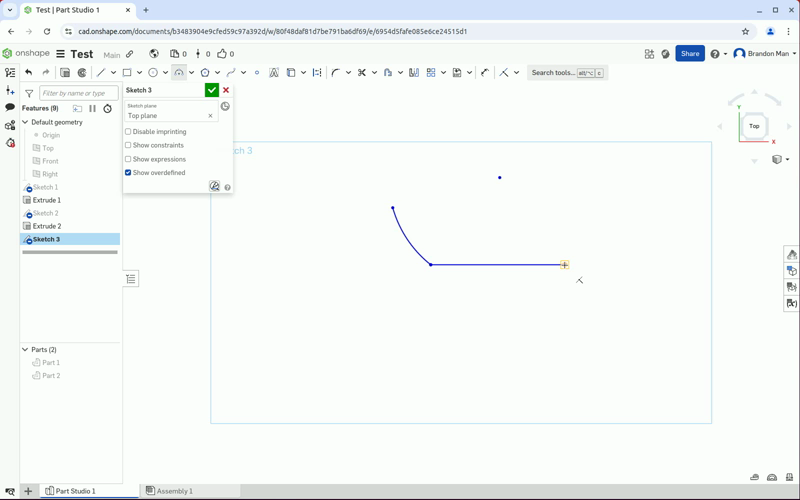
click(564, 264)
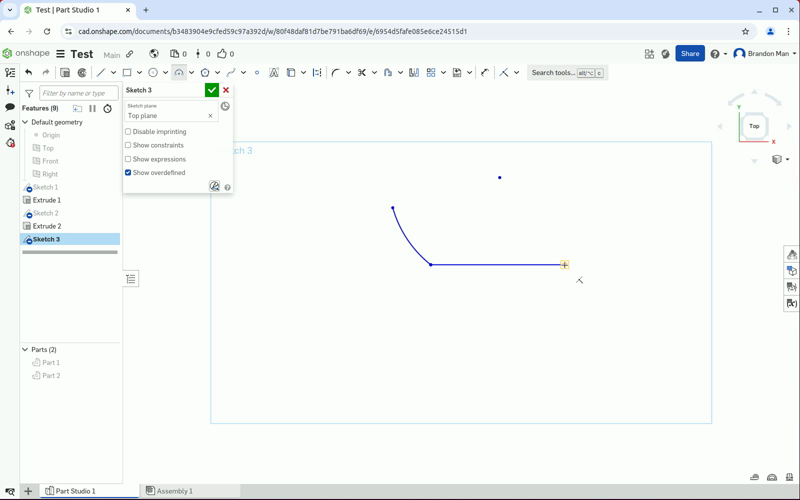
key_down(shift)
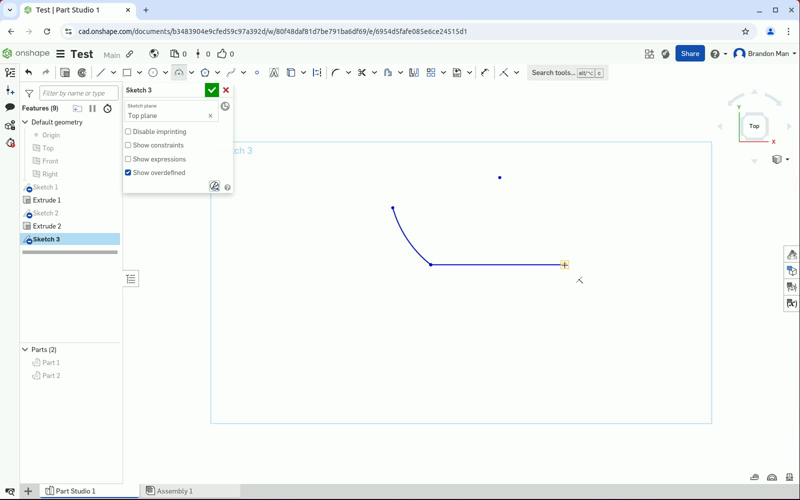
mouse_move(572, 257)
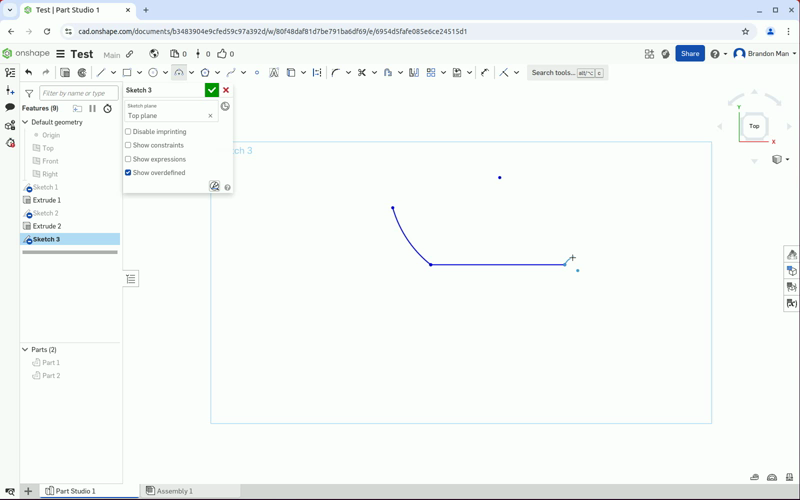
click(572, 257)
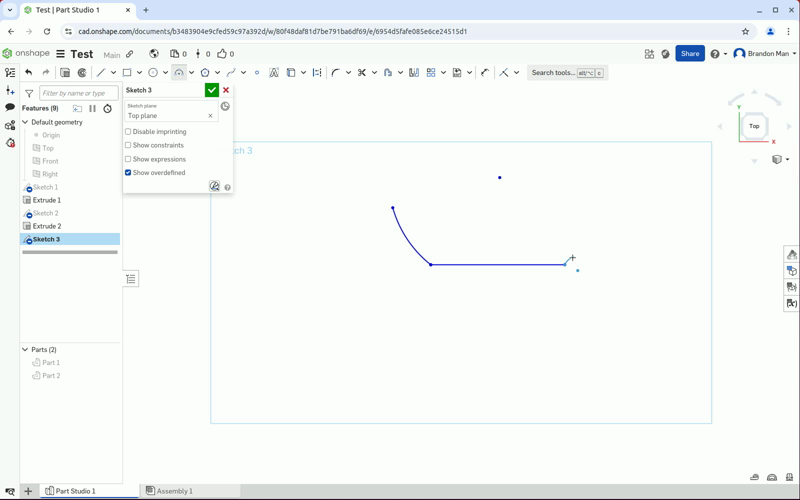
mouse_move(568, 261)
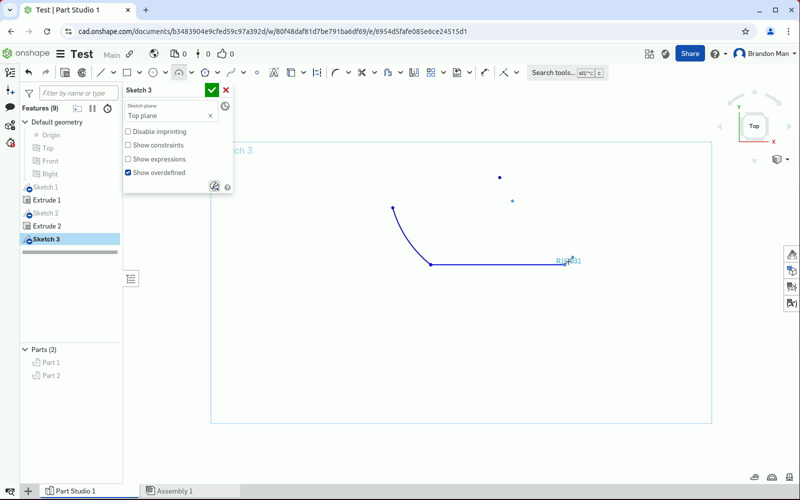
click(568, 261)
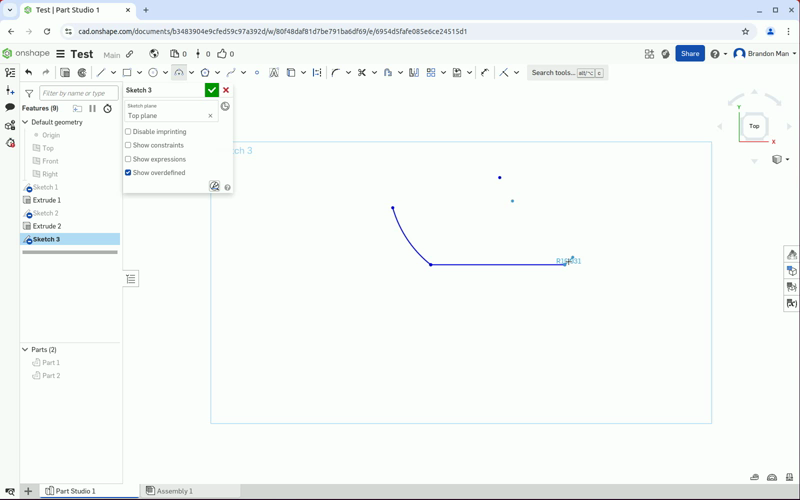
key_up(shift)
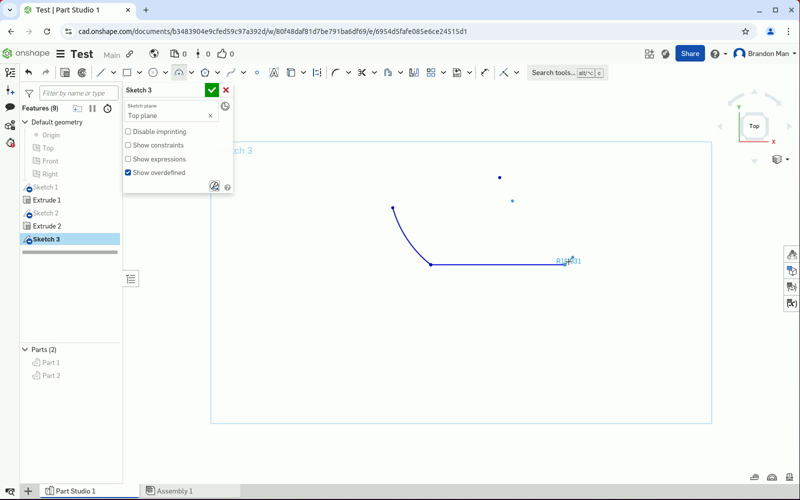
key(esc)
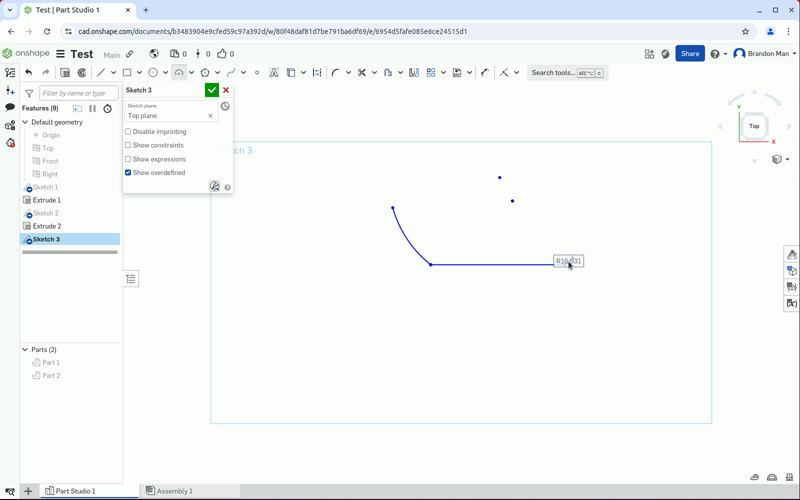
key(l)
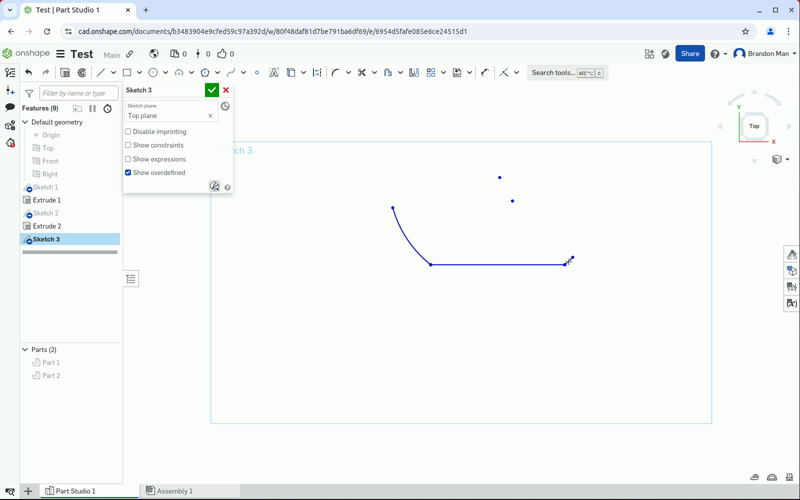
mouse_move(572, 257)
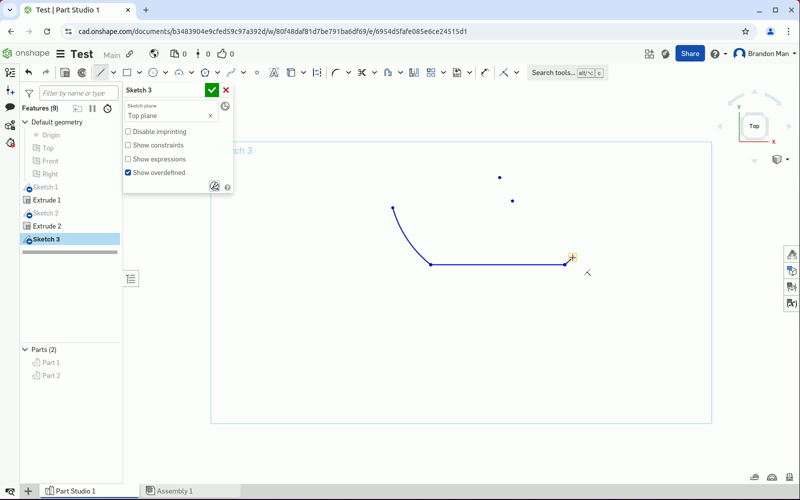
click(572, 257)
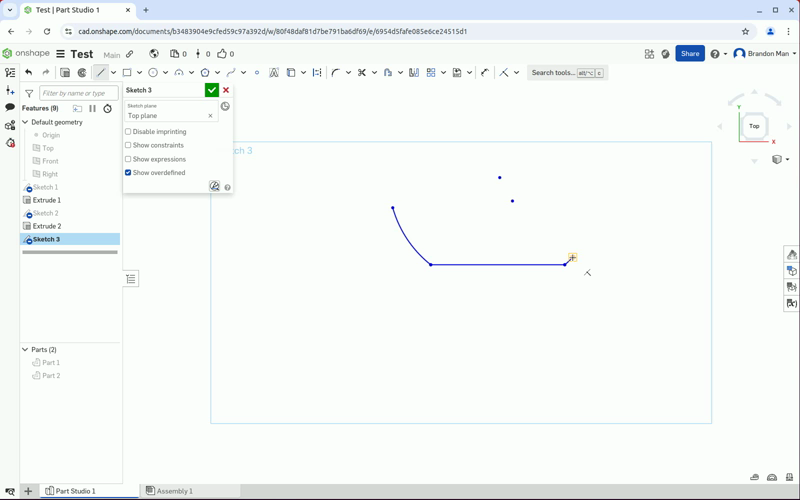
key_down(shift)
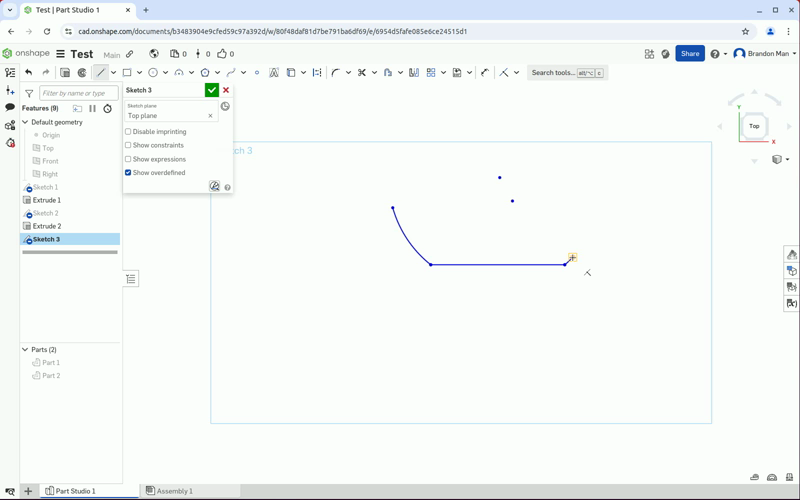
mouse_move(589, 257)
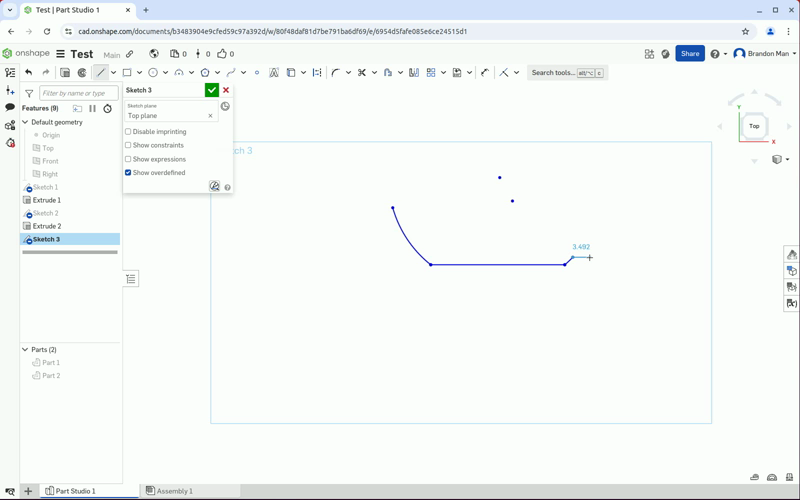
mouse_move(572, 207)
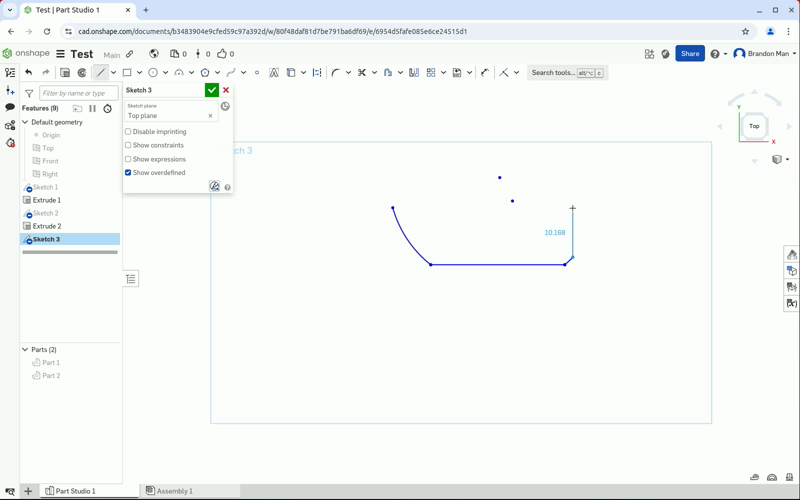
click(572, 207)
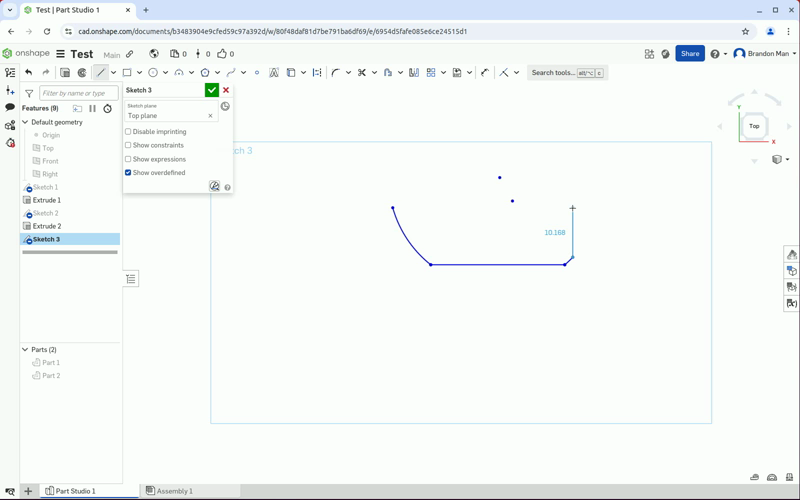
key_up(shift)
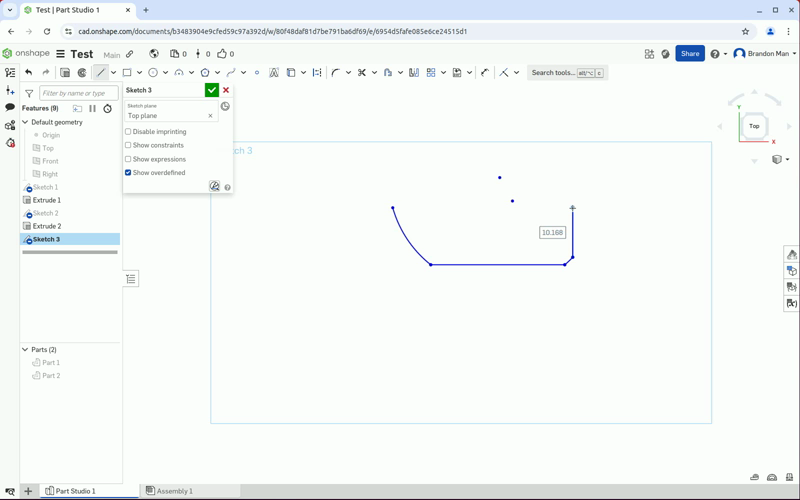
key_down(shift)
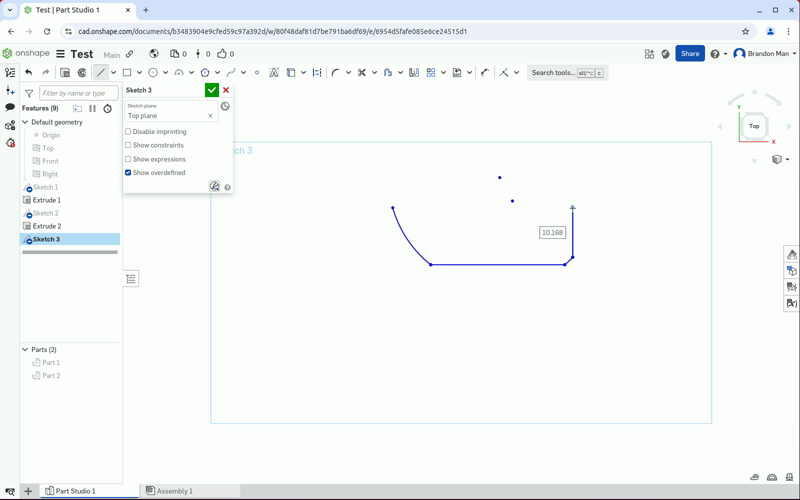
mouse_move(392, 207)
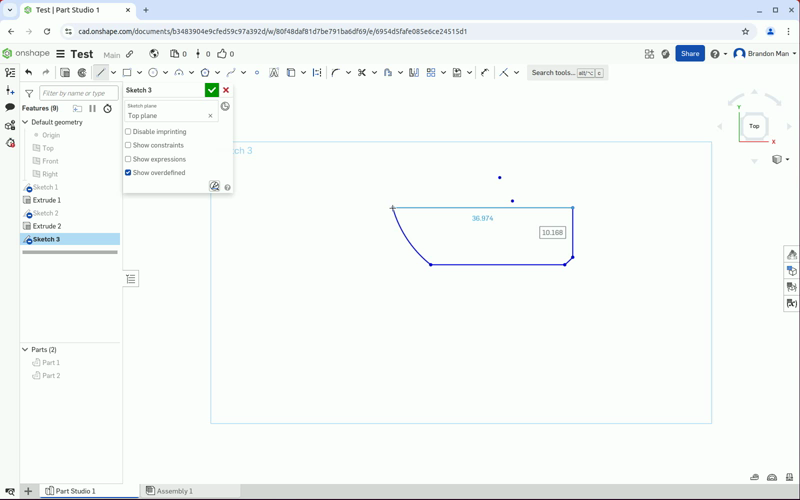
key_up(shift)
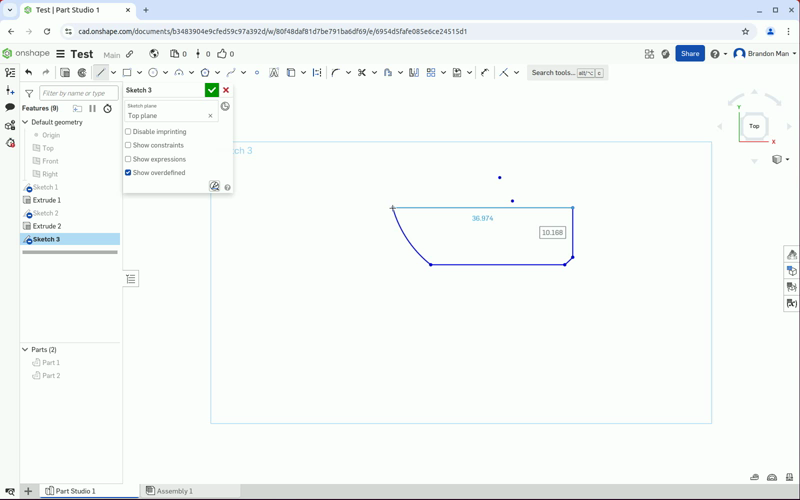
click(392, 207)
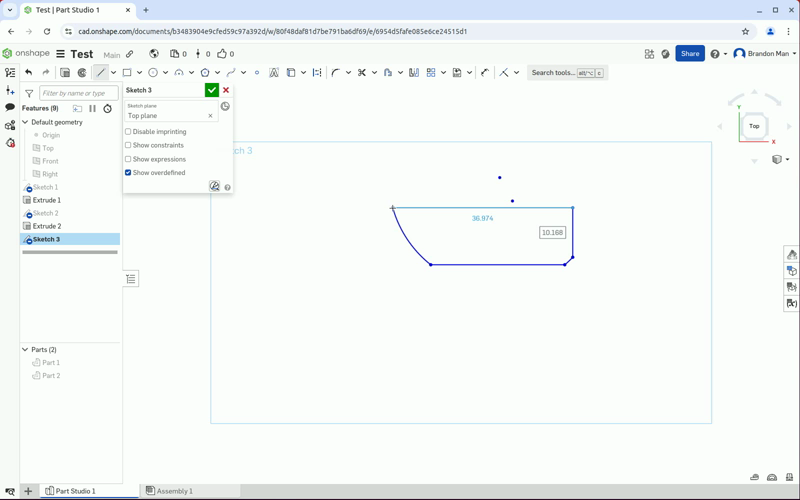
key(esc)
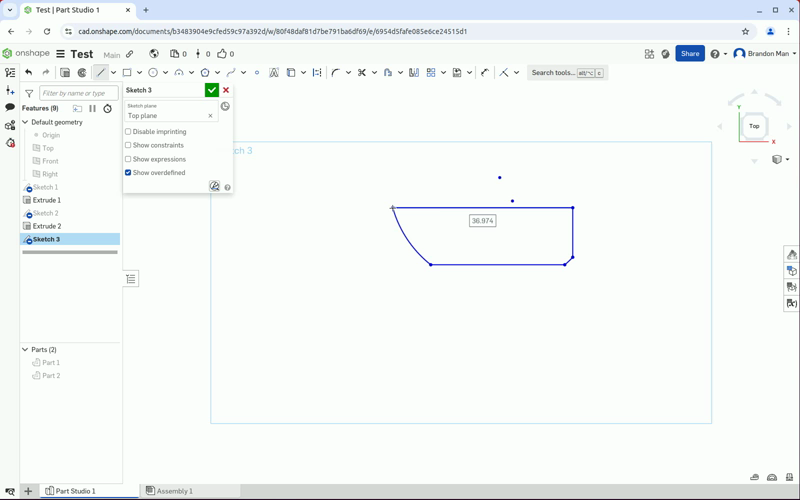
mouse_move(473, 236)
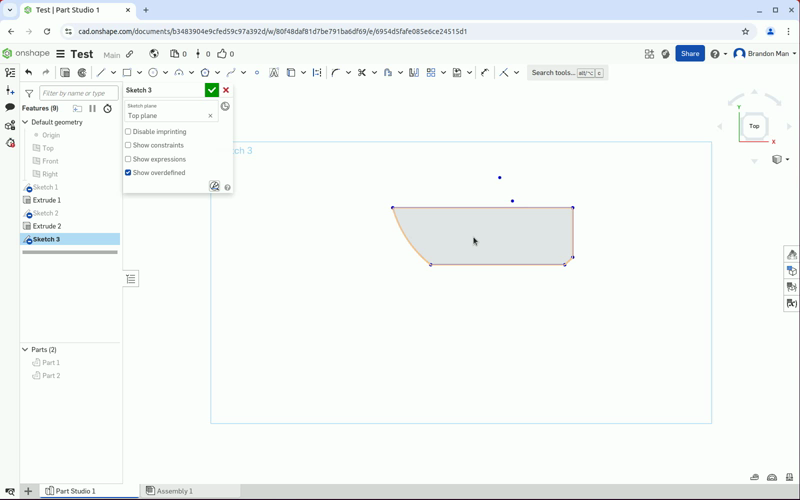
click(473, 236)
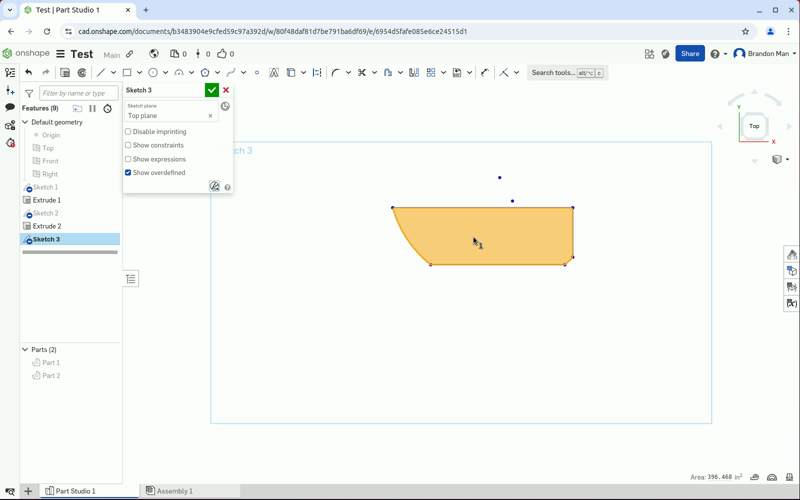
mouse_move(73, 352)
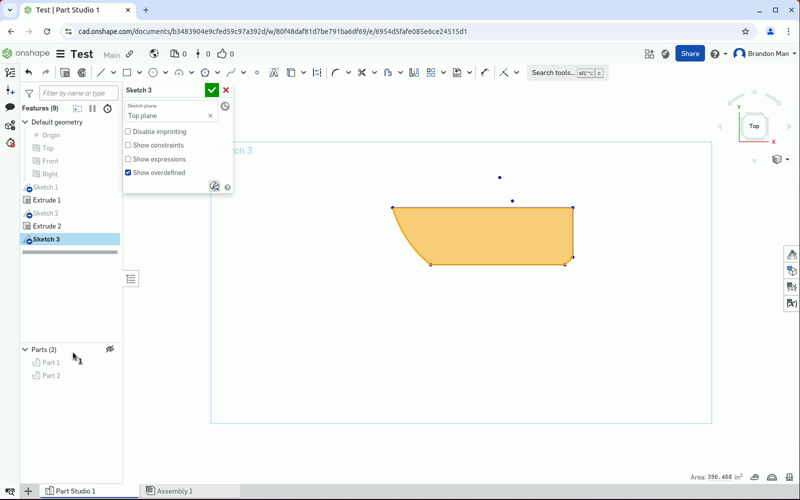
key(shift+y)
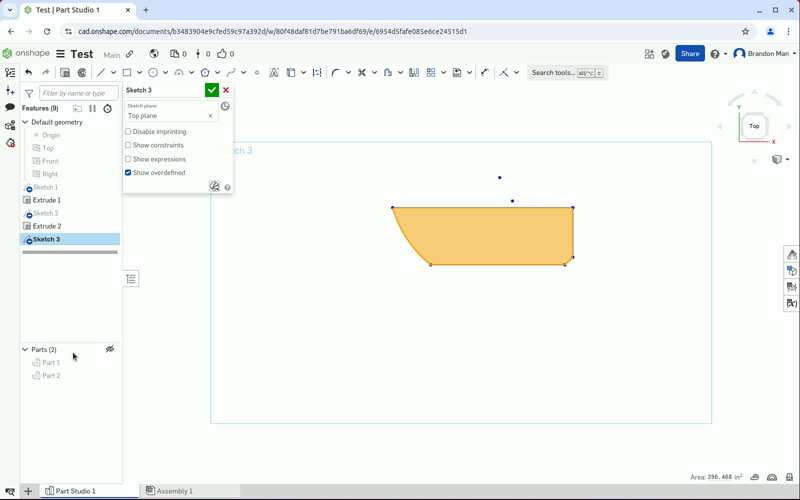
key(shift+e)
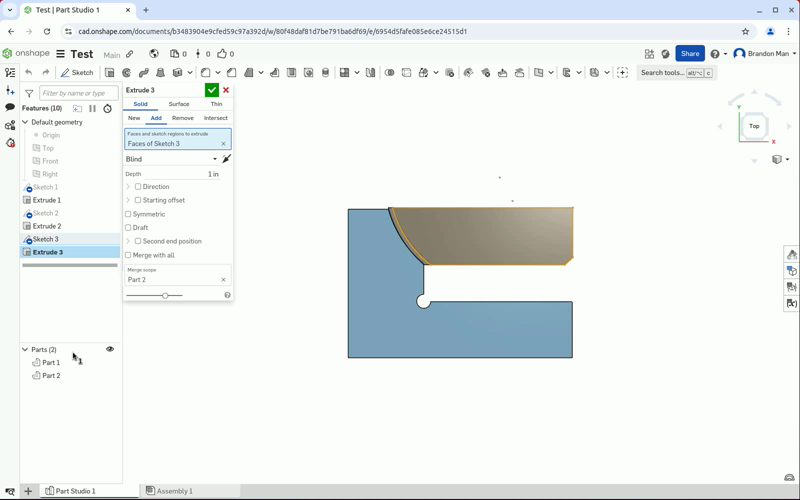
mouse_move(143, 106)
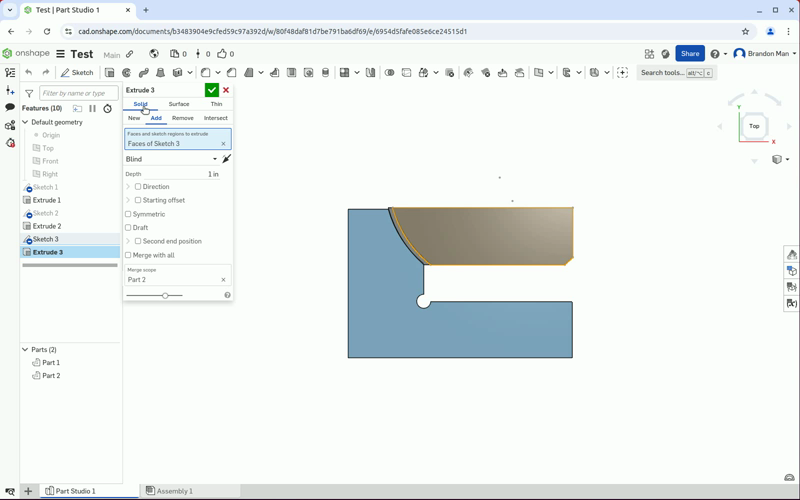
click(143, 106)
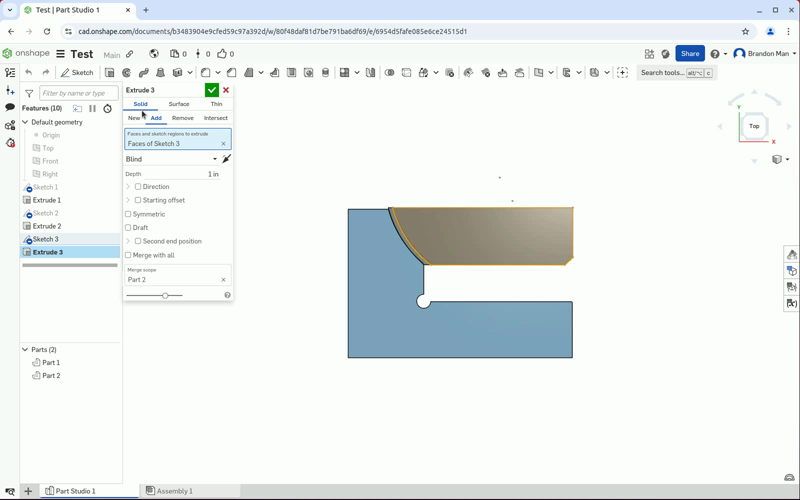
mouse_move(137, 120)
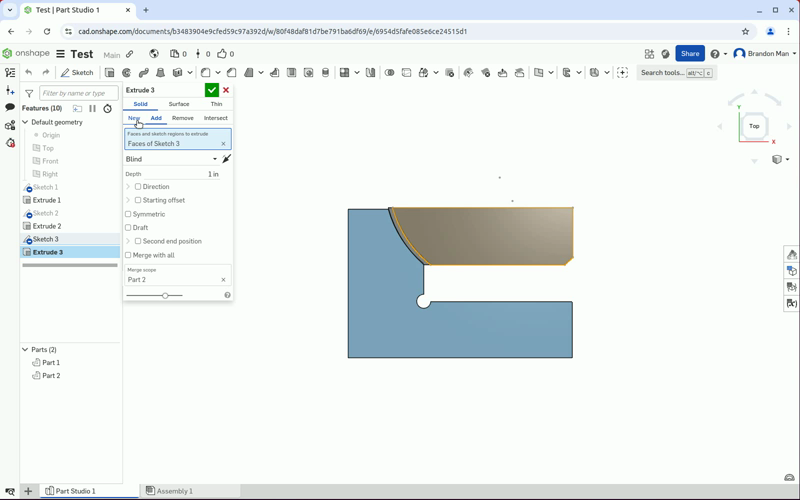
click(137, 120)
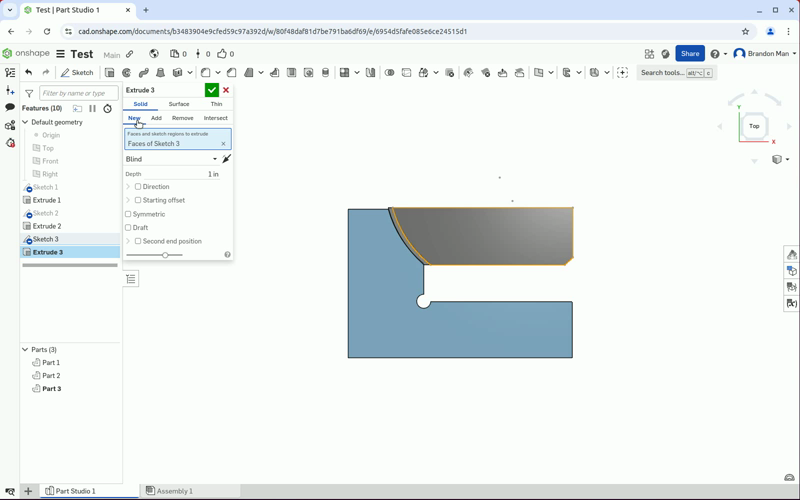
key(tab, 4)
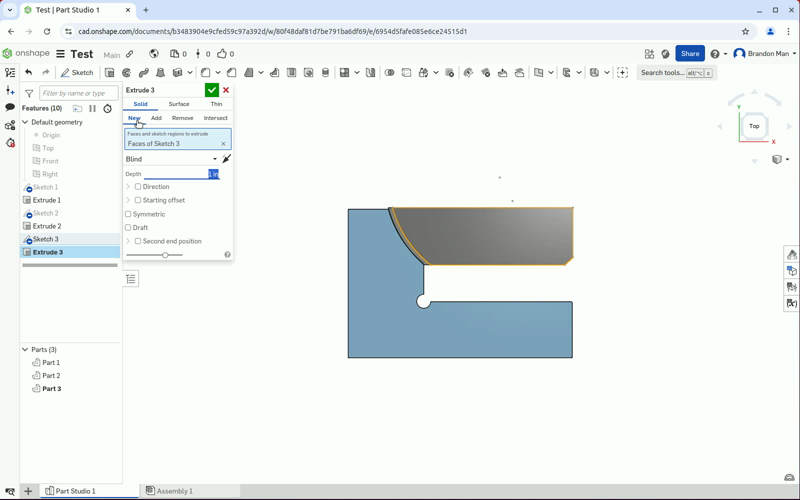
text(15.405)
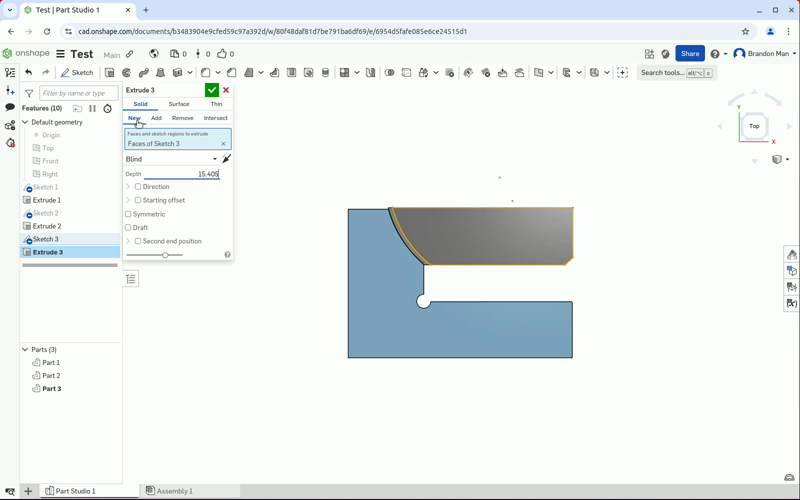
key(enter)
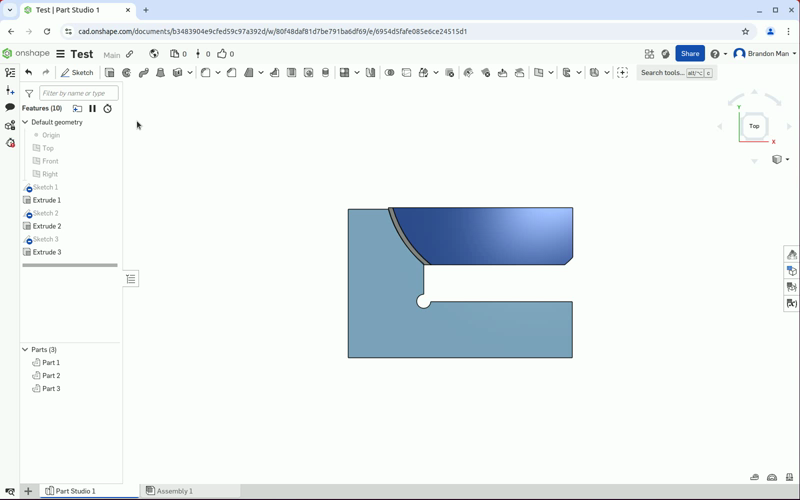
key(shift+h)
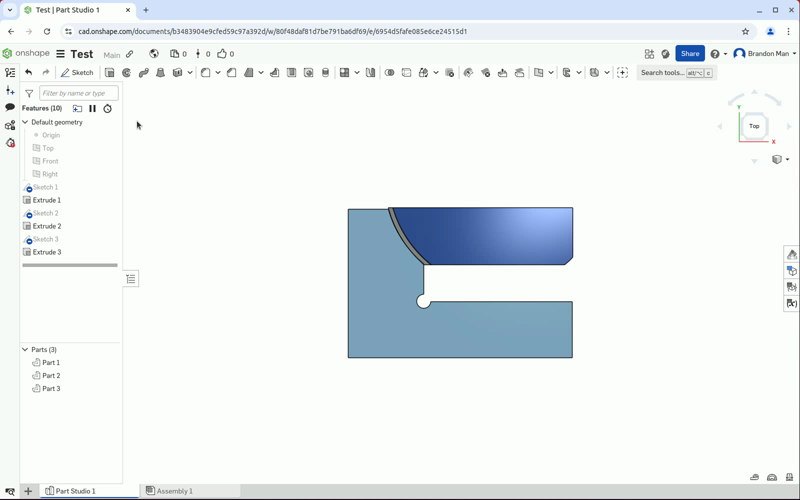
key(shift+h)
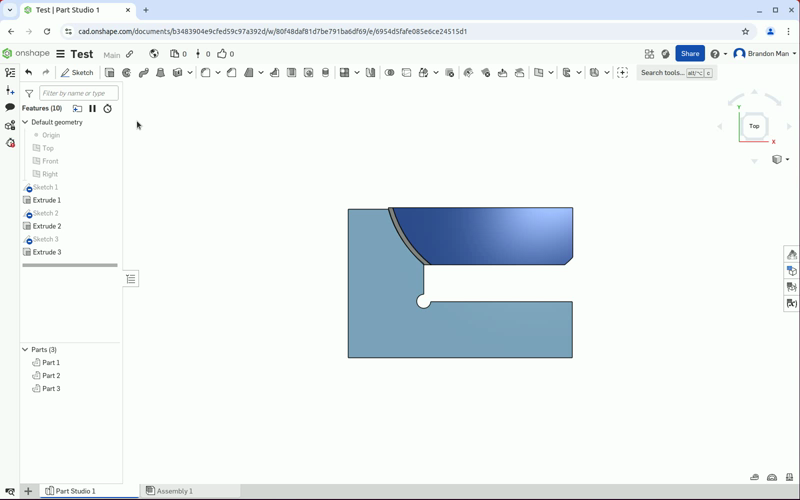
mouse_move(73, 189)
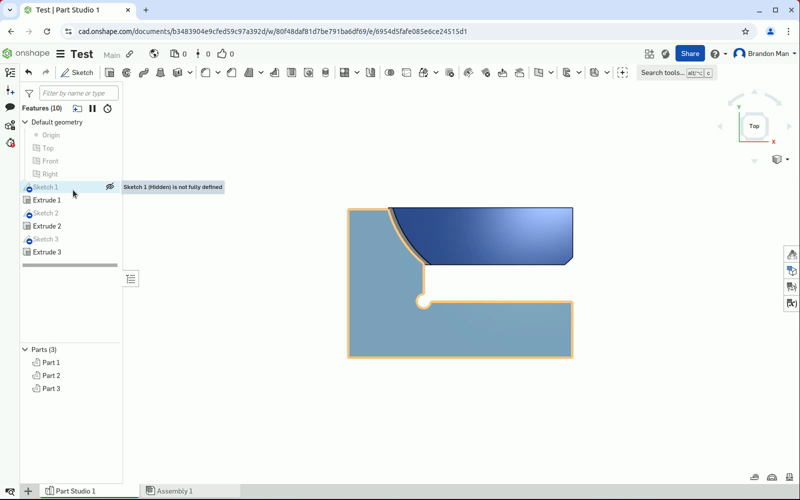
click(73, 189)
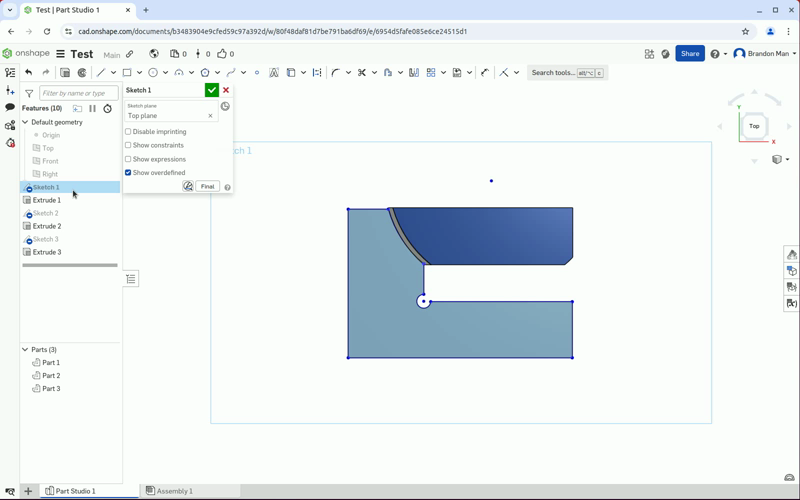
mouse_move(229, 92)
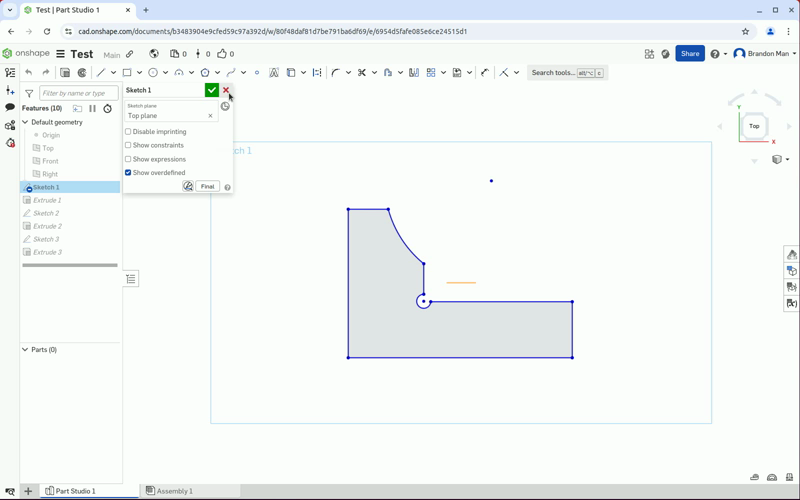
click(229, 92)
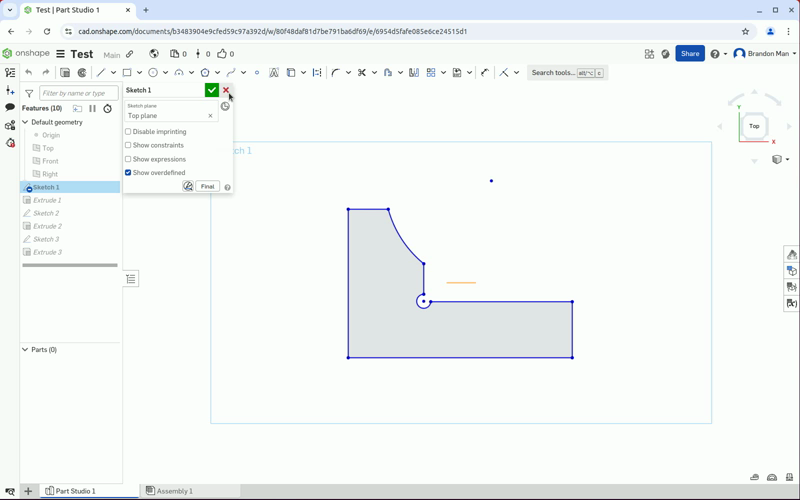
key(shift+s)
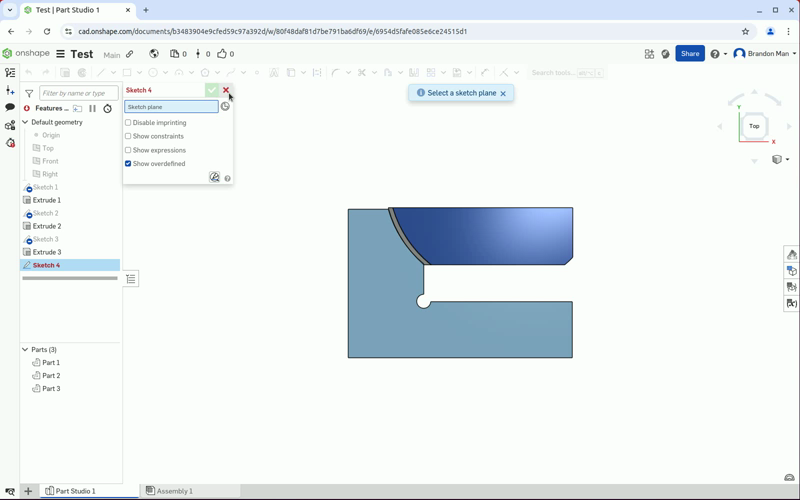
mouse_move(73, 150)
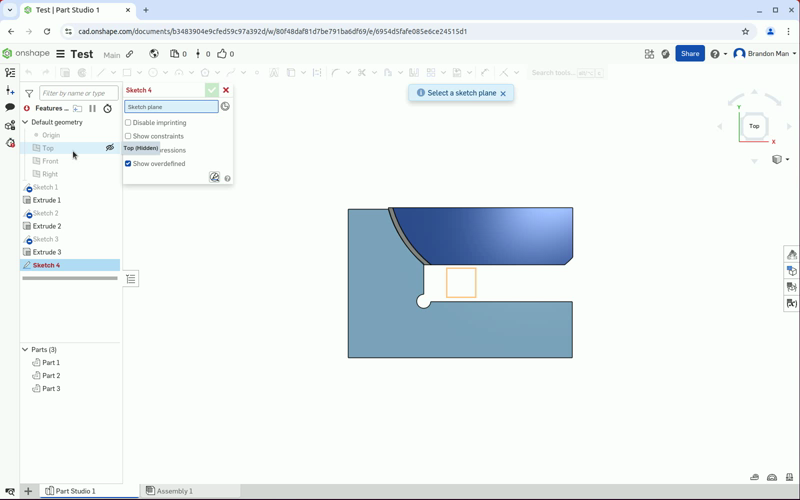
click(73, 150)
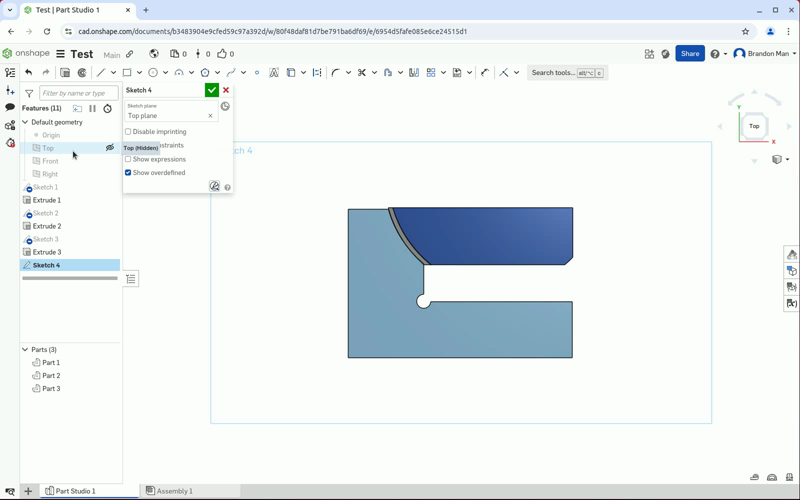
mouse_move(73, 352)
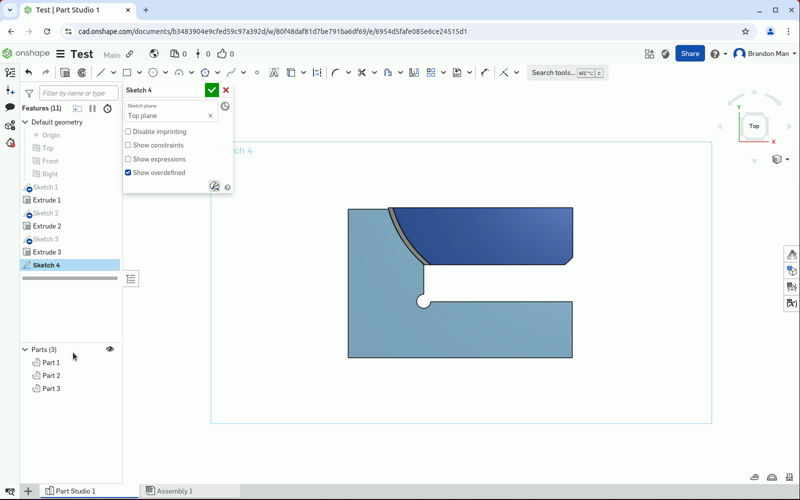
key(y)
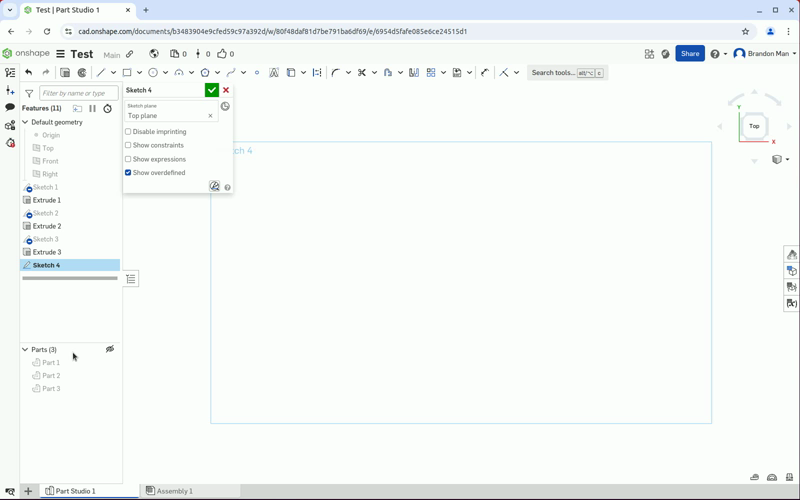
key(l)
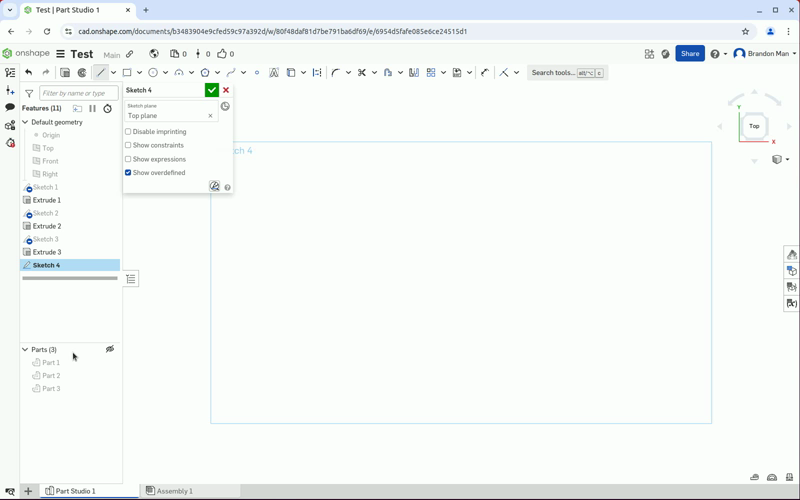
key_down(shift)
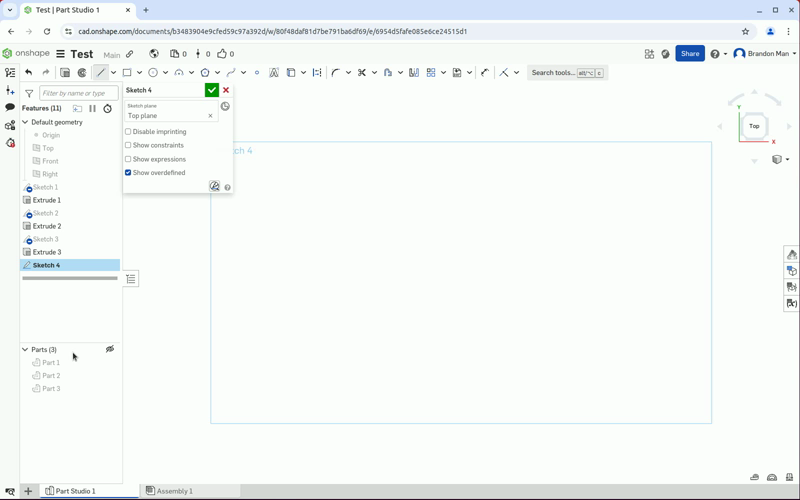
mouse_move(566, 264)
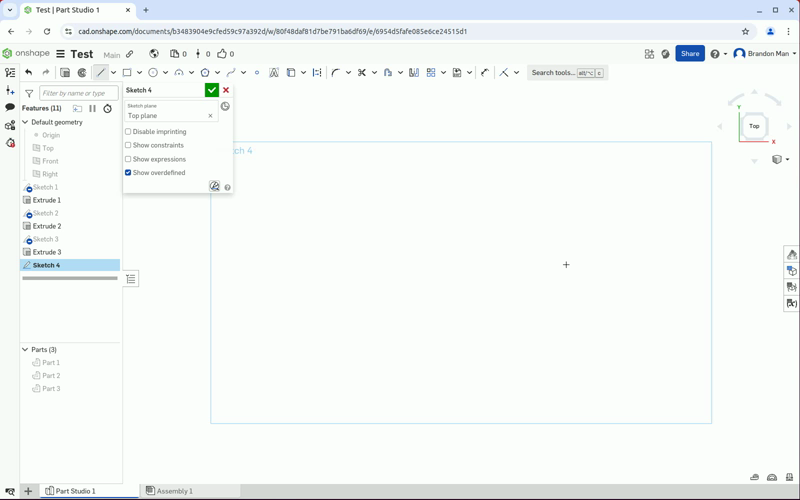
click(566, 264)
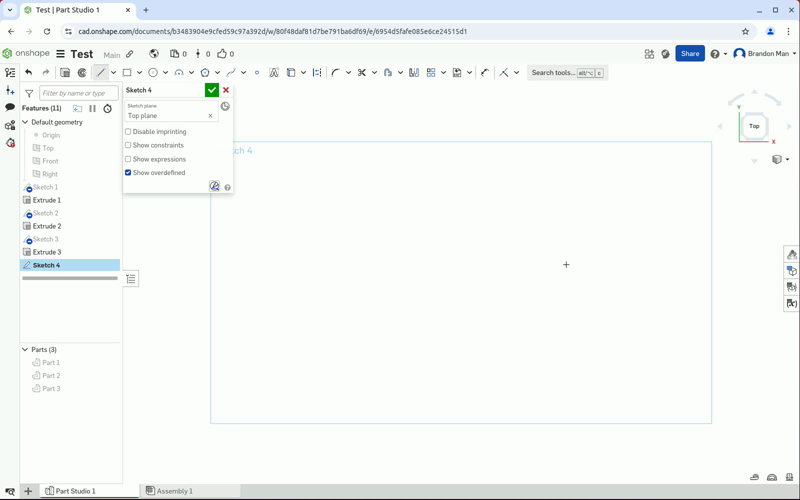
key_up(shift)
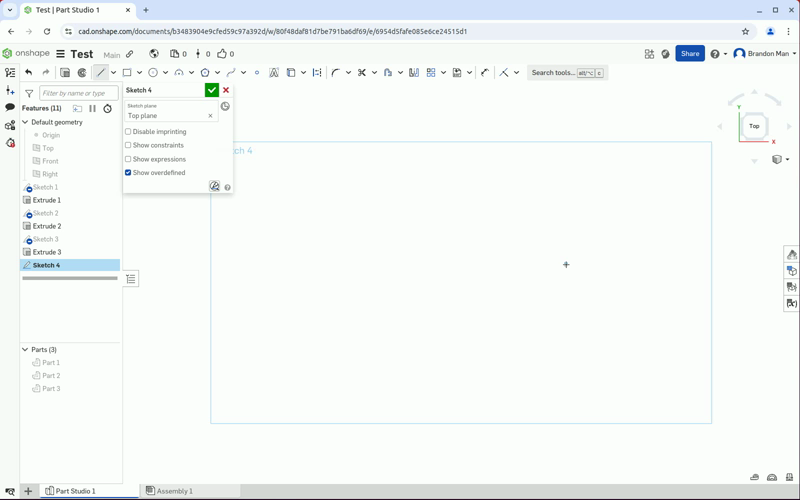
key_down(shift)
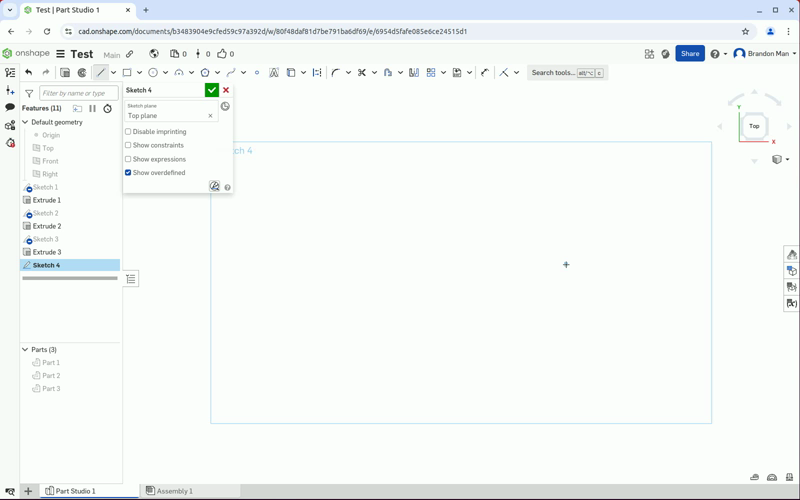
mouse_move(589, 264)
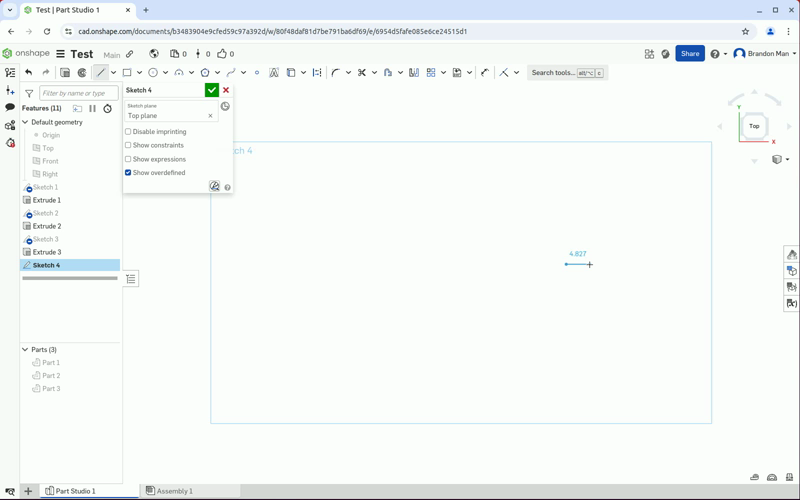
mouse_move(574, 264)
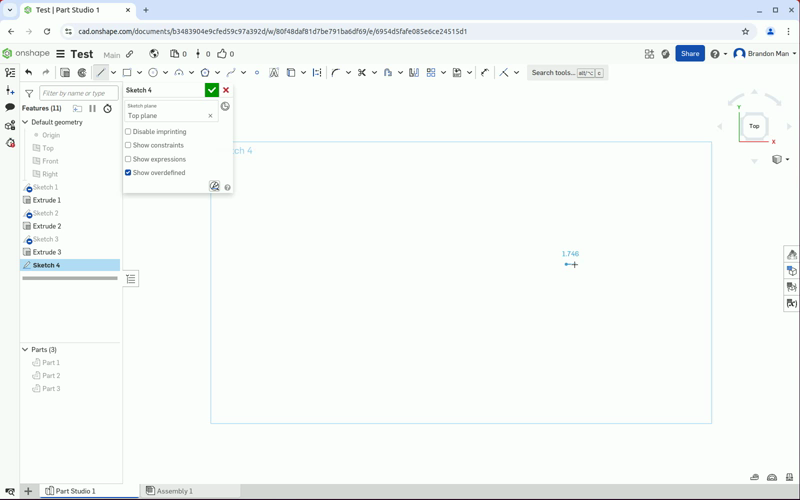
click(574, 264)
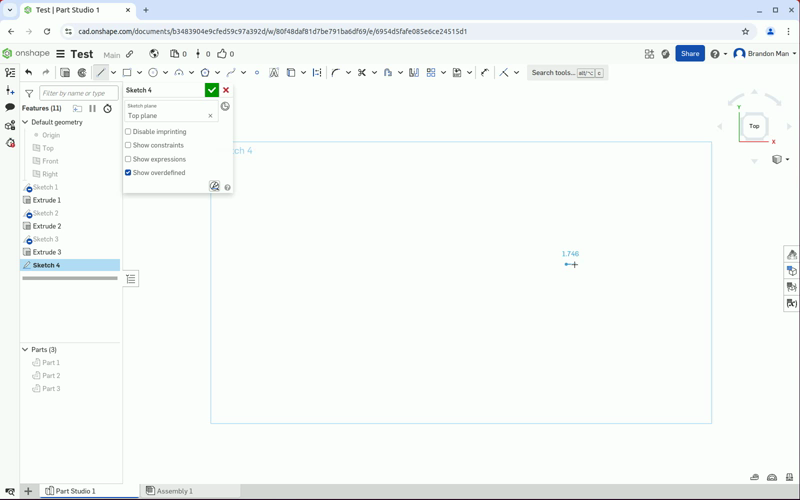
key_up(shift)
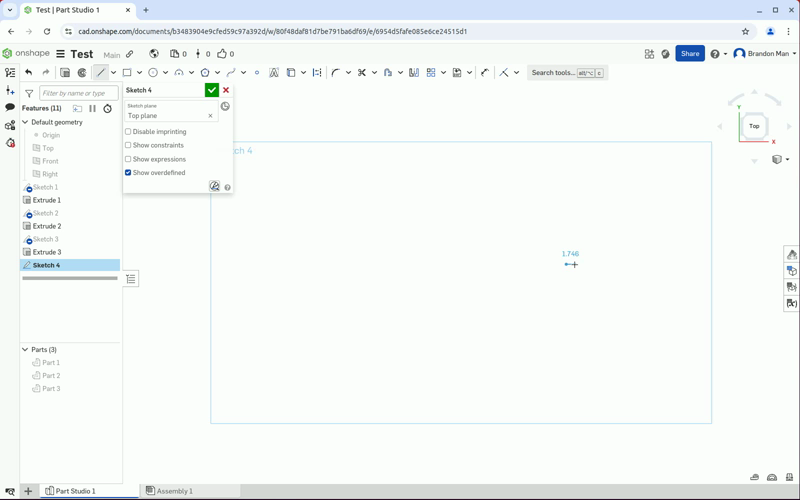
key_down(shift)
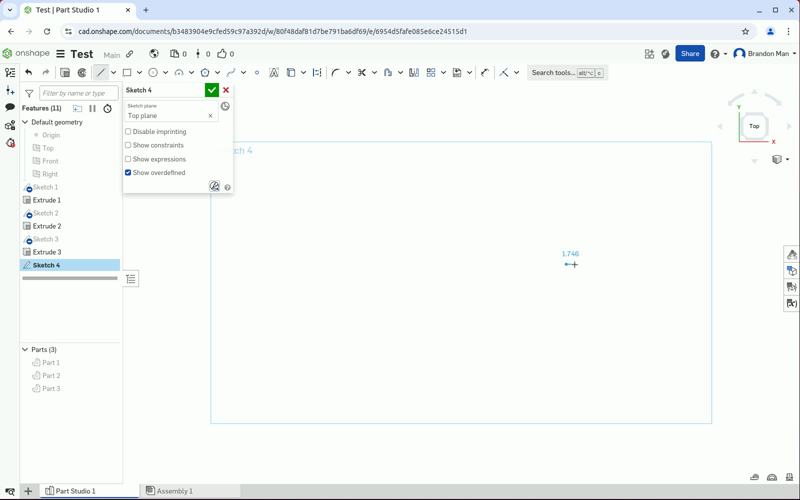
mouse_move(589, 264)
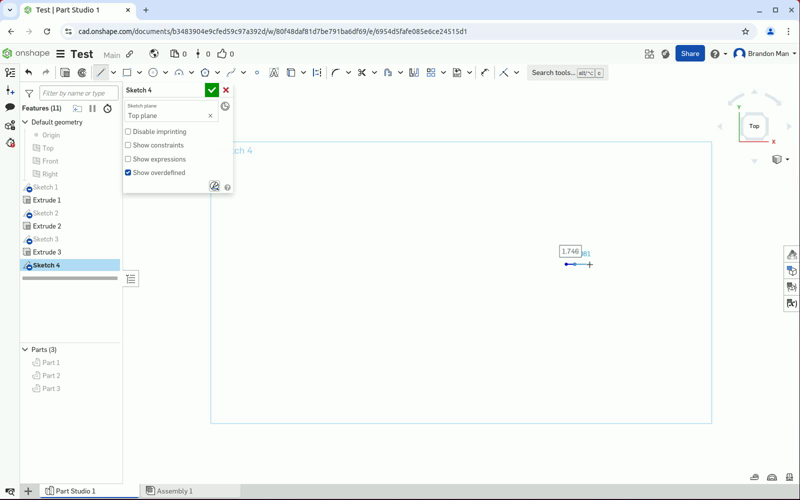
mouse_move(574, 257)
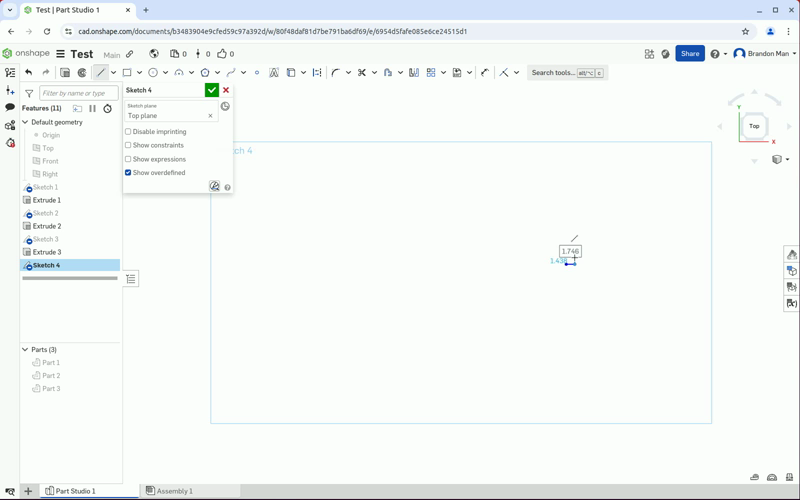
scroll(6)
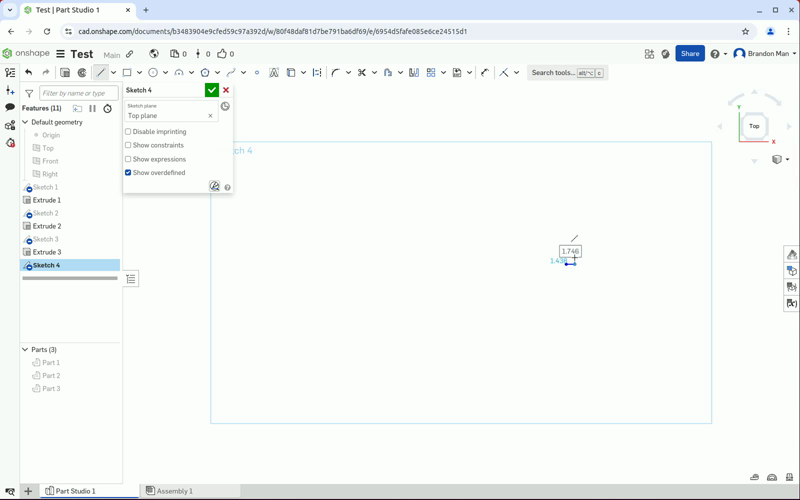
scroll(6)
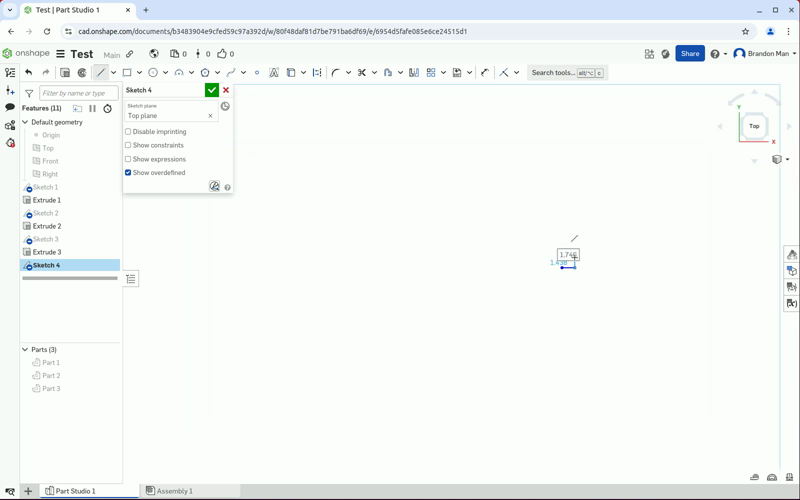
scroll(6)
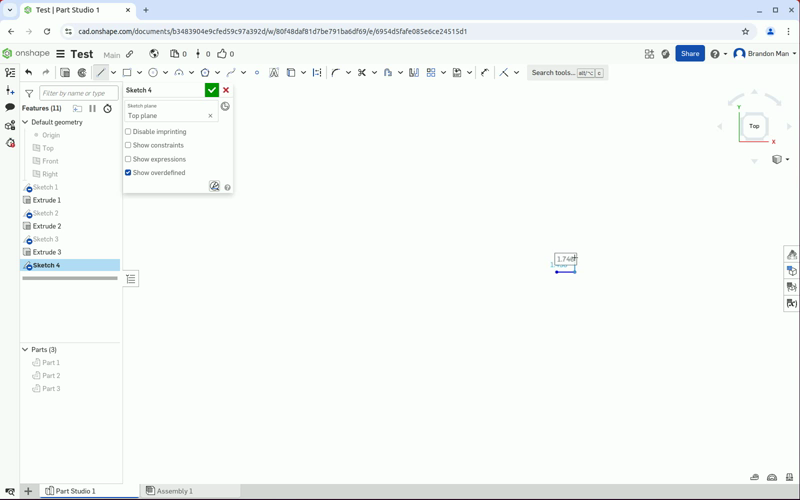
scroll(6)
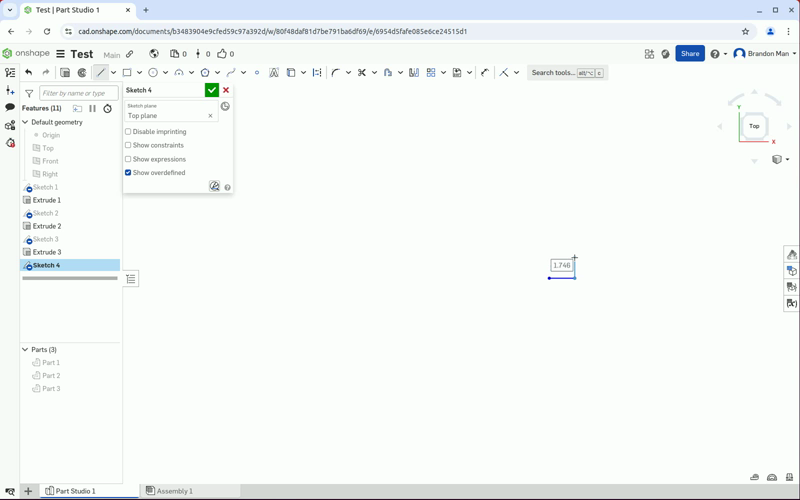
scroll(6)
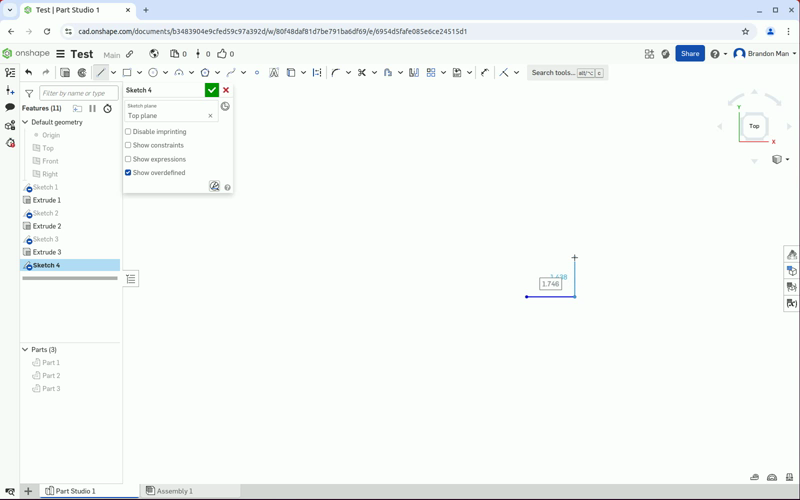
scroll(6)
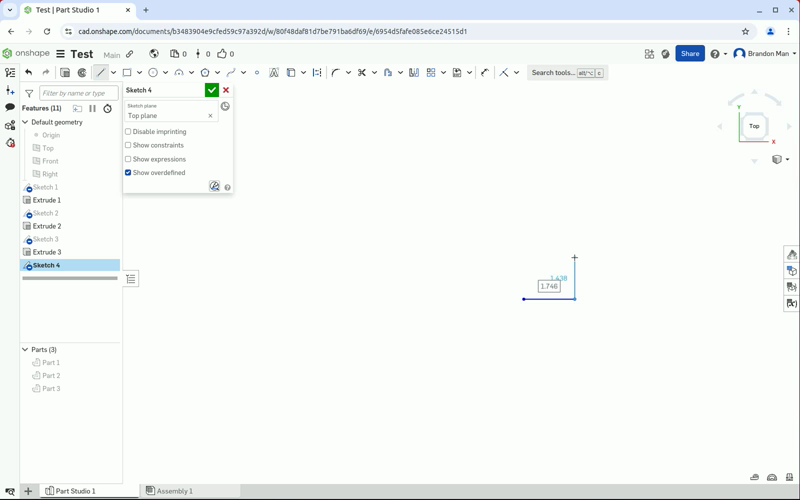
scroll(6)
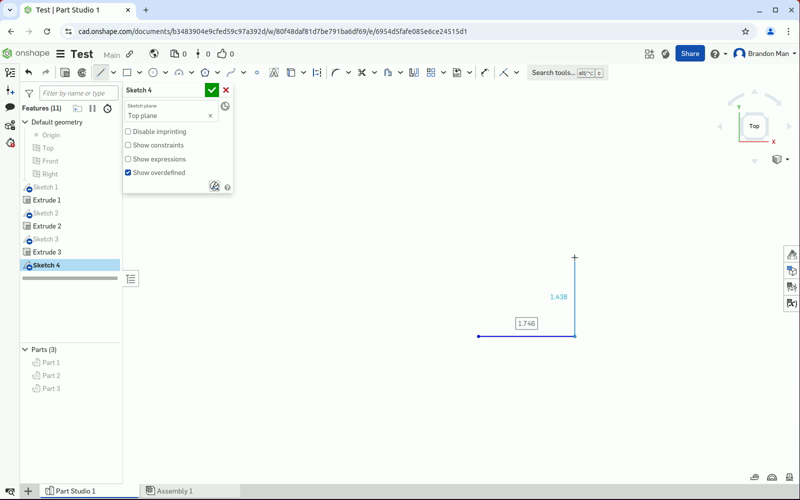
click(574, 257)
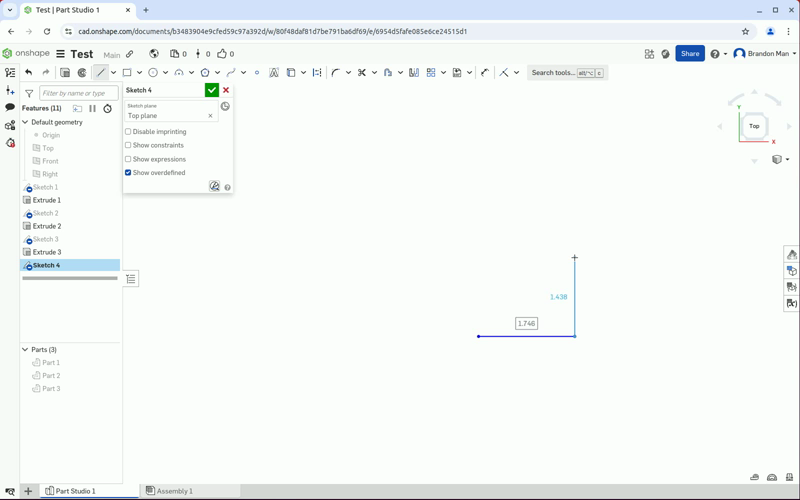
scroll(-6)
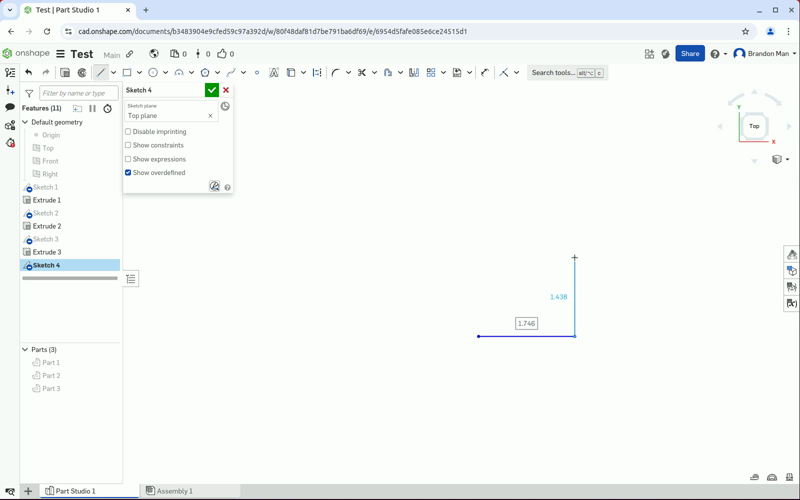
scroll(-6)
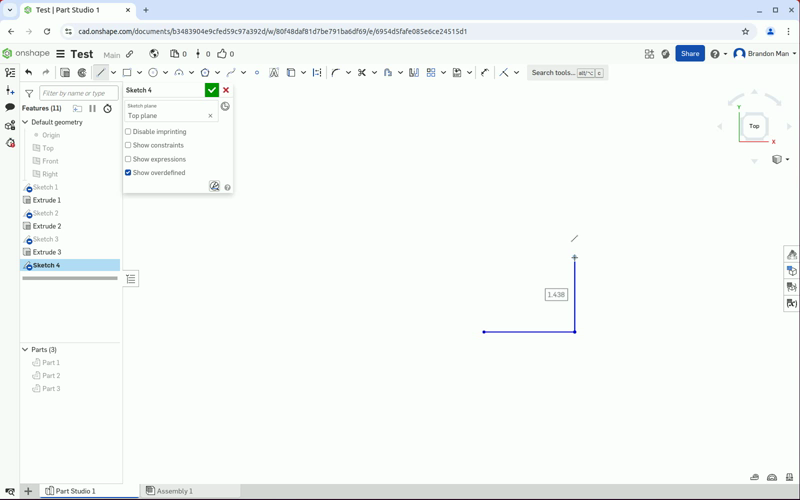
scroll(-6)
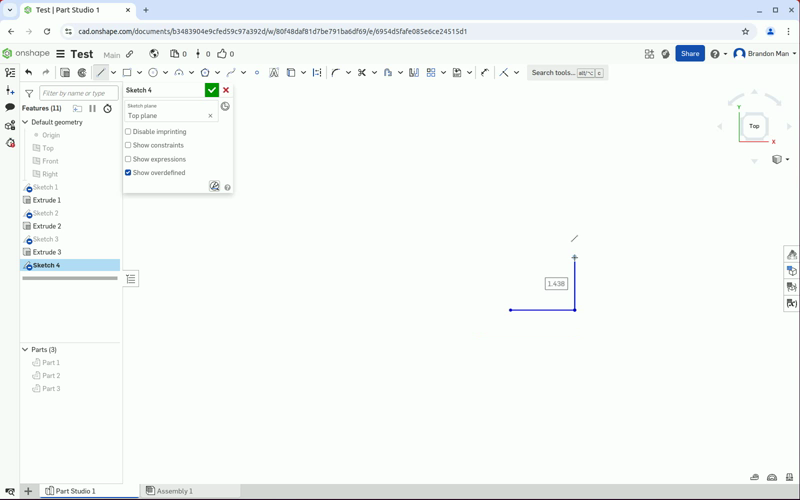
scroll(-6)
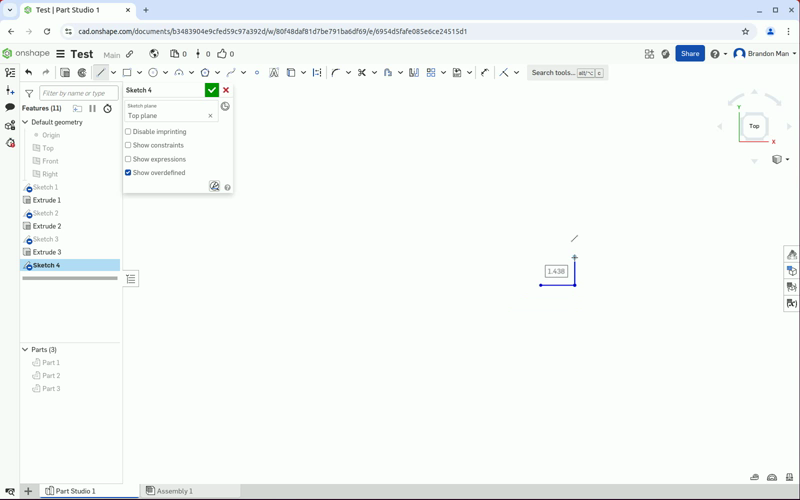
scroll(-6)
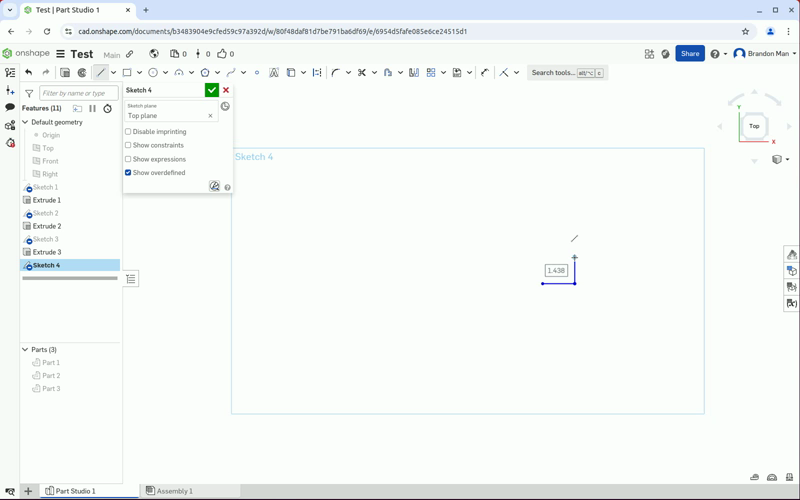
scroll(-6)
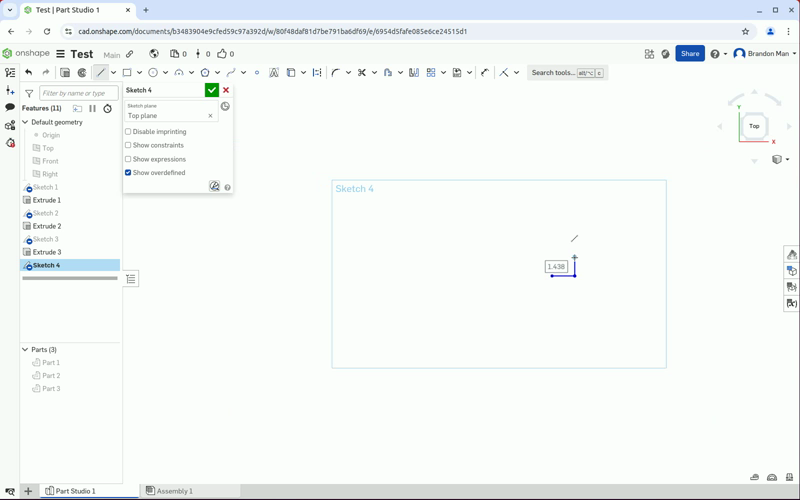
scroll(-6)
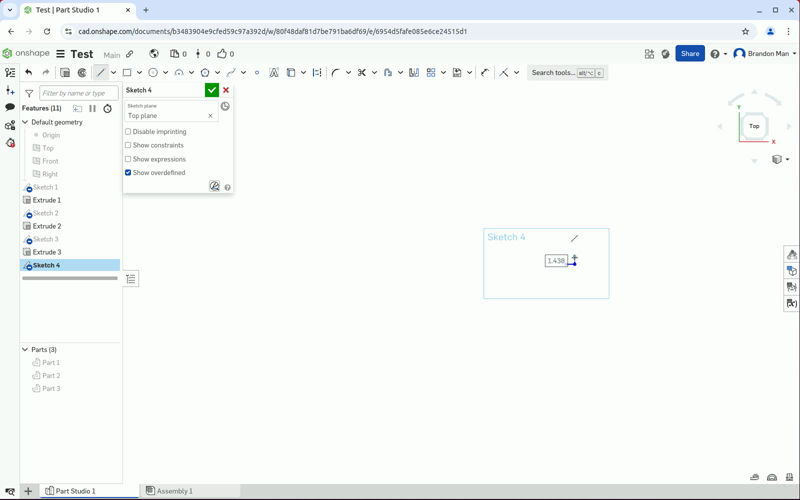
key_up(shift)
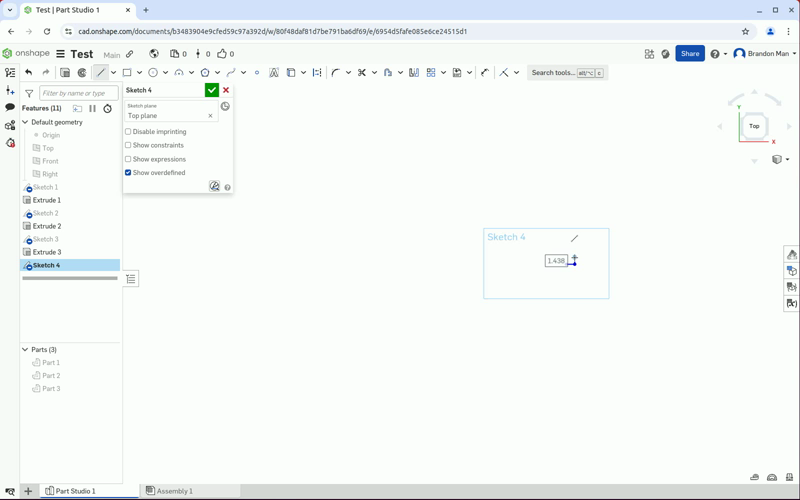
key(esc)
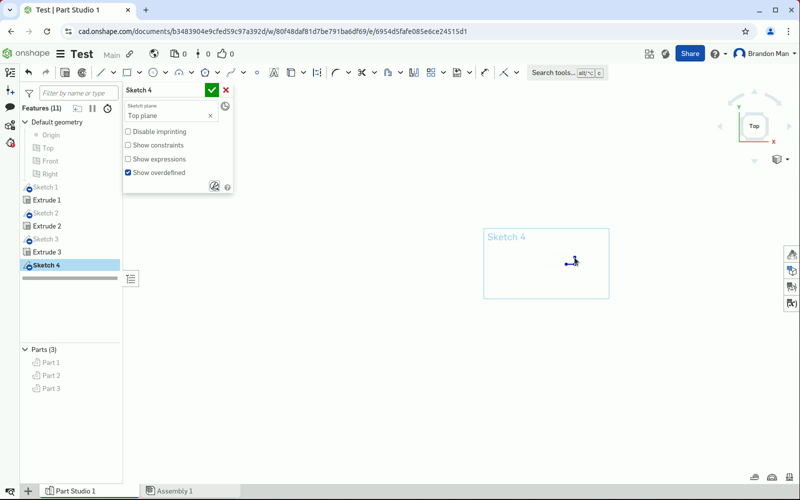
key(a)
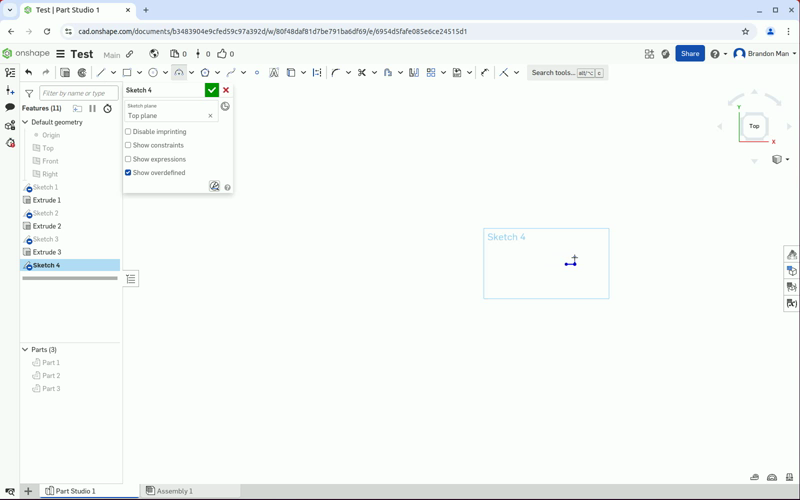
mouse_move(574, 257)
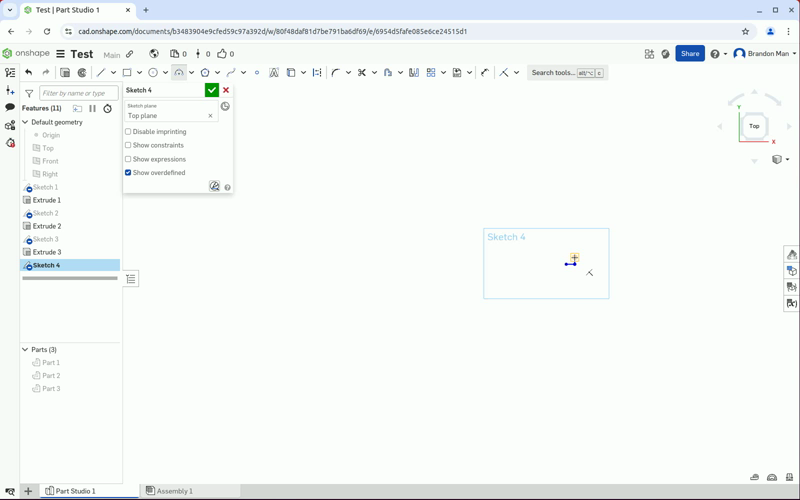
click(574, 257)
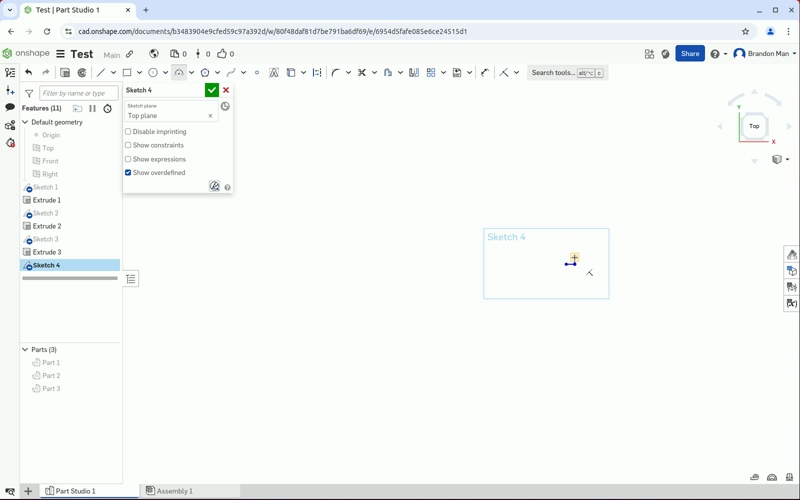
mouse_move(566, 264)
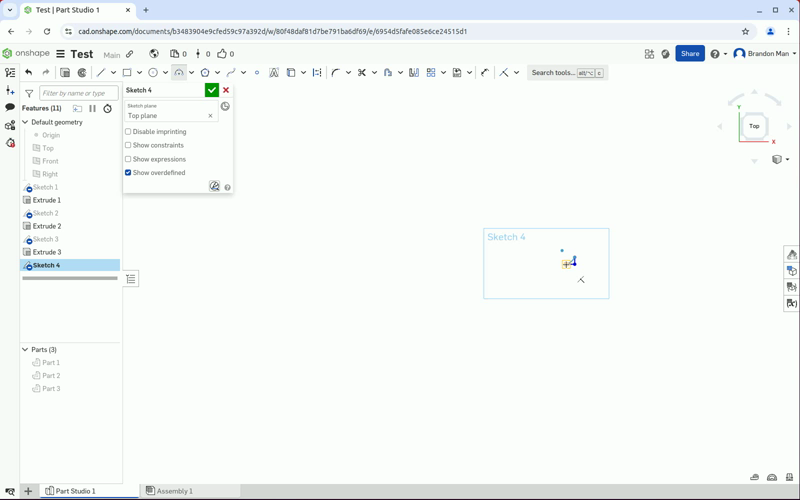
click(566, 264)
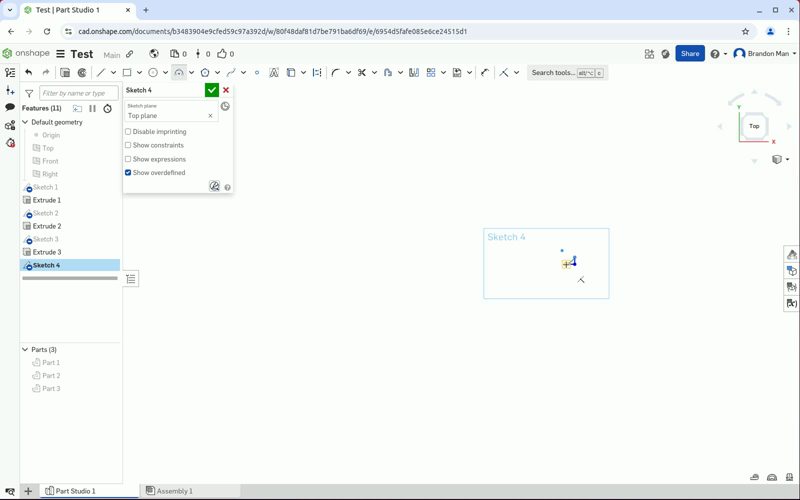
key_down(shift)
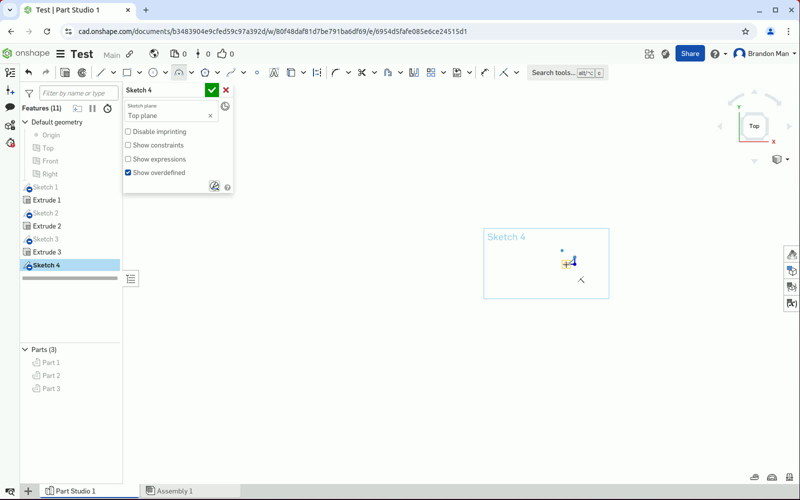
mouse_move(570, 260)
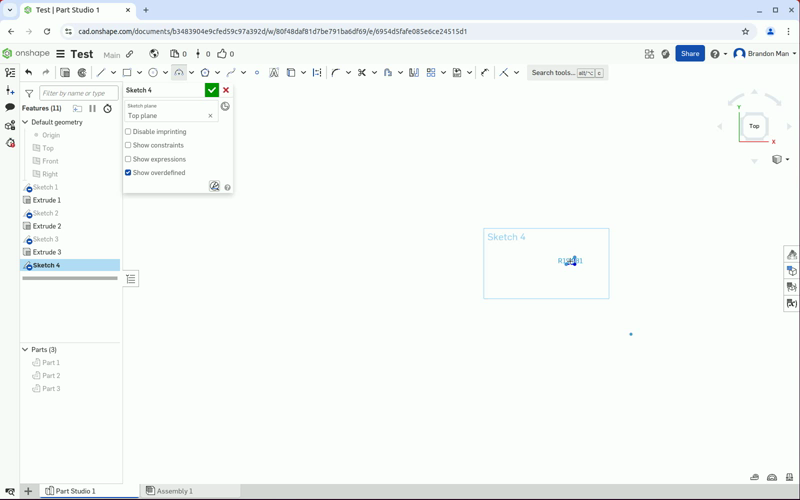
click(570, 260)
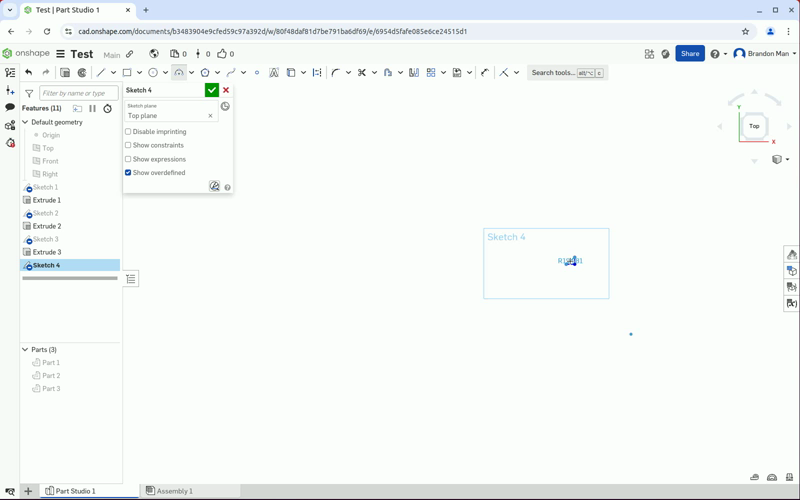
key_up(shift)
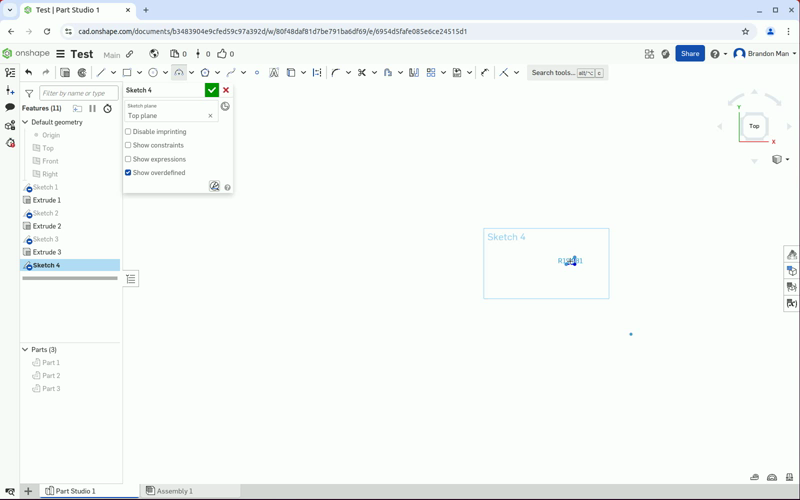
key(esc)
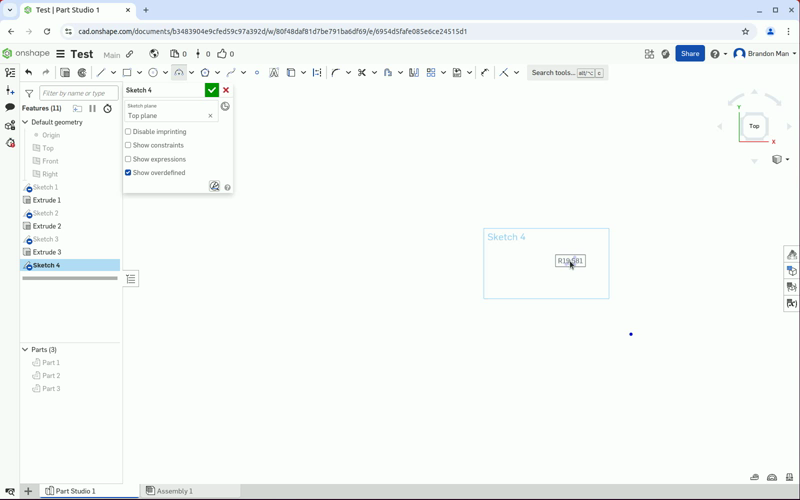
mouse_move(572, 262)
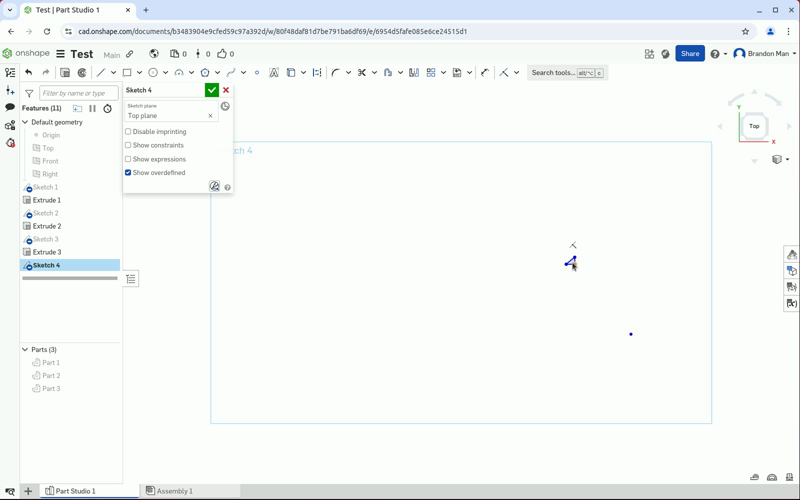
scroll(6)
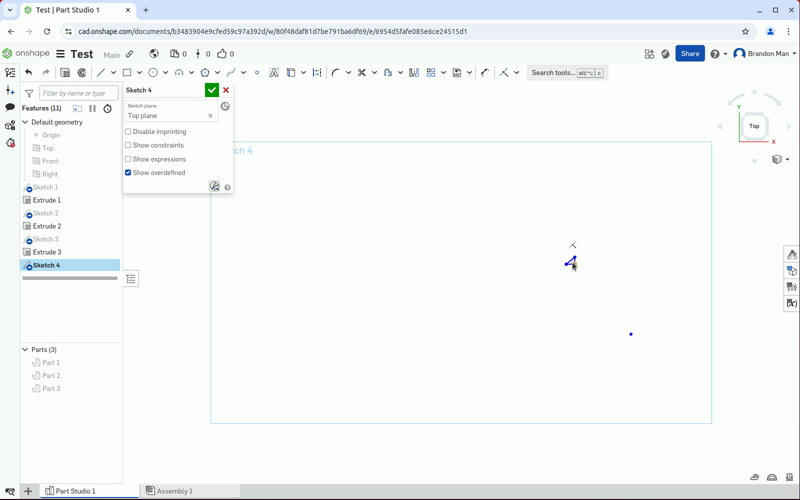
scroll(6)
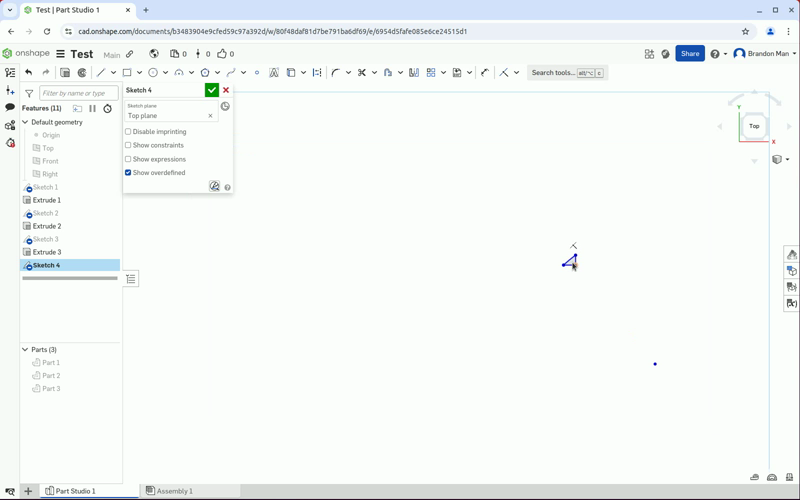
scroll(6)
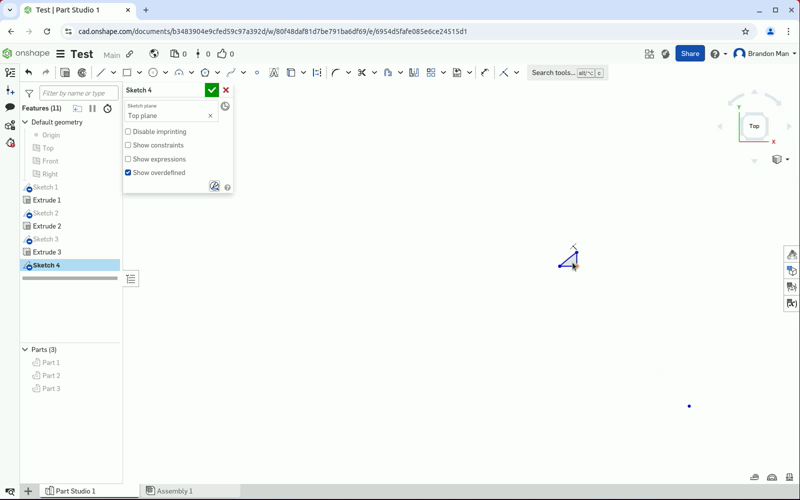
scroll(6)
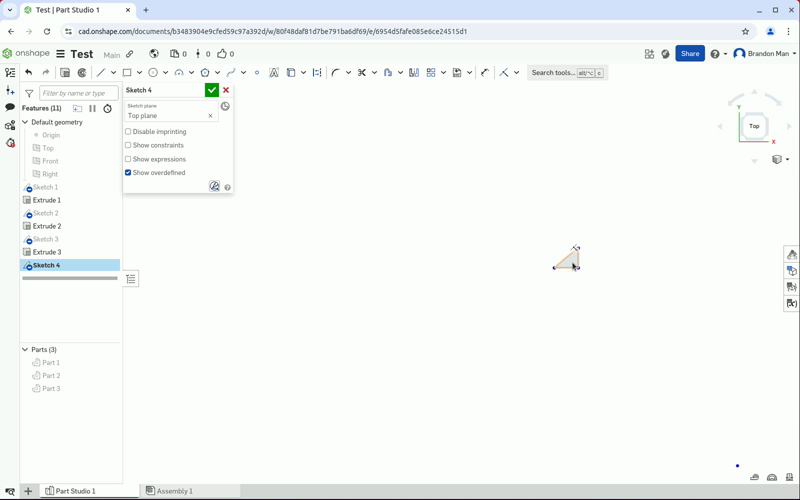
scroll(6)
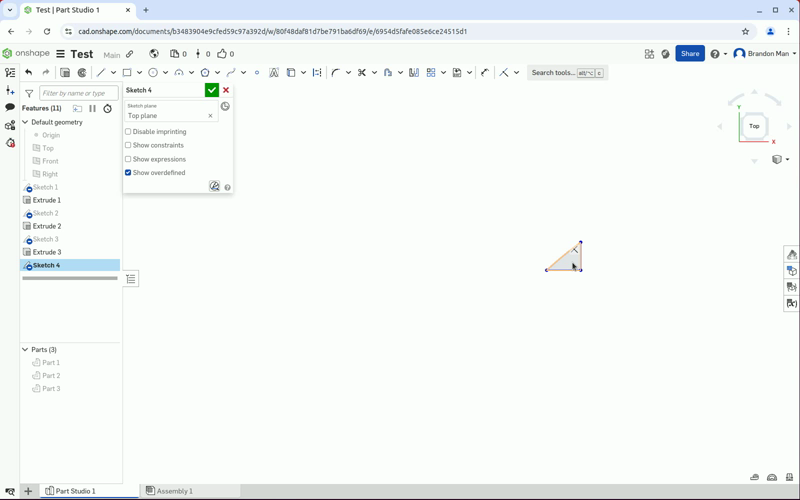
scroll(6)
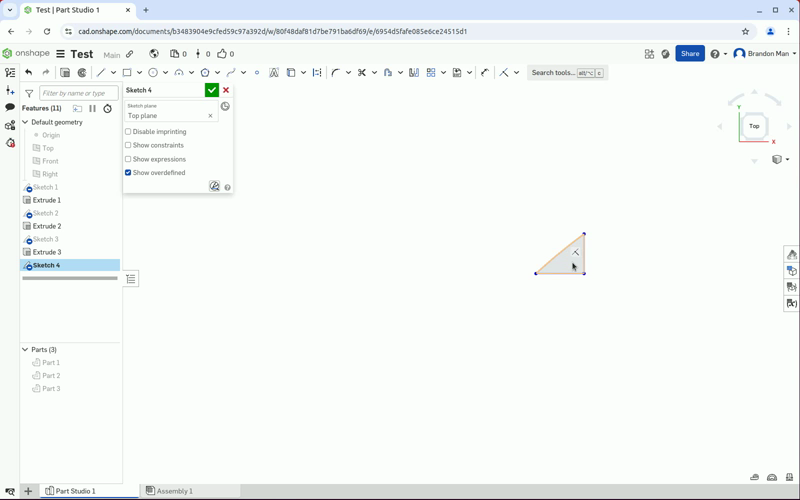
scroll(6)
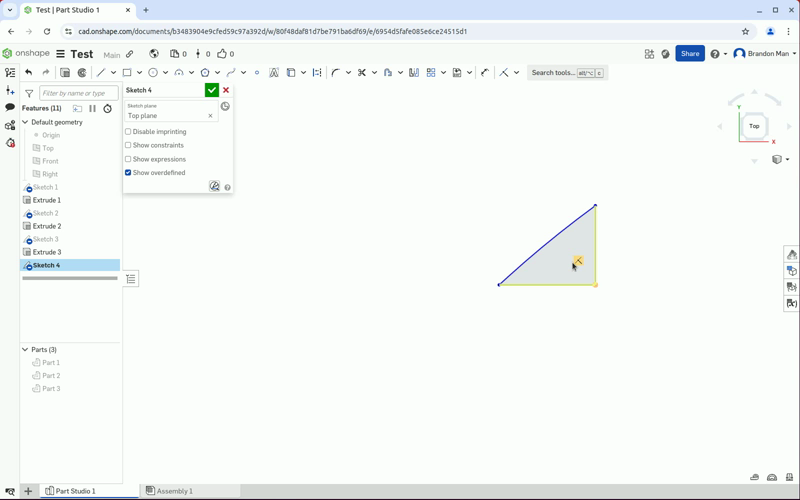
click(572, 262)
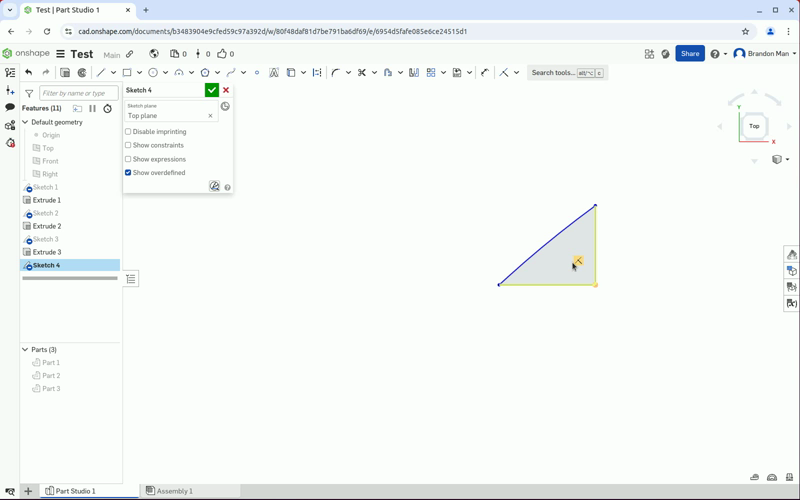
scroll(-6)
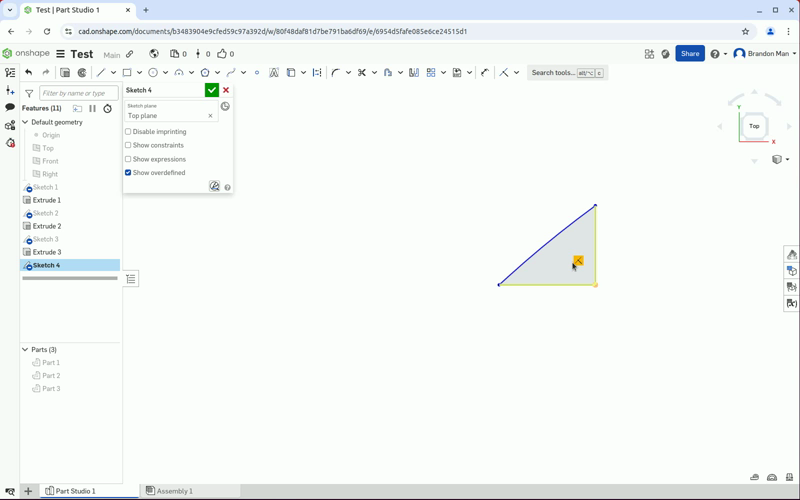
scroll(-6)
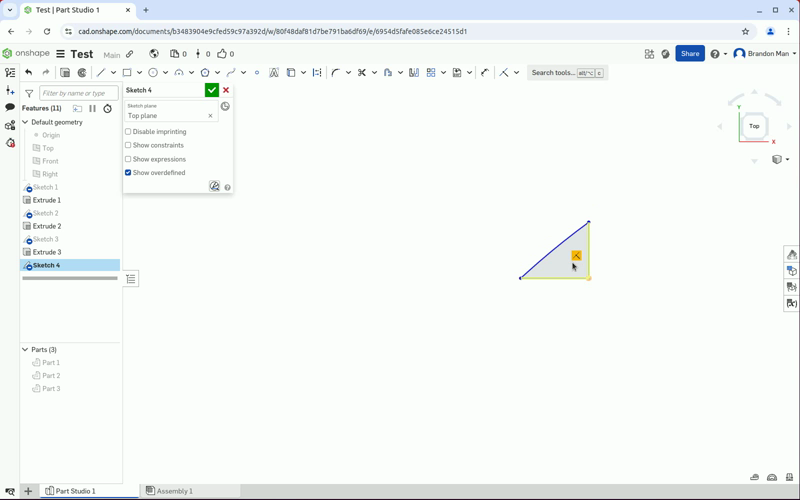
scroll(-6)
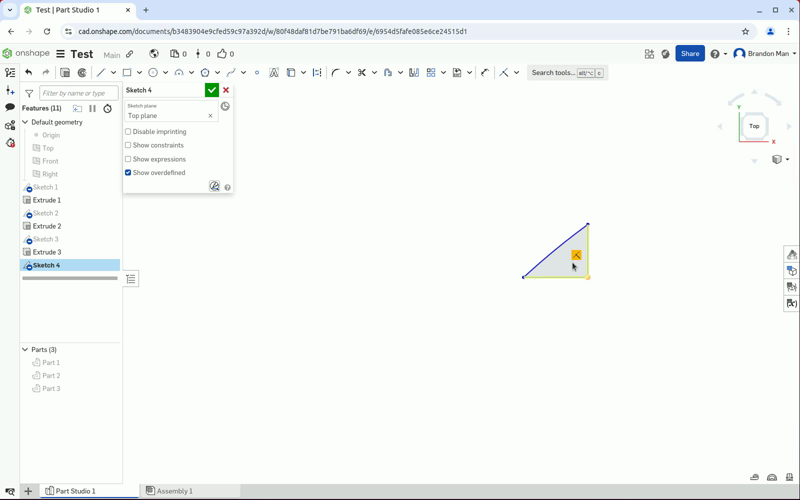
scroll(-6)
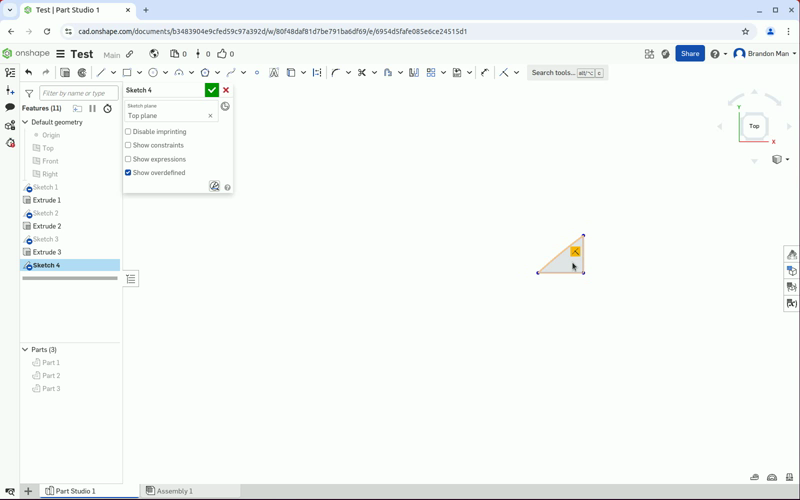
scroll(-6)
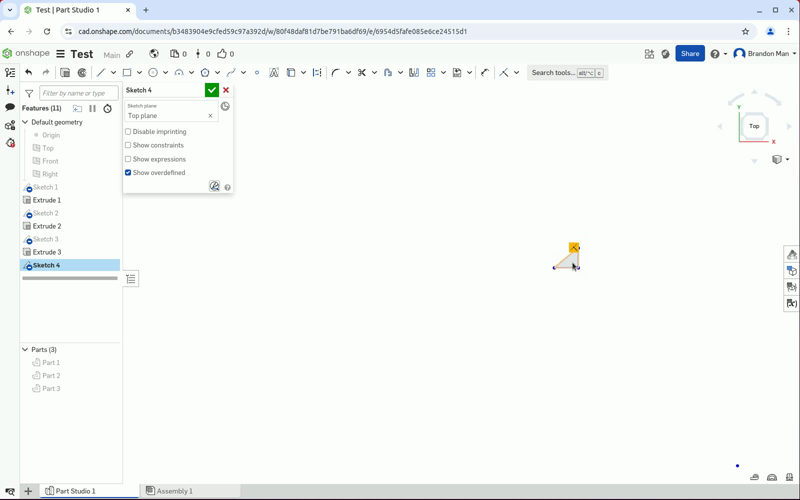
scroll(-6)
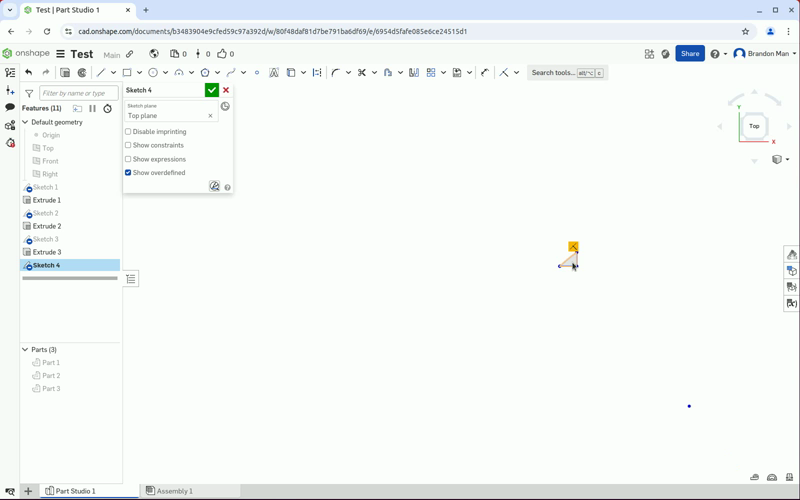
scroll(-6)
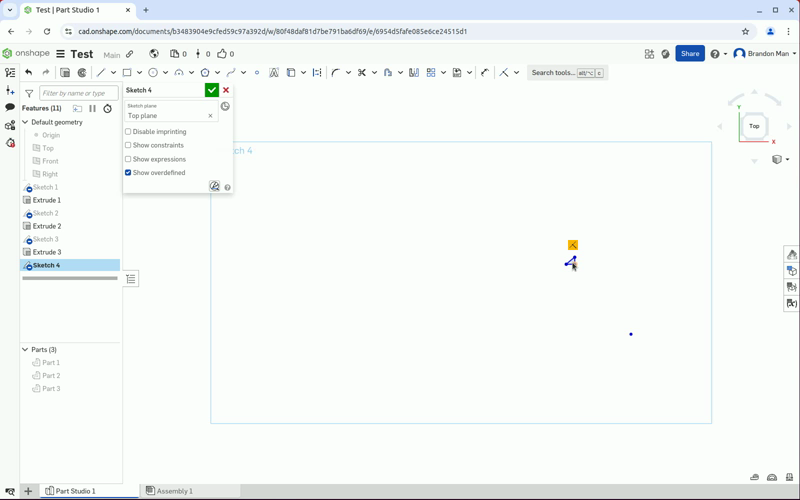
mouse_move(73, 352)
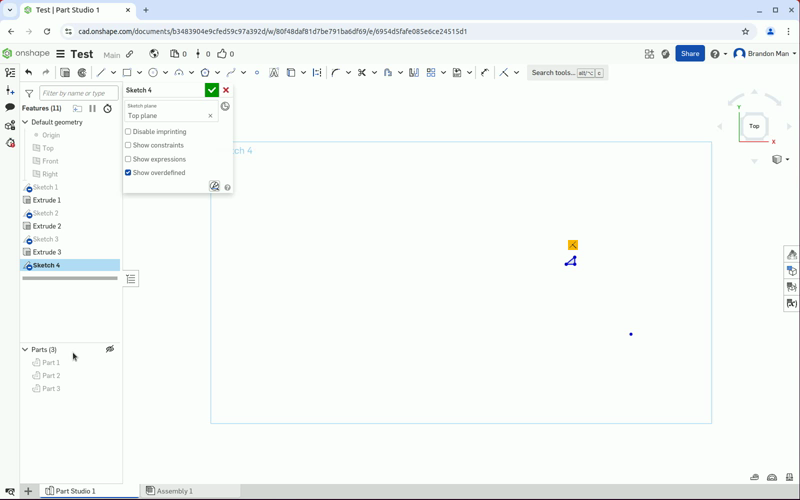
key(shift+y)
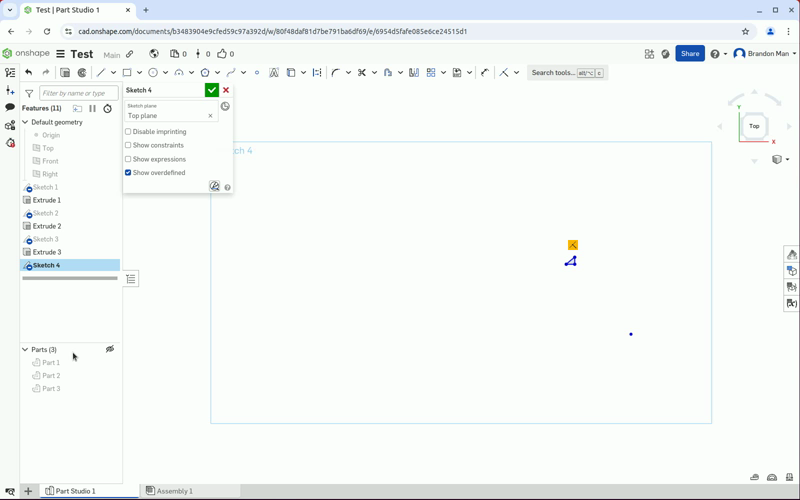
key(shift+e)
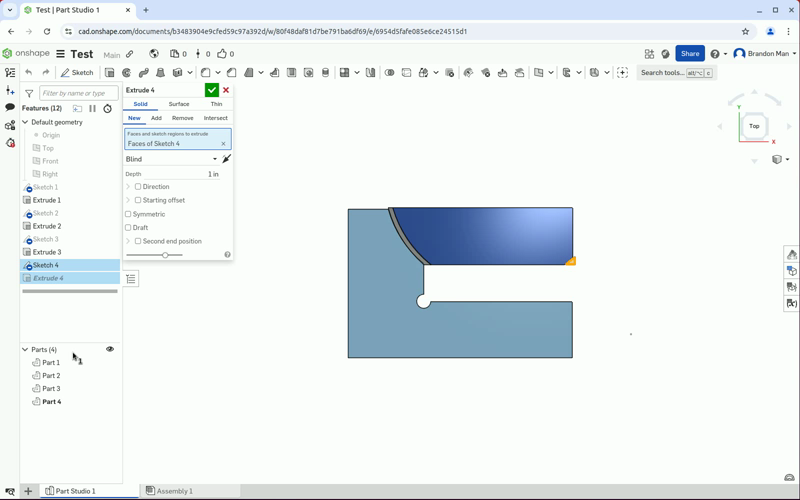
mouse_move(143, 106)
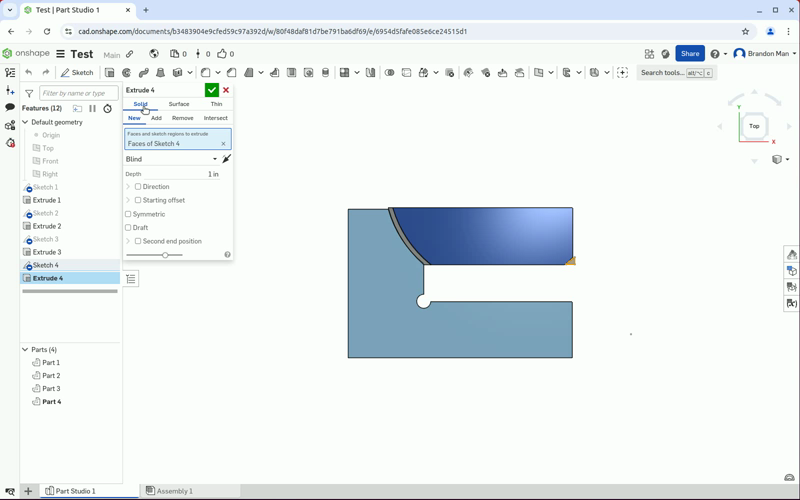
click(143, 106)
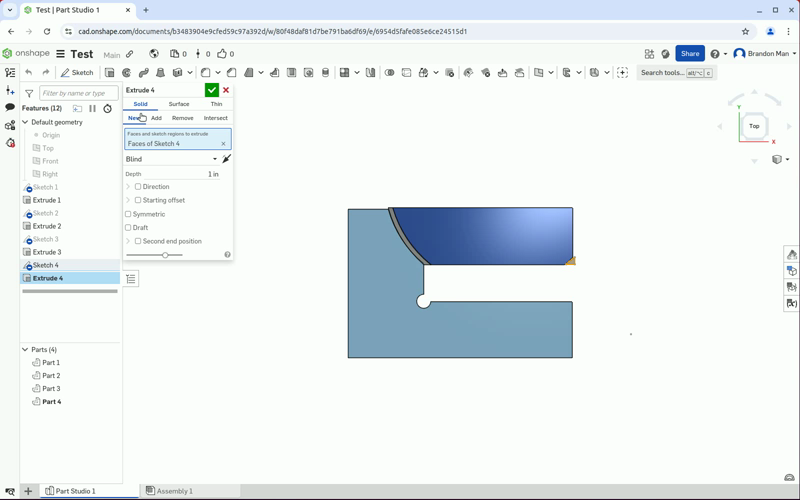
mouse_move(137, 120)
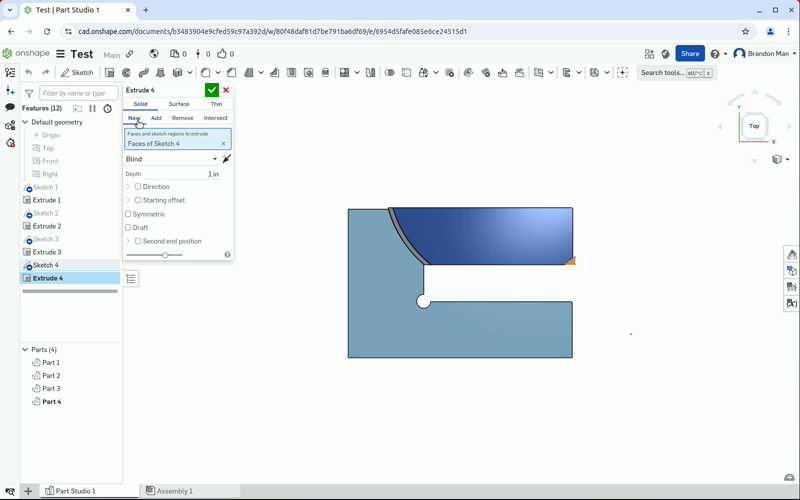
click(137, 120)
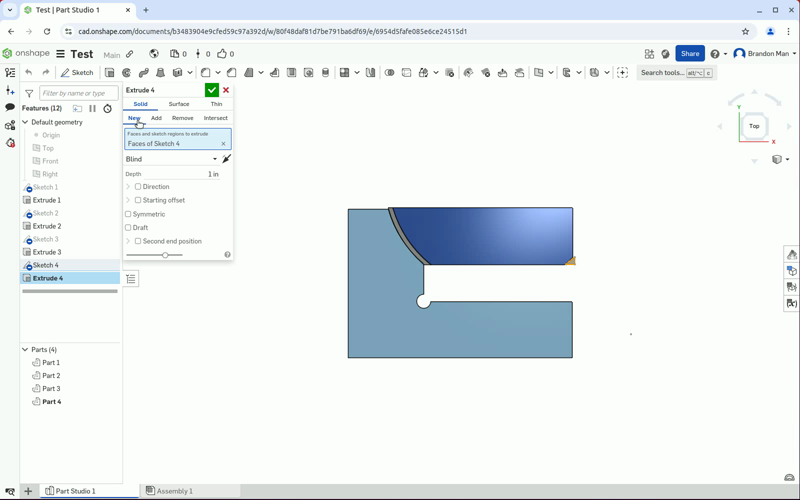
key(tab, 4)
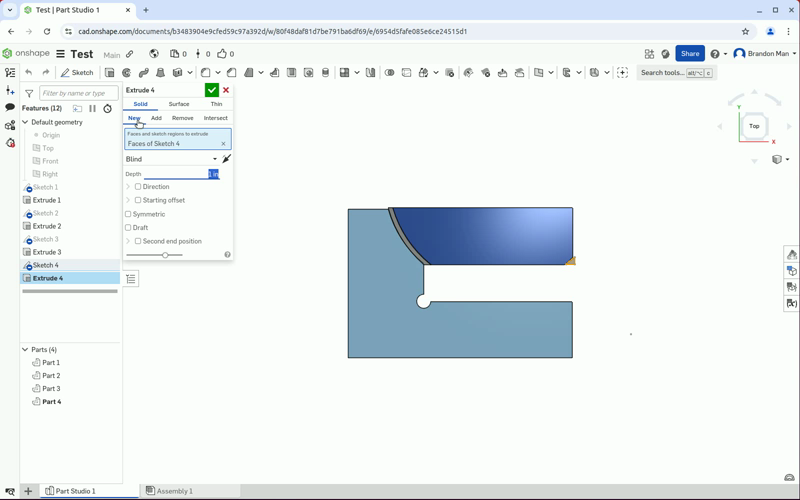
text(15.405)
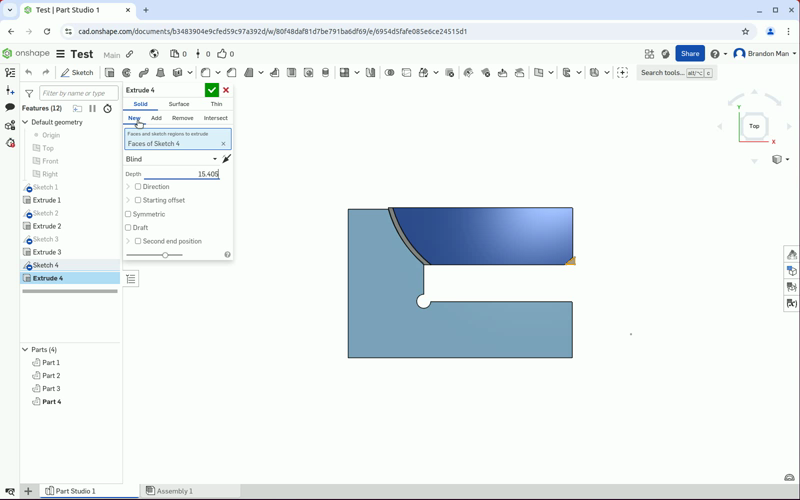
key(enter)
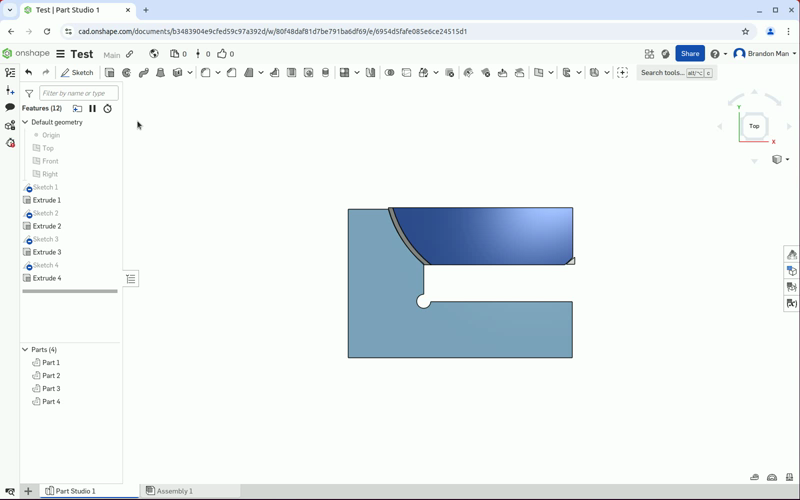
key(shift+h)
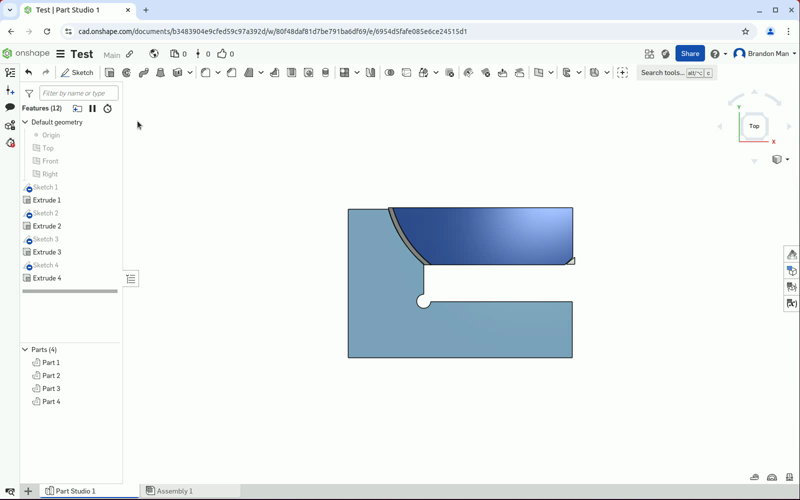
key(shift+h)
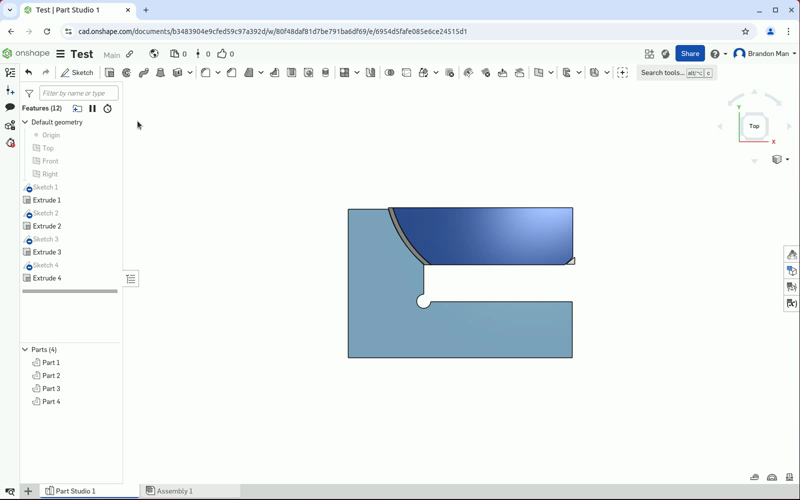
mouse_move(73, 189)
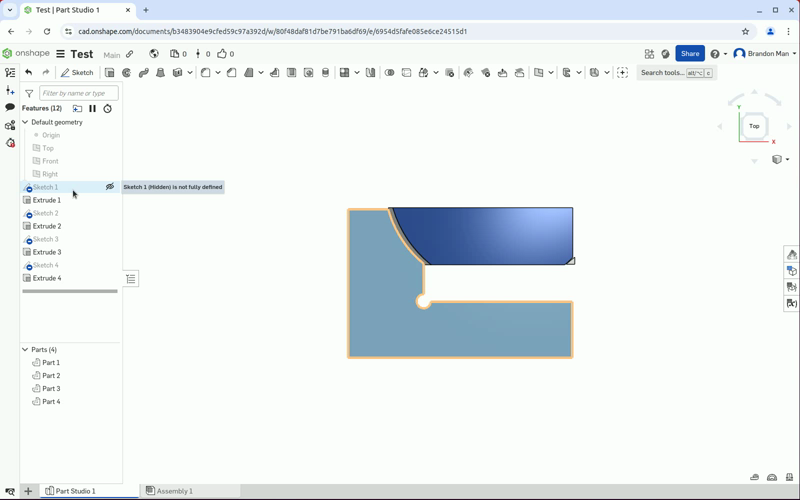
click(73, 189)
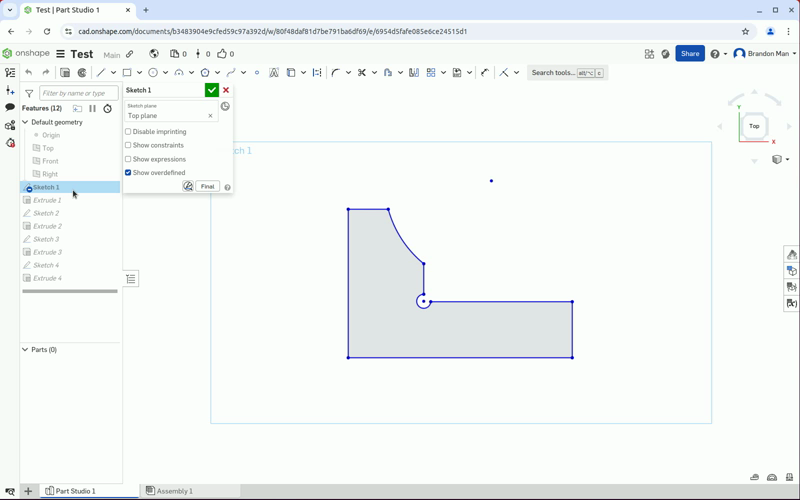
mouse_move(229, 92)
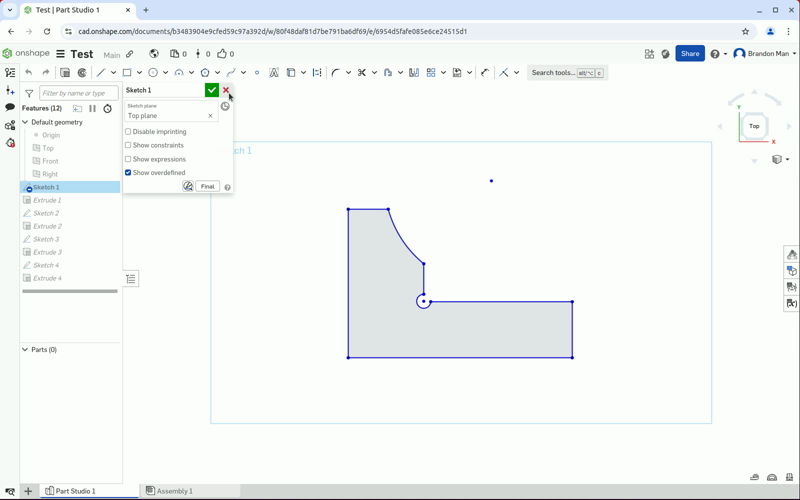
click(229, 92)
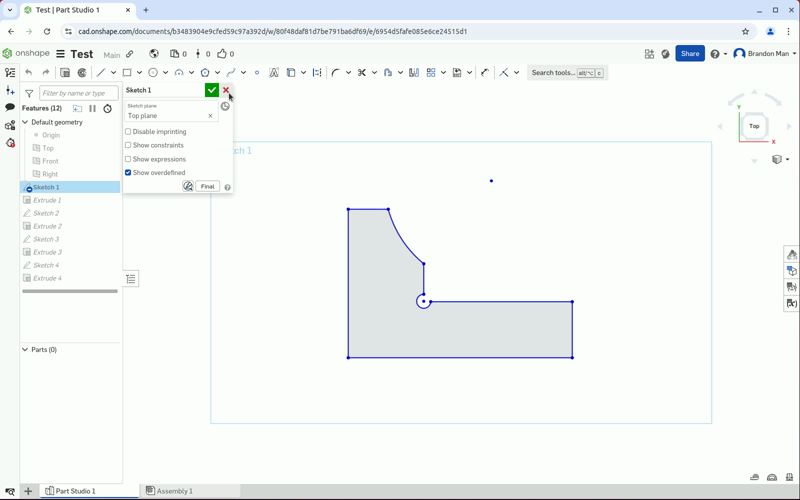
key(shift+s)
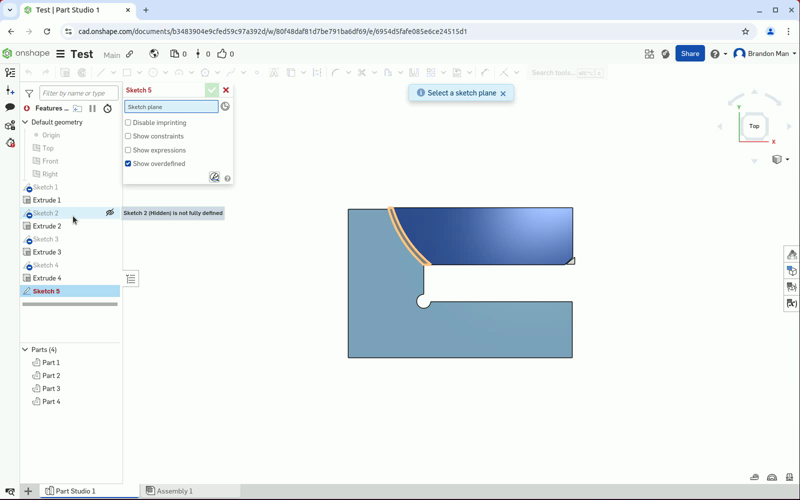
scroll(3)
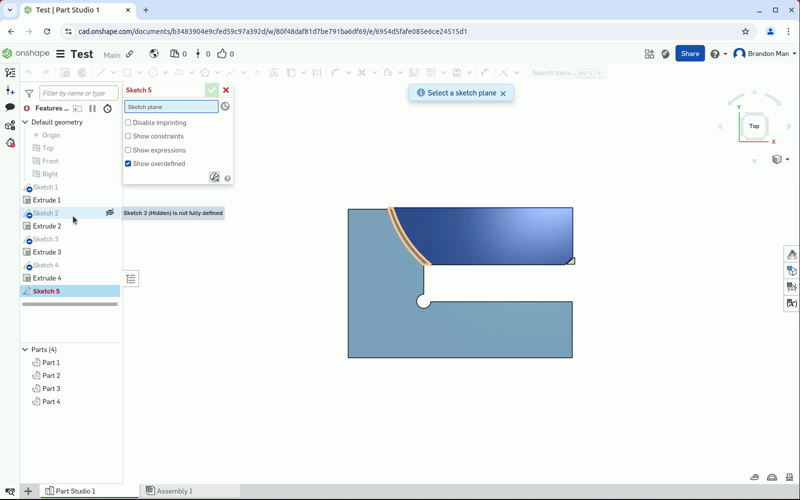
mouse_move(73, 150)
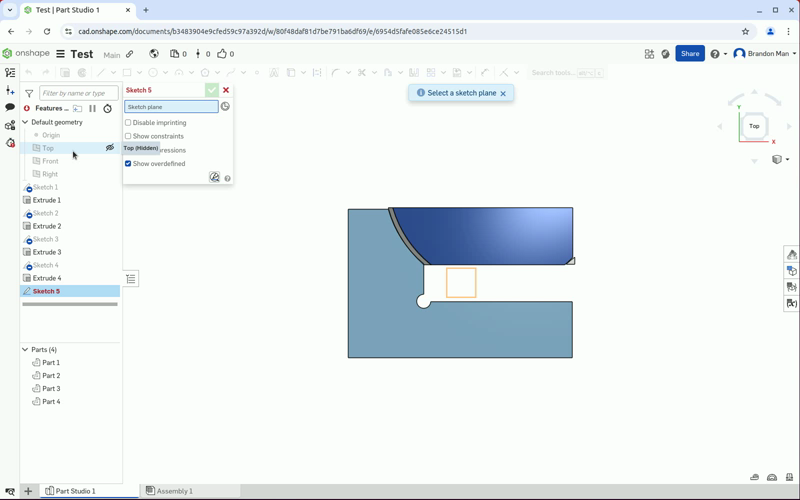
click(73, 150)
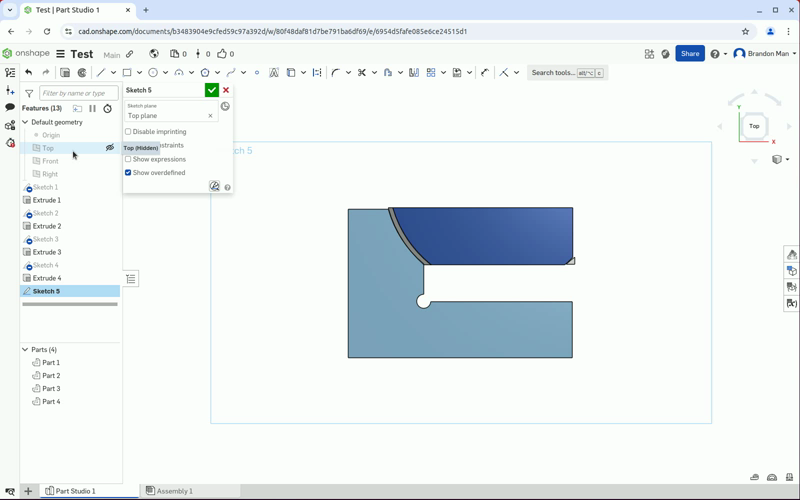
mouse_move(73, 352)
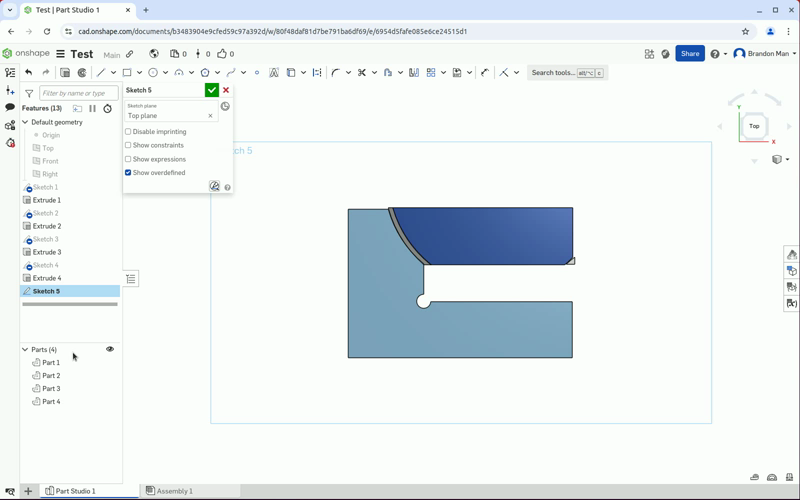
key(y)
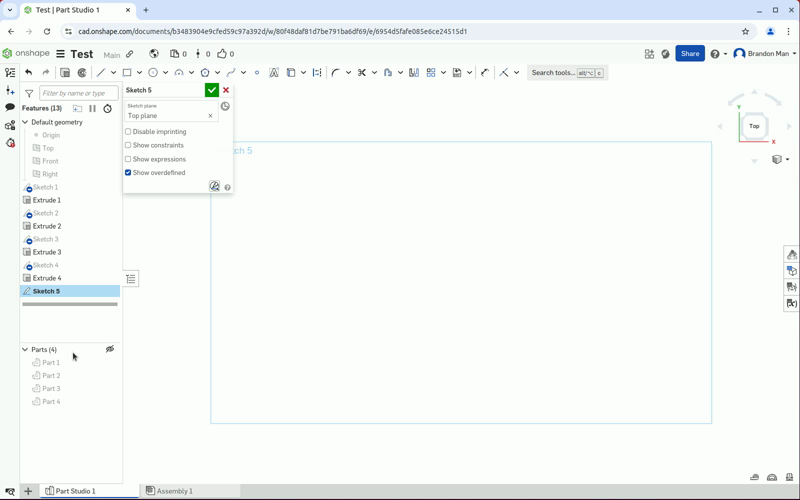
key(a)
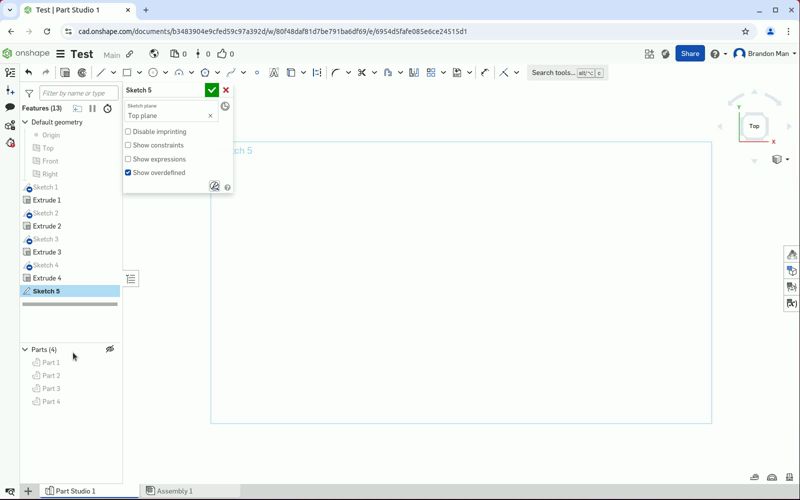
key_down(shift)
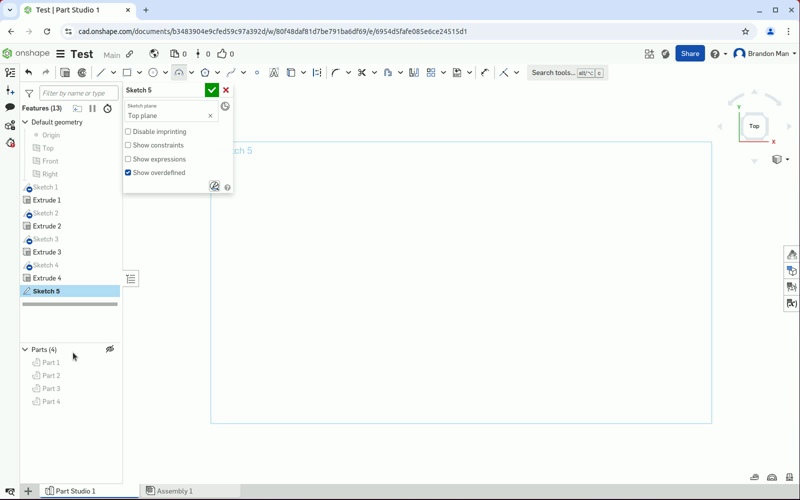
mouse_move(423, 264)
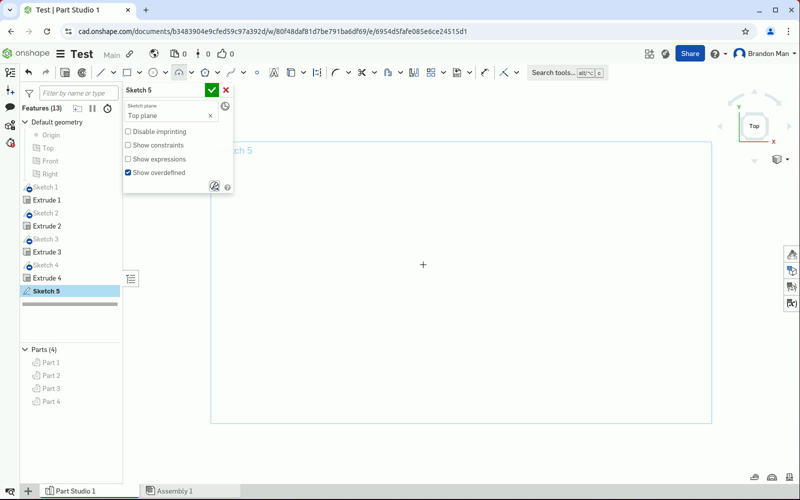
click(423, 264)
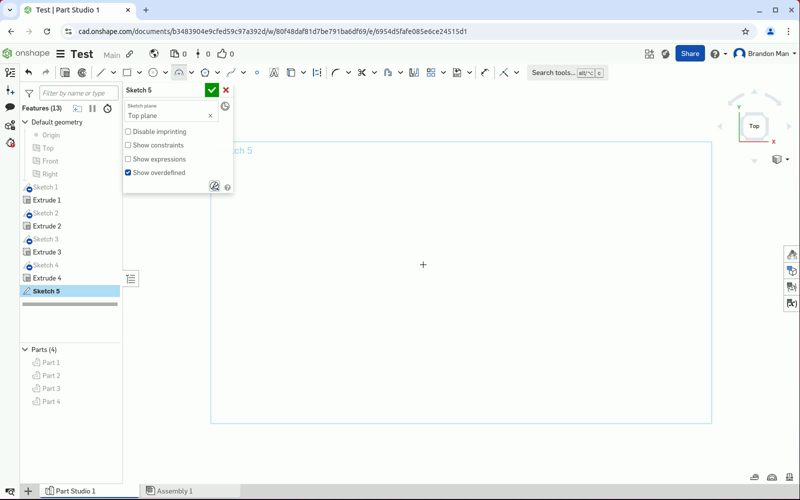
key_up(shift)
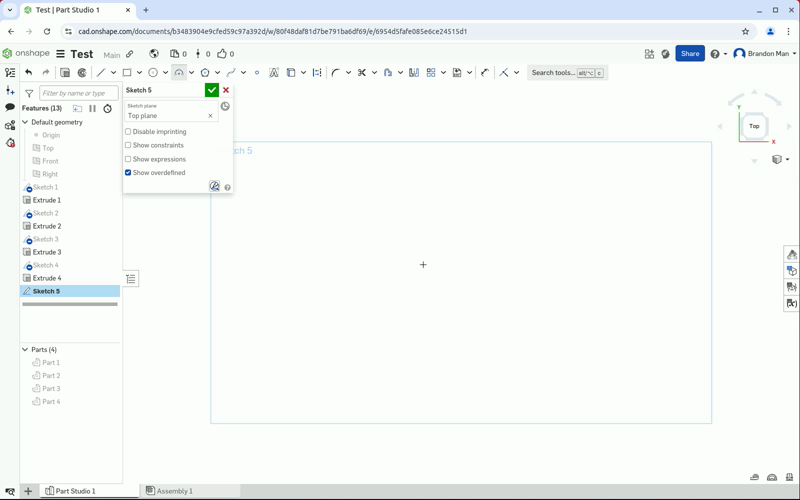
key_down(shift)
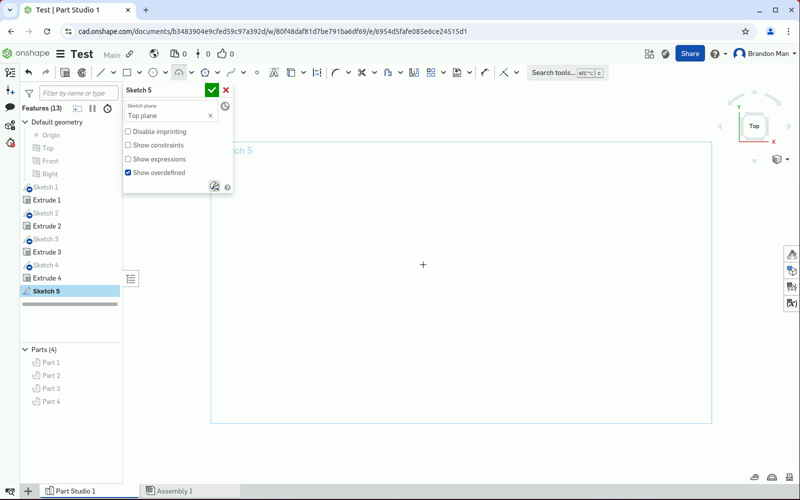
mouse_move(573, 264)
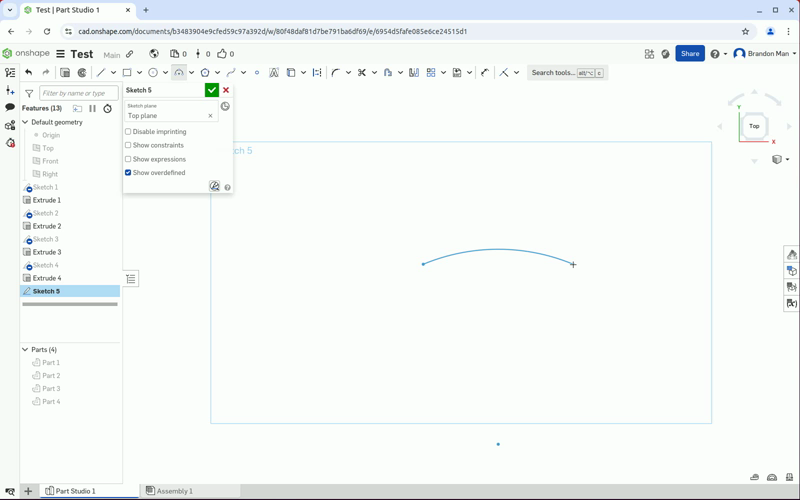
click(573, 264)
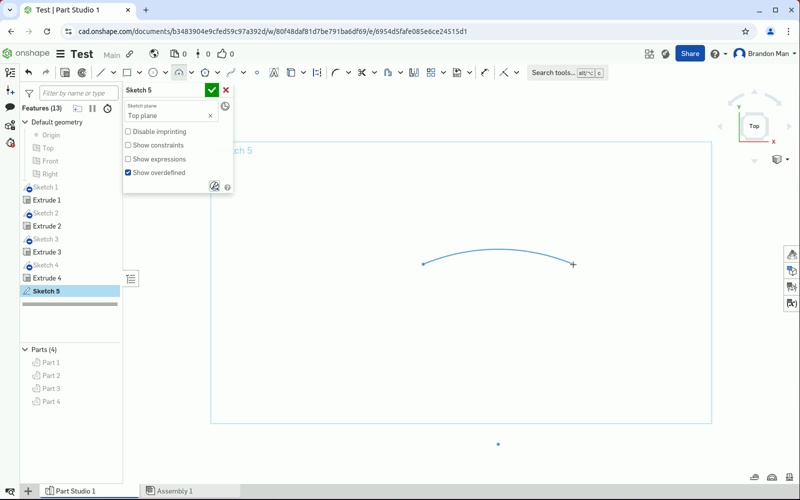
mouse_move(498, 291)
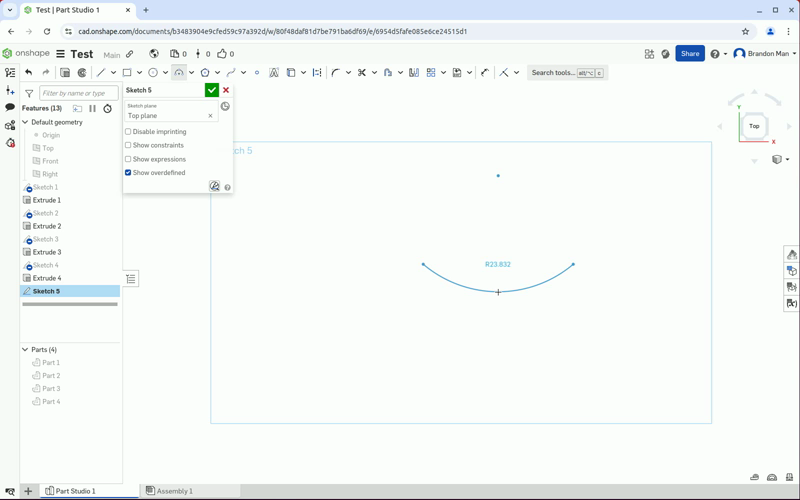
click(498, 291)
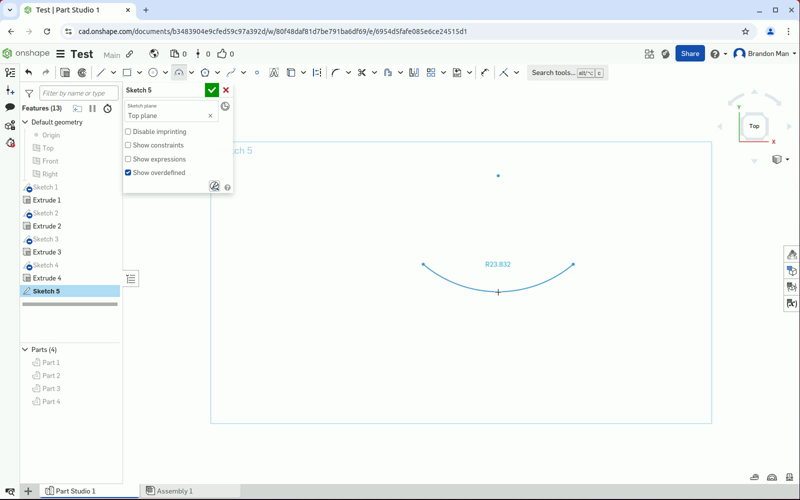
key_up(shift)
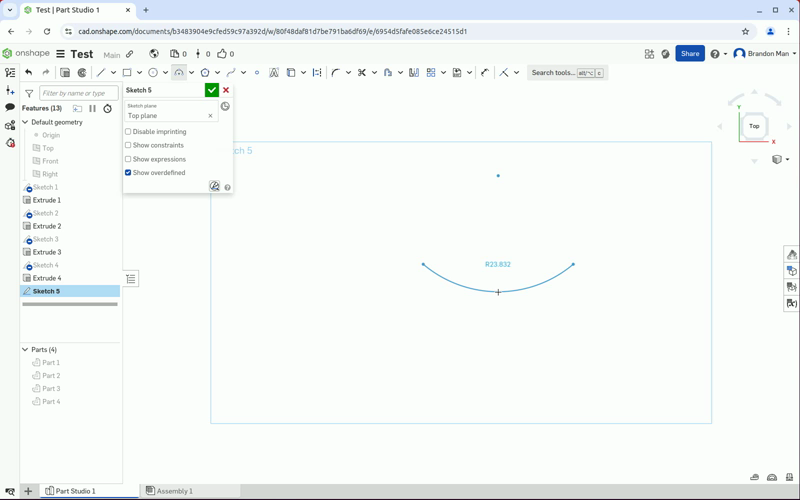
key(esc)
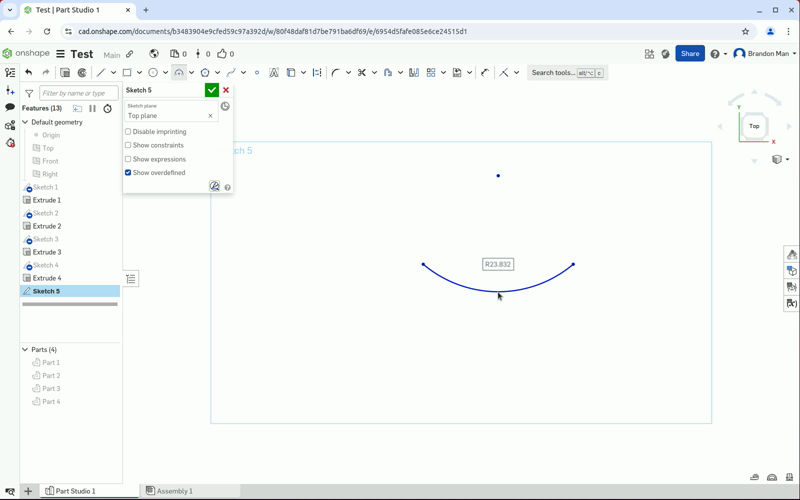
key(l)
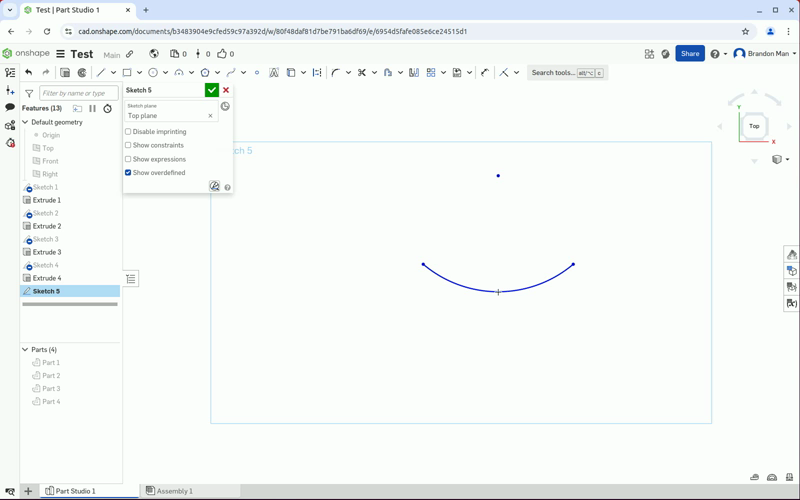
mouse_move(573, 264)
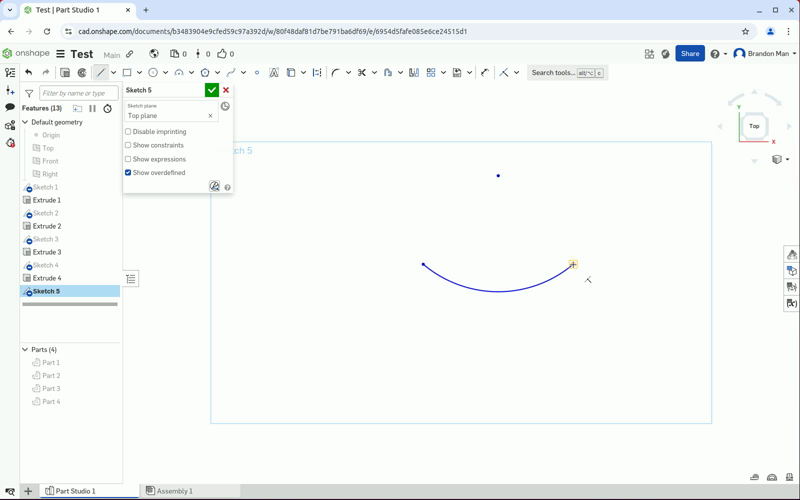
click(573, 264)
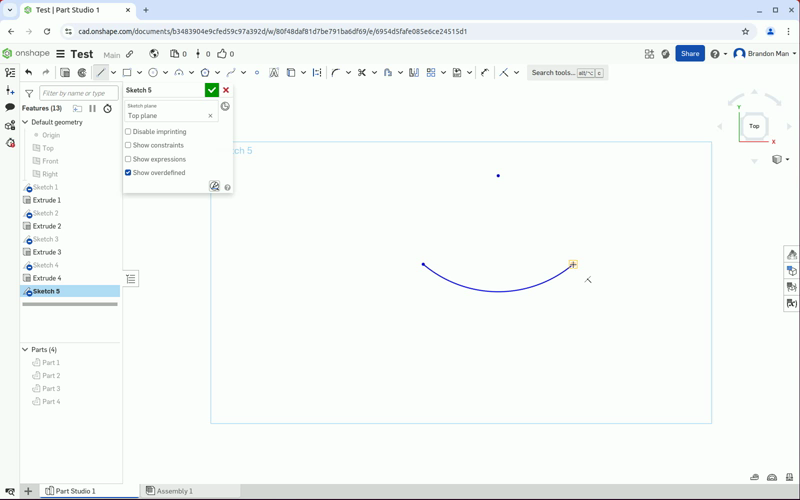
key_down(shift)
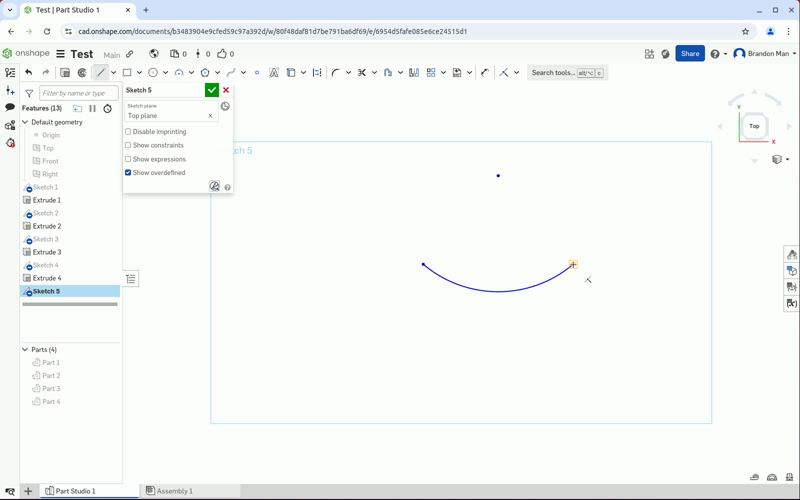
mouse_move(589, 264)
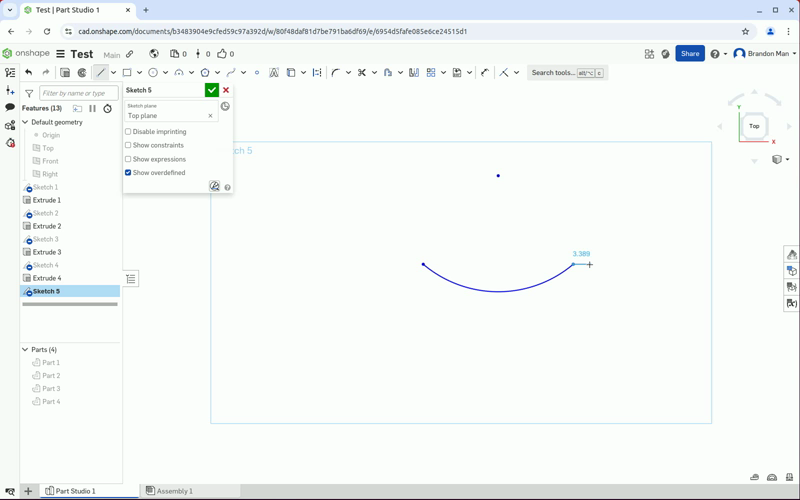
mouse_move(564, 264)
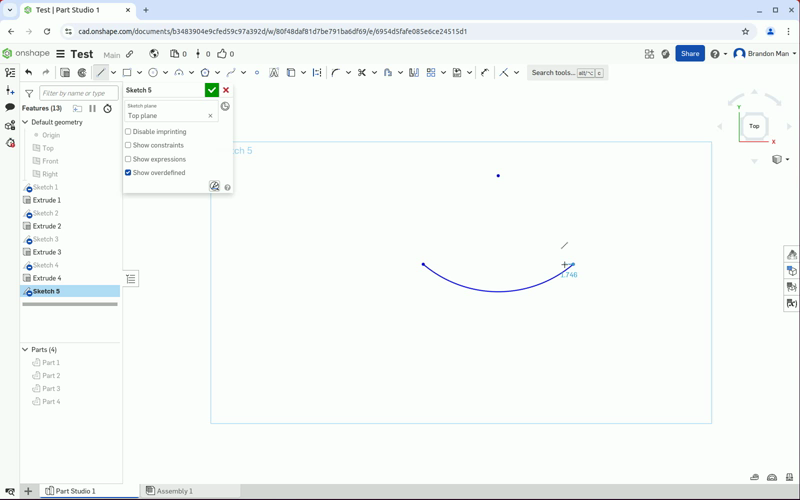
click(564, 264)
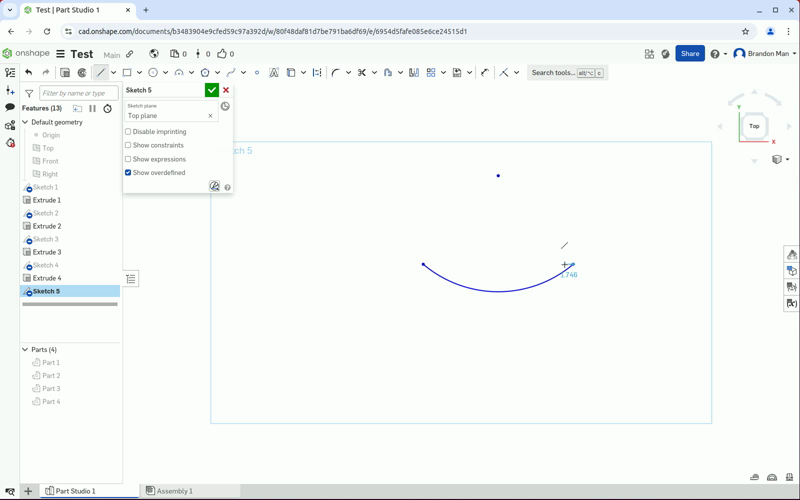
key_up(shift)
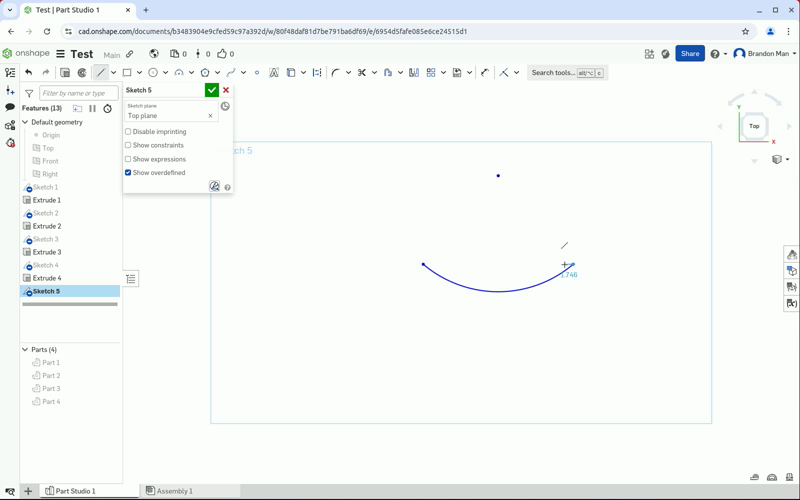
key(esc)
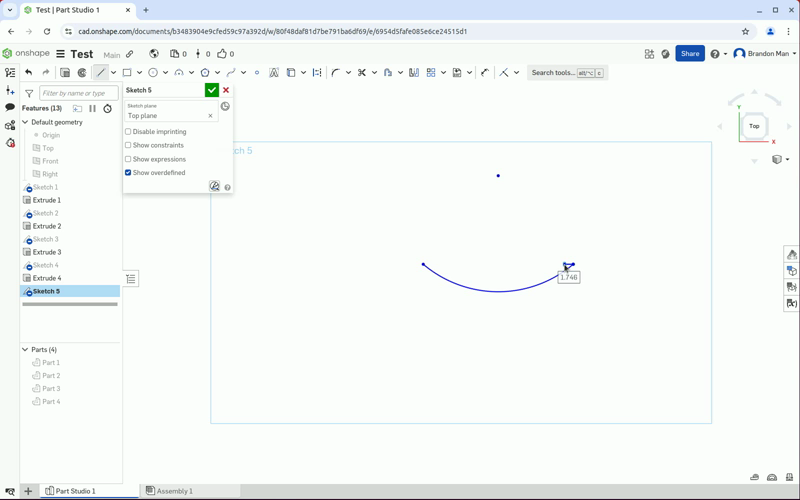
key(a)
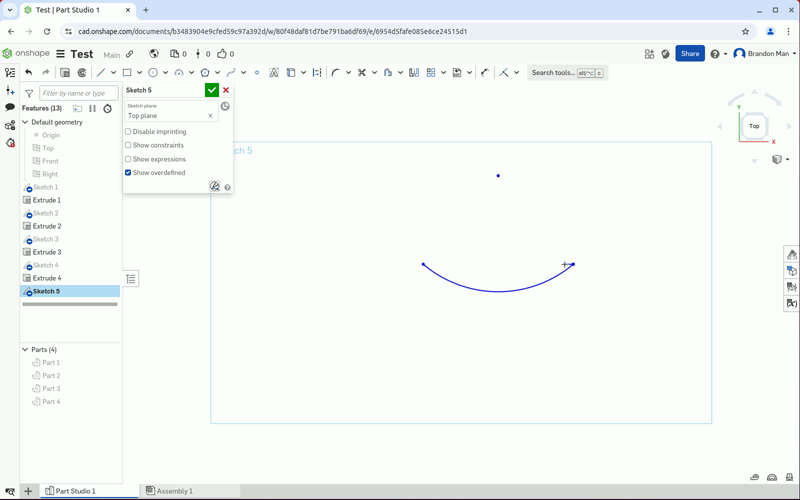
mouse_move(564, 264)
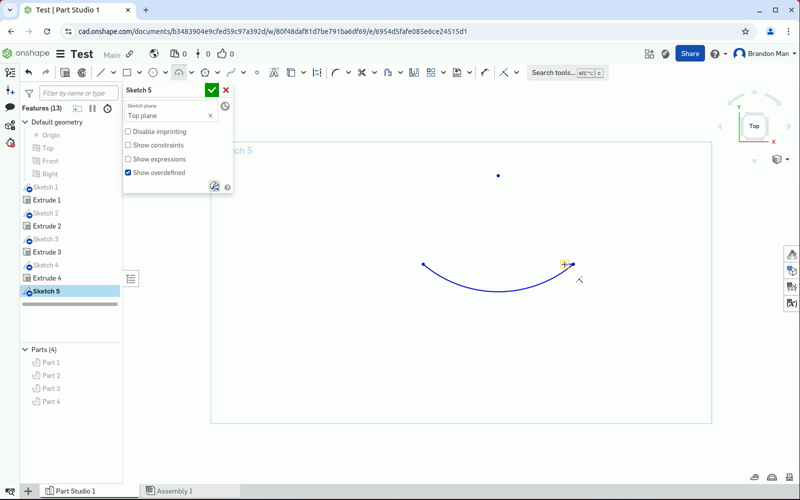
click(564, 264)
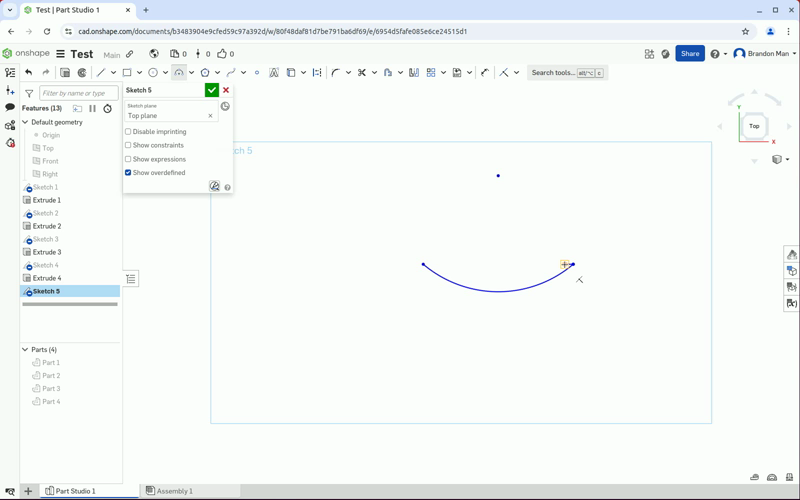
key_down(shift)
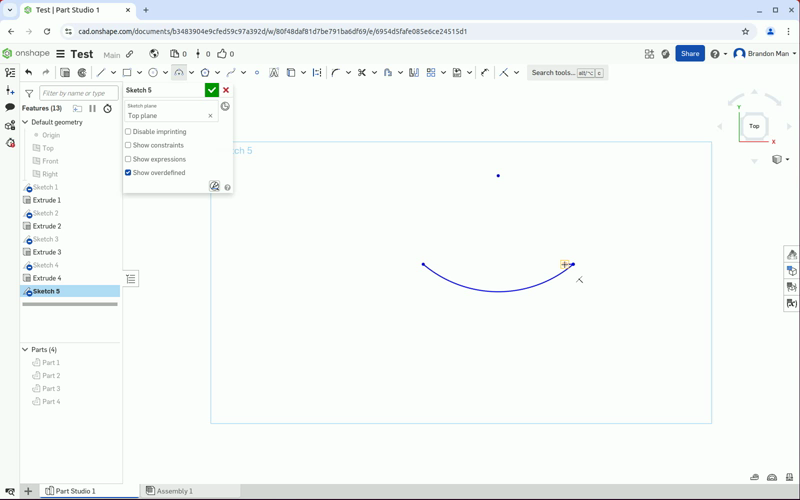
mouse_move(431, 264)
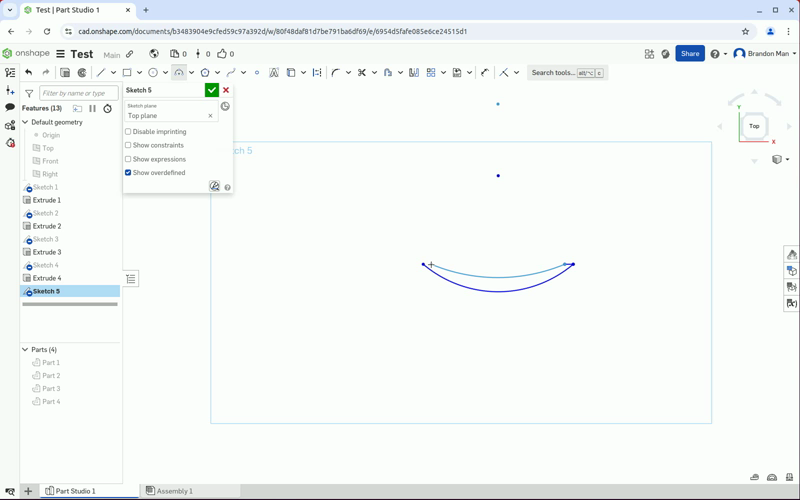
click(431, 264)
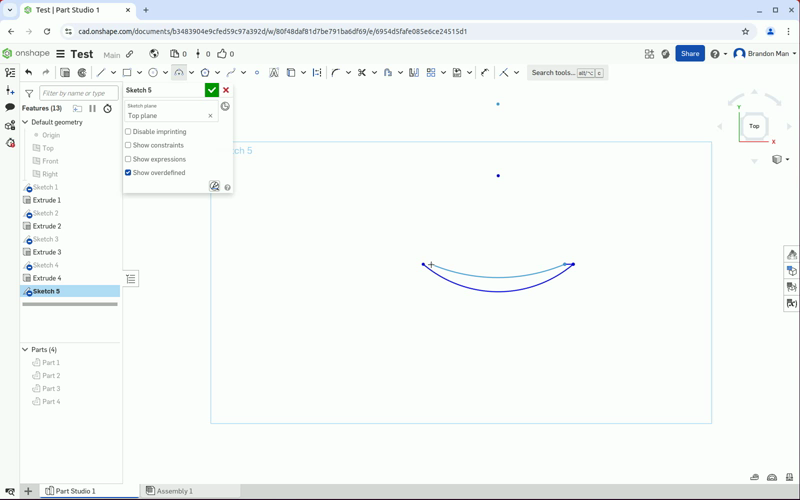
mouse_move(498, 287)
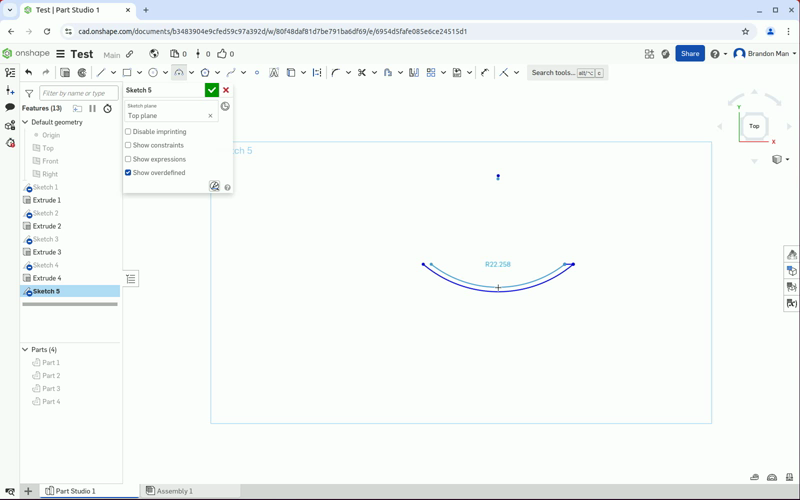
click(498, 287)
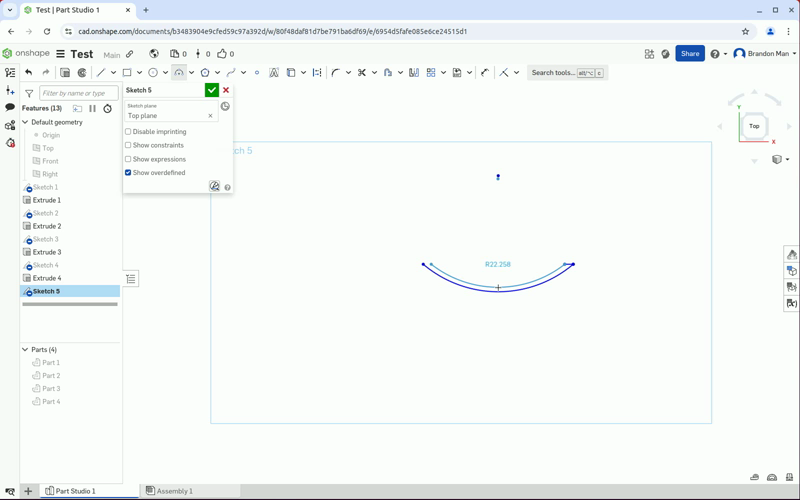
key_up(shift)
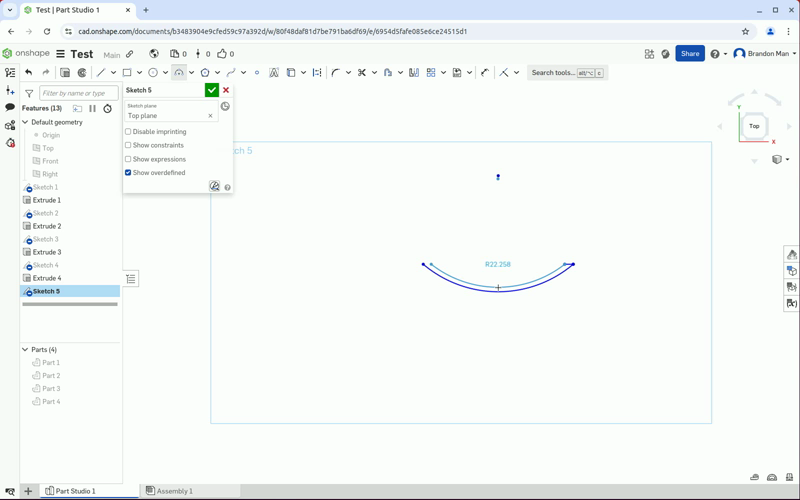
key(esc)
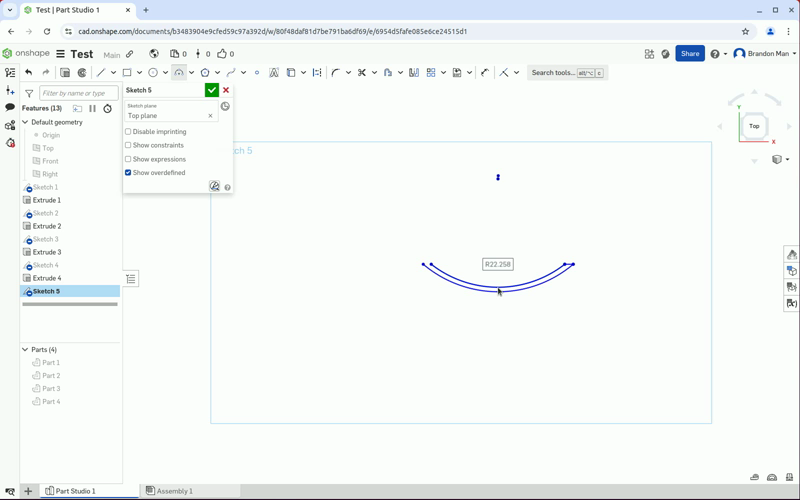
key(l)
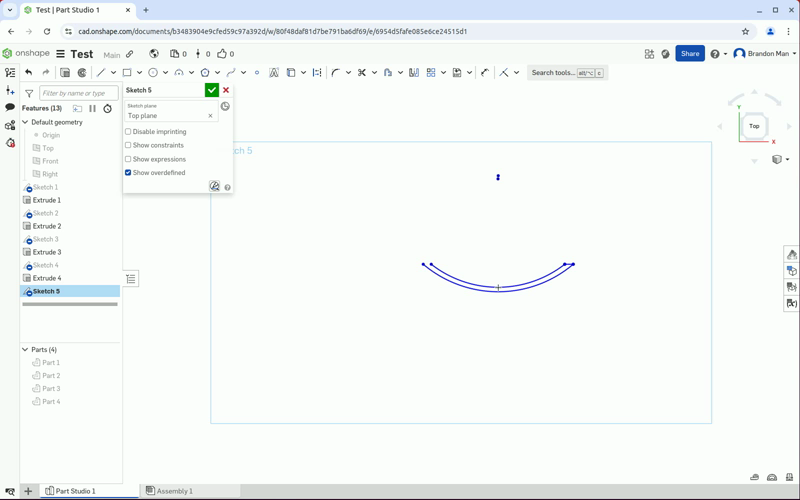
mouse_move(431, 264)
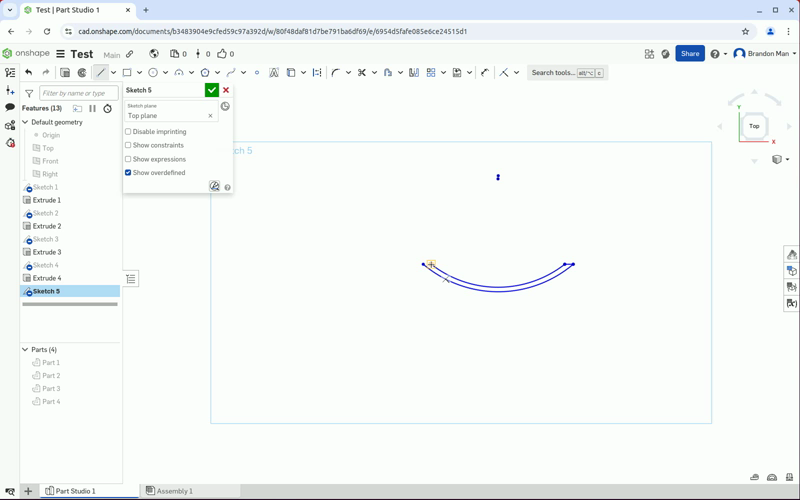
click(431, 264)
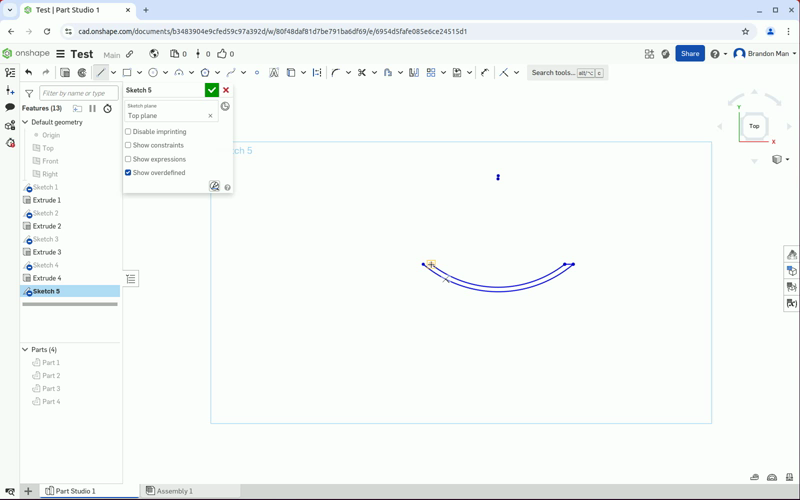
mouse_move(461, 264)
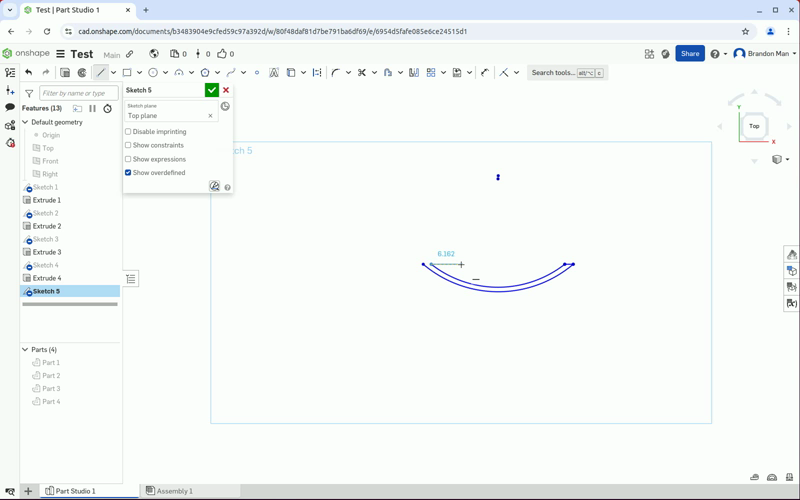
key_down(shift)
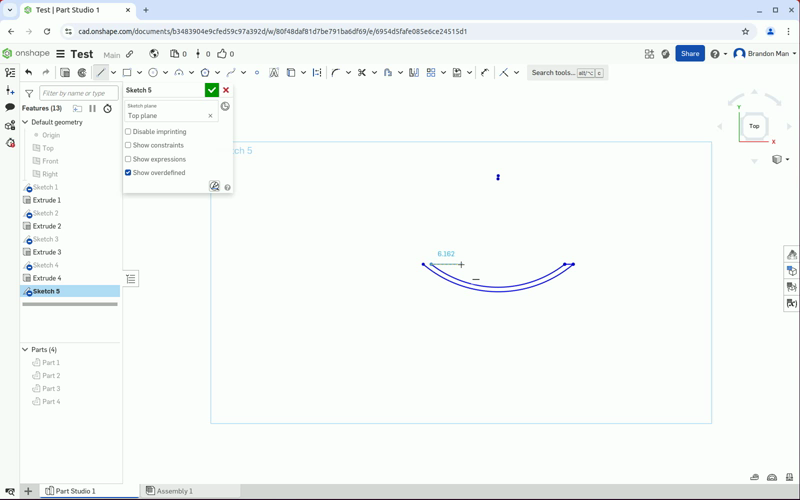
mouse_move(423, 264)
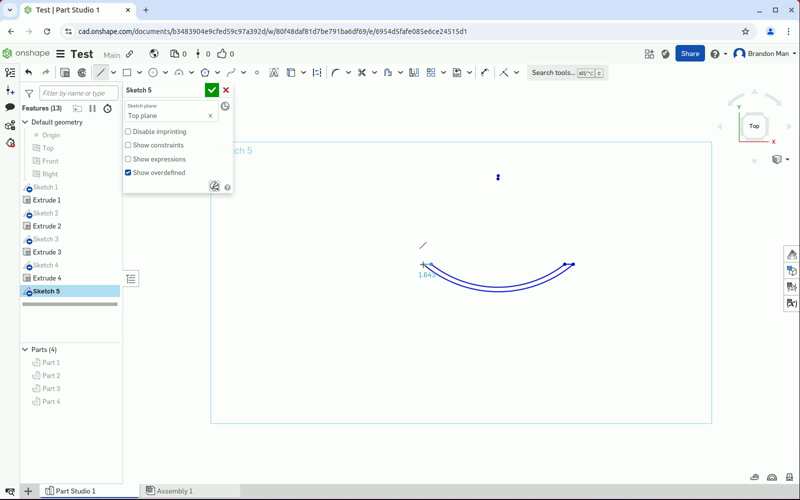
key_up(shift)
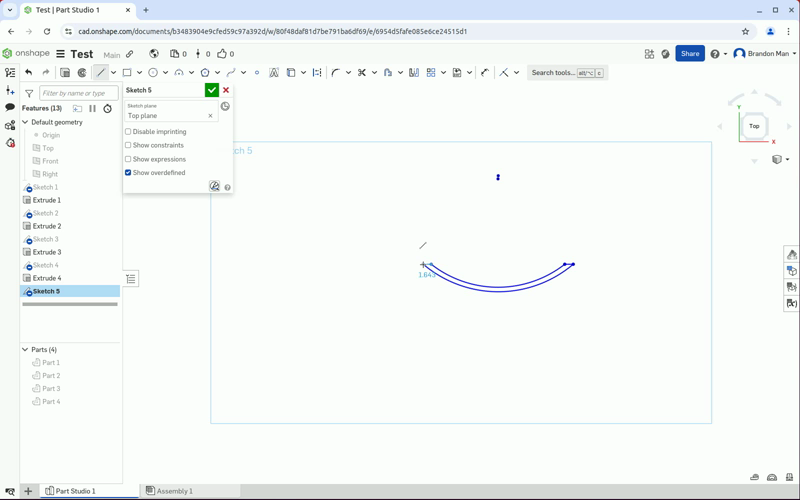
click(423, 264)
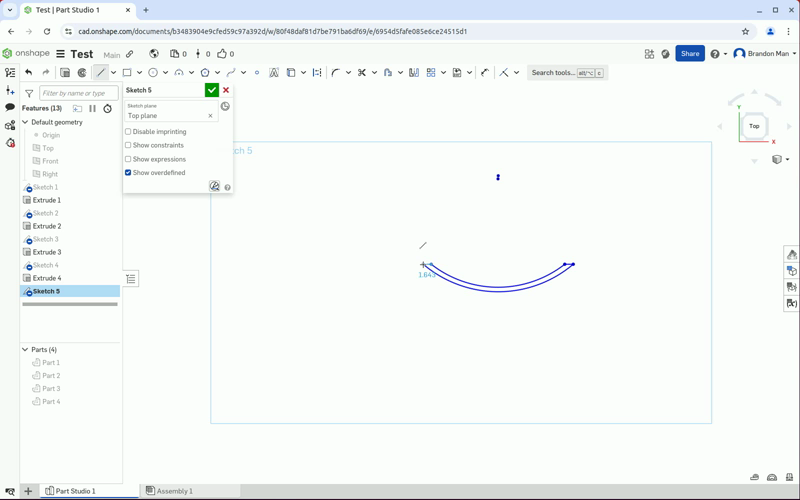
key(esc)
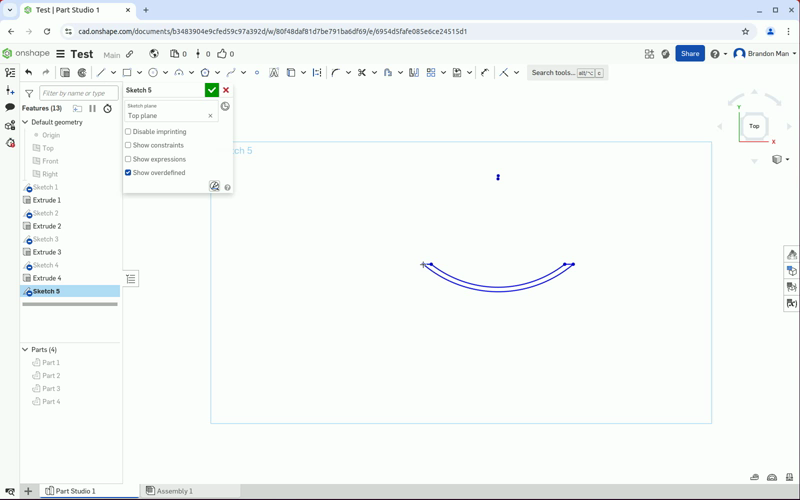
mouse_move(455, 281)
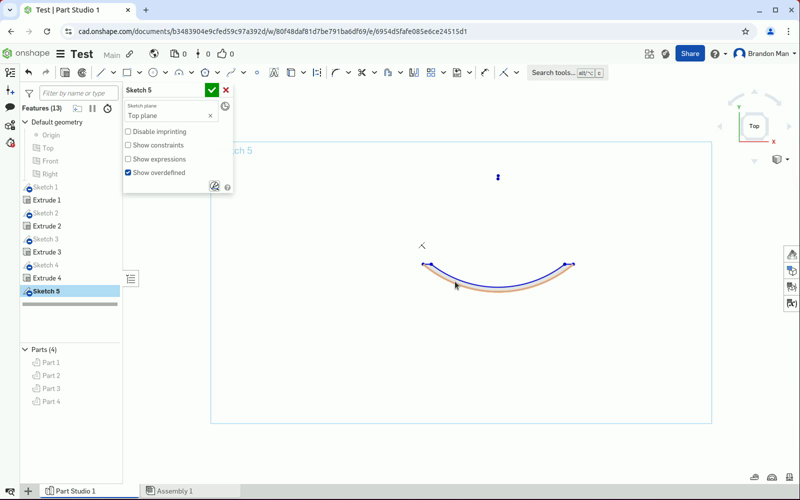
scroll(6)
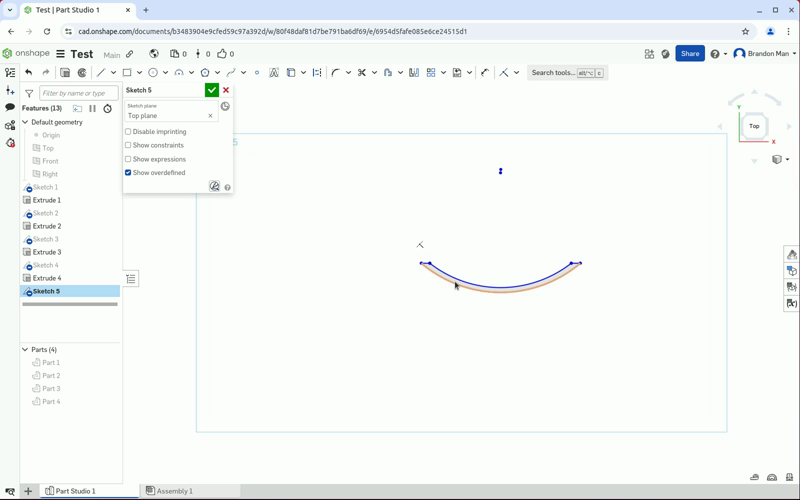
scroll(6)
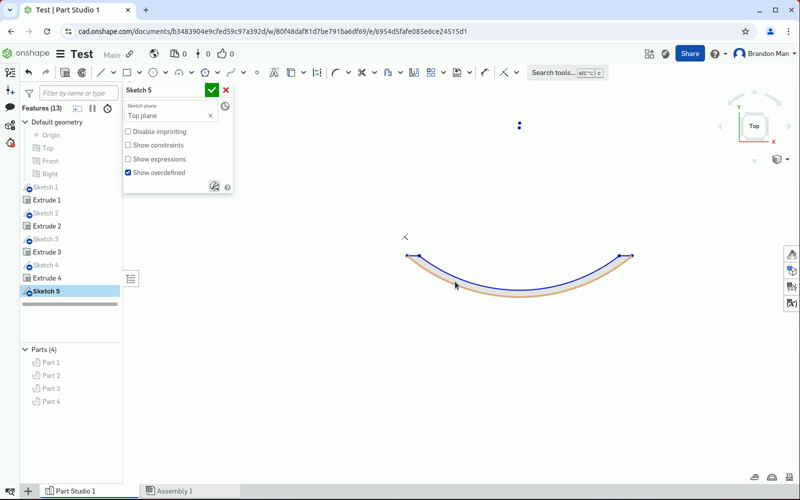
scroll(6)
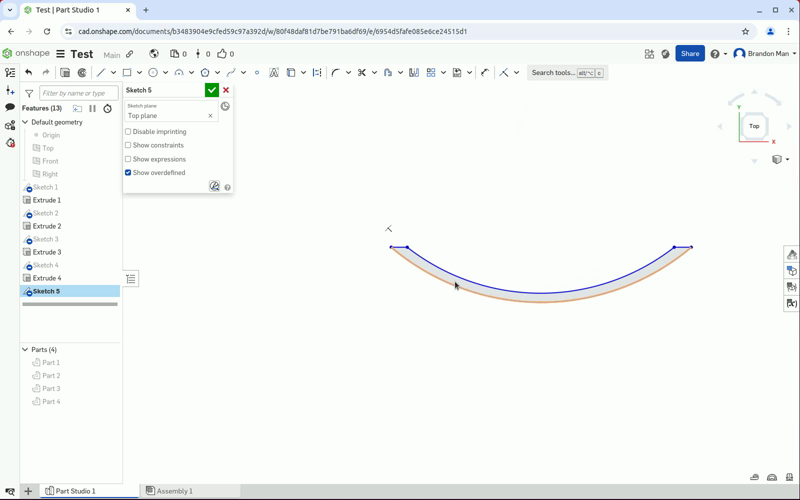
scroll(6)
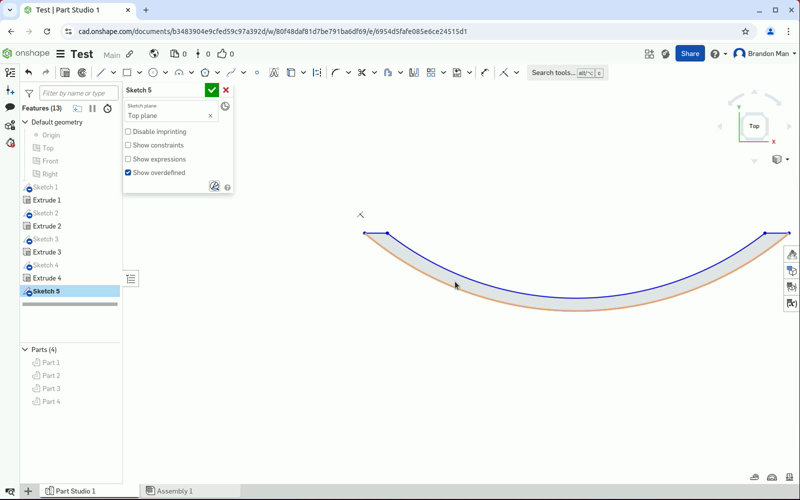
scroll(6)
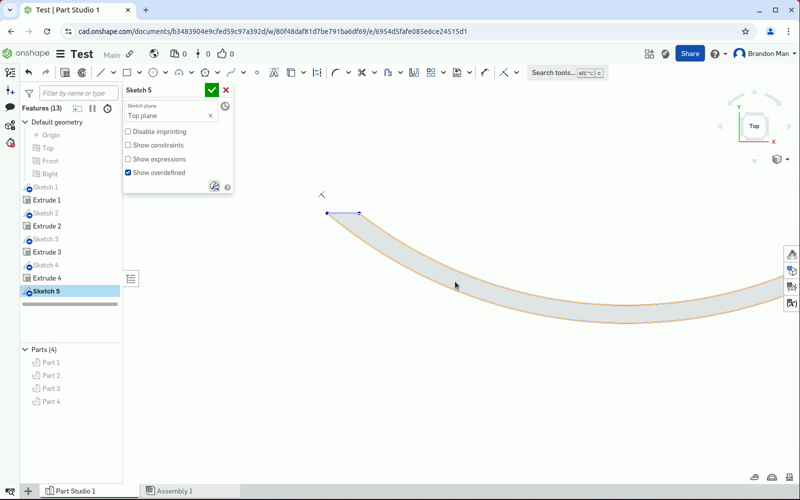
scroll(6)
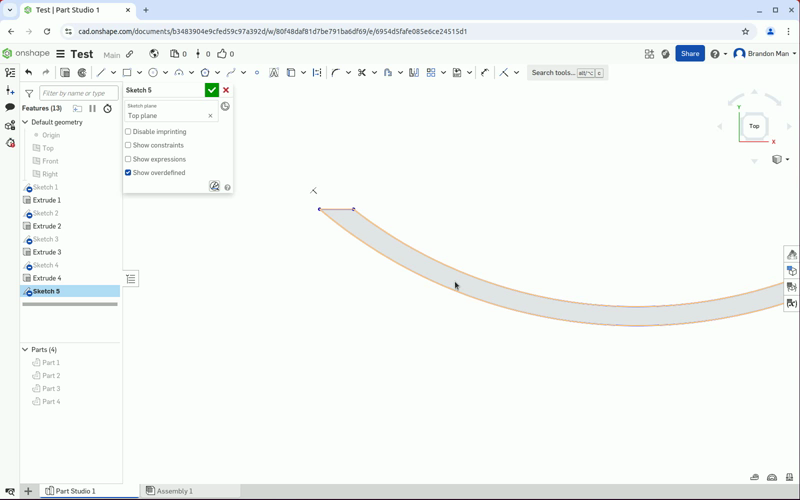
scroll(6)
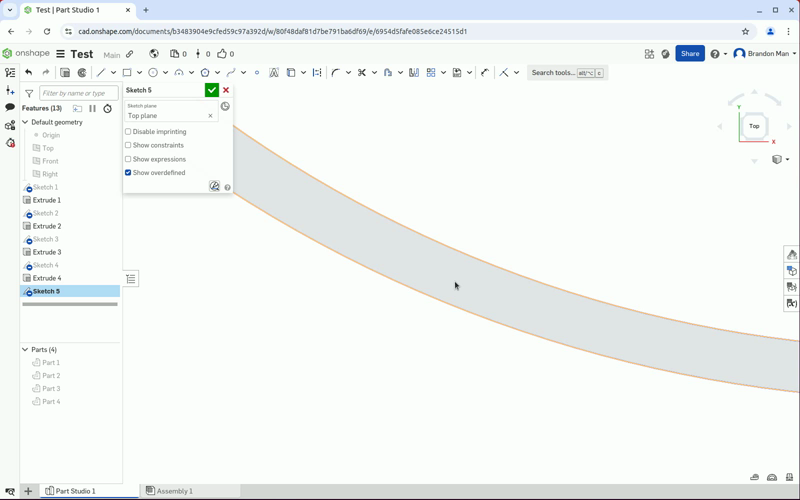
click(455, 281)
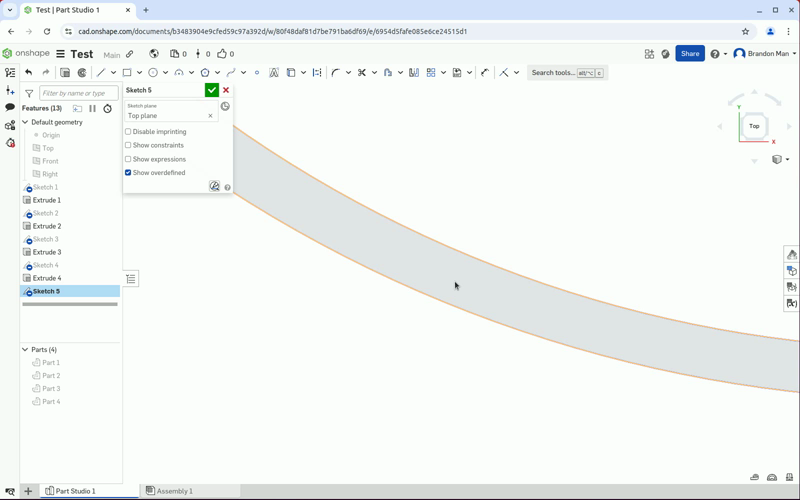
scroll(-6)
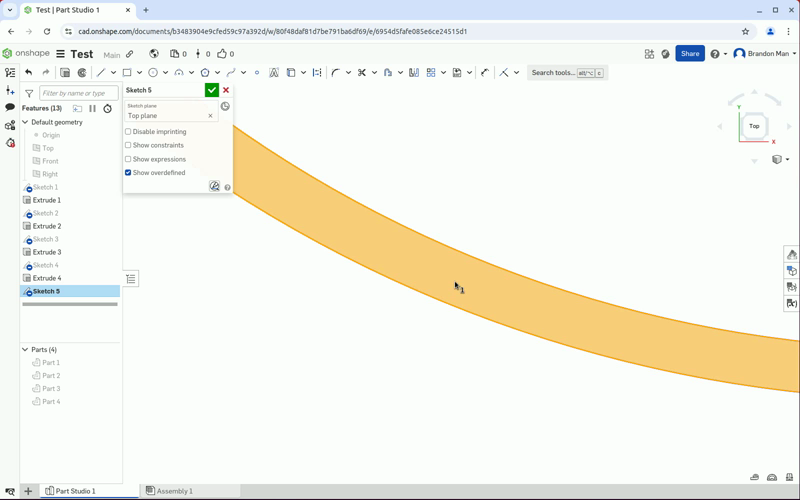
scroll(-6)
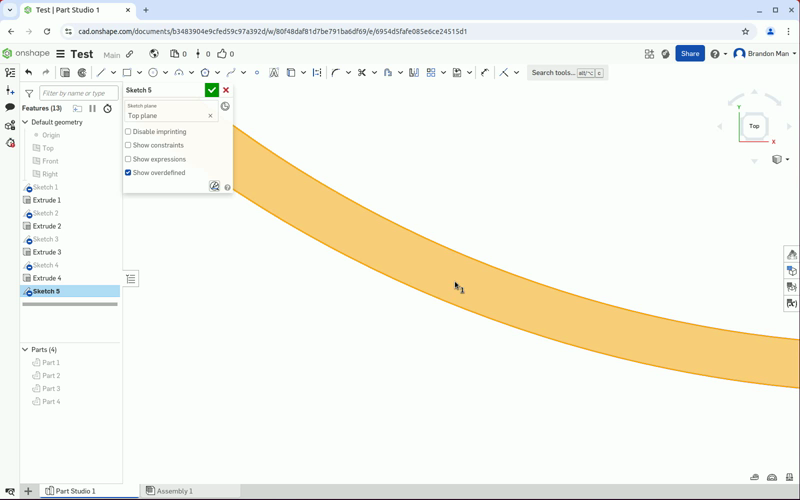
scroll(-6)
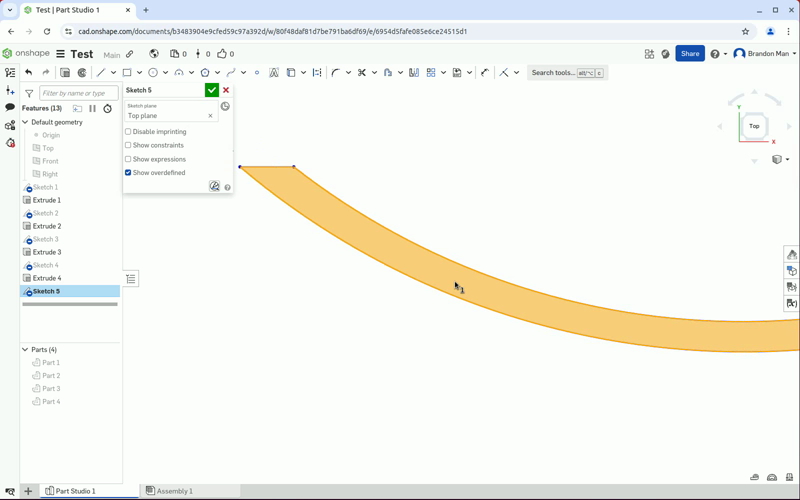
scroll(-6)
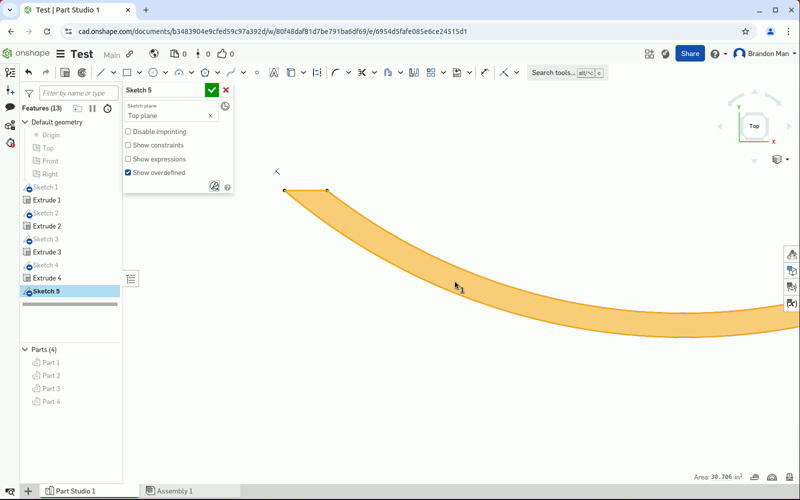
scroll(-6)
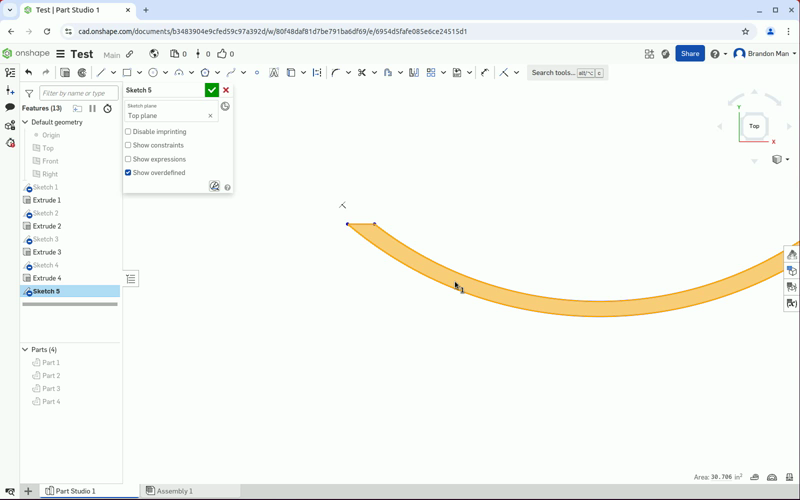
scroll(-6)
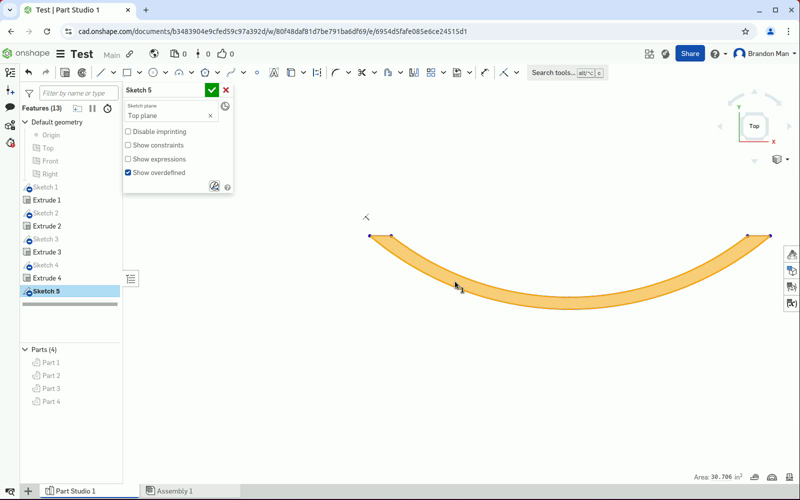
scroll(-6)
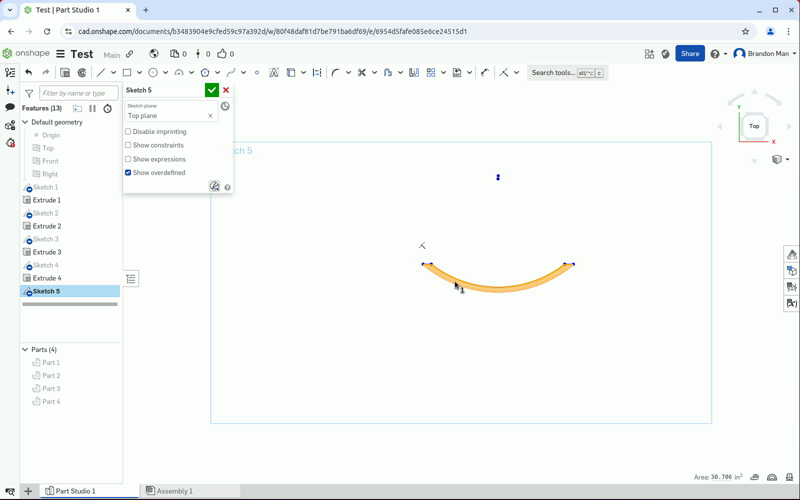
mouse_move(73, 352)
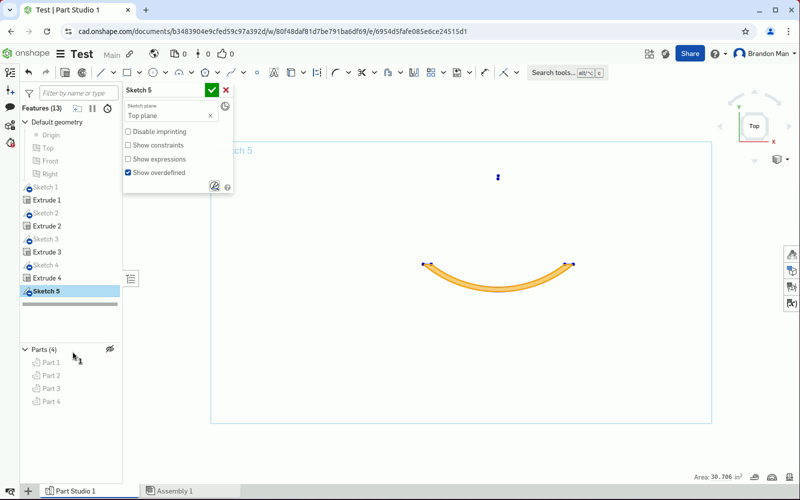
key(shift+y)
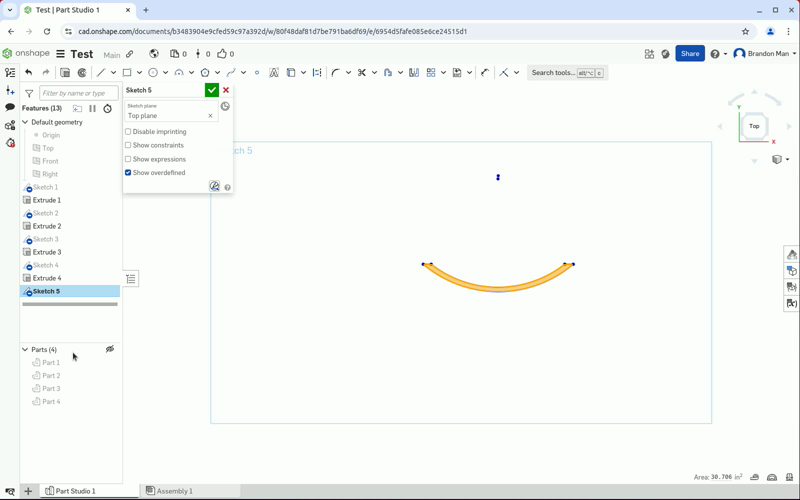
key(shift+e)
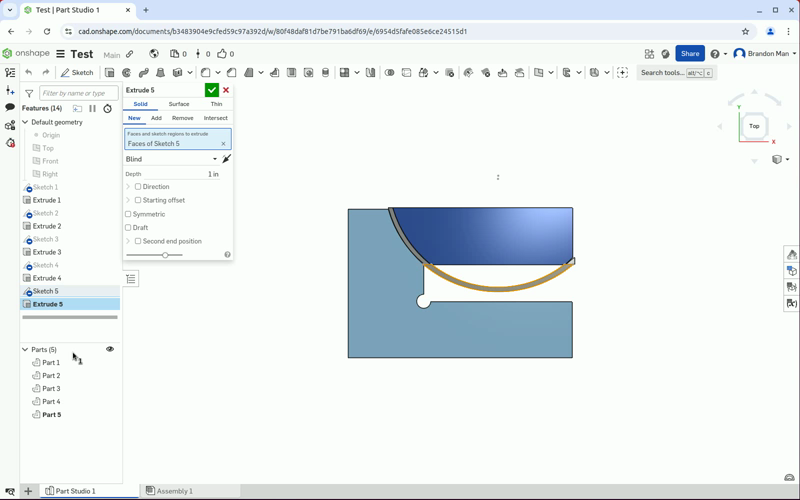
mouse_move(143, 106)
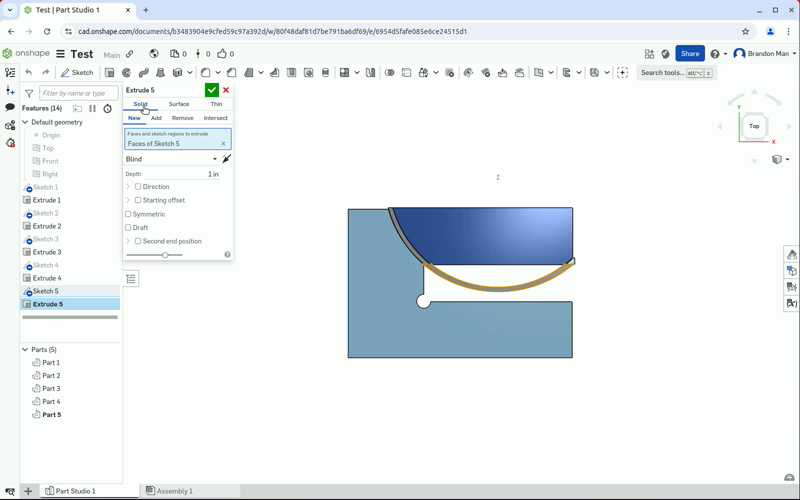
click(143, 106)
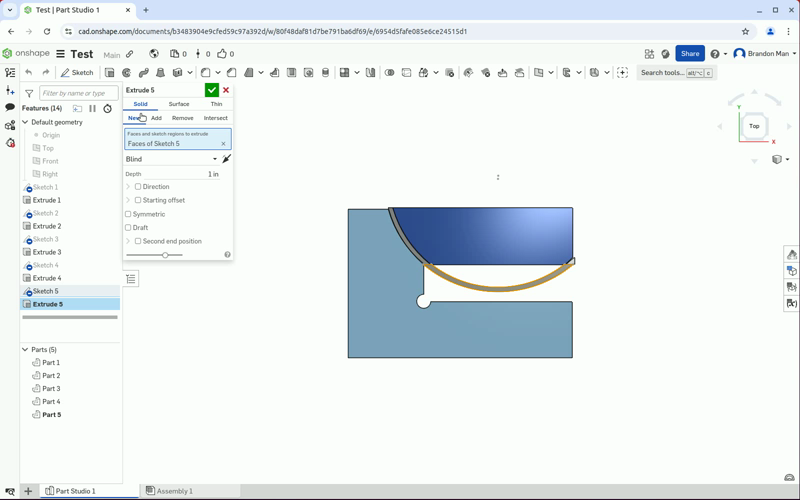
mouse_move(137, 120)
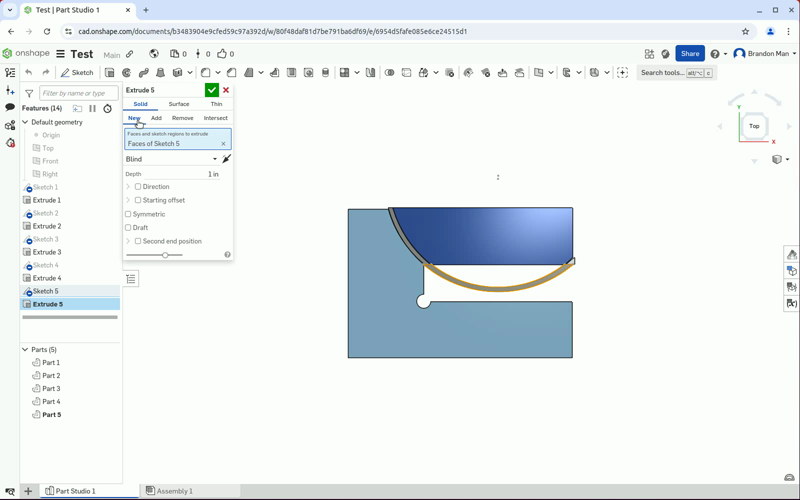
click(137, 120)
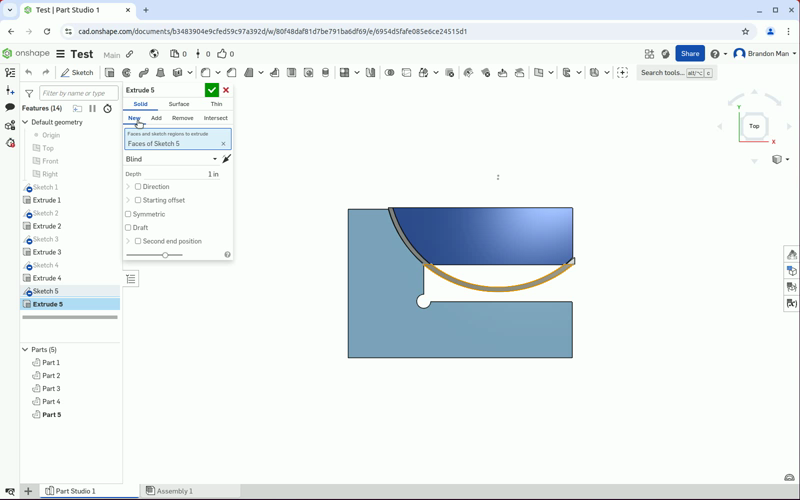
key(tab, 4)
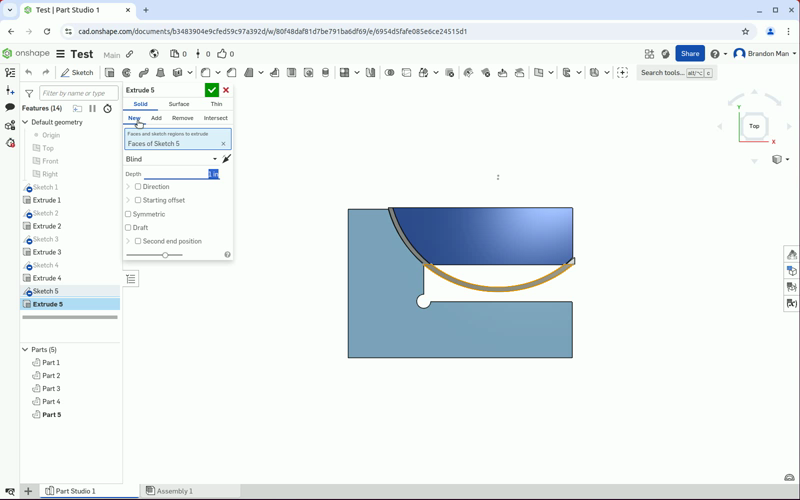
text(15.405)
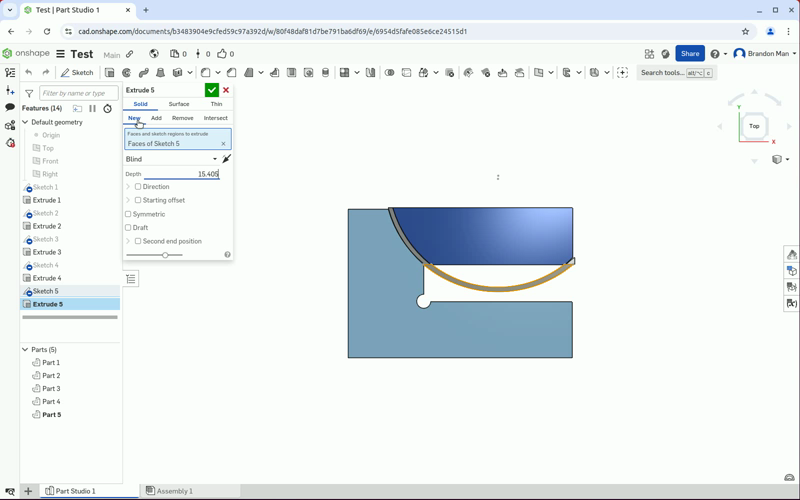
key(enter)
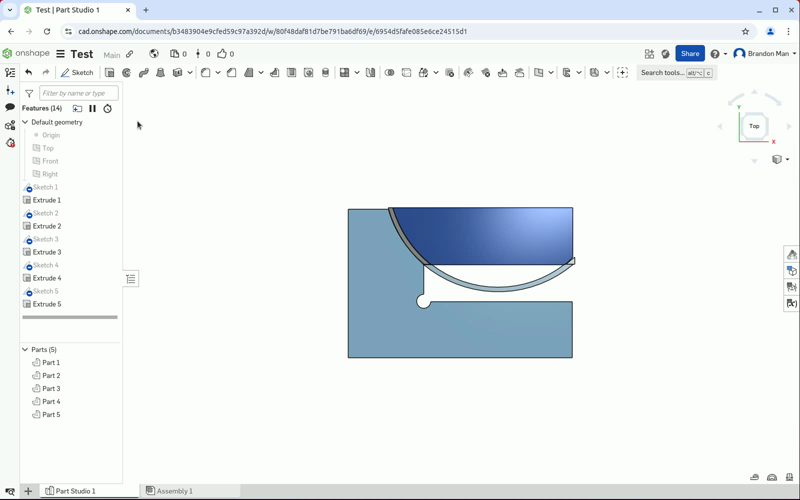
key(shift+h)
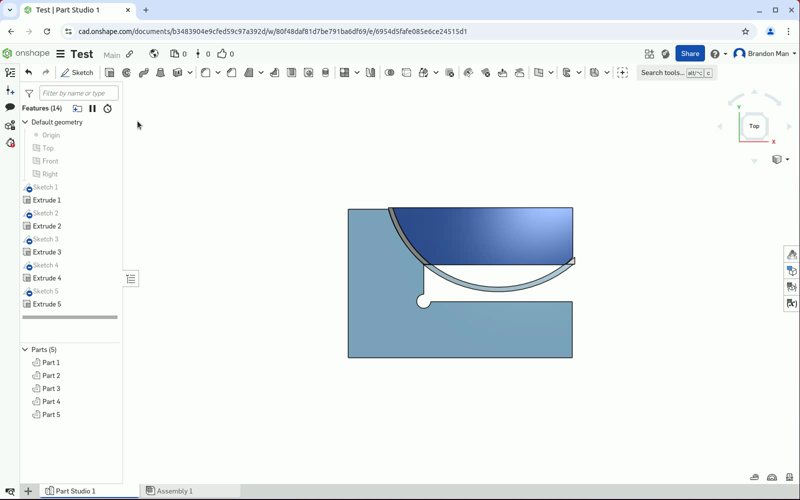
key(shift+h)
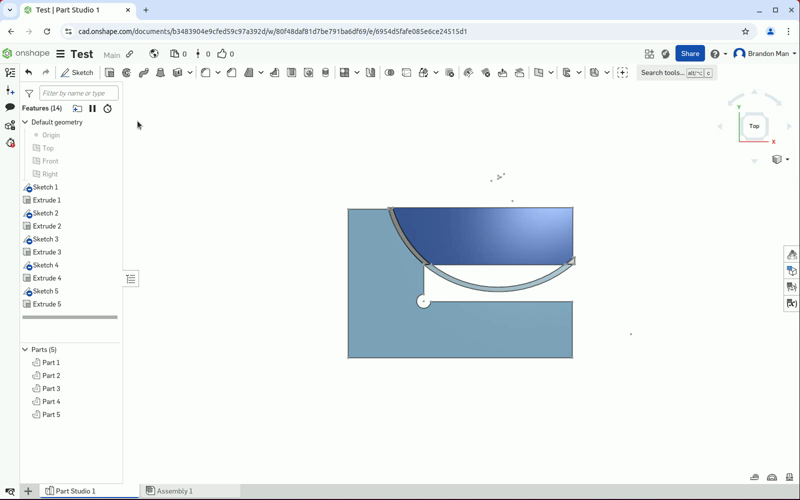
key(shift+7)
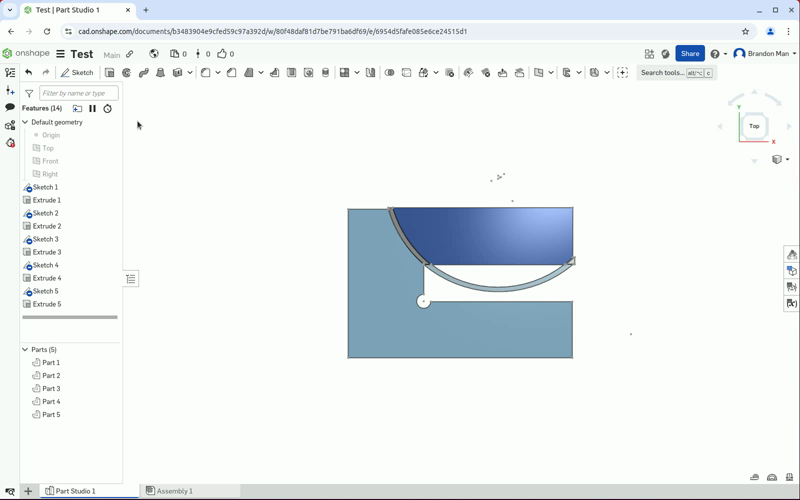
key(up, 3)
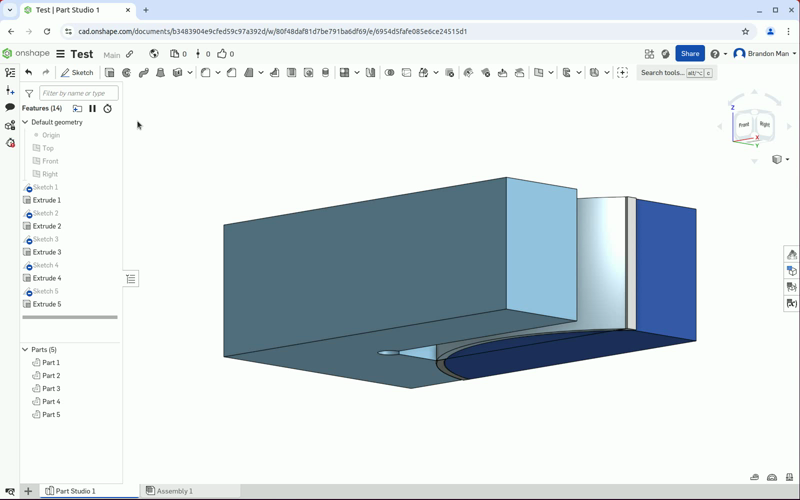
key(left, 3)
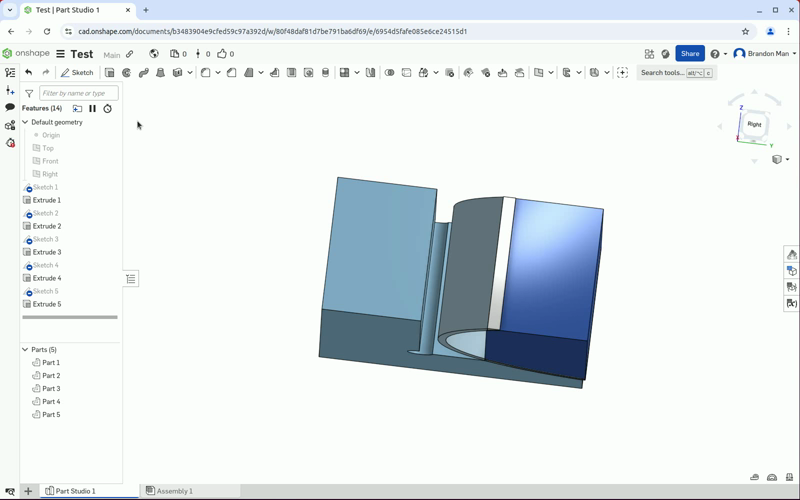
key(right, 3)
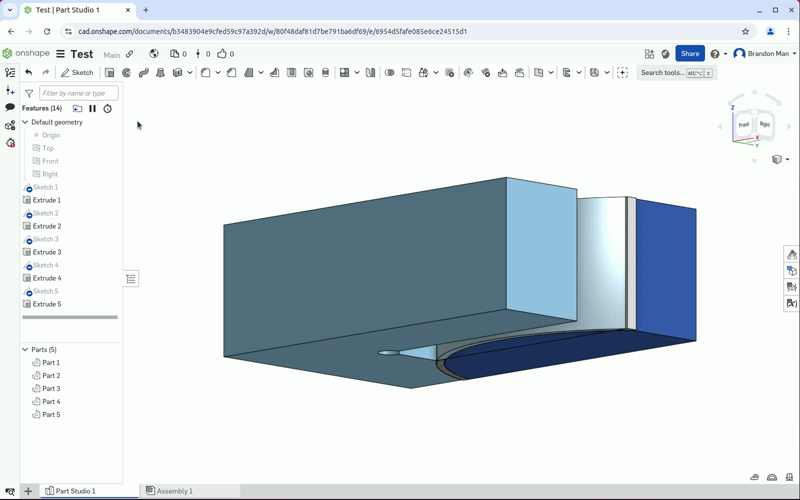
key(down, 3)
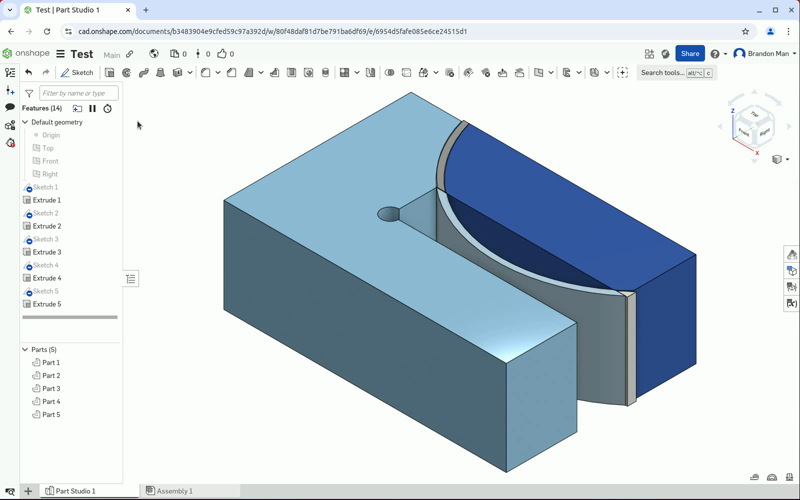
mouse_move(73, 189)
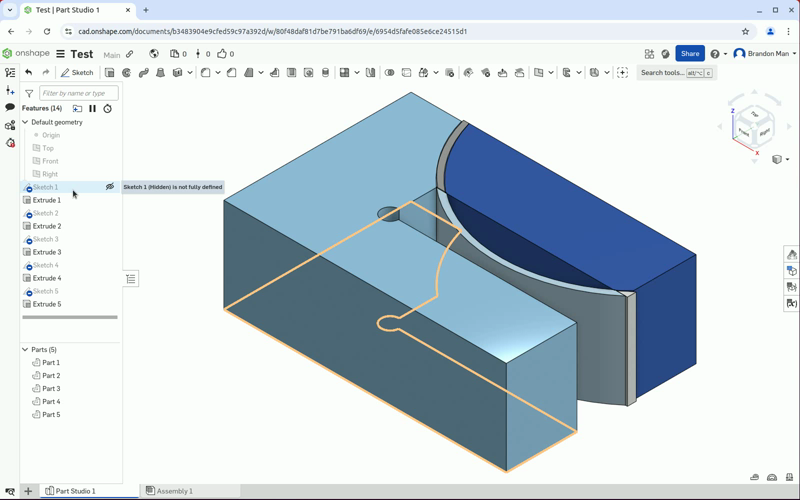
click(73, 189)